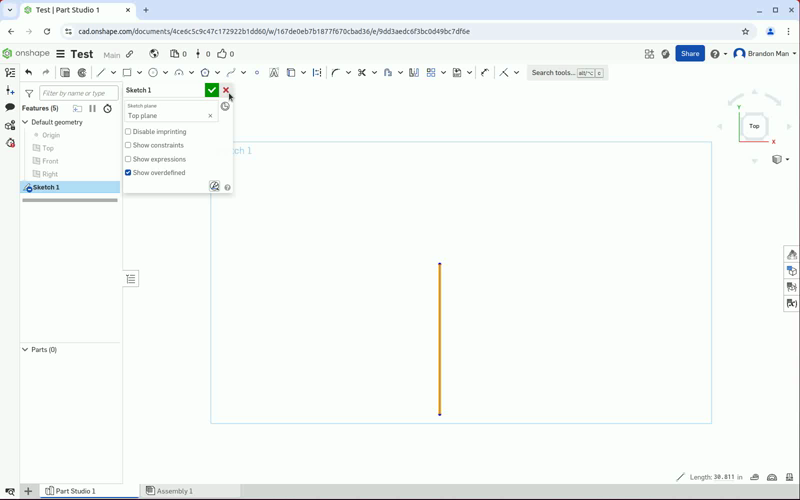
key(shift+h)
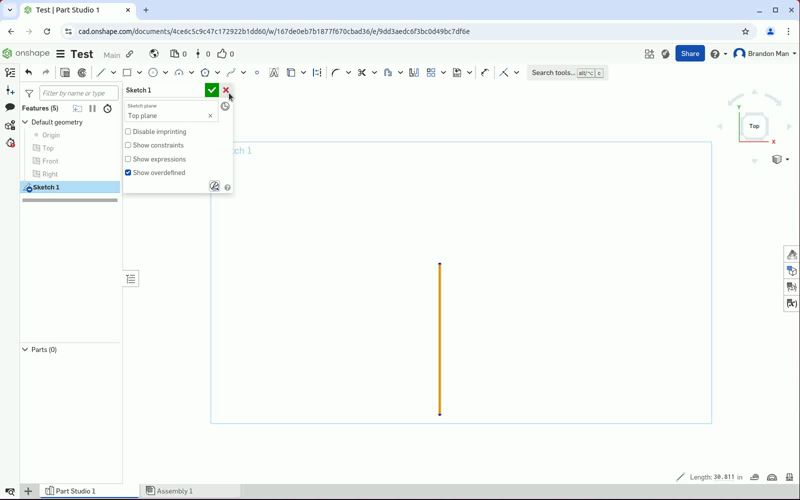
key(shift+s)
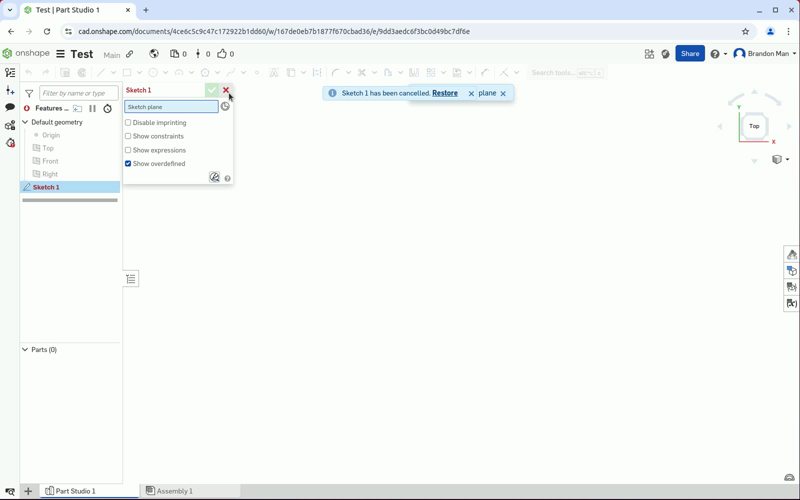
mouse_move(73, 150)
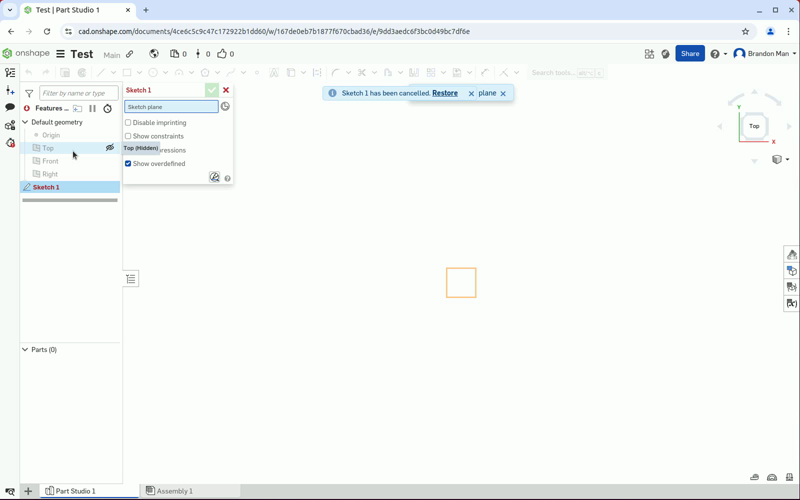
click(73, 150)
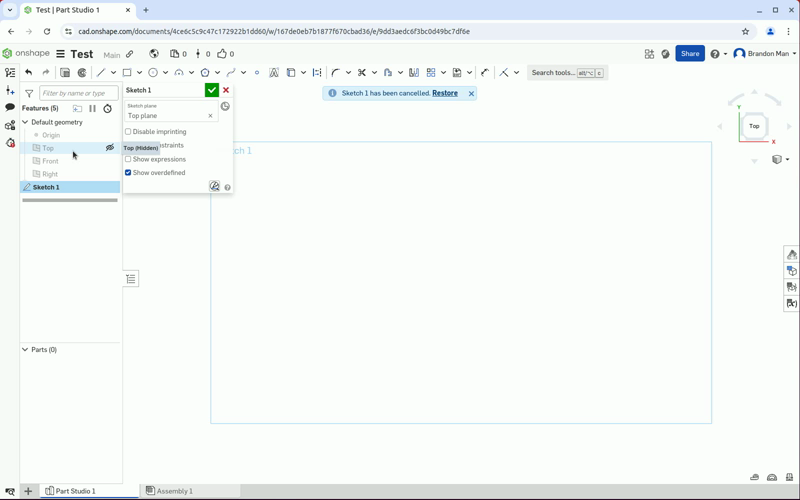
mouse_move(73, 352)
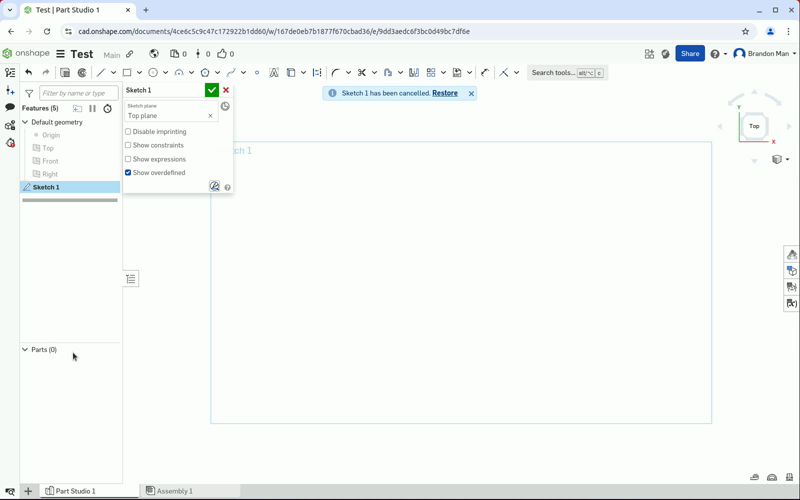
key(y)
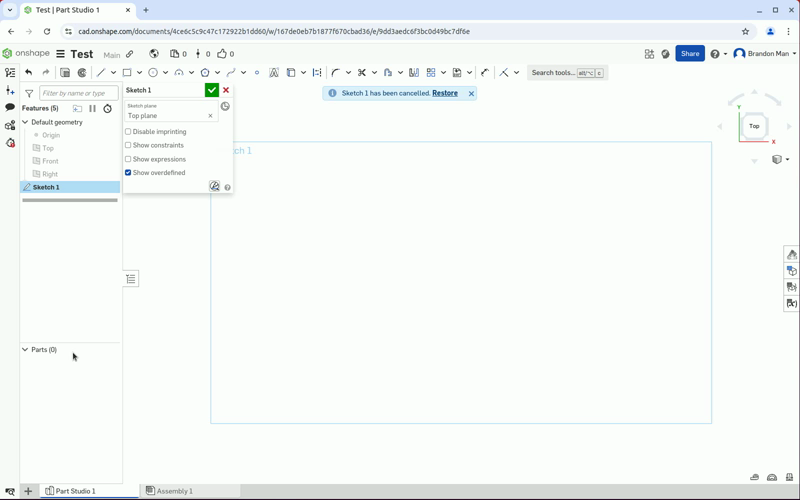
key(l)
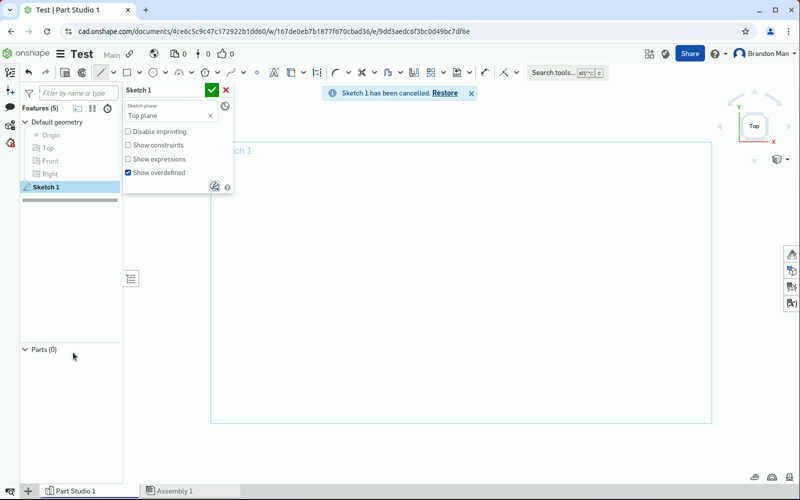
key_down(shift)
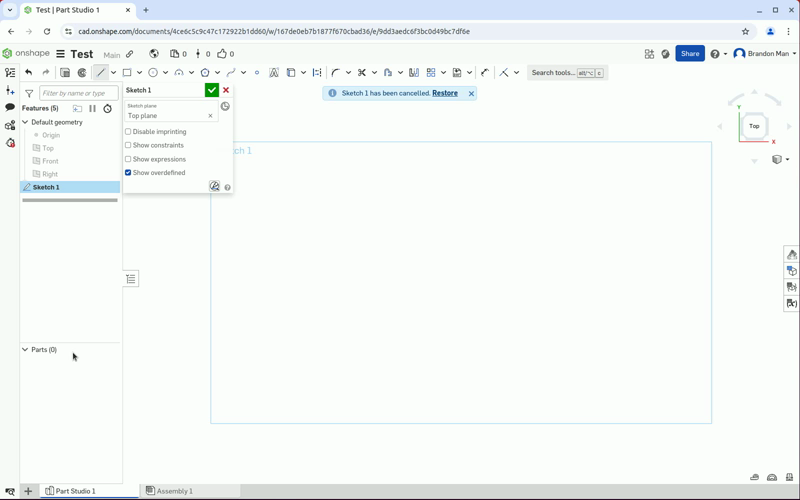
mouse_move(386, 378)
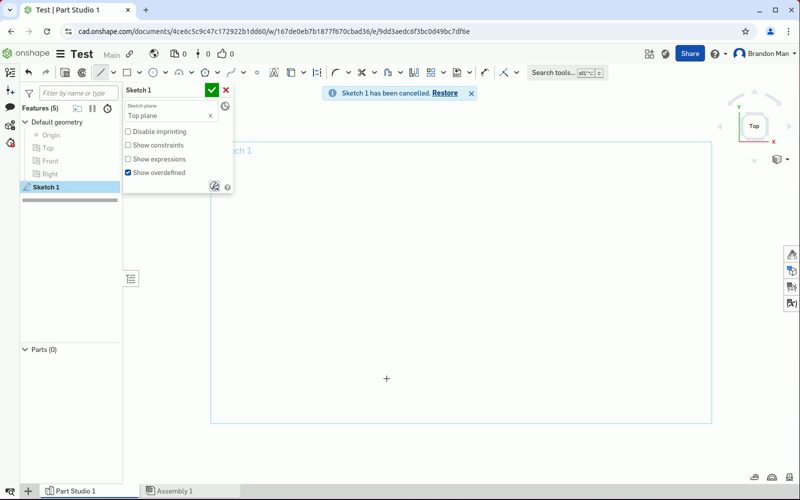
click(386, 378)
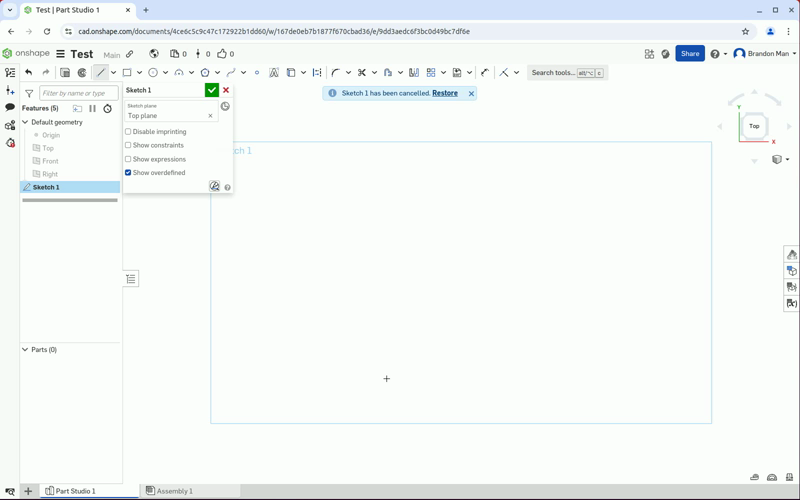
key_up(shift)
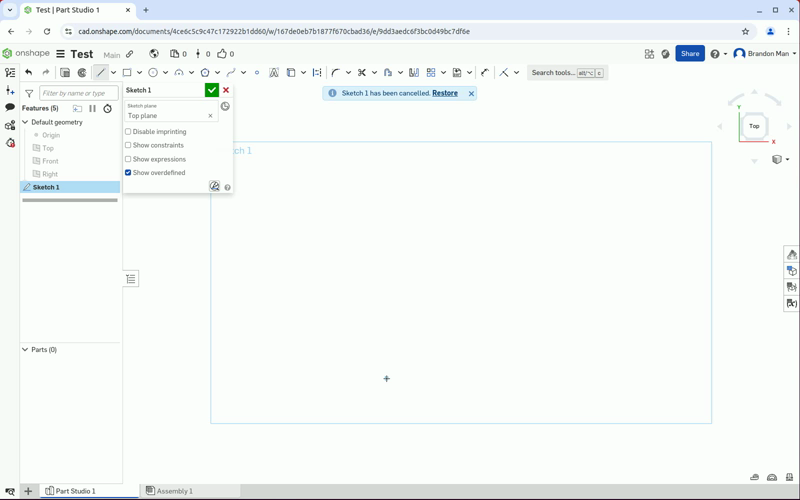
key_down(shift)
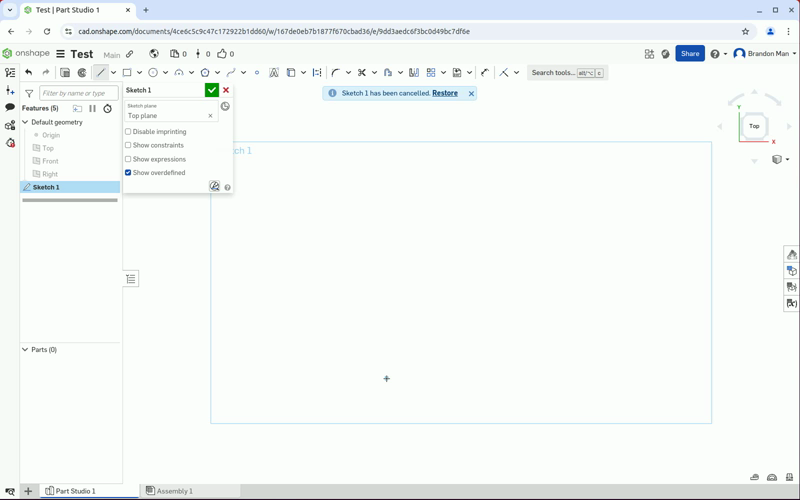
mouse_move(417, 378)
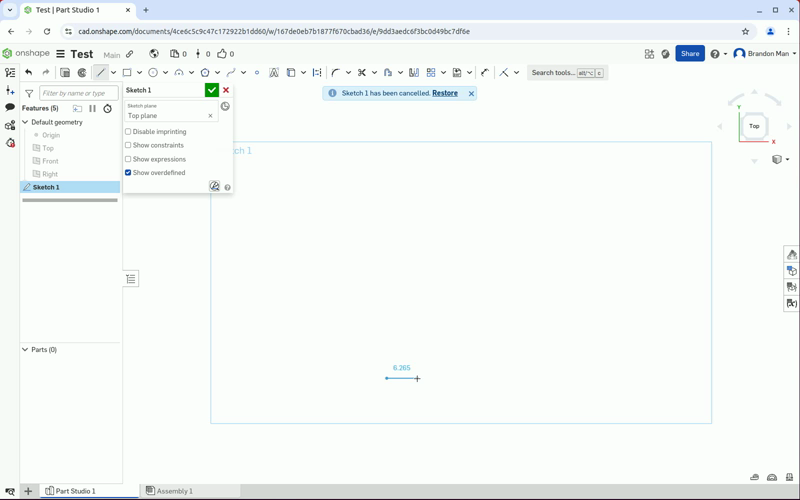
mouse_move(428, 378)
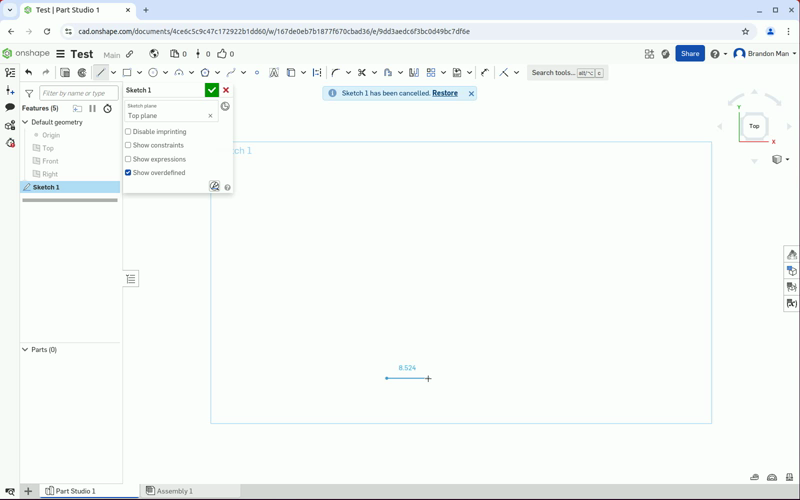
click(428, 378)
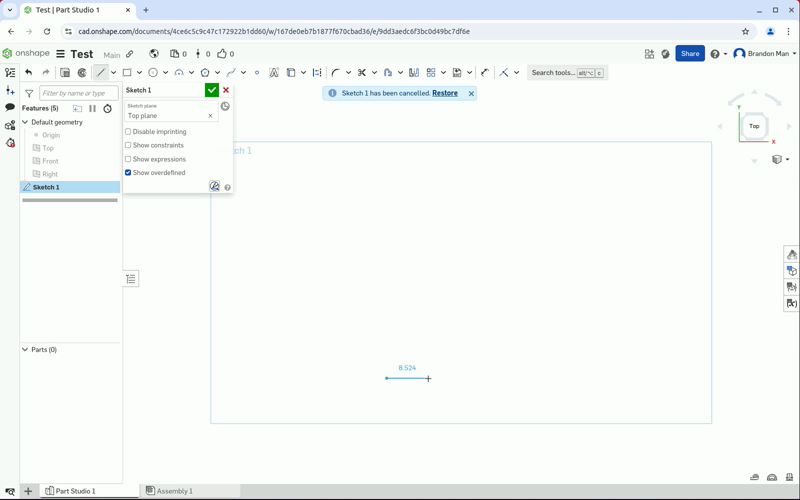
key_up(shift)
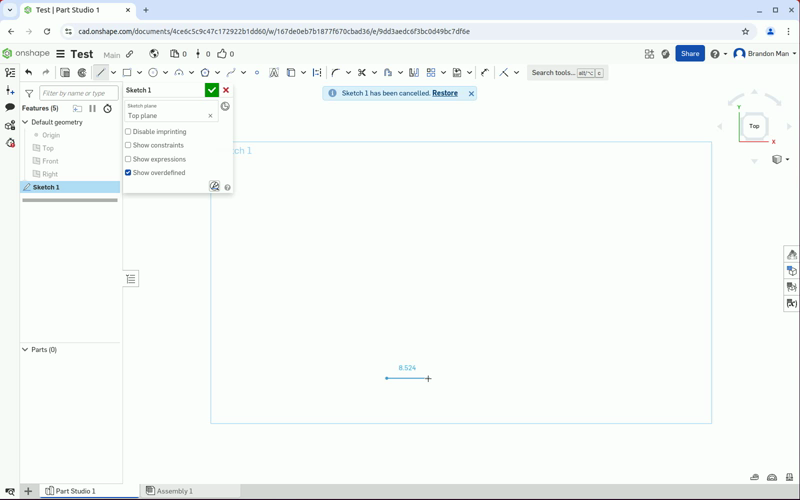
key_down(shift)
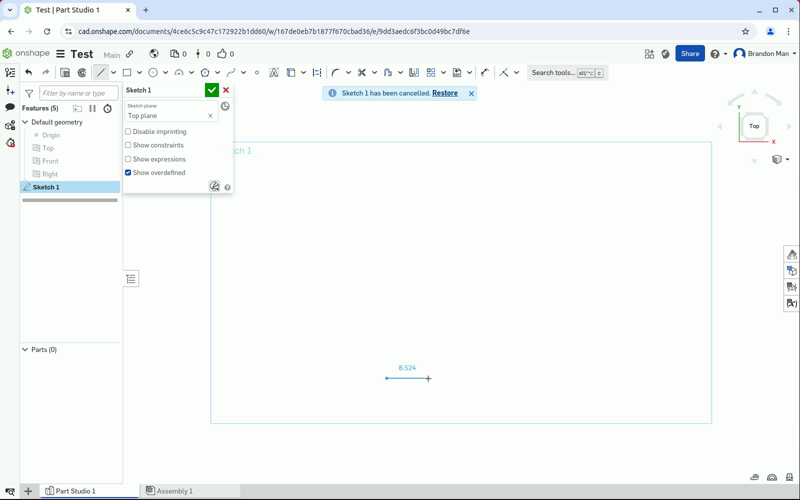
mouse_move(428, 264)
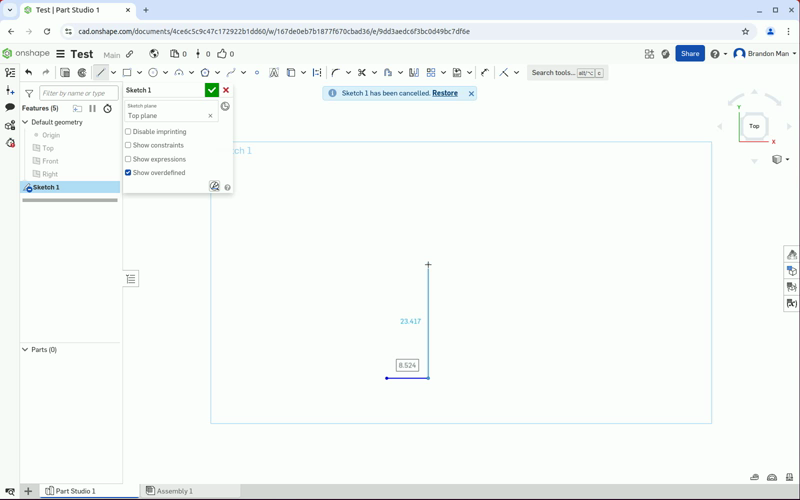
click(428, 264)
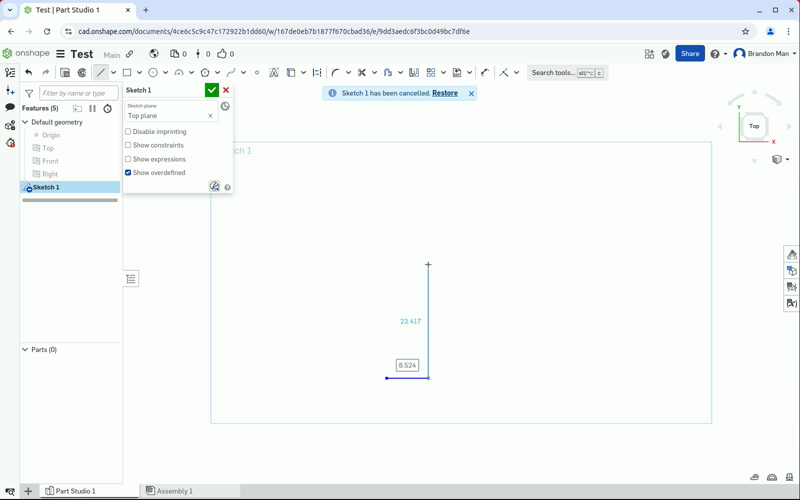
key_up(shift)
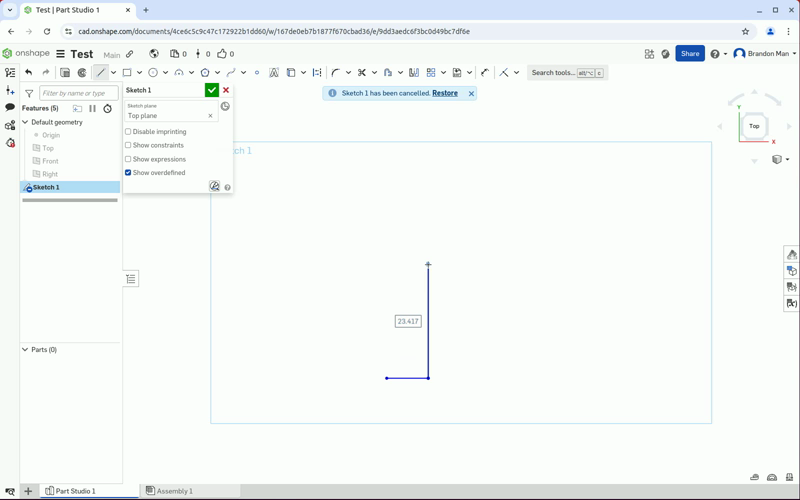
key_down(shift)
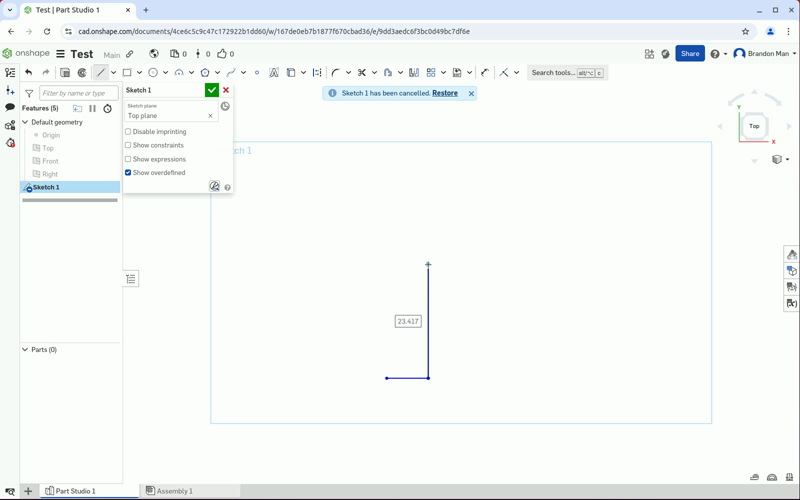
mouse_move(458, 264)
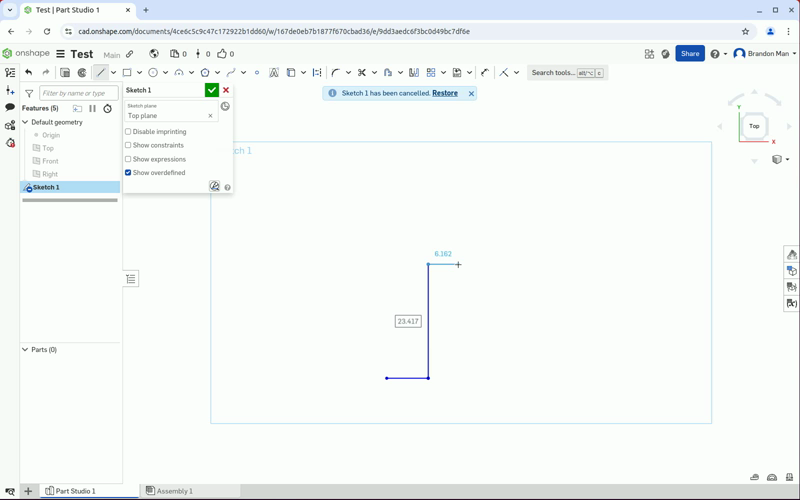
mouse_move(428, 221)
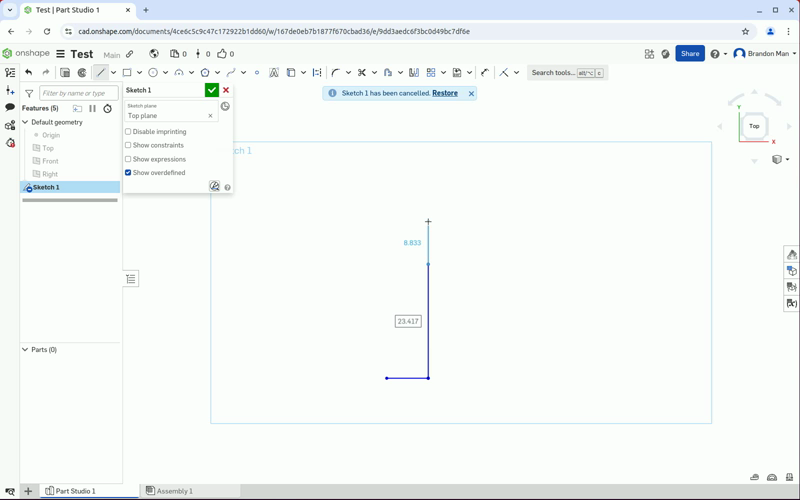
click(428, 221)
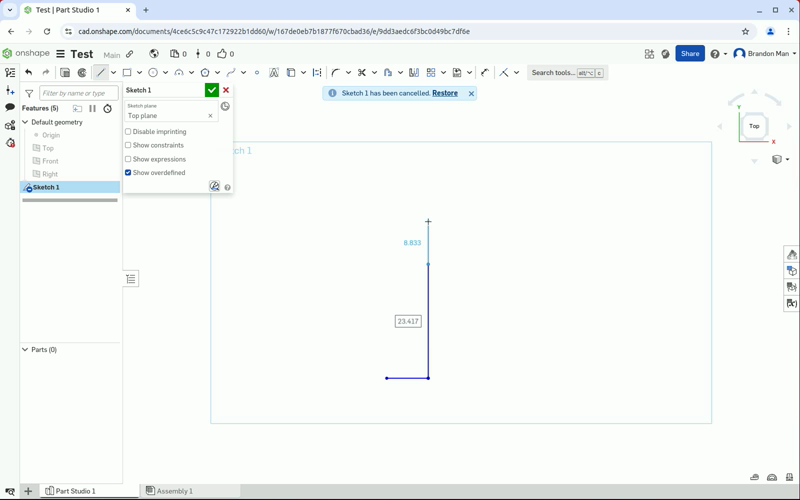
key_up(shift)
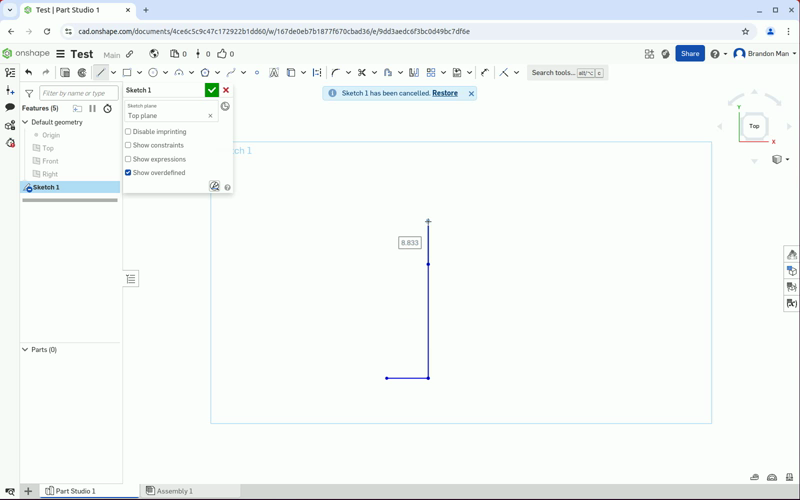
key_down(shift)
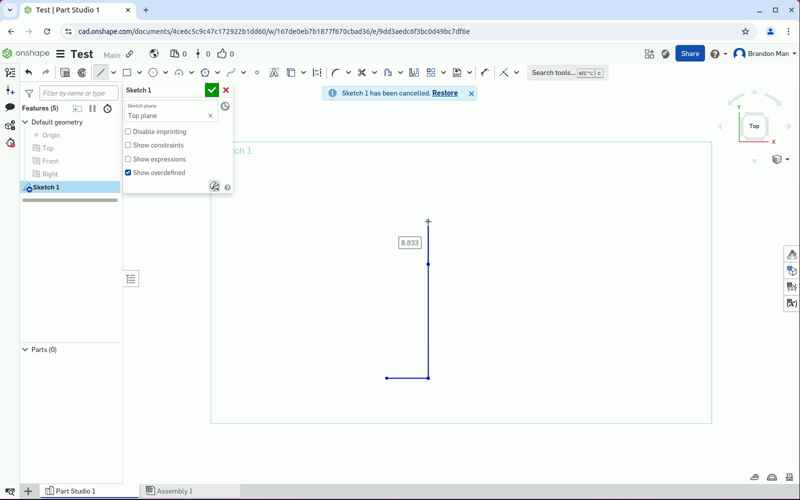
mouse_move(458, 221)
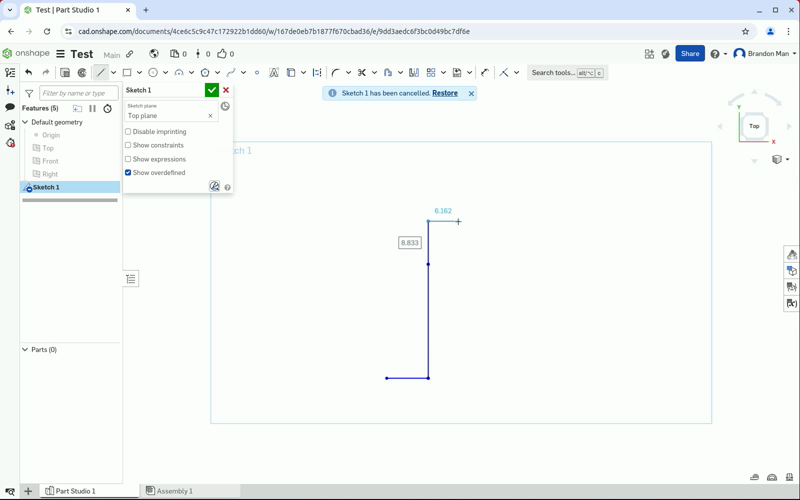
mouse_move(386, 221)
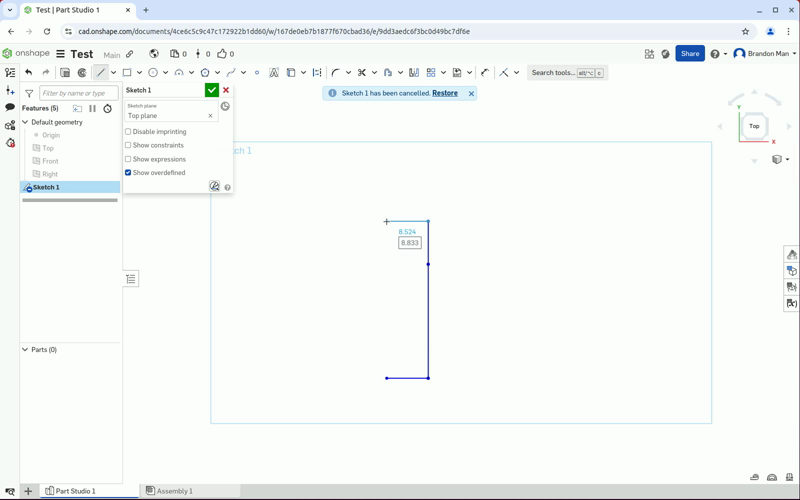
click(386, 221)
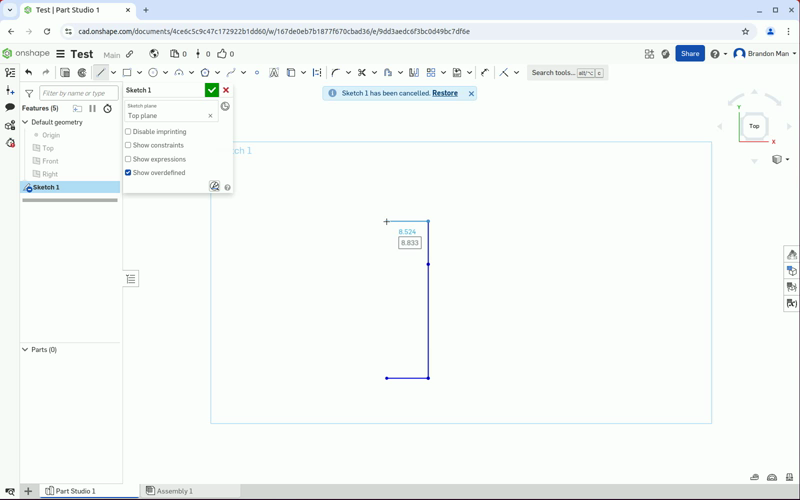
key_up(shift)
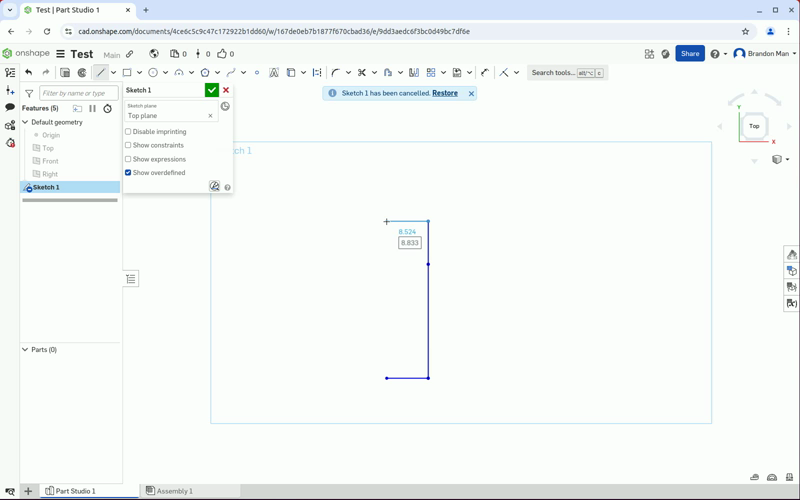
key_down(shift)
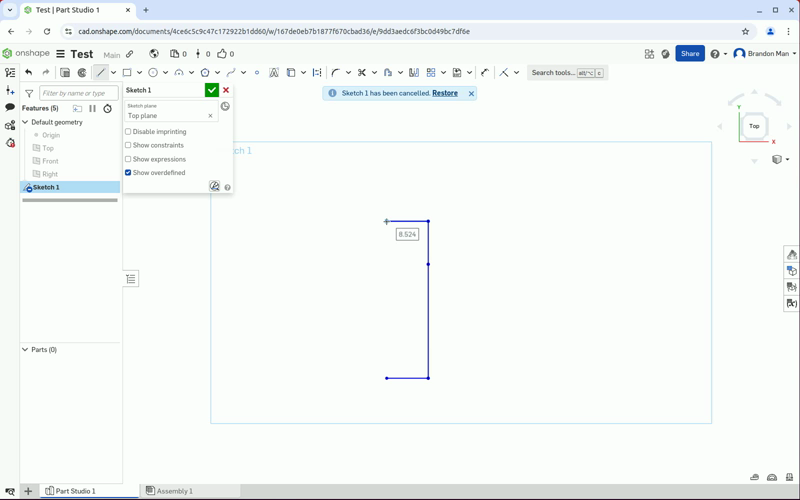
mouse_move(417, 221)
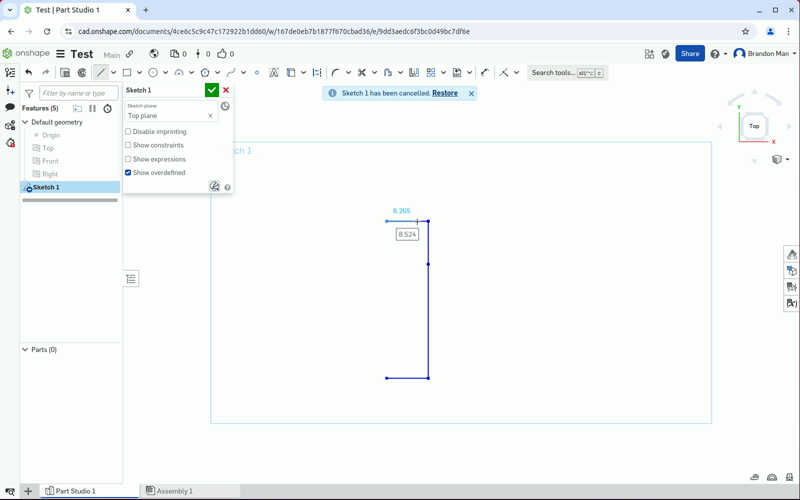
mouse_move(386, 242)
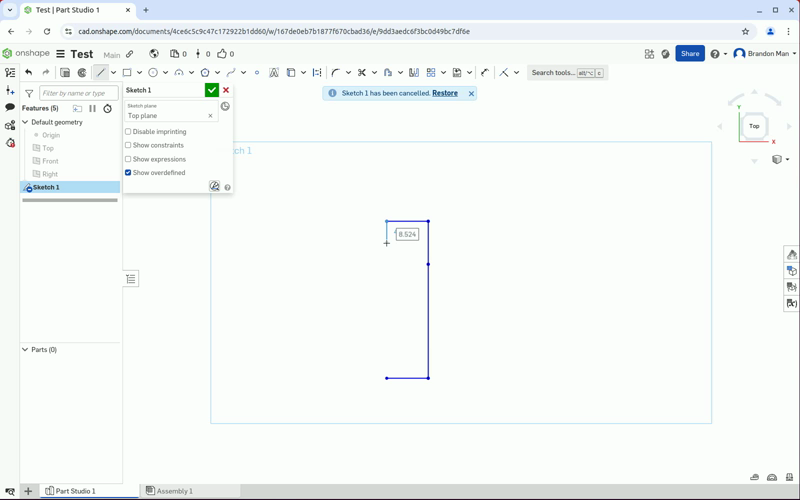
click(386, 242)
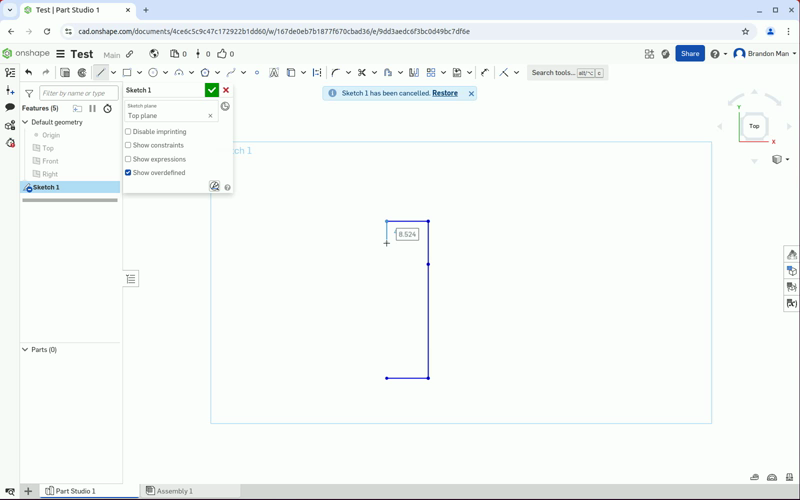
key_up(shift)
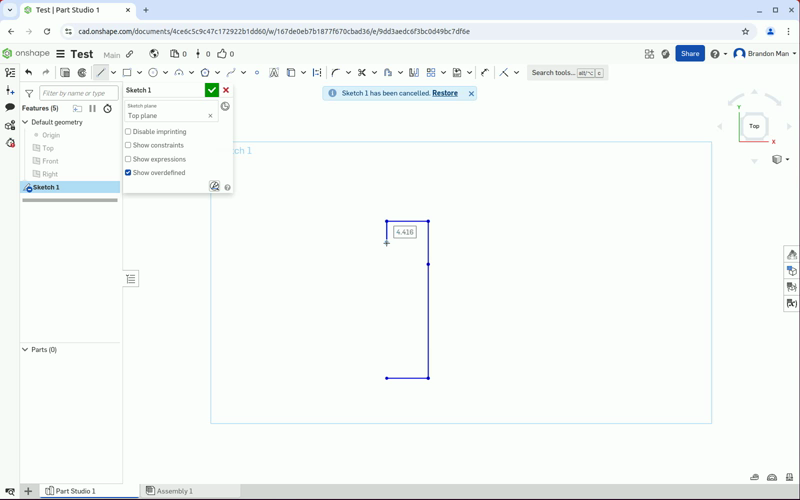
key_down(shift)
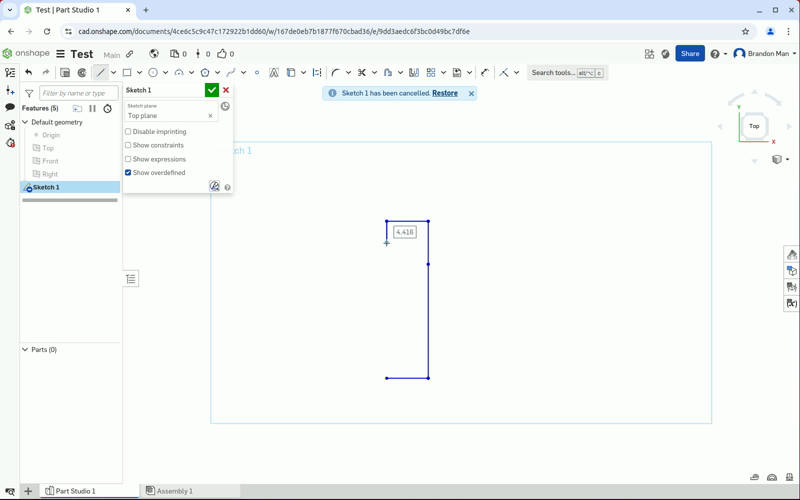
mouse_move(386, 378)
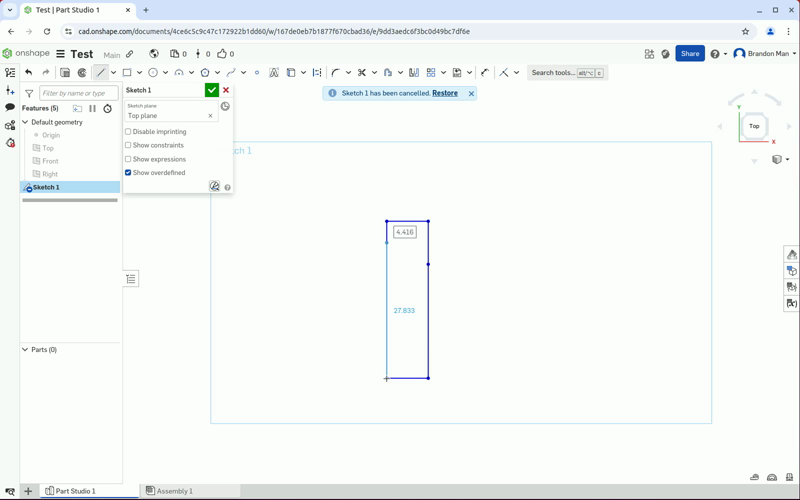
key_up(shift)
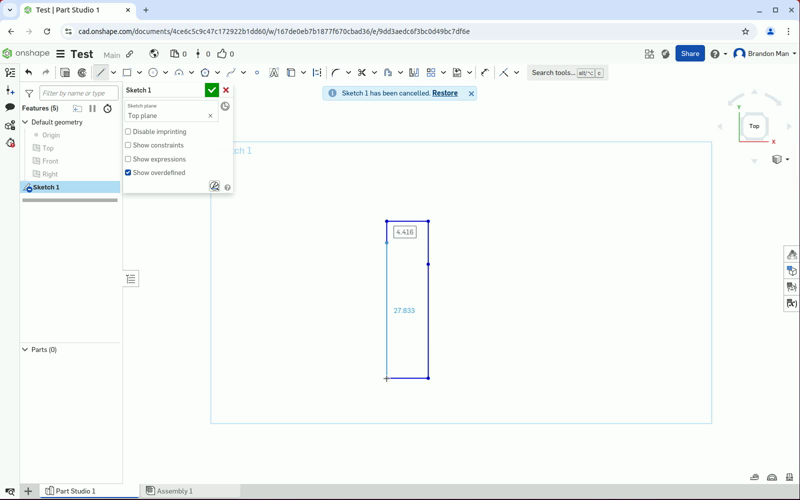
click(386, 378)
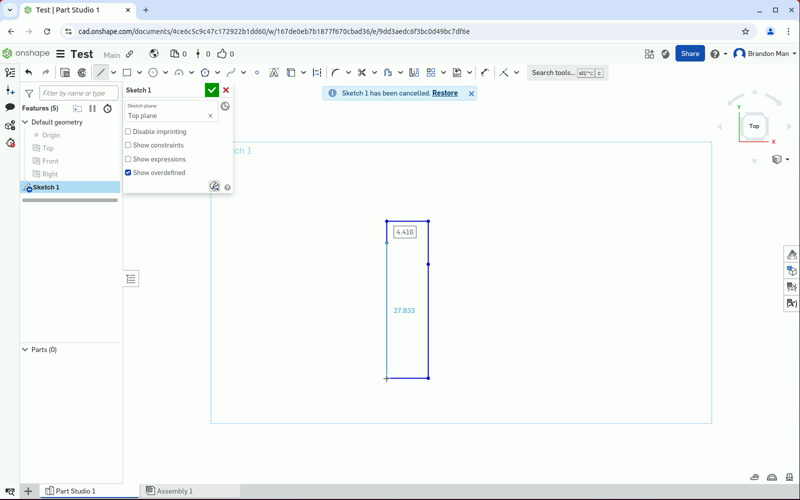
key(esc)
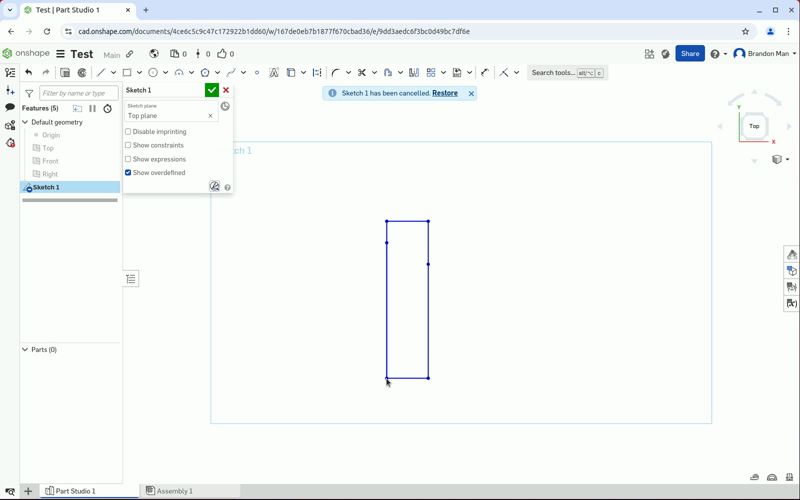
mouse_move(404, 259)
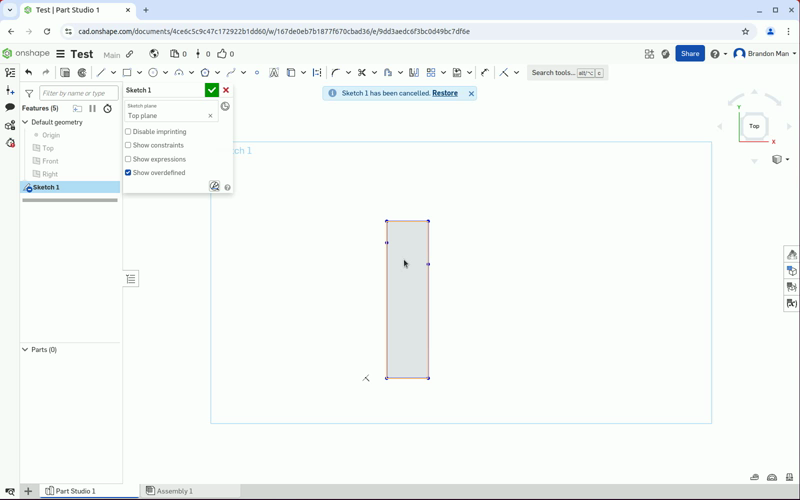
click(404, 259)
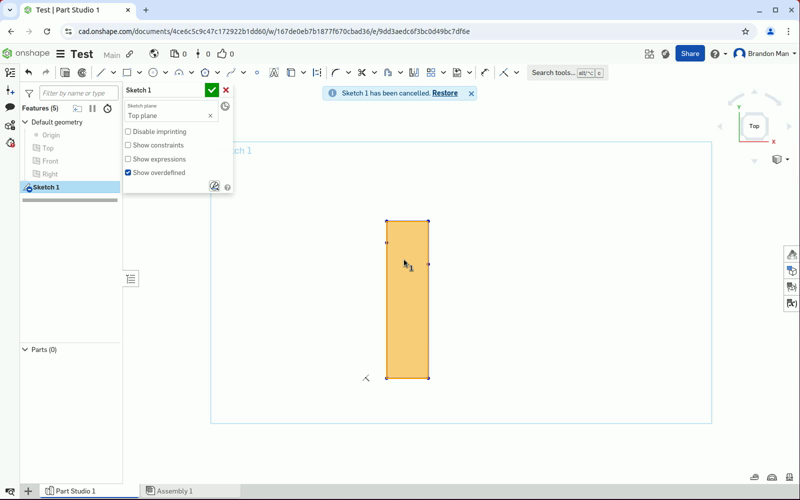
mouse_move(73, 352)
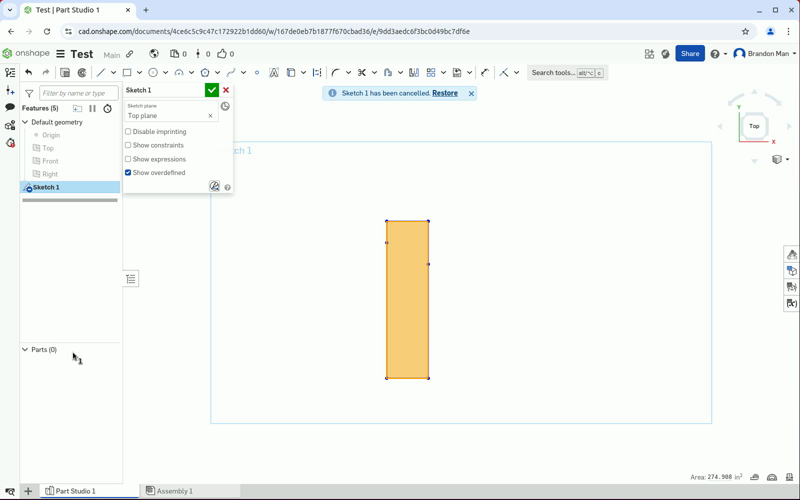
key(shift+y)
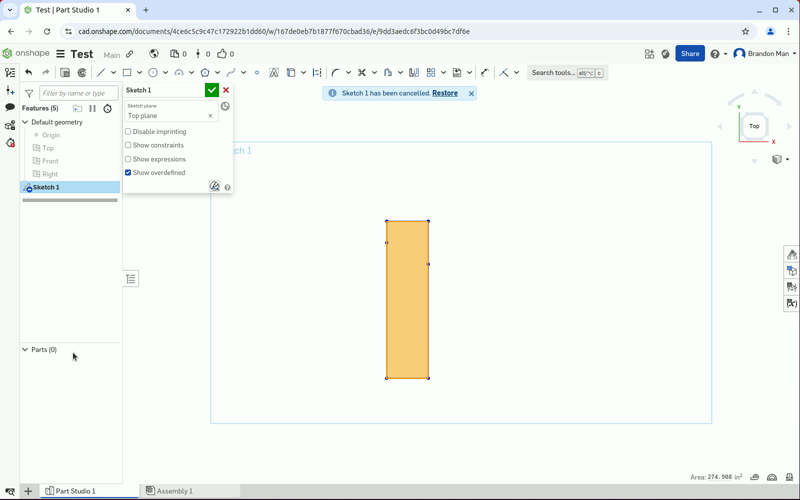
key(shift+e)
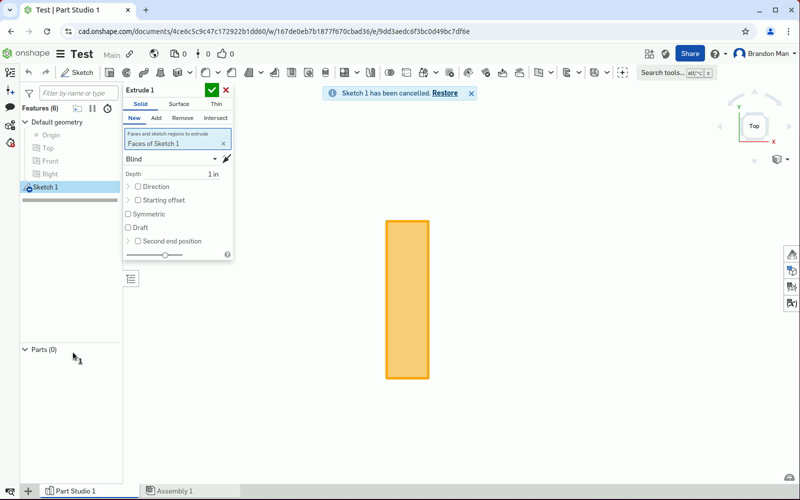
mouse_move(143, 106)
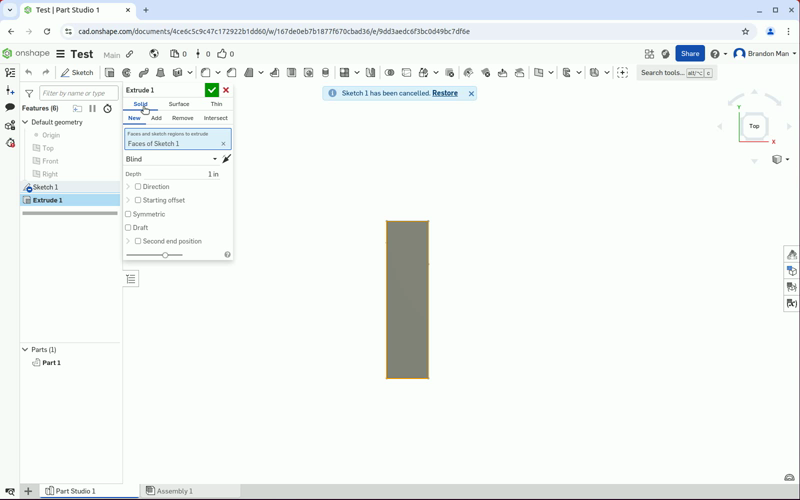
click(143, 106)
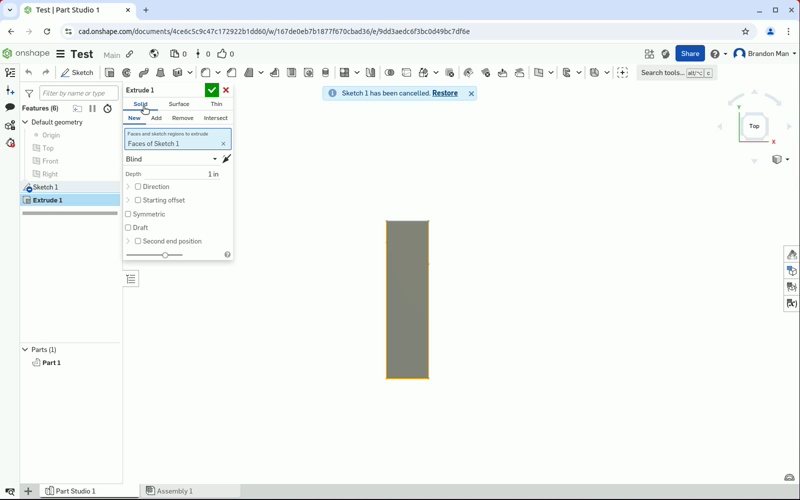
mouse_move(137, 120)
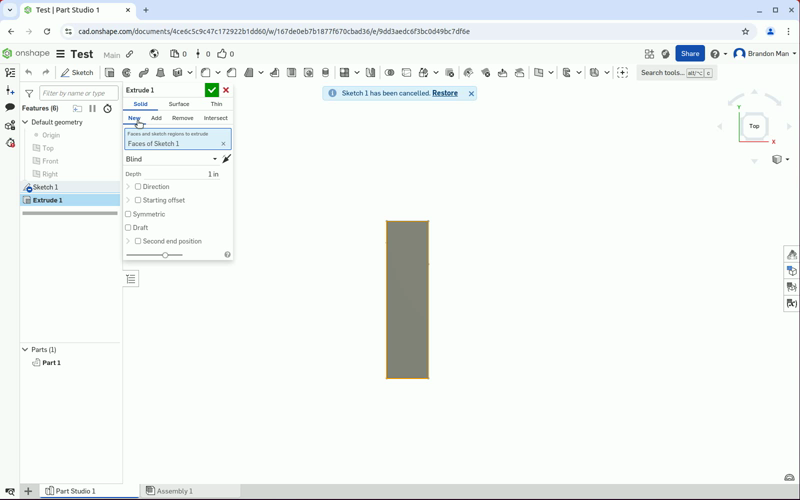
click(137, 120)
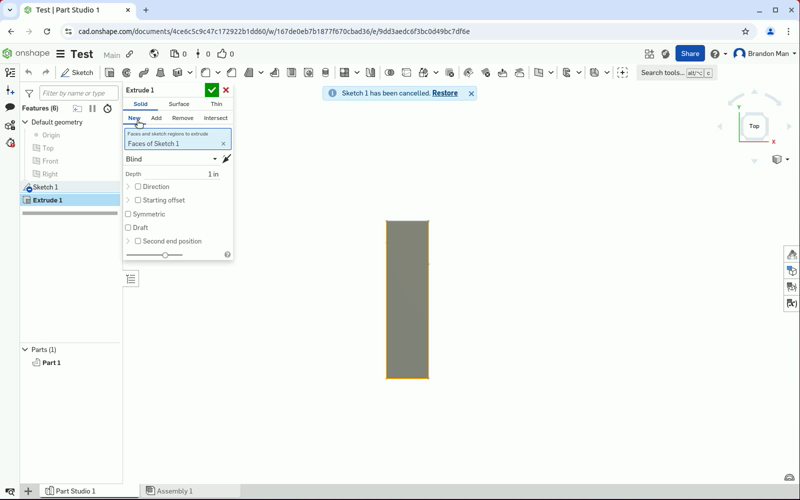
key(tab, 4)
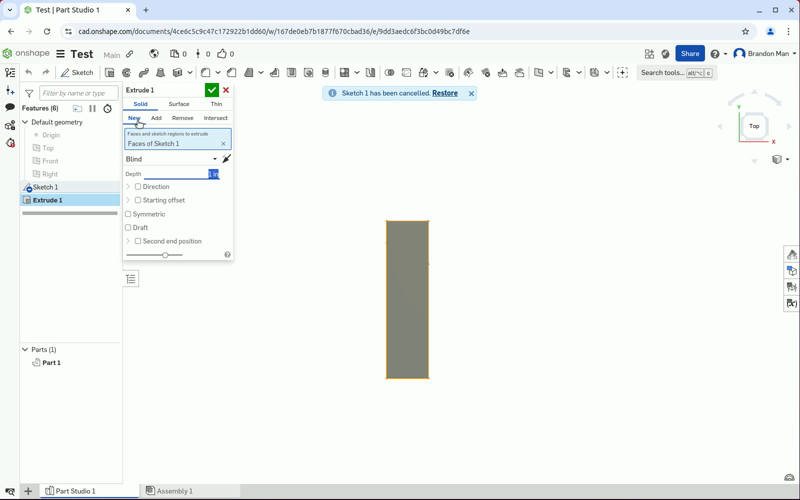
text(2.889)
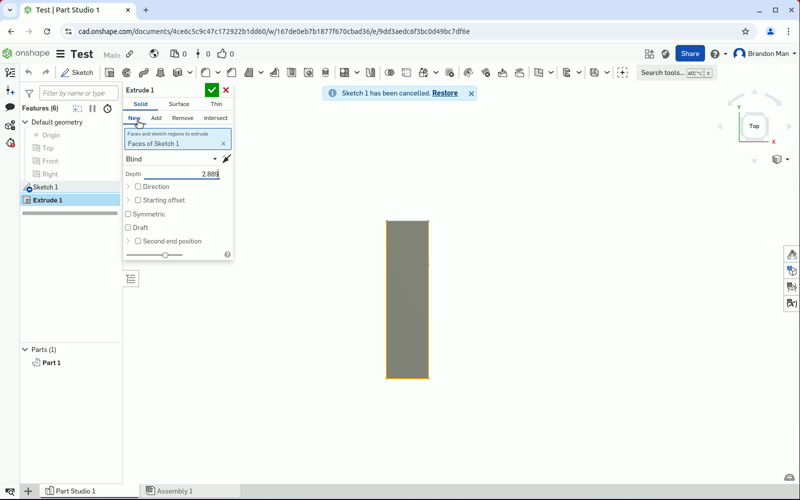
key(enter)
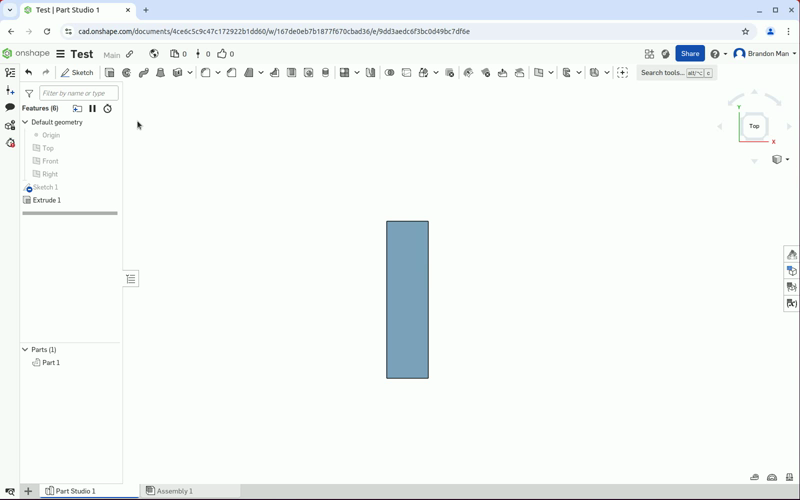
key(shift+h)
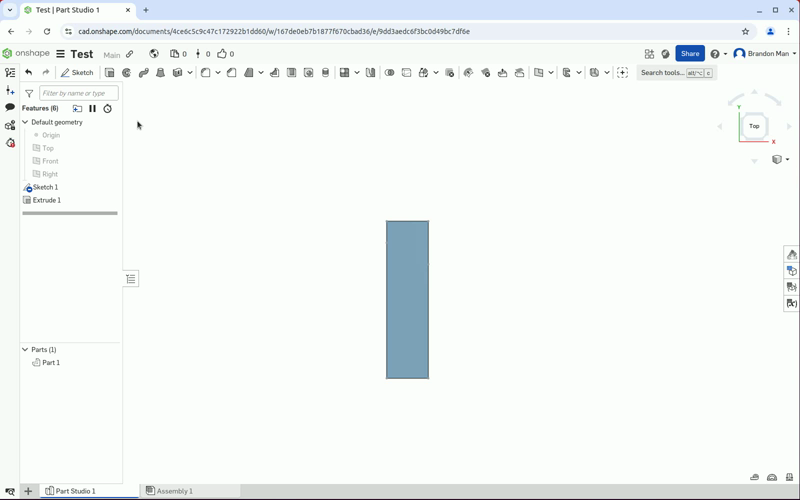
key(shift+h)
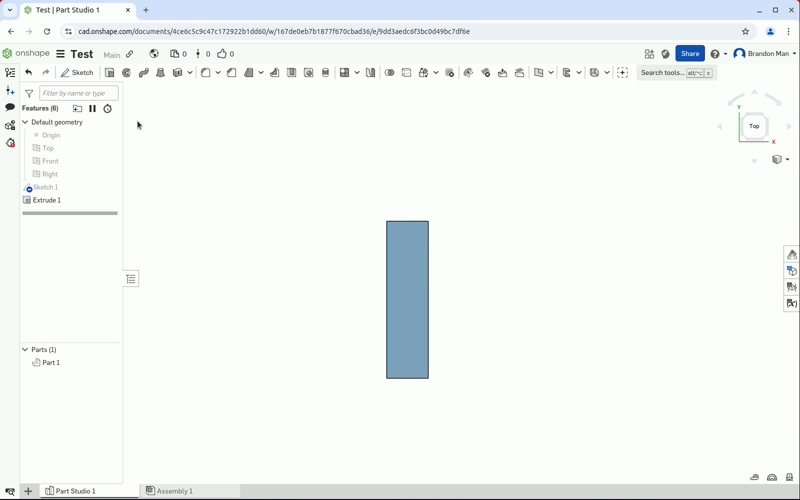
mouse_move(73, 189)
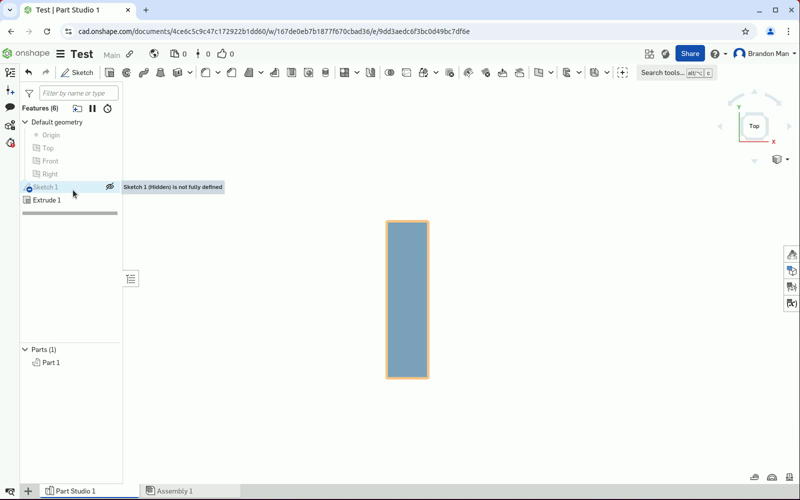
click(73, 189)
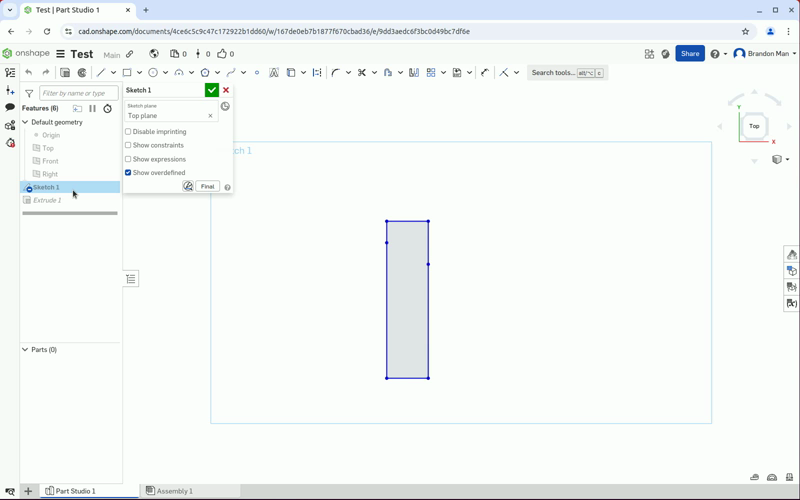
mouse_move(229, 92)
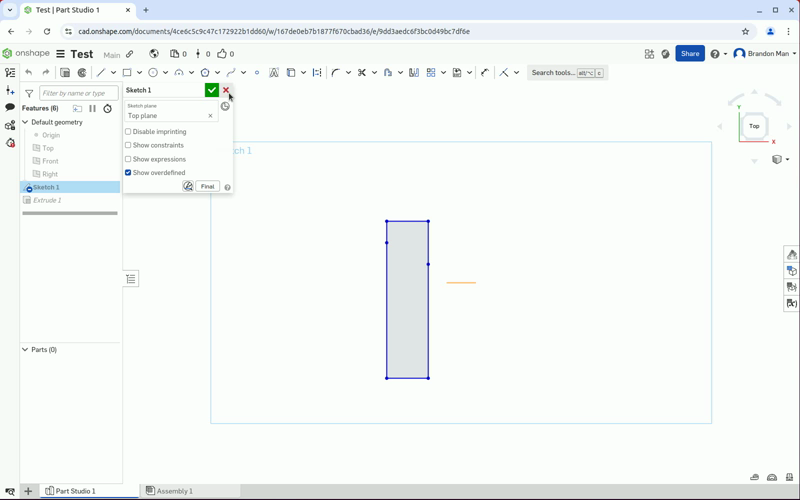
click(229, 92)
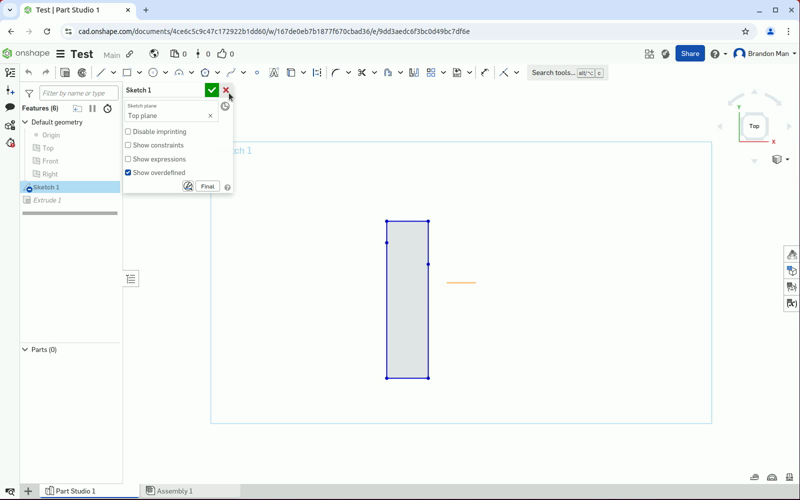
key(shift+s)
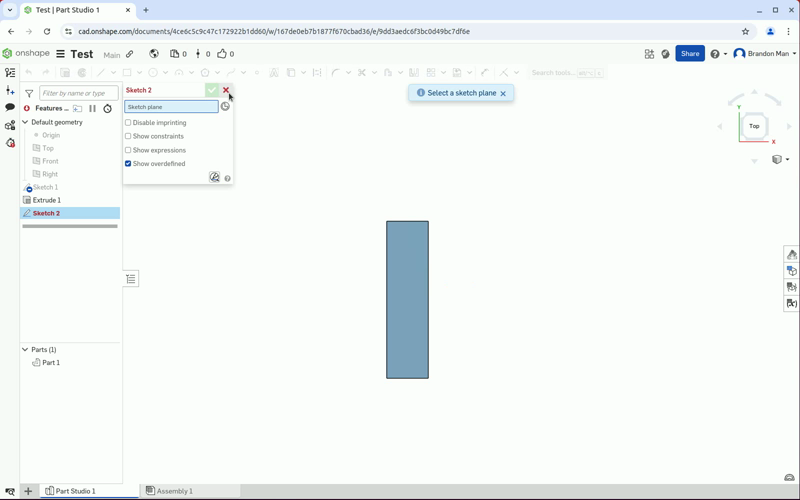
mouse_move(73, 150)
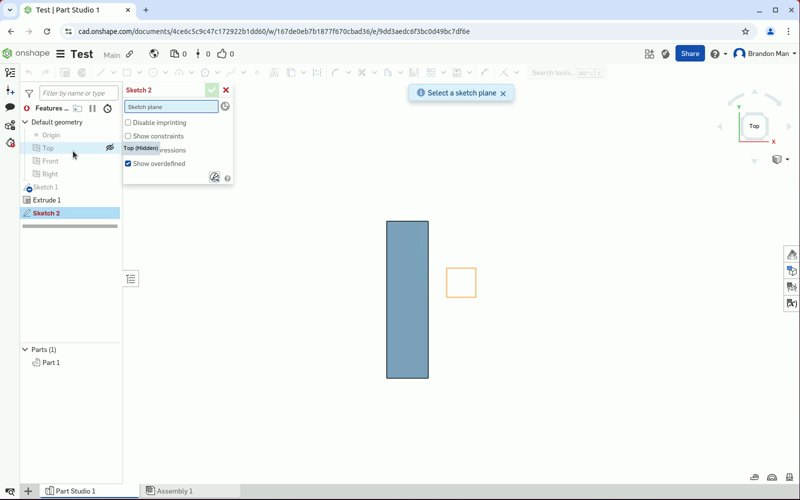
click(73, 150)
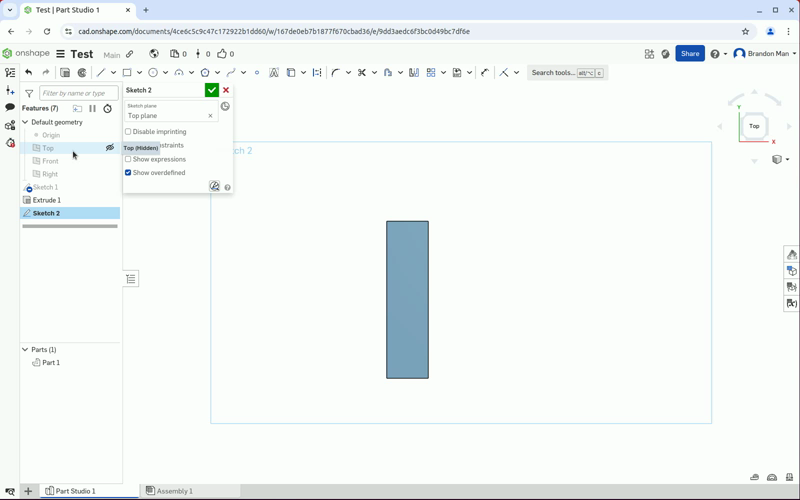
mouse_move(73, 352)
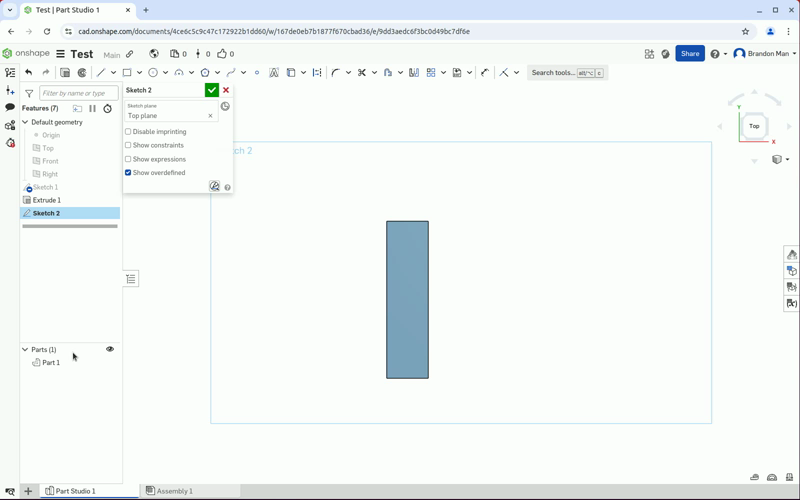
key(y)
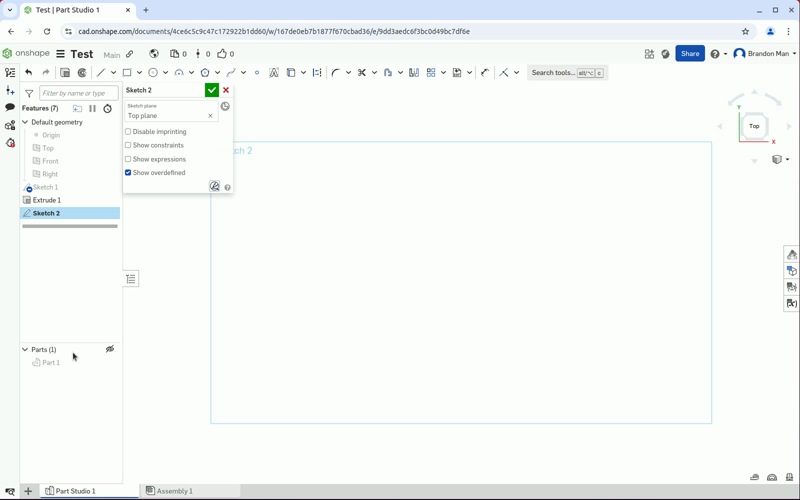
key(l)
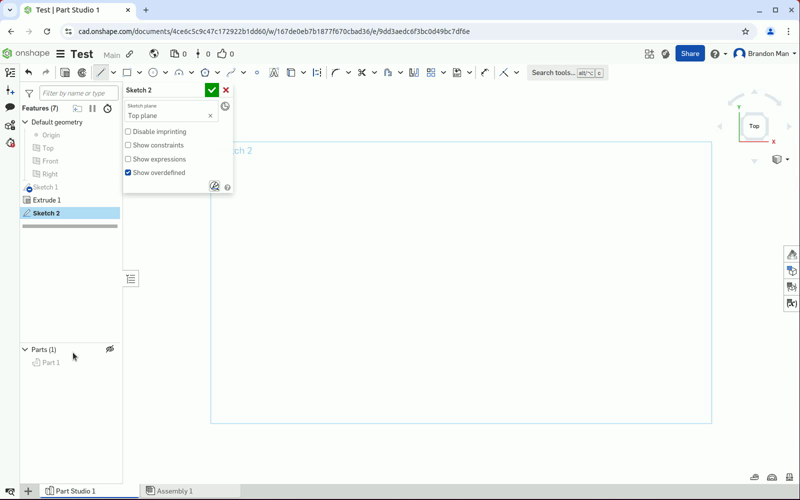
key_down(shift)
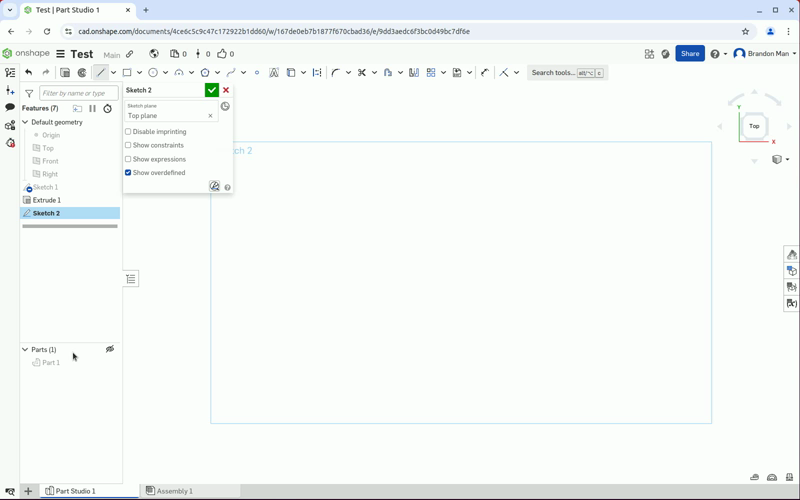
mouse_move(449, 378)
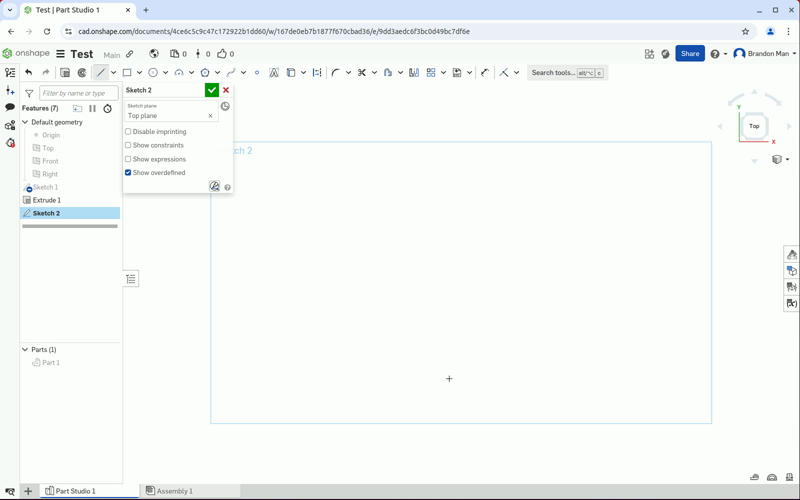
click(449, 378)
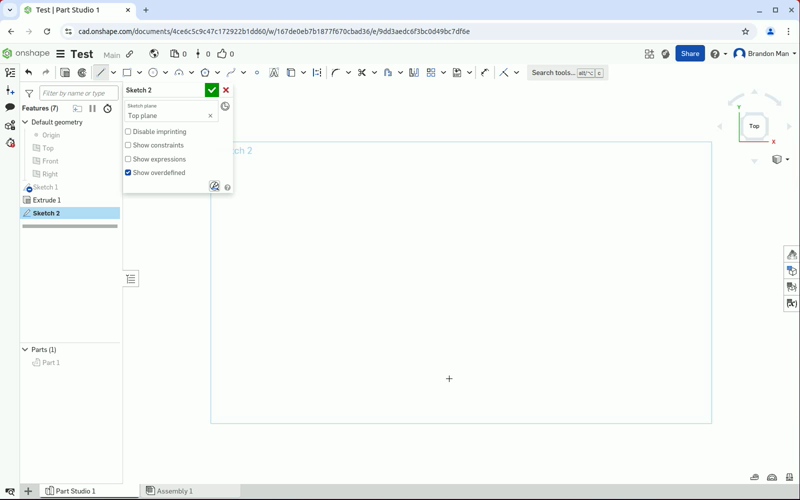
key_up(shift)
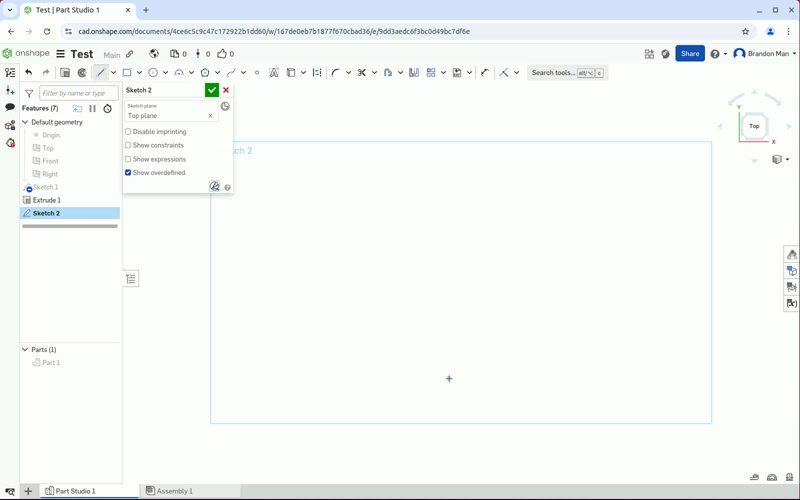
key_down(shift)
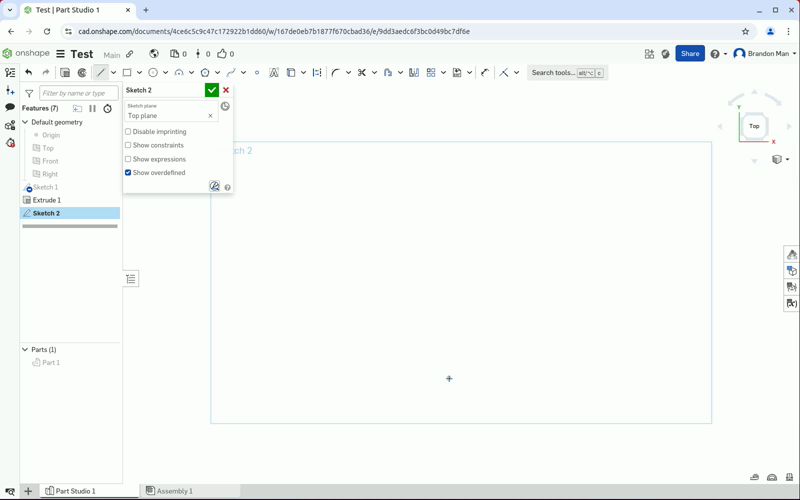
mouse_move(526, 378)
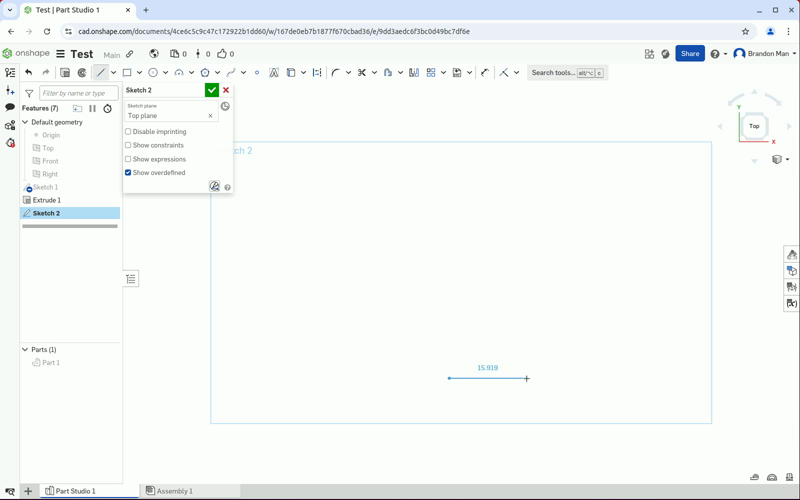
click(526, 378)
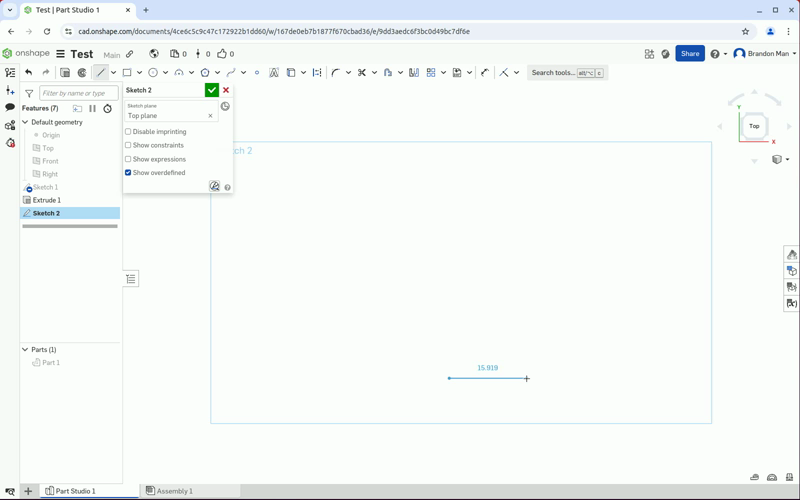
key_up(shift)
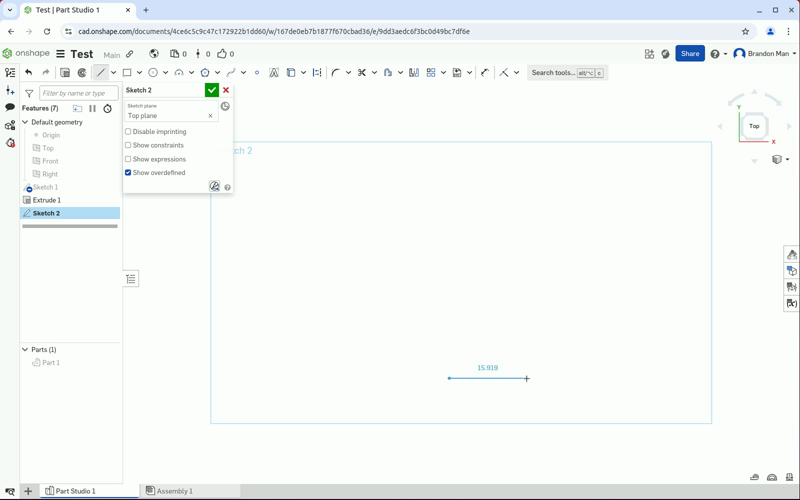
key_down(shift)
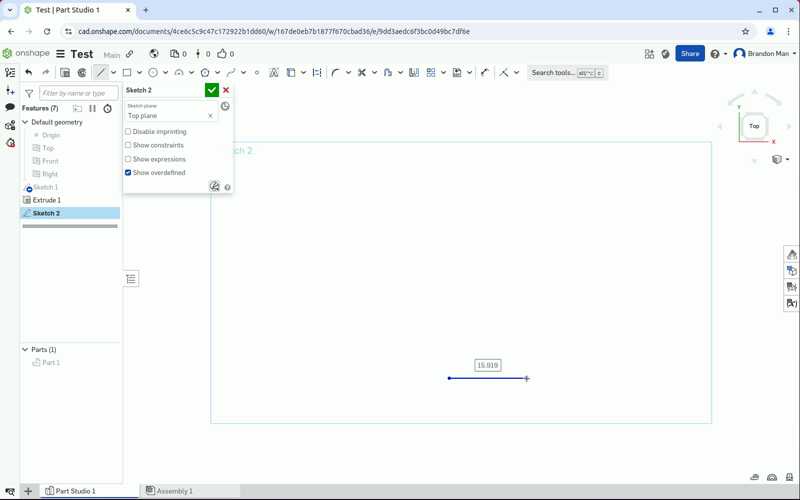
mouse_move(526, 242)
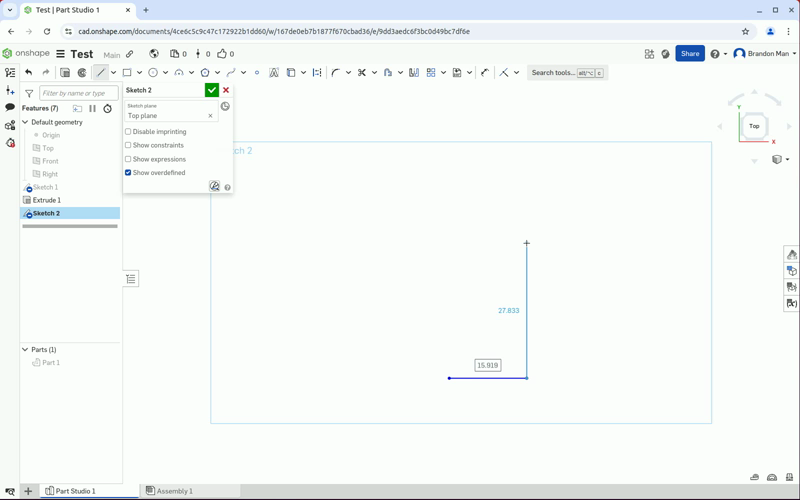
click(526, 242)
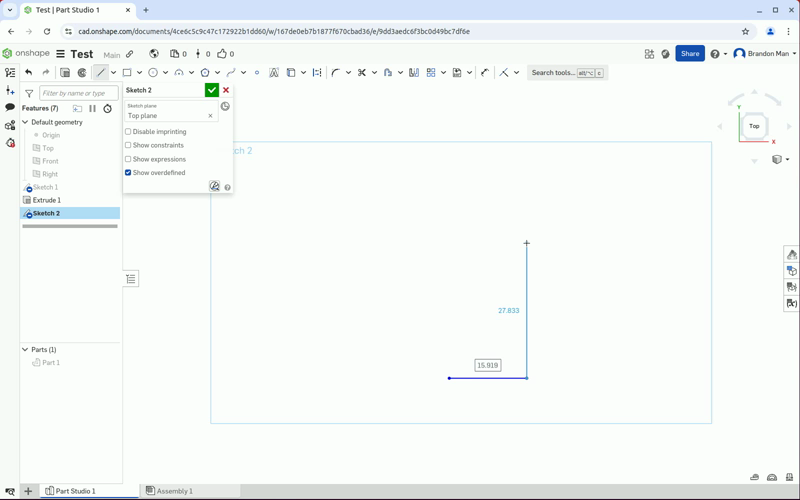
key_up(shift)
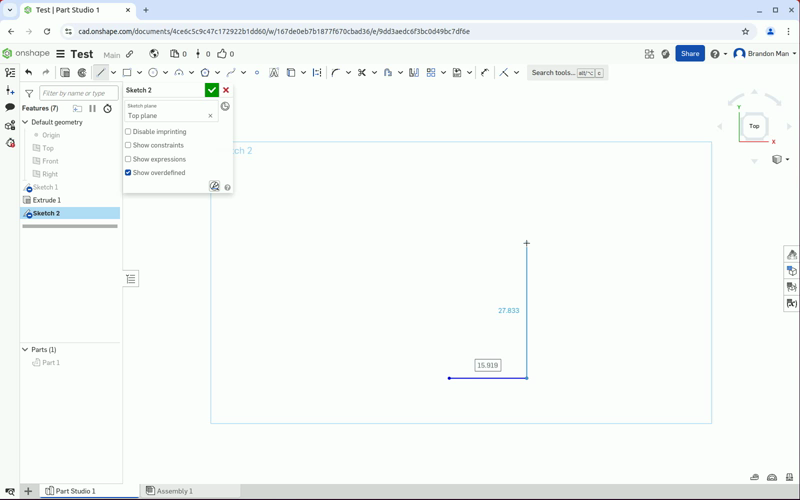
key_down(shift)
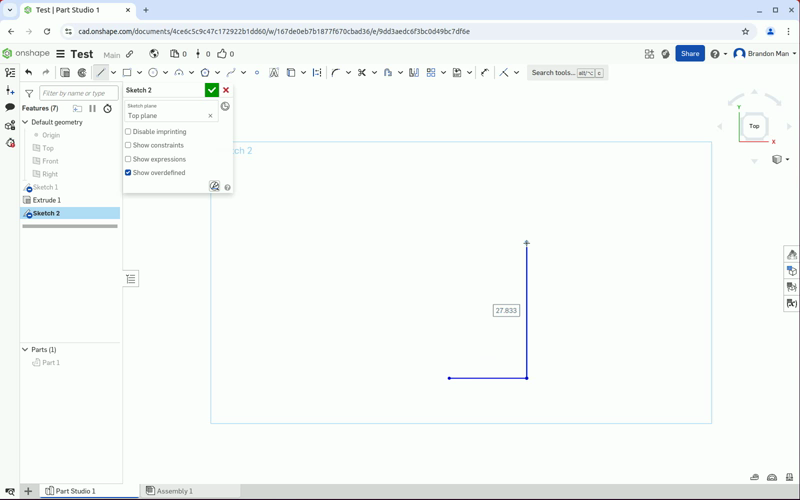
mouse_move(556, 242)
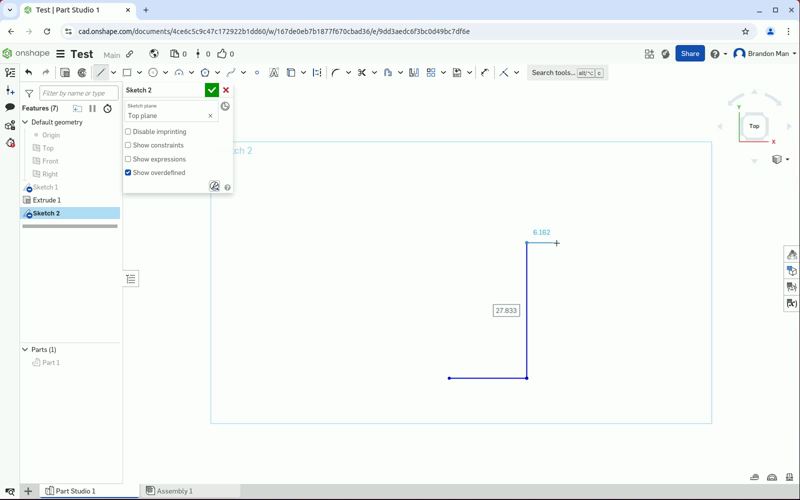
mouse_move(526, 221)
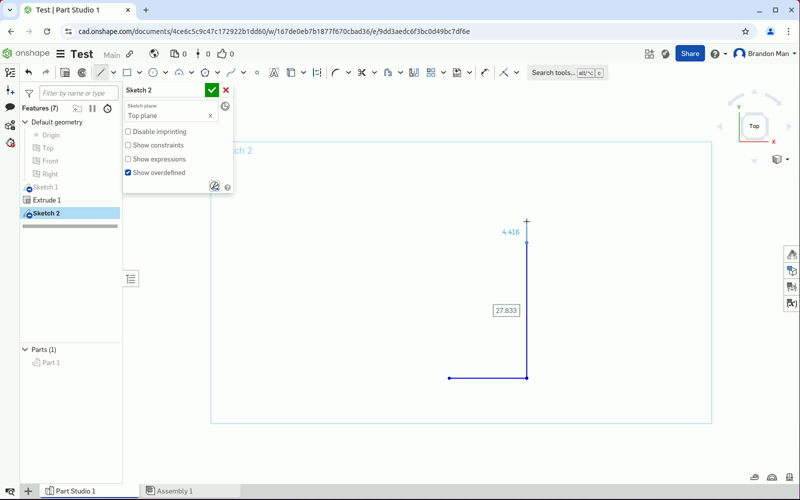
click(526, 221)
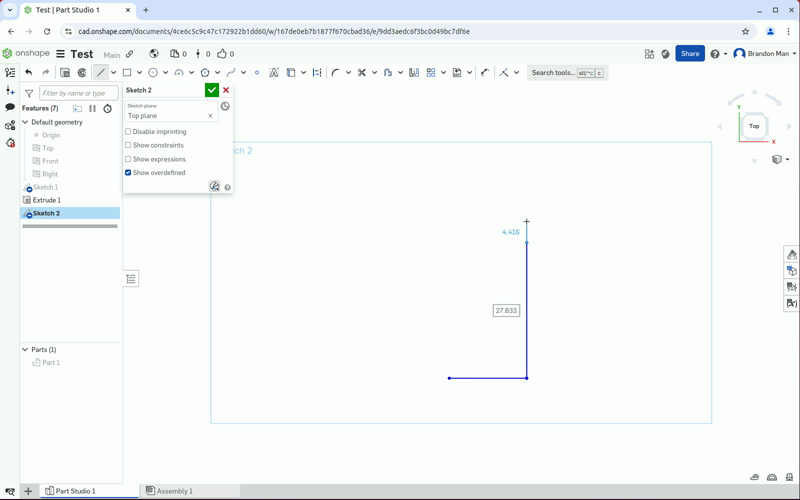
key_up(shift)
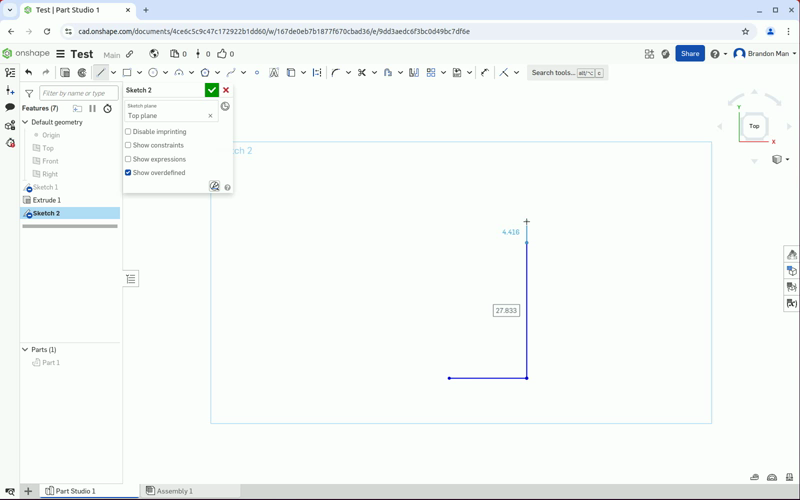
key_down(shift)
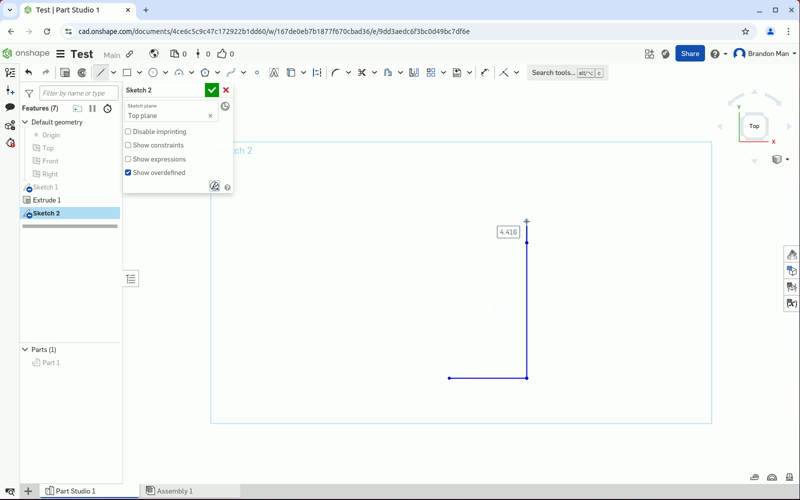
mouse_move(556, 221)
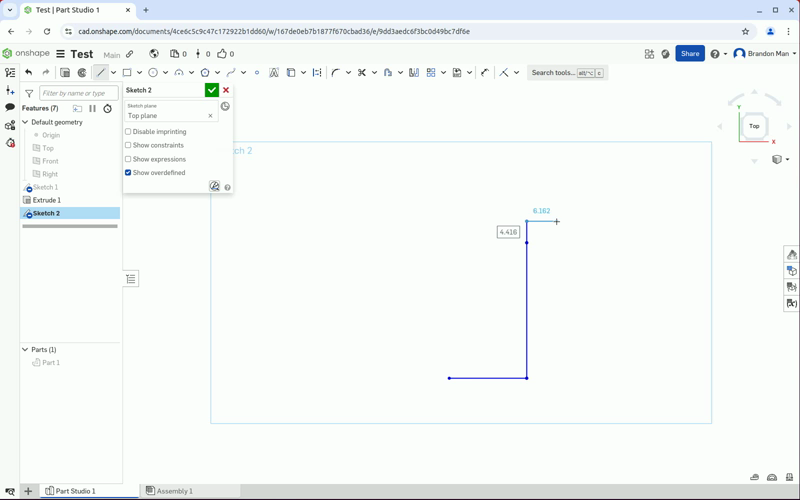
mouse_move(492, 255)
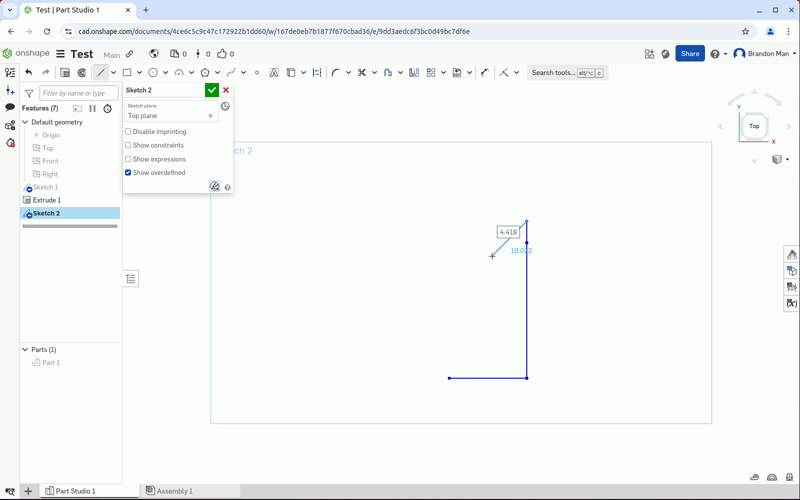
click(492, 255)
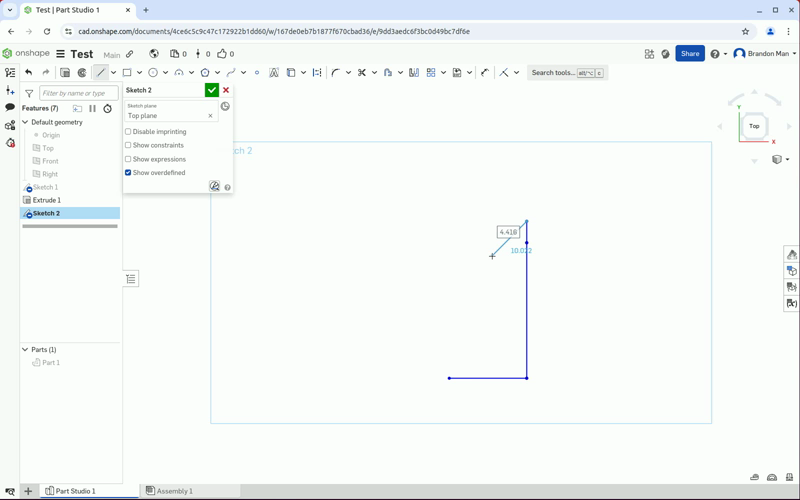
key_up(shift)
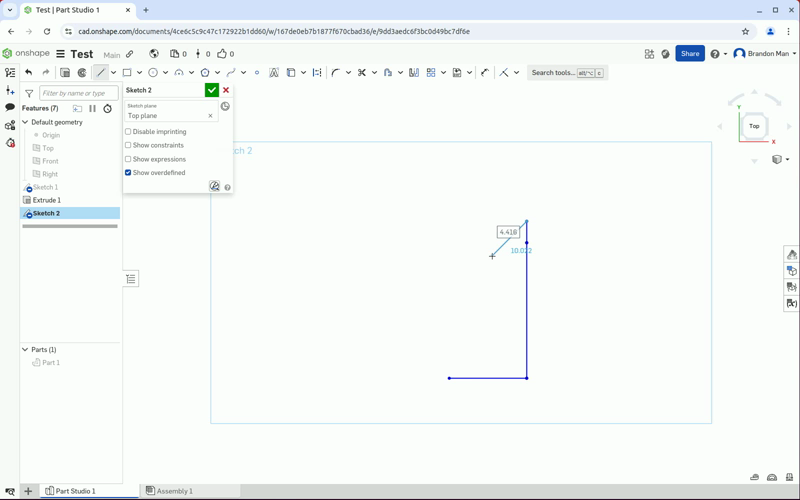
key(esc)
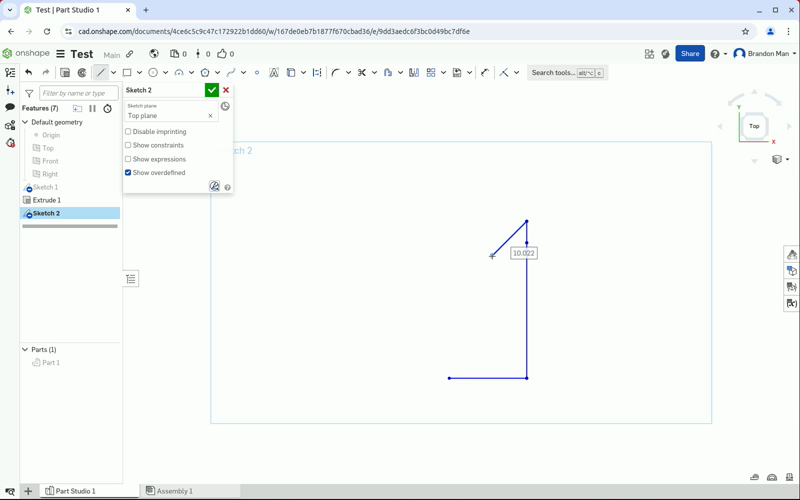
key(a)
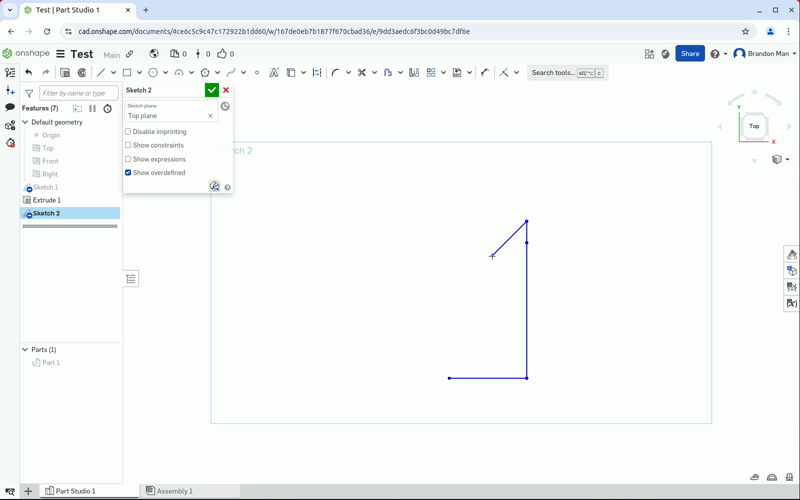
mouse_move(492, 255)
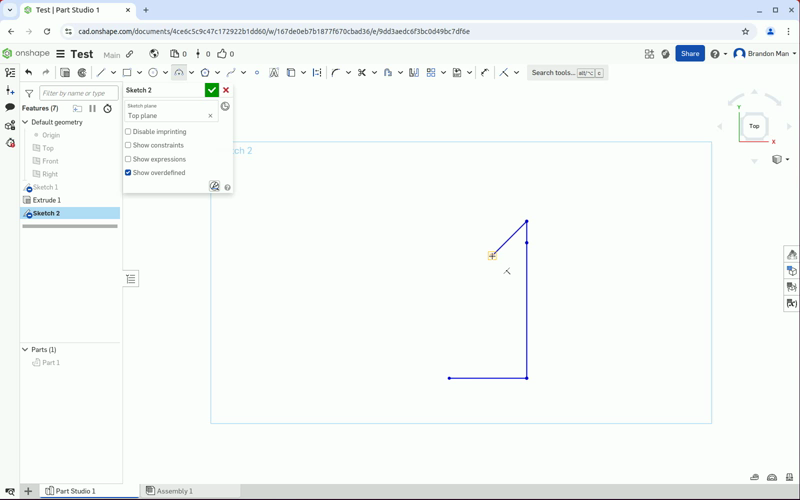
click(492, 255)
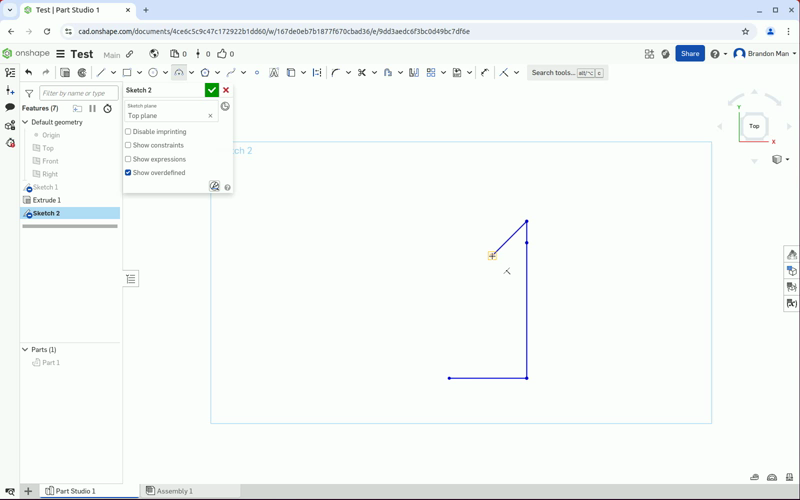
key_down(shift)
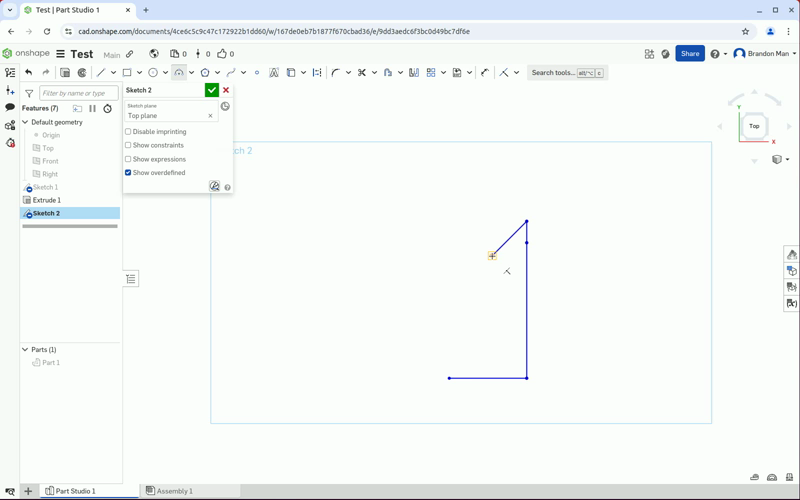
mouse_move(492, 280)
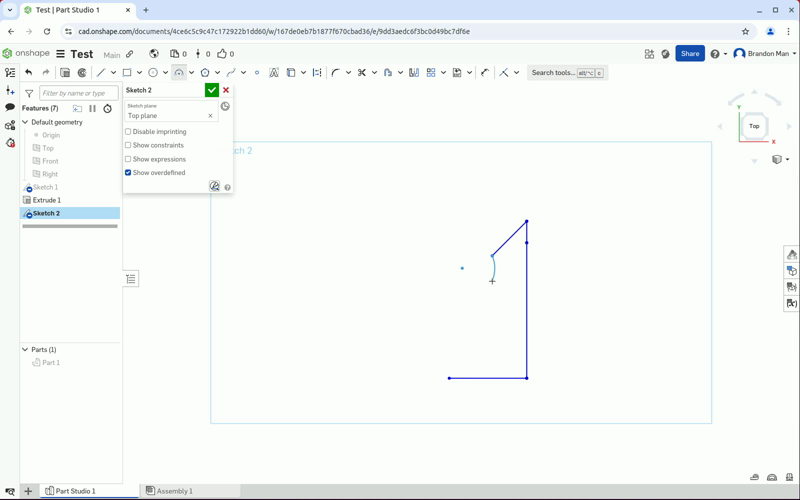
click(492, 280)
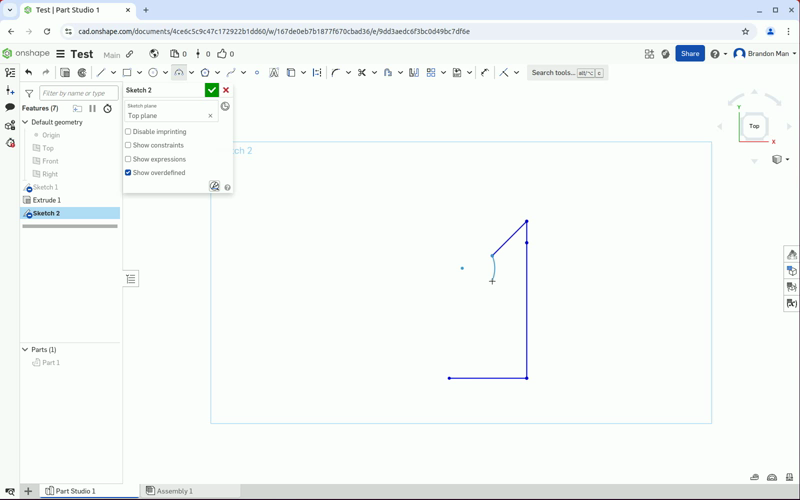
mouse_move(495, 268)
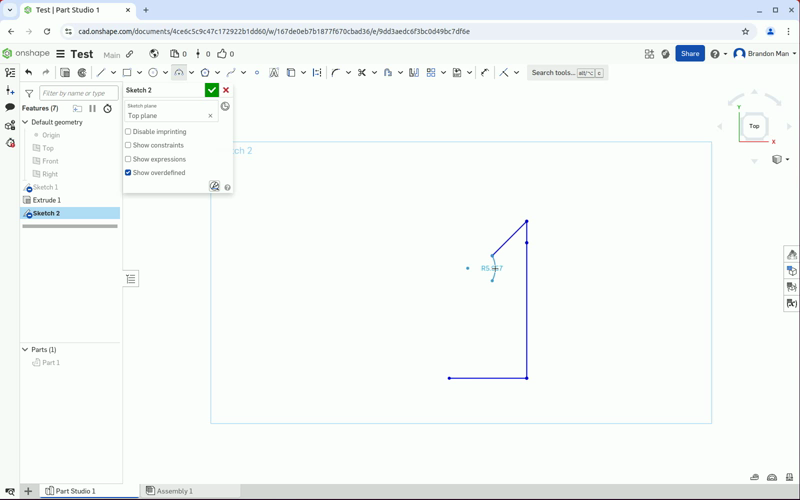
click(495, 268)
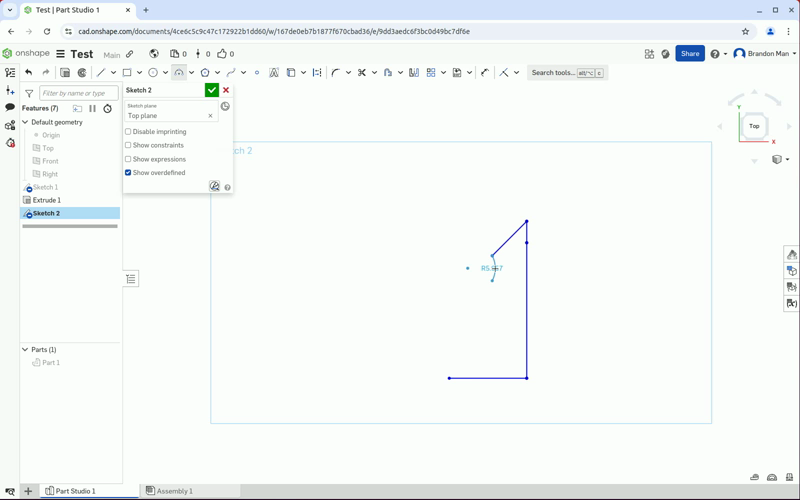
key_up(shift)
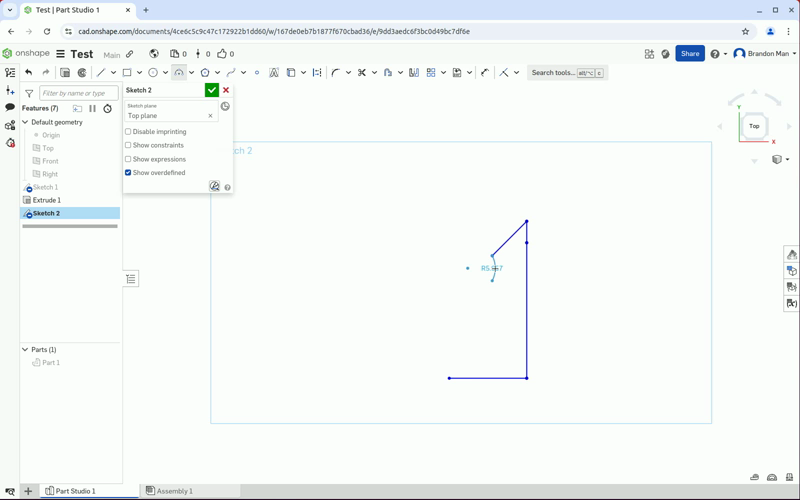
key(esc)
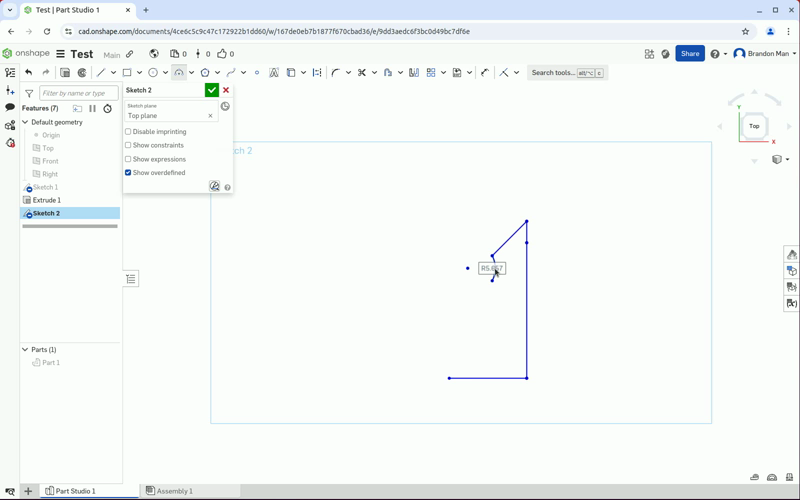
key(l)
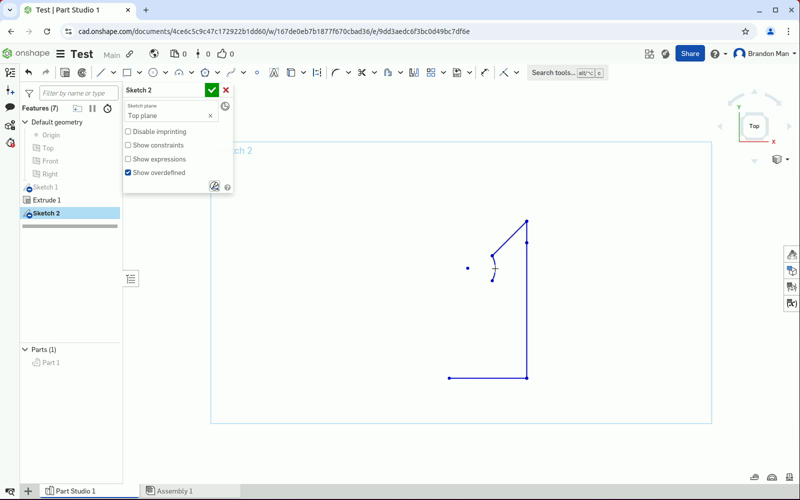
mouse_move(492, 280)
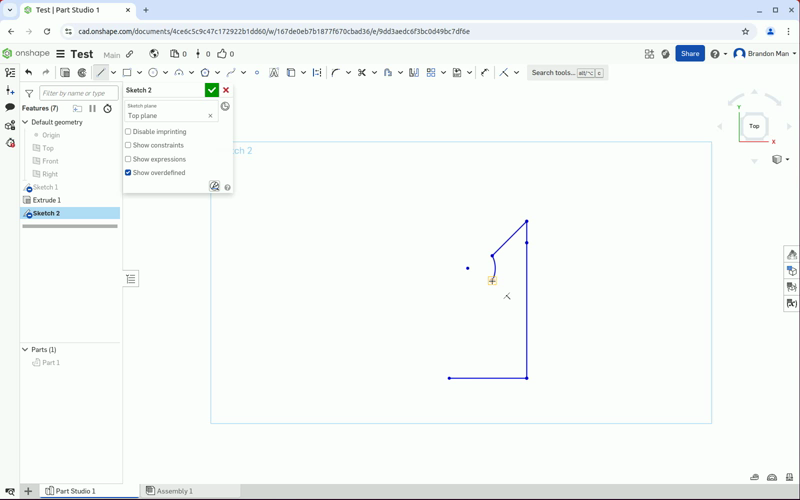
click(492, 280)
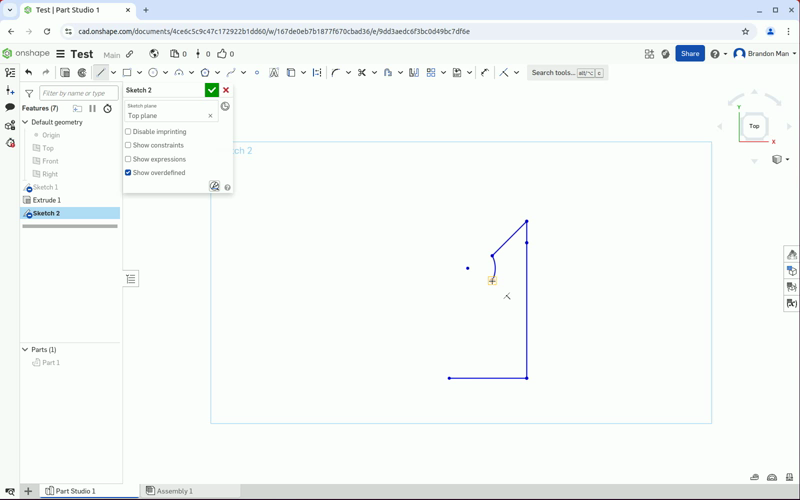
key_down(shift)
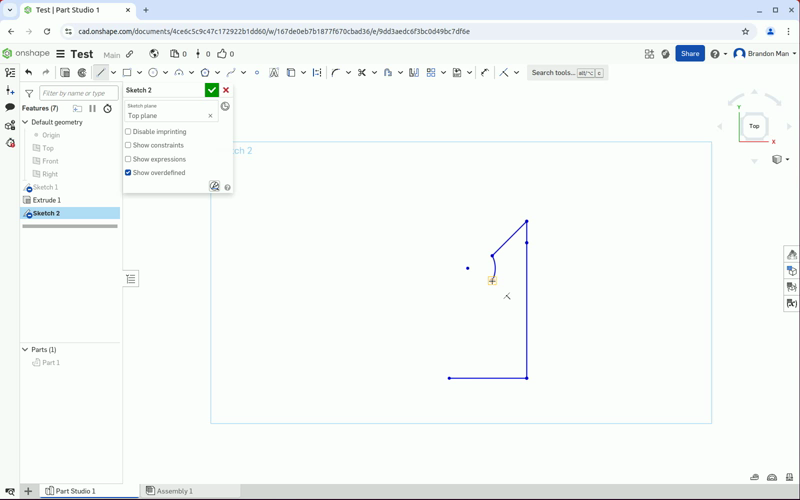
mouse_move(522, 280)
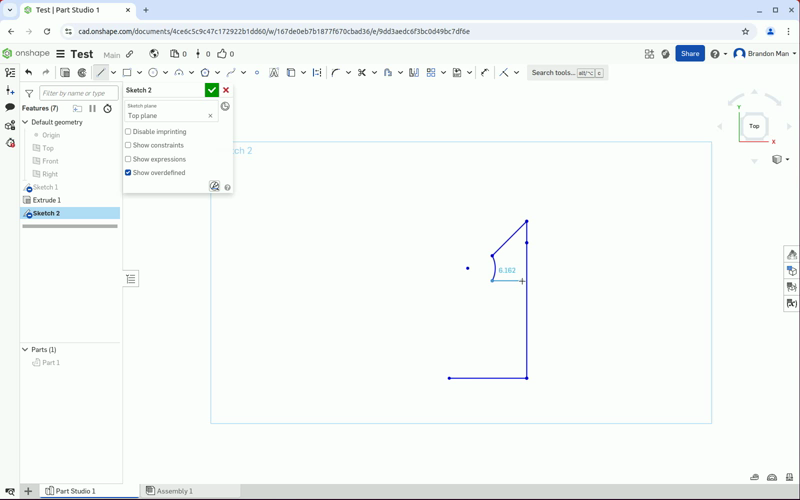
mouse_move(478, 272)
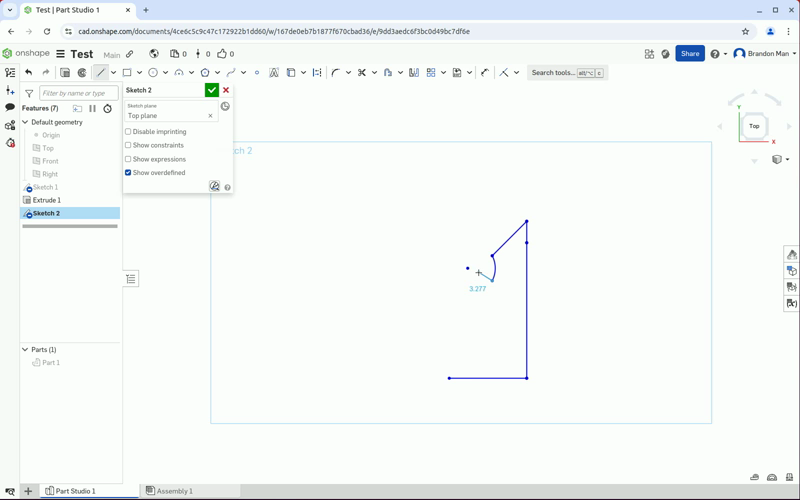
click(478, 272)
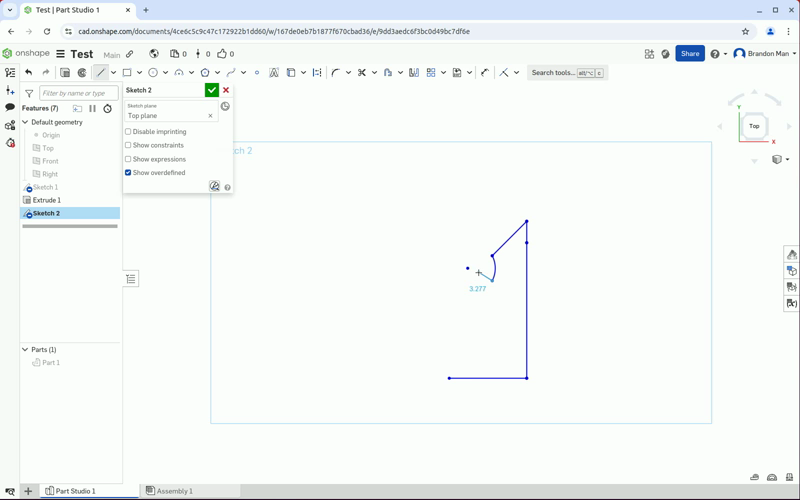
key_up(shift)
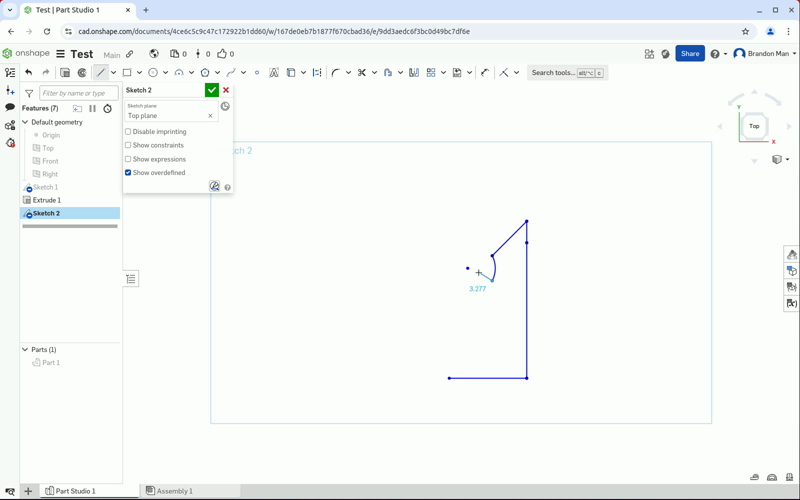
key(esc)
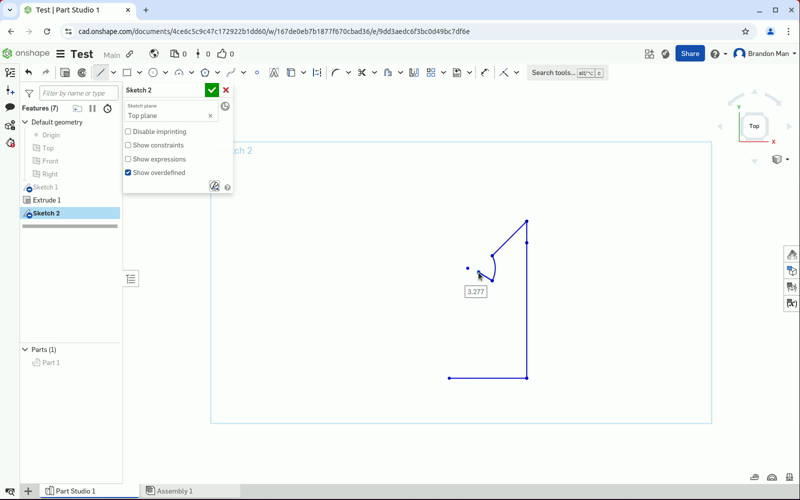
key(a)
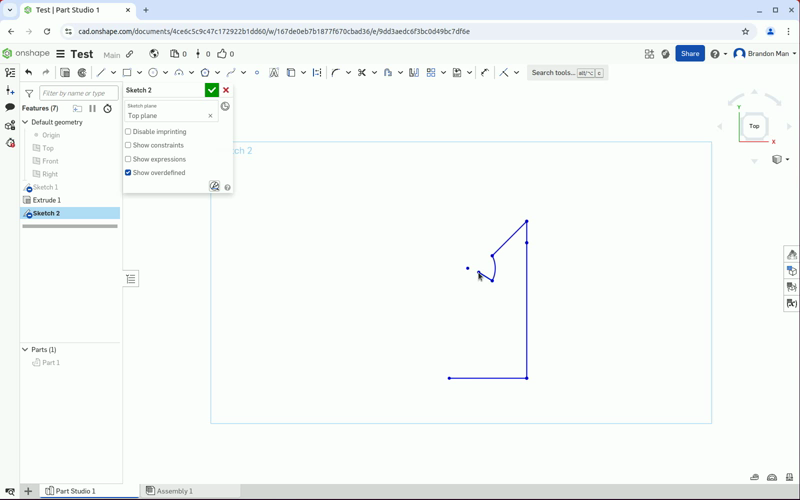
mouse_move(478, 272)
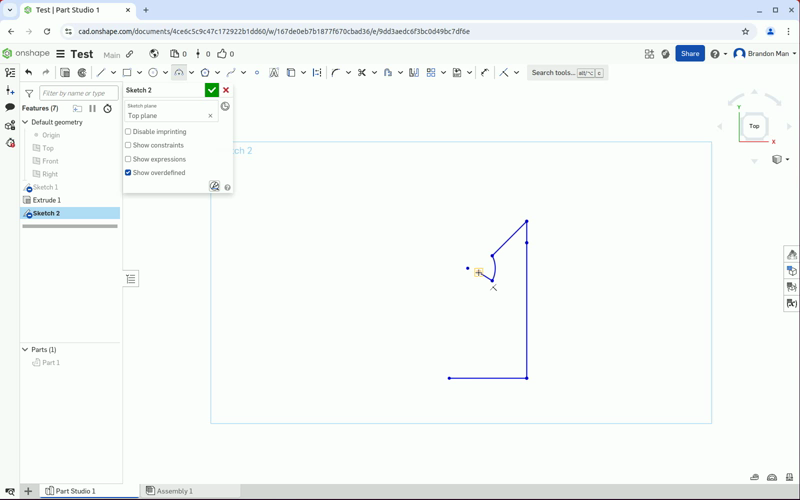
click(478, 272)
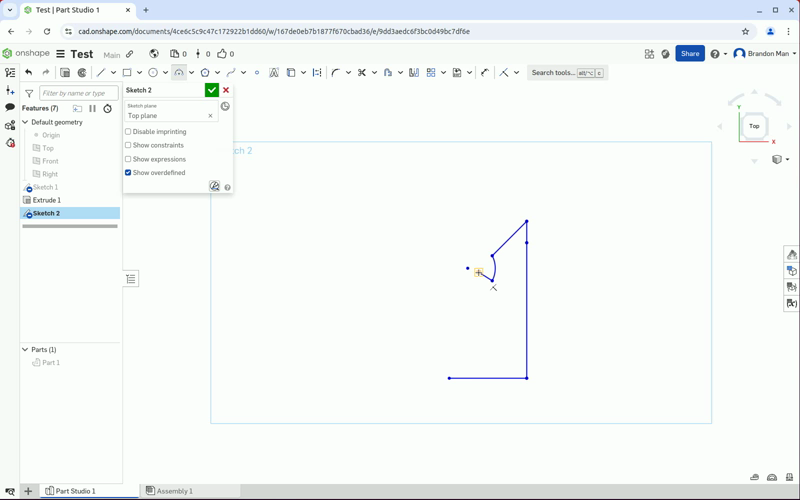
key_down(shift)
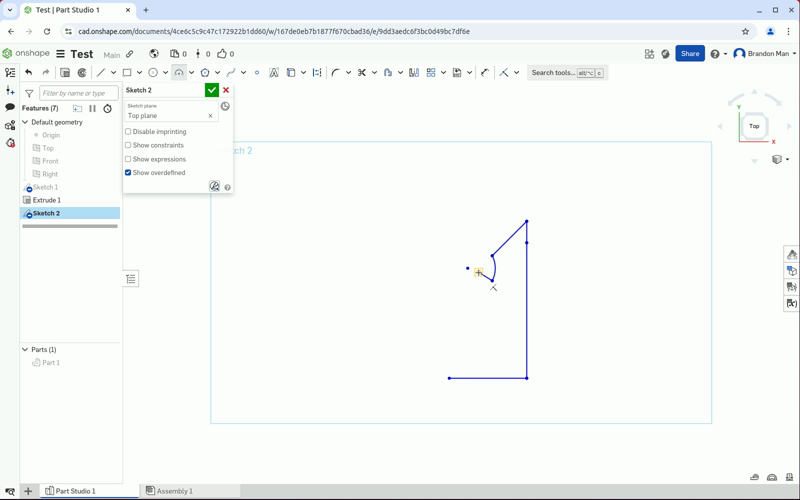
mouse_move(465, 288)
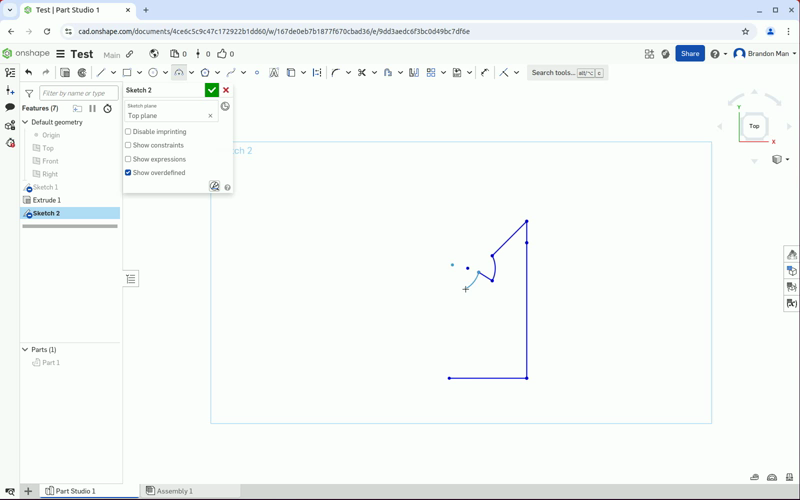
click(465, 288)
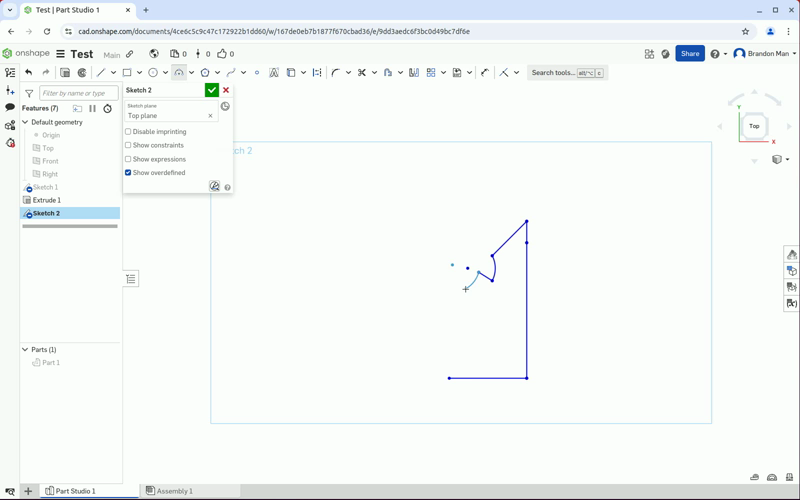
mouse_move(474, 282)
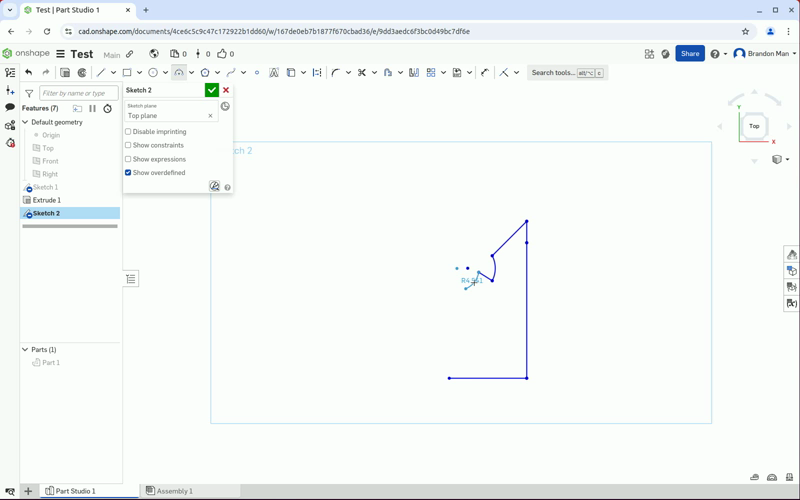
click(474, 282)
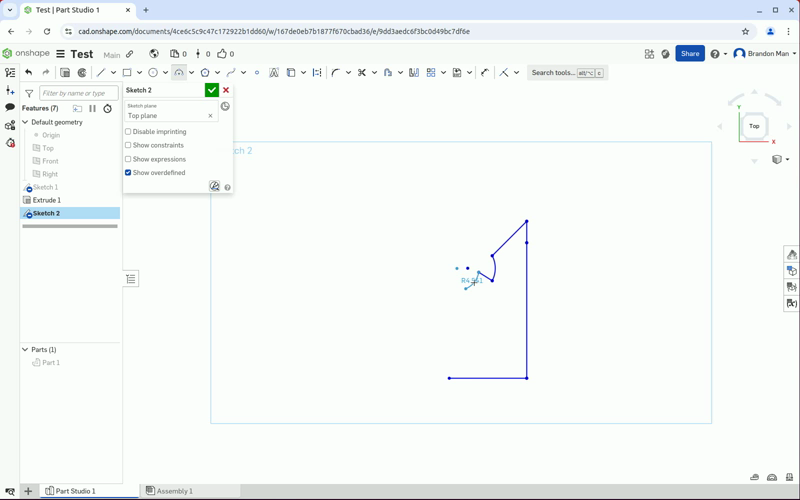
key_up(shift)
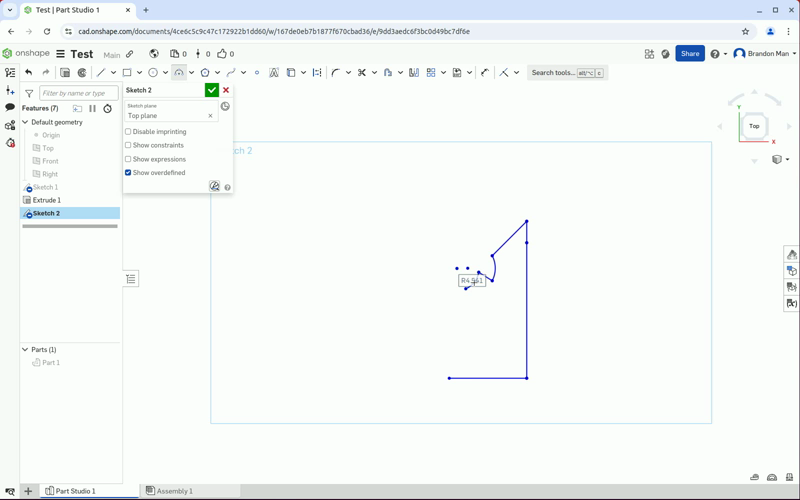
key(esc)
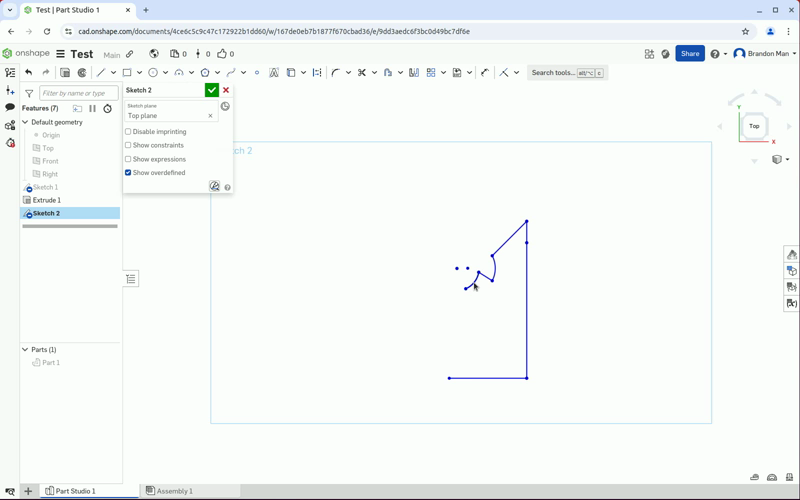
key(l)
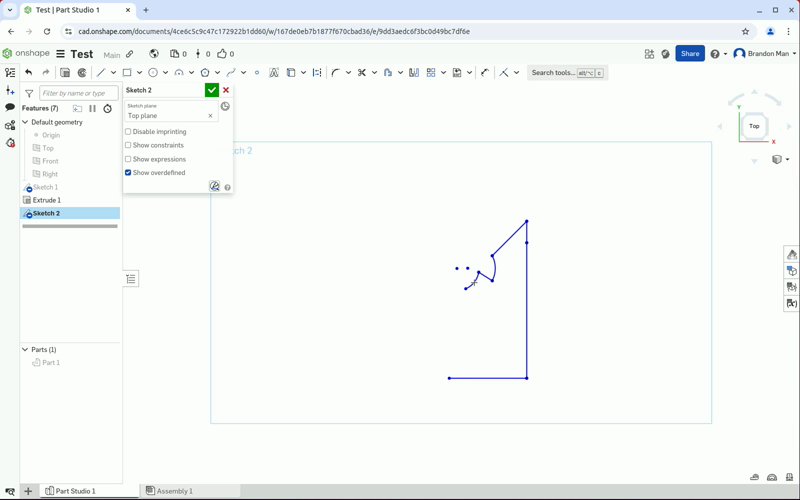
mouse_move(465, 288)
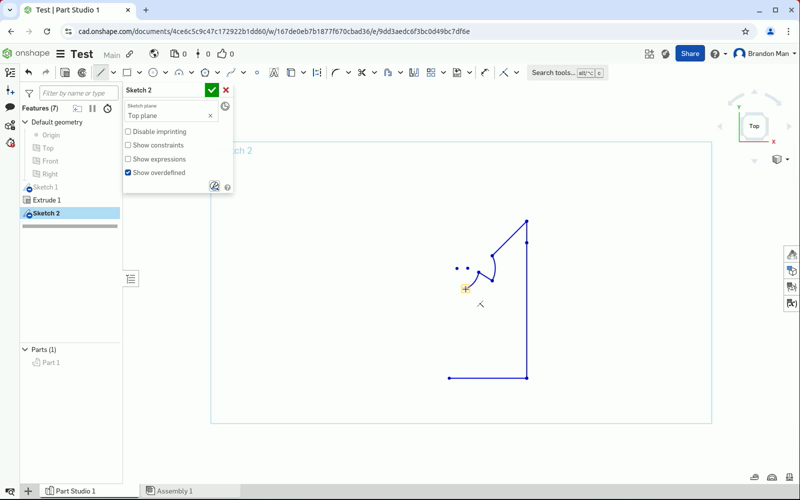
click(465, 288)
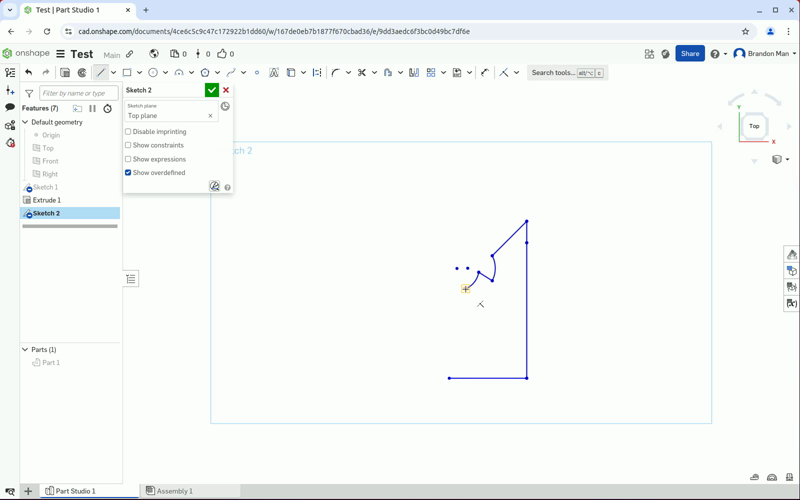
key_down(shift)
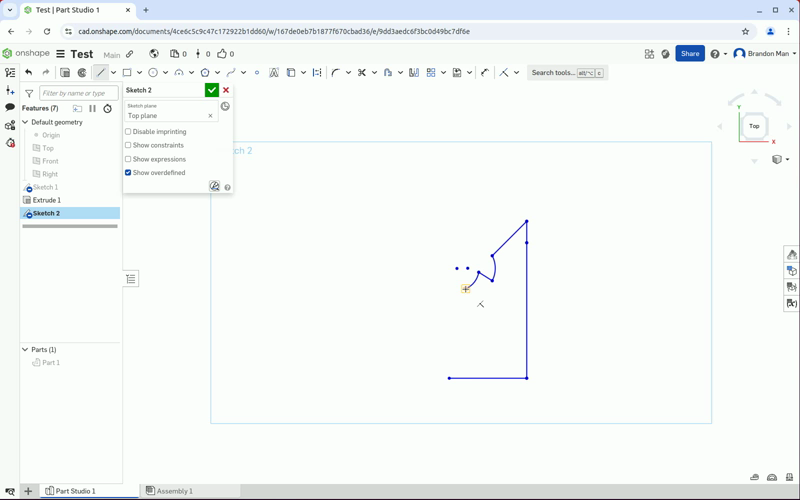
mouse_move(513, 336)
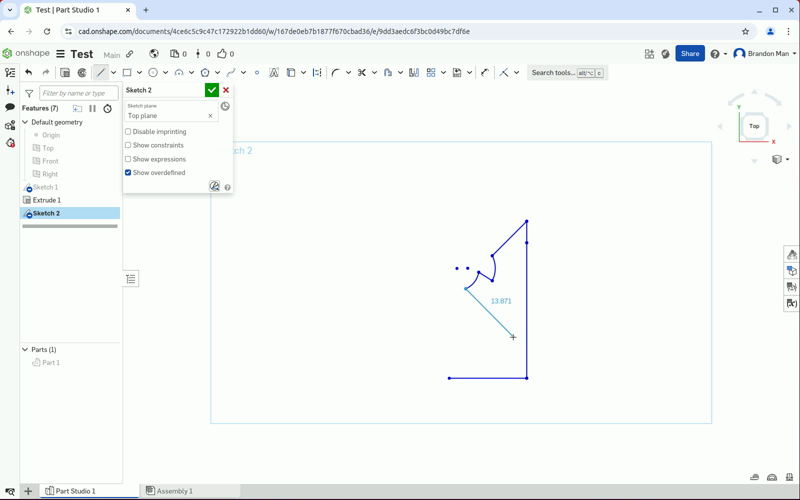
click(513, 336)
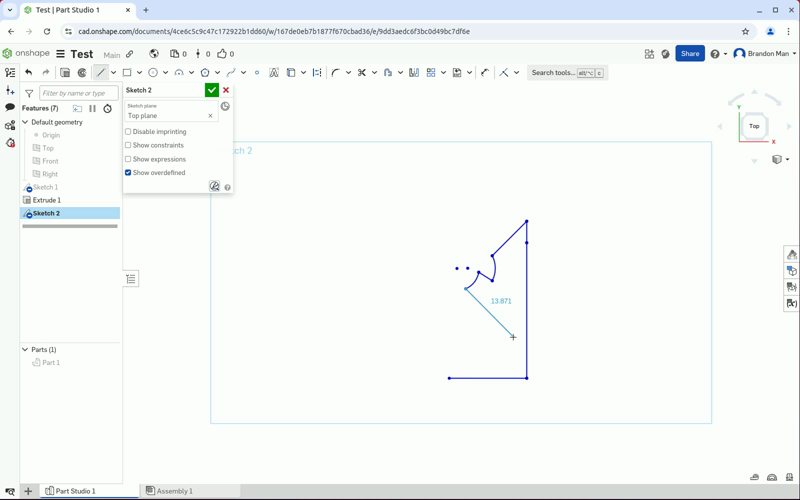
key_up(shift)
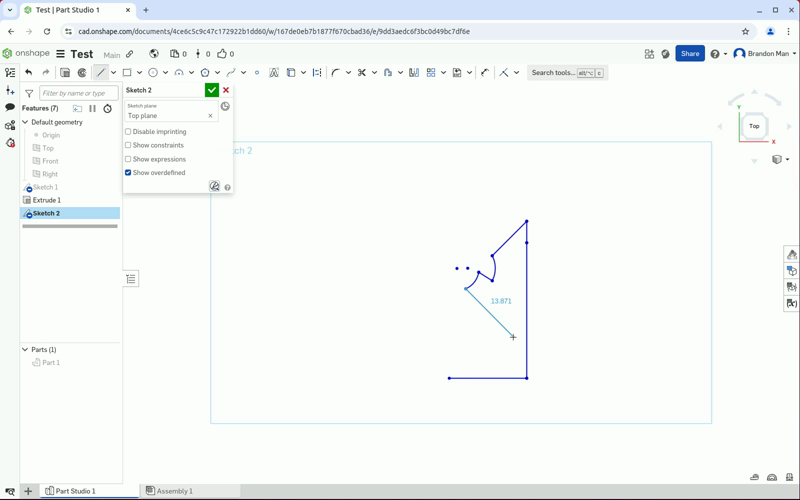
key_down(shift)
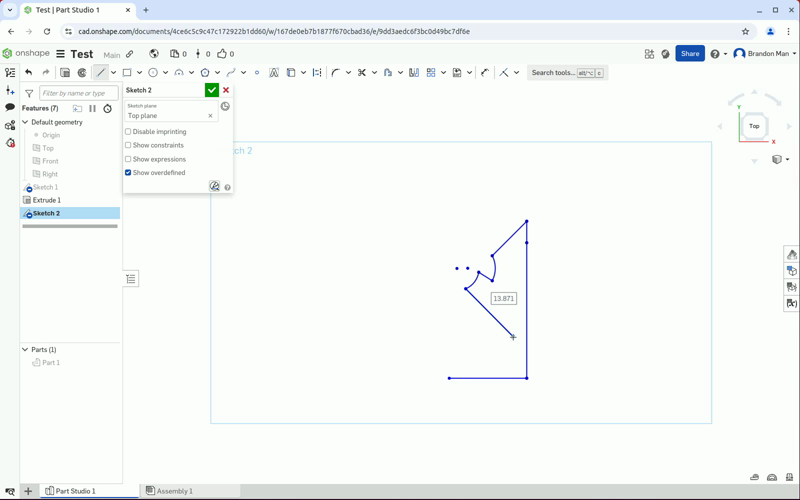
mouse_move(543, 336)
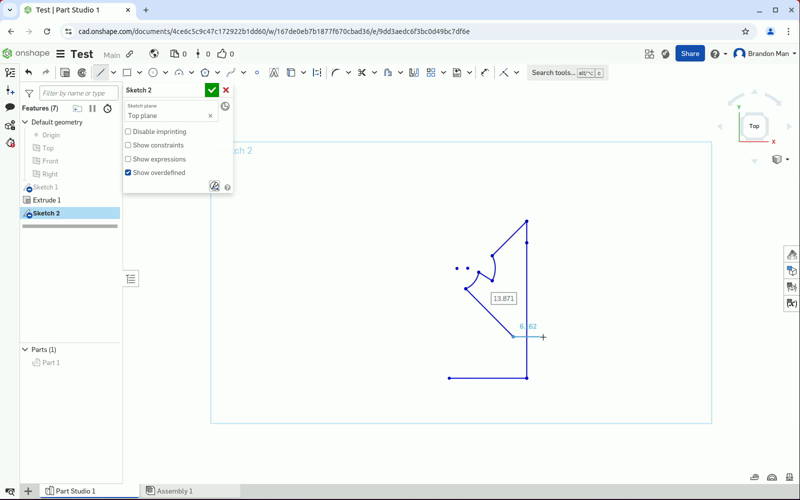
mouse_move(498, 339)
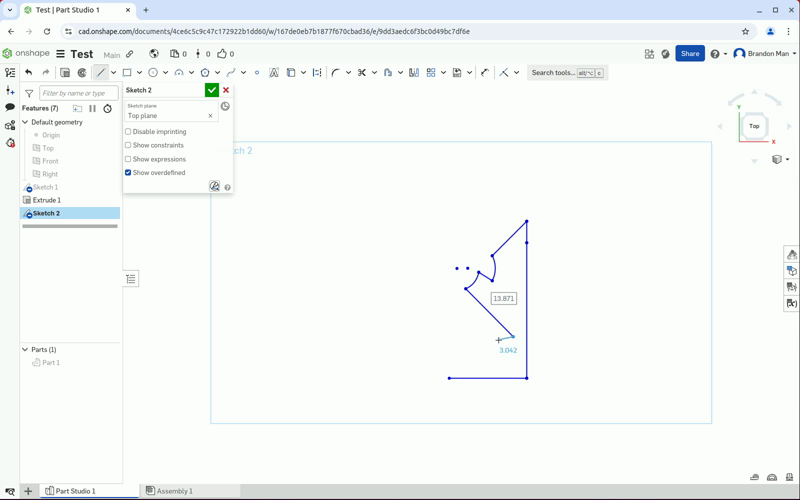
click(498, 339)
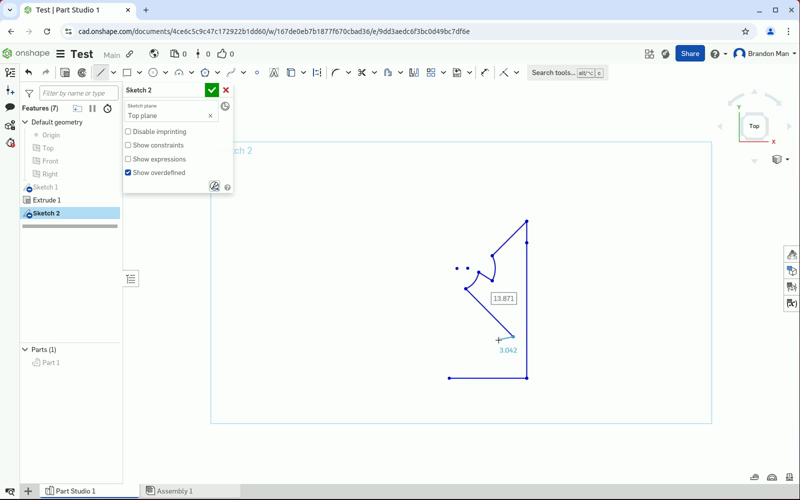
key_up(shift)
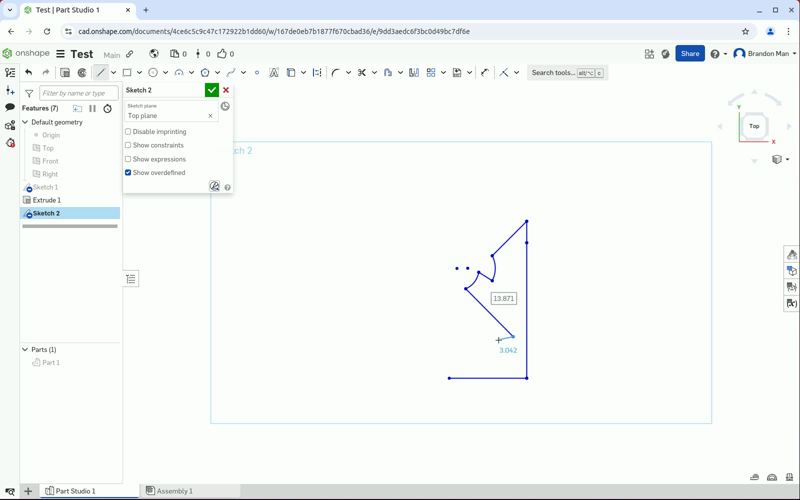
key_down(shift)
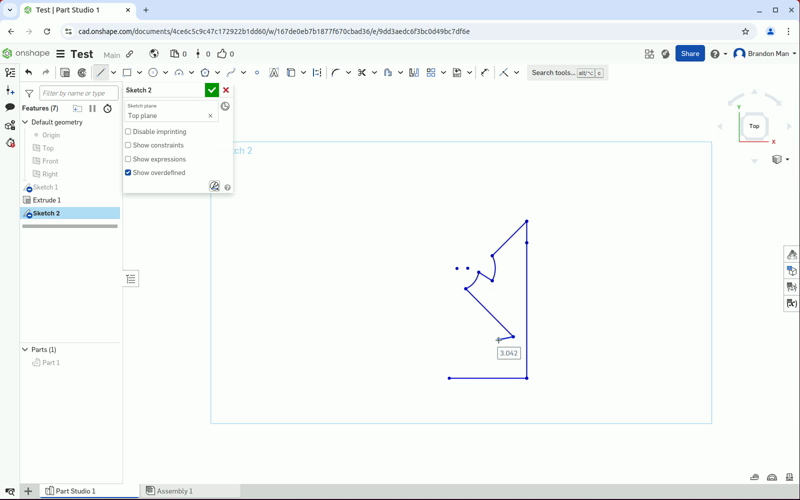
mouse_move(449, 290)
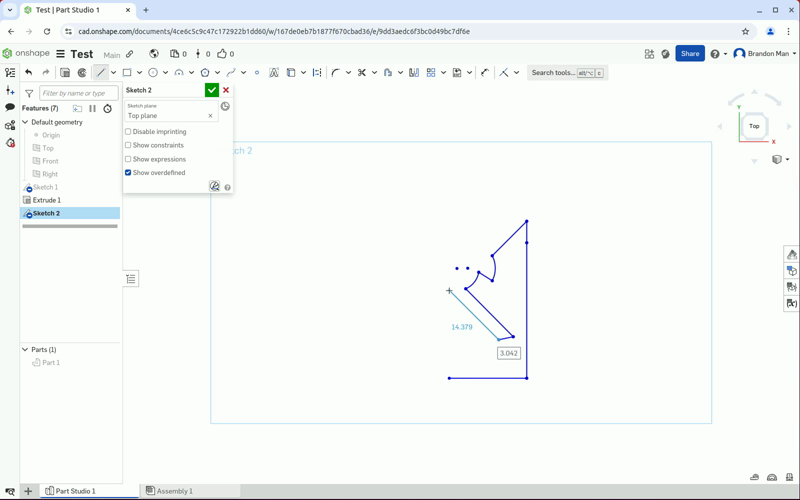
click(449, 290)
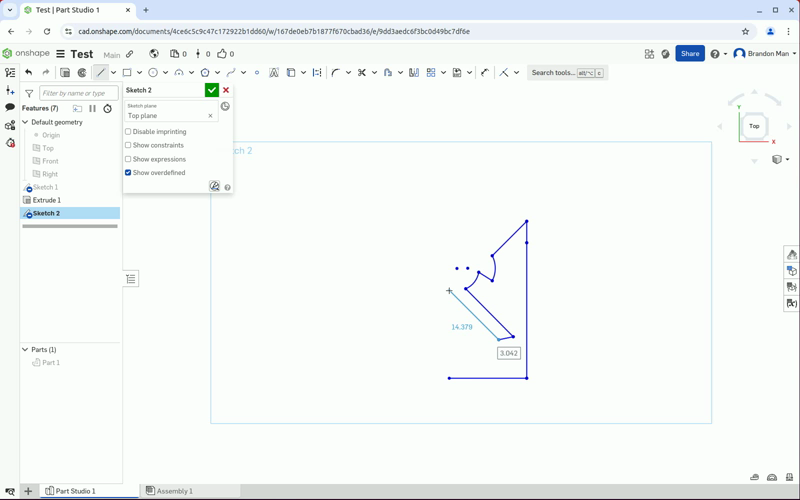
key_up(shift)
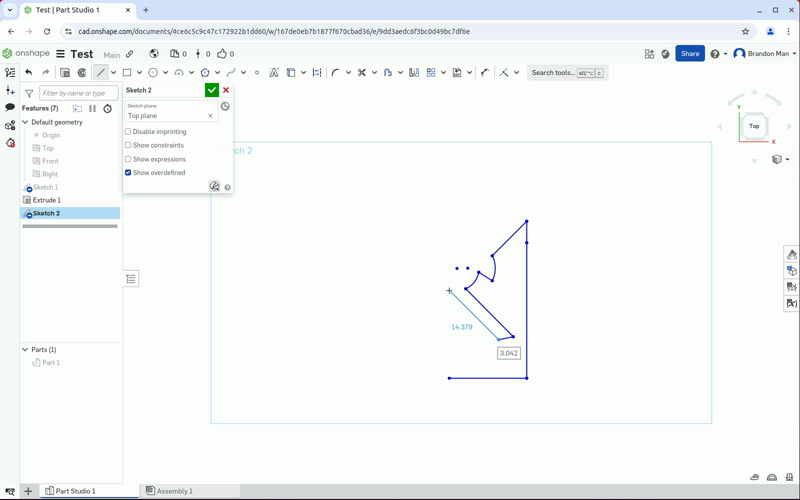
key_down(shift)
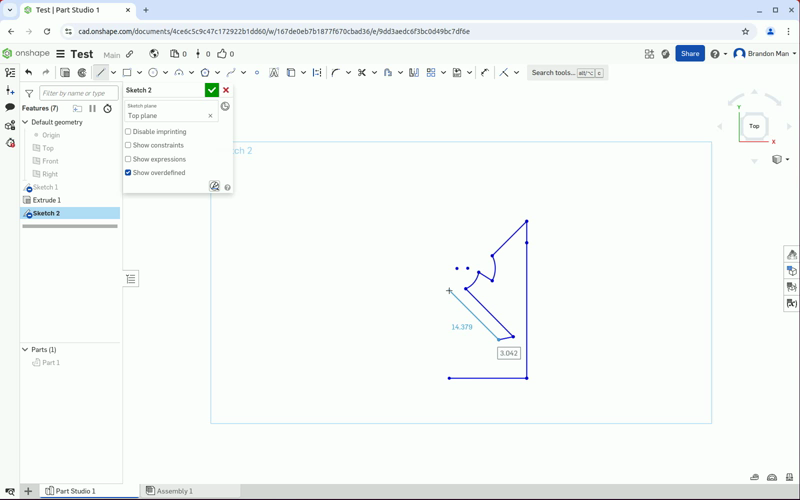
mouse_move(449, 378)
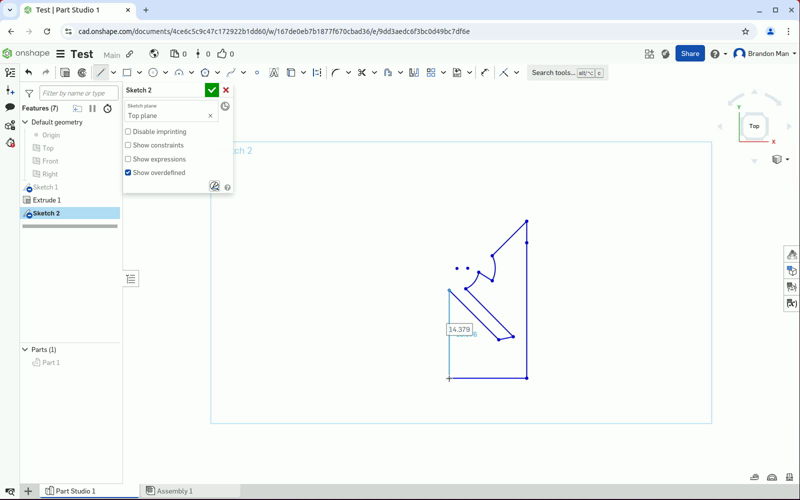
key_up(shift)
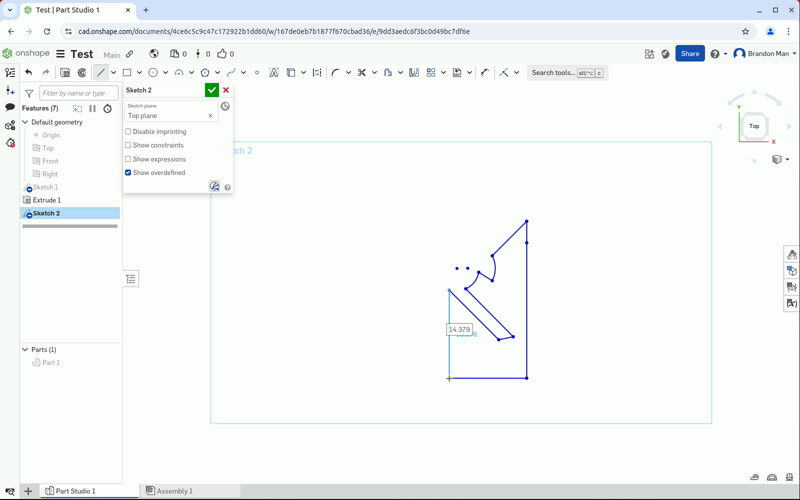
click(449, 378)
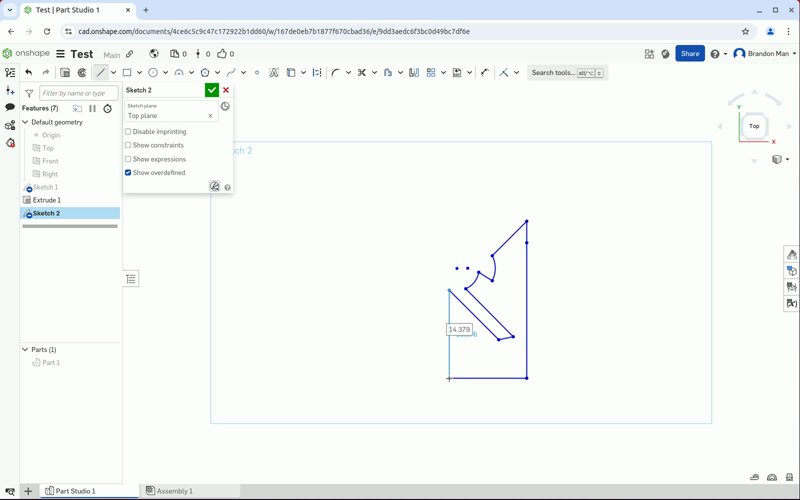
key(esc)
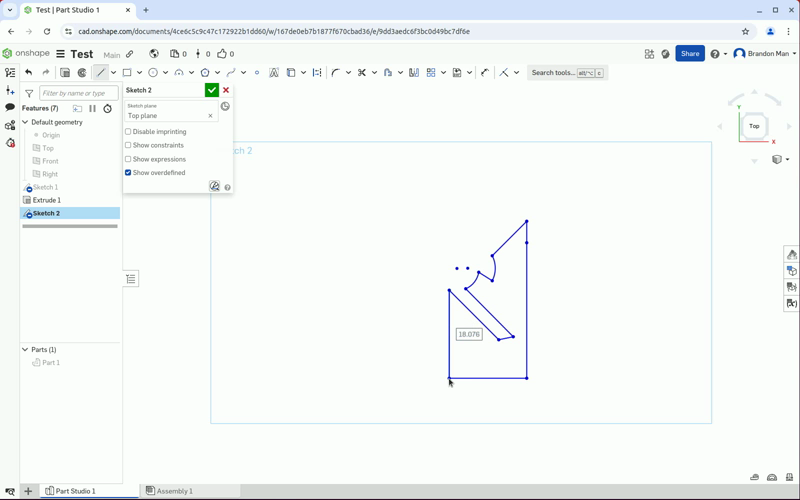
mouse_move(496, 285)
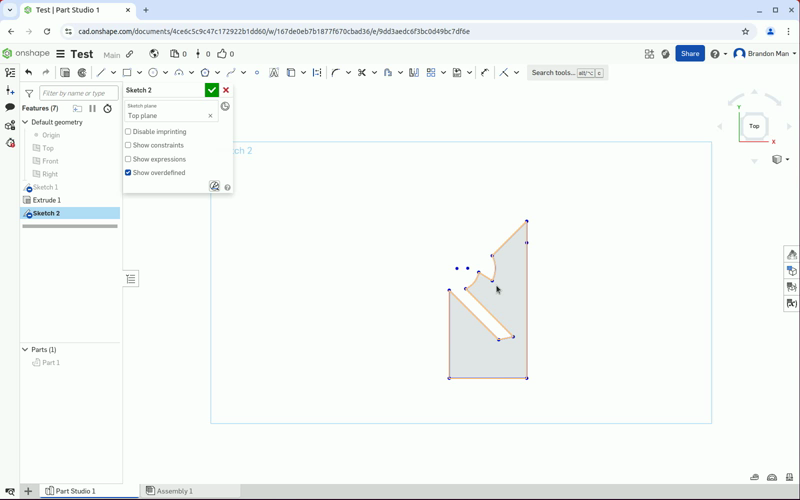
click(496, 285)
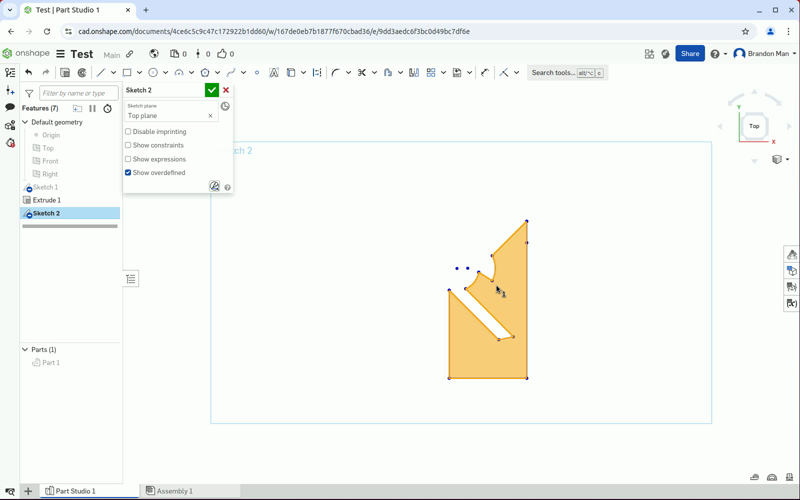
mouse_move(73, 352)
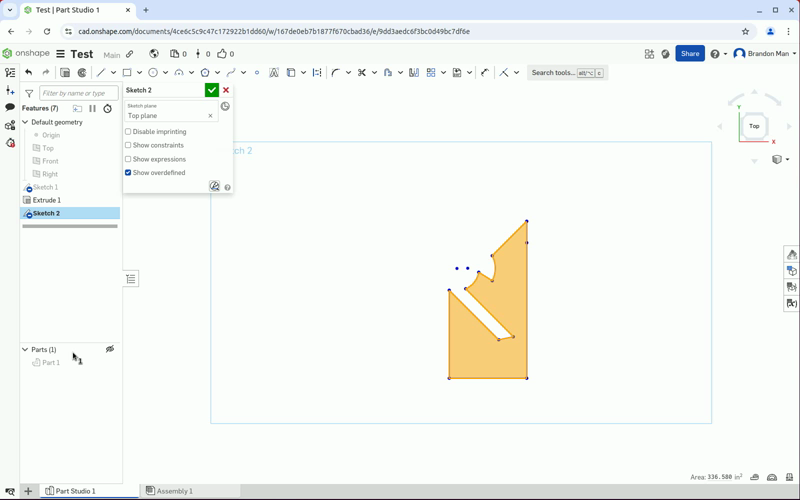
key(shift+y)
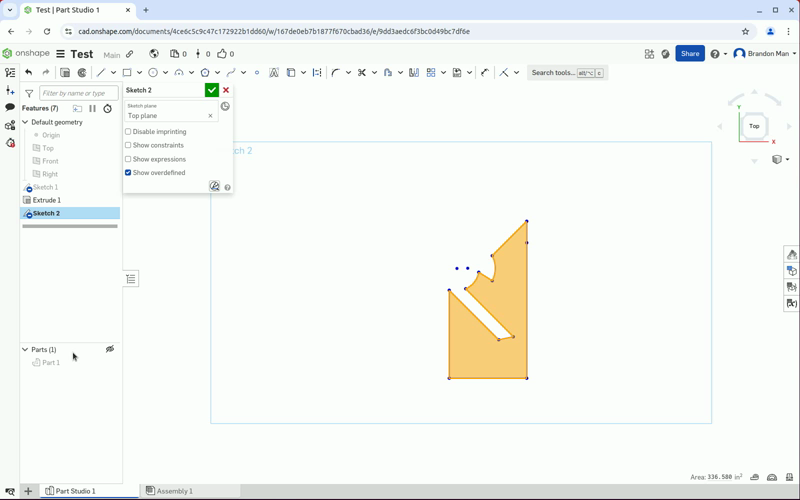
key(shift+e)
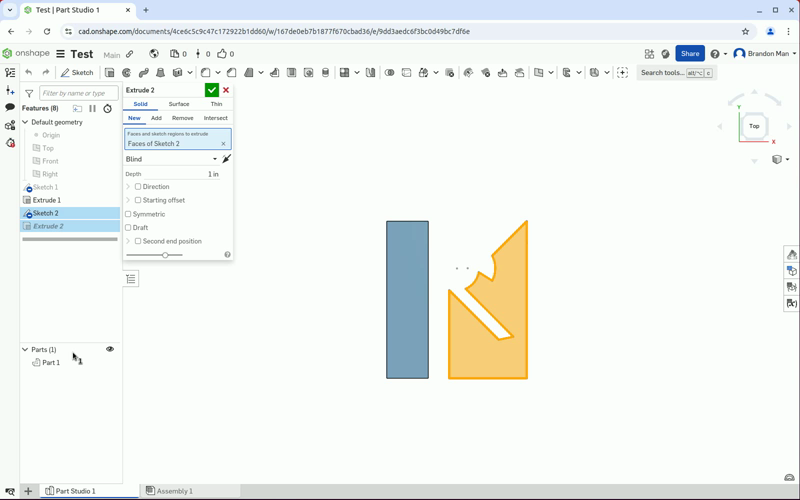
mouse_move(143, 106)
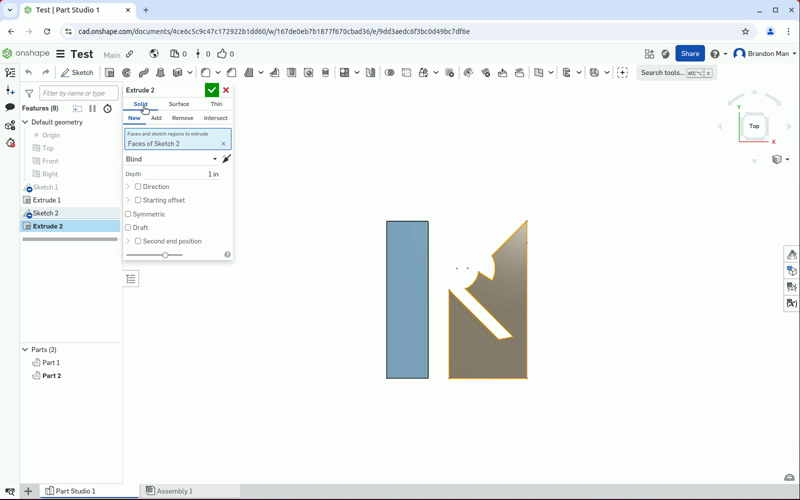
click(143, 106)
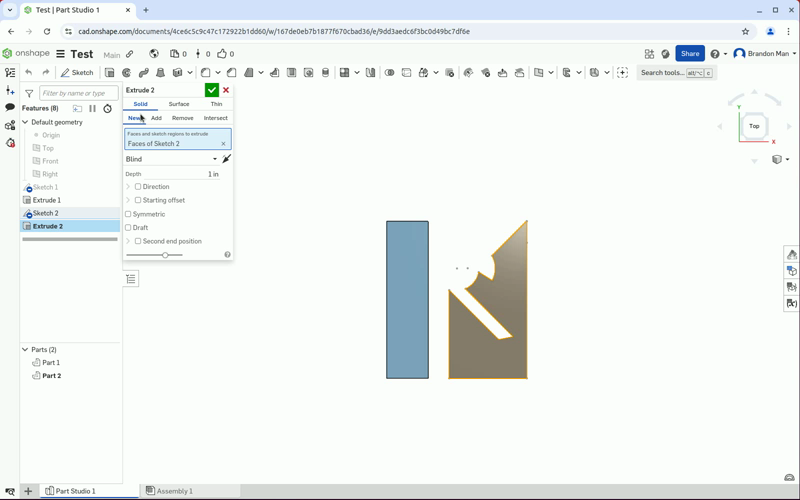
mouse_move(137, 120)
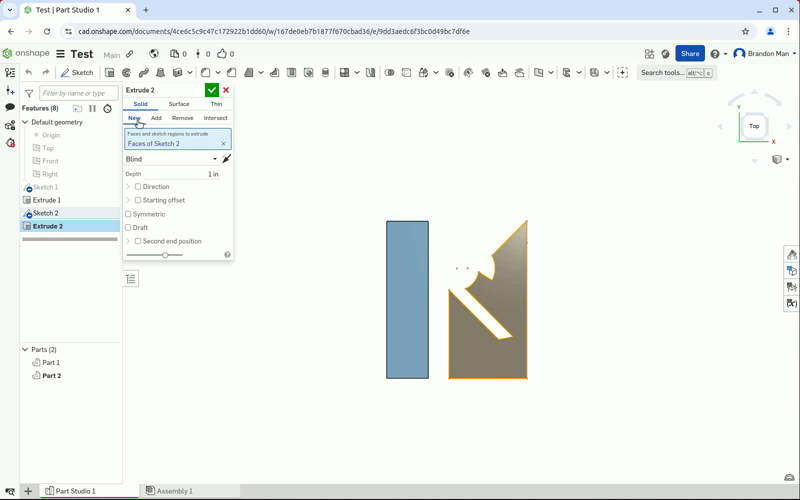
click(137, 120)
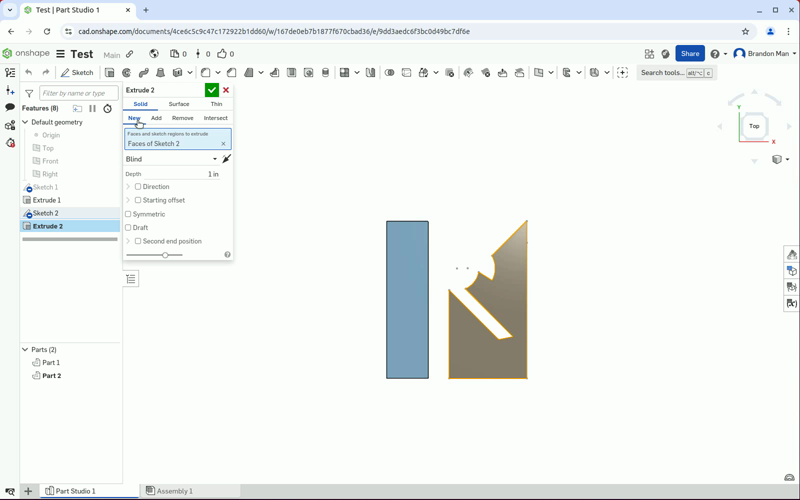
key(tab, 4)
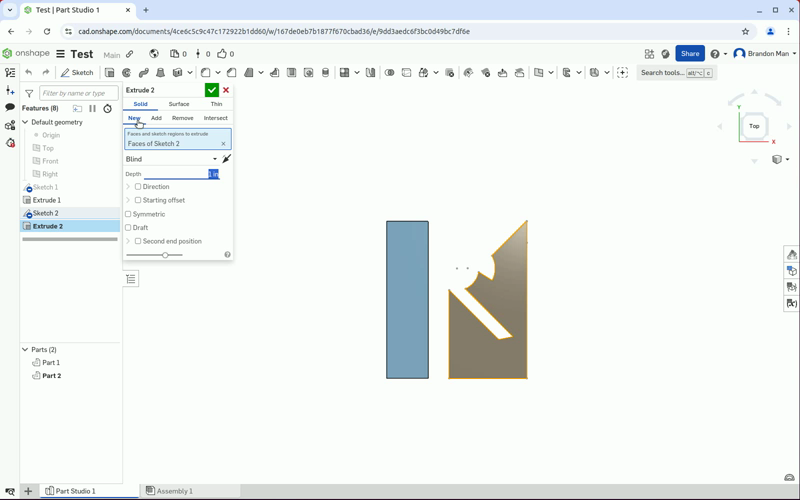
text(2.889)
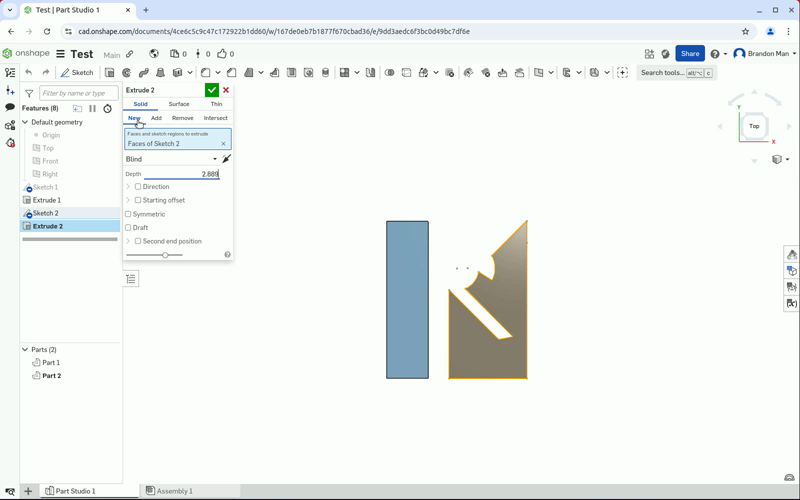
key(enter)
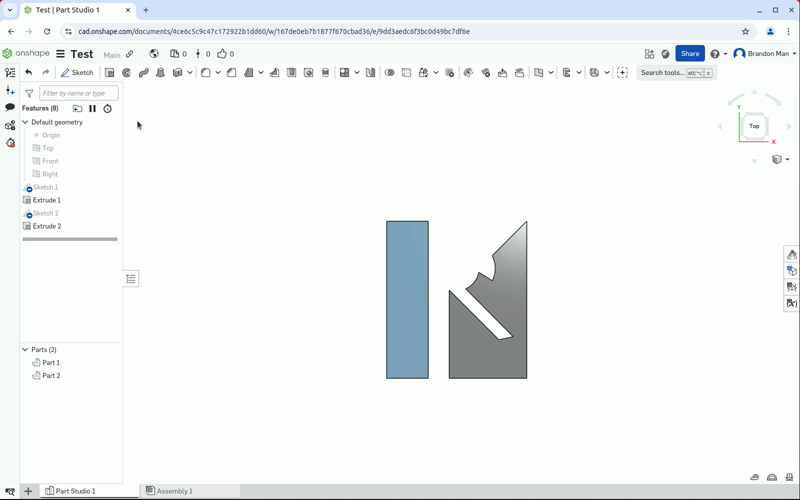
key(shift+h)
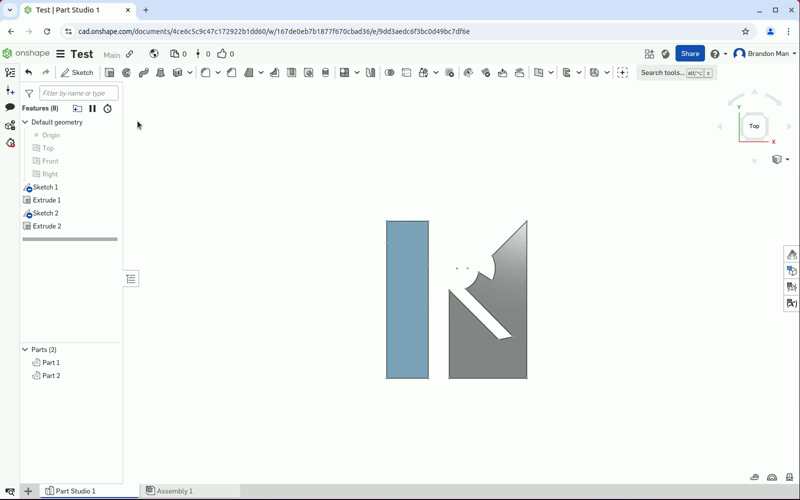
key(shift+h)
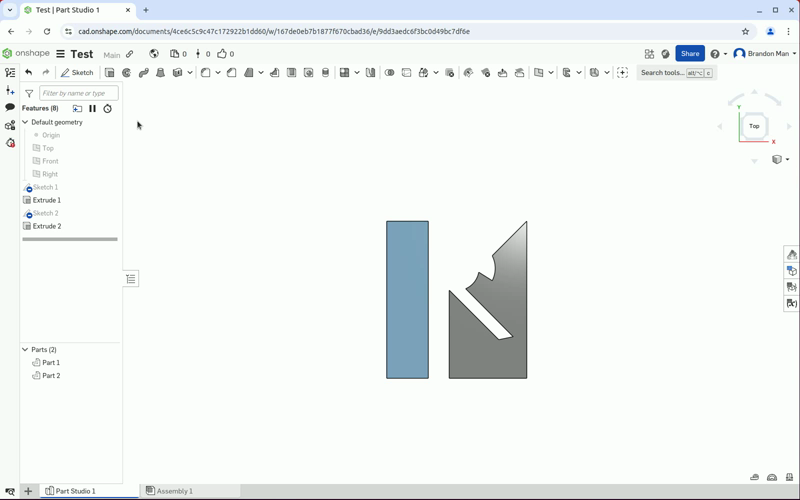
mouse_move(73, 189)
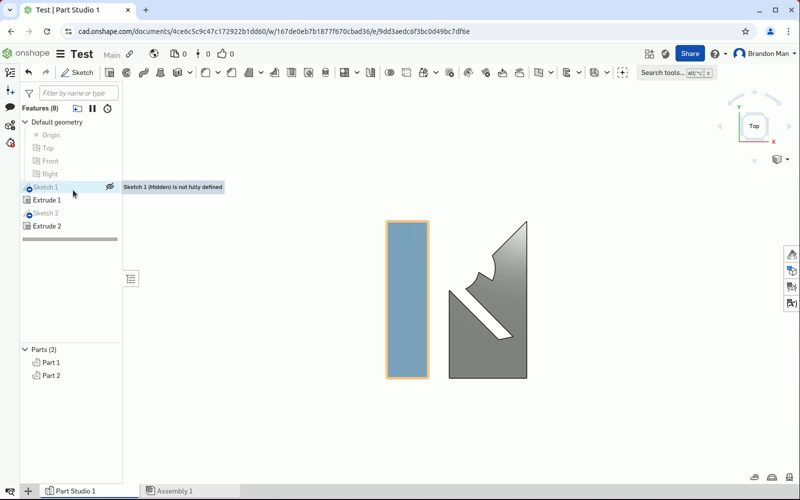
click(73, 189)
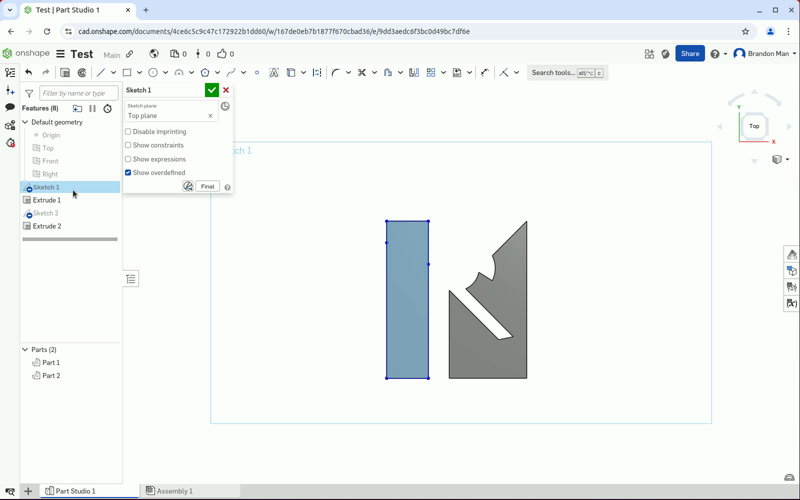
mouse_move(229, 92)
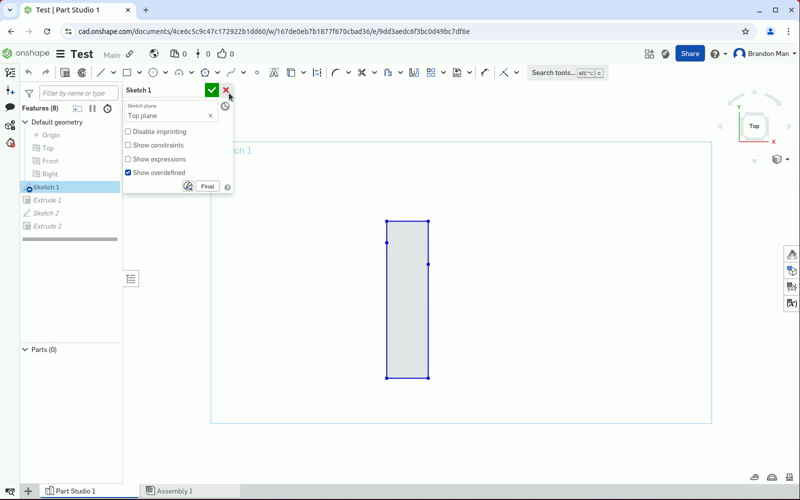
click(229, 92)
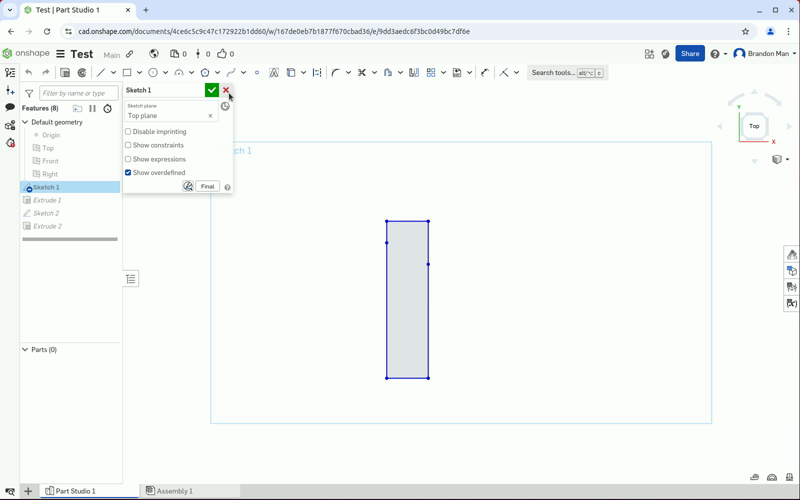
key(shift+s)
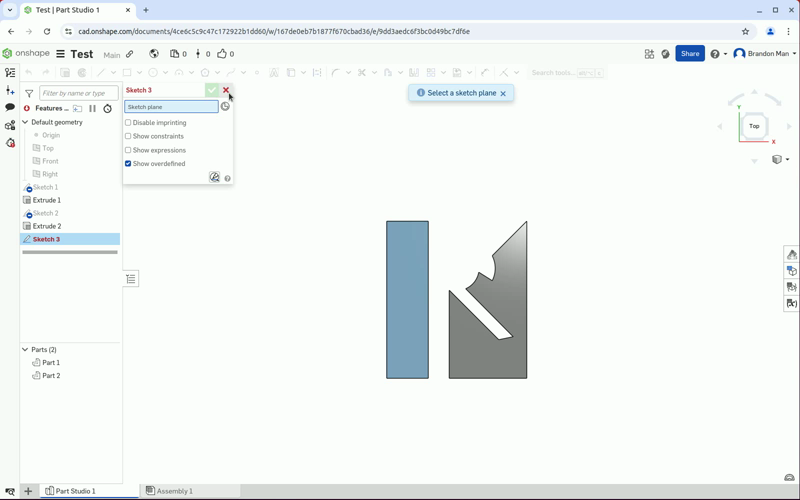
mouse_move(73, 150)
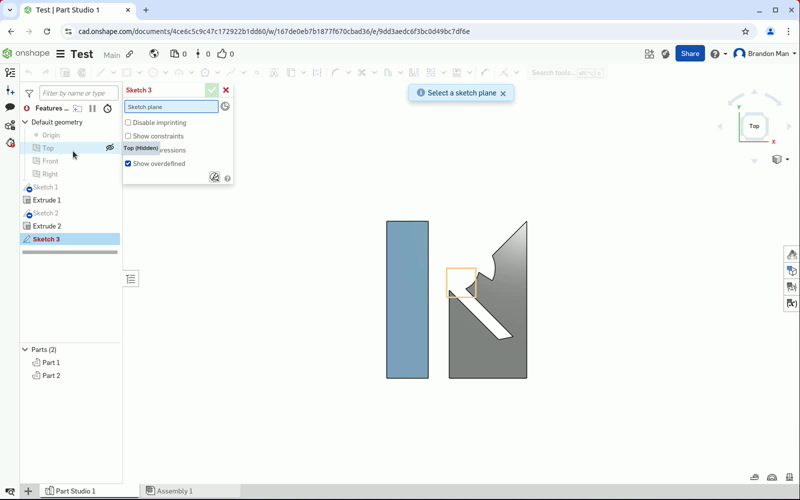
click(73, 150)
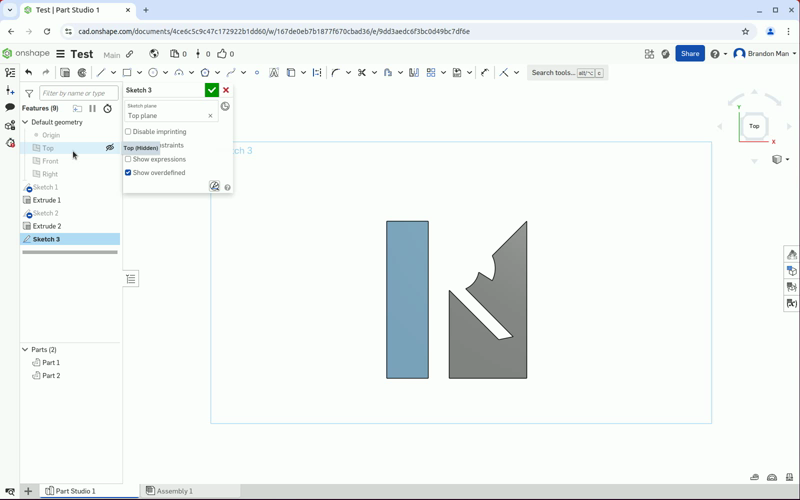
mouse_move(73, 352)
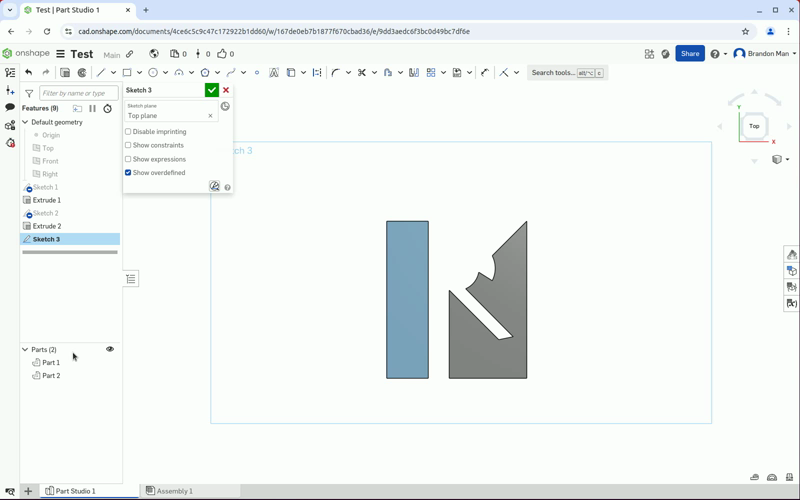
key(y)
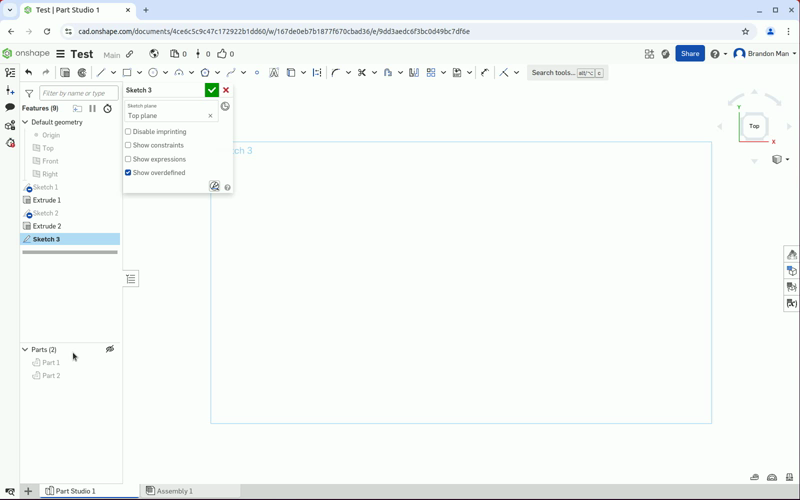
key(l)
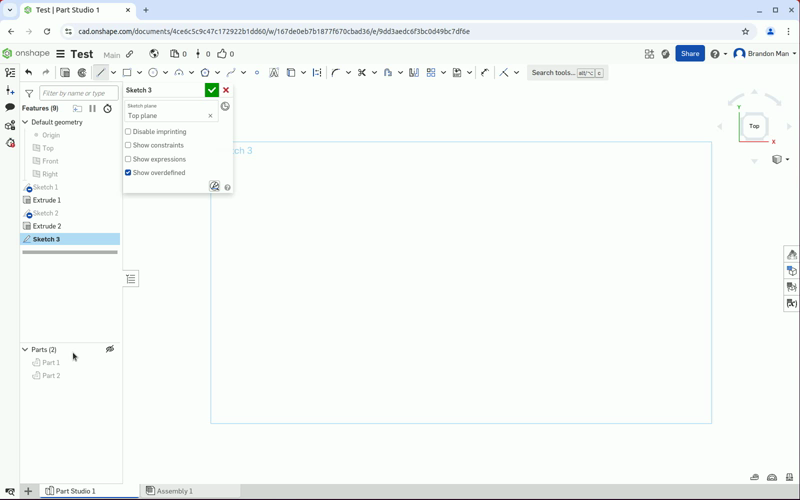
key_down(shift)
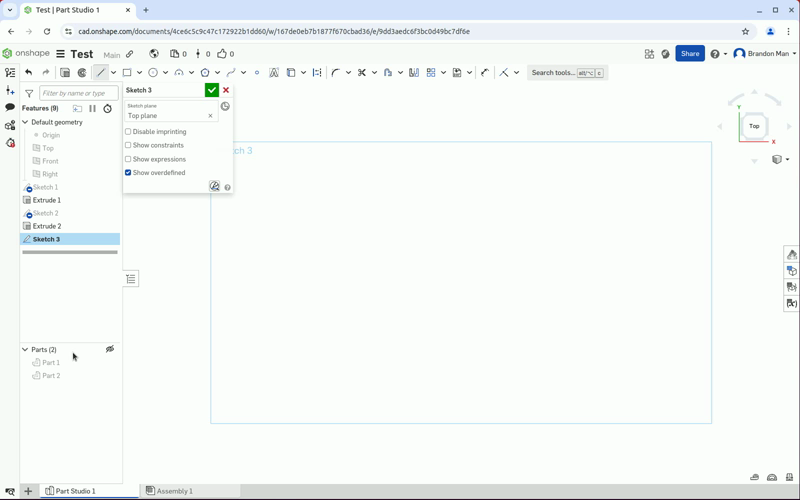
mouse_move(427, 264)
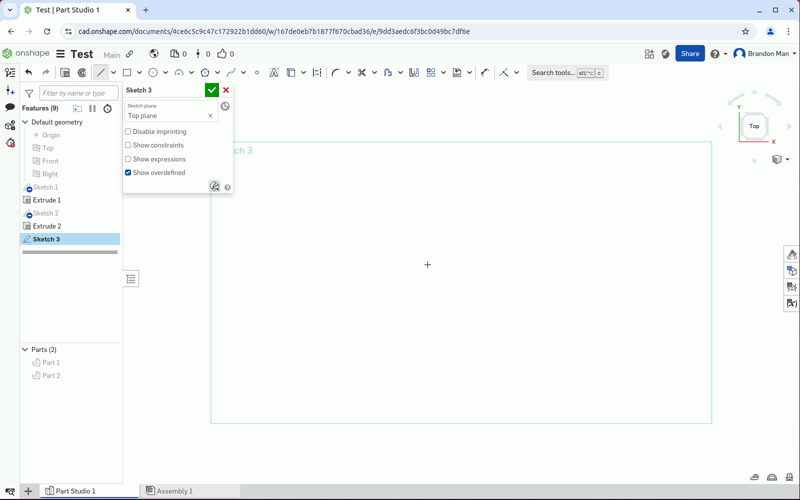
click(427, 264)
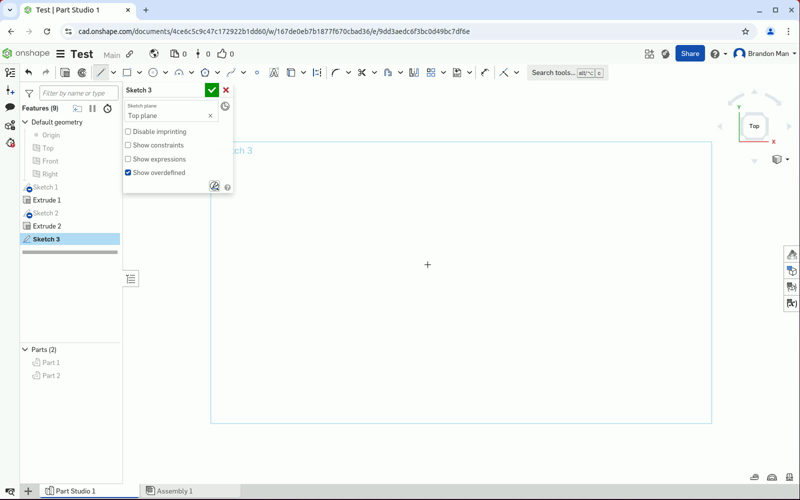
key_up(shift)
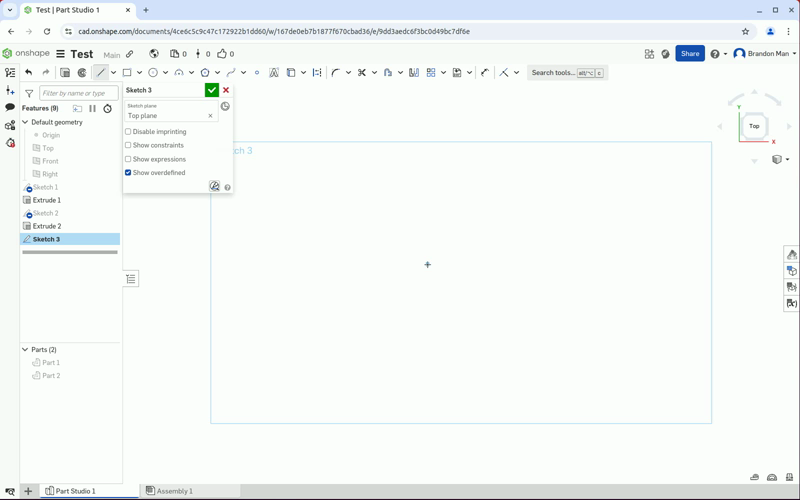
key_down(shift)
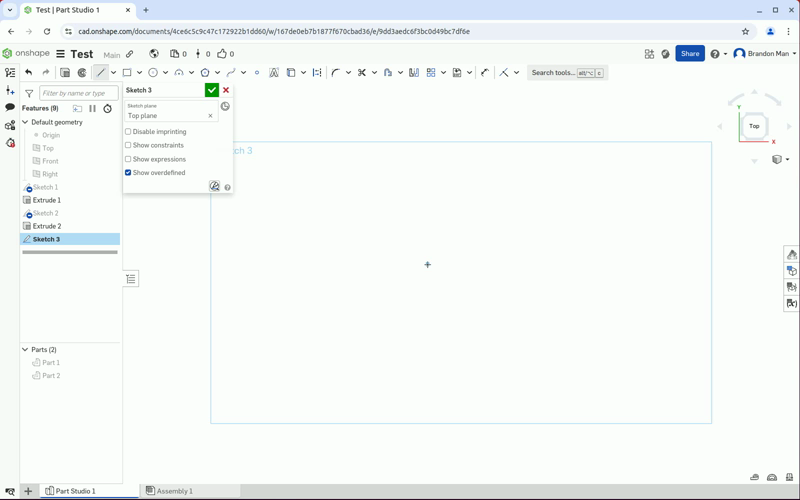
mouse_move(457, 264)
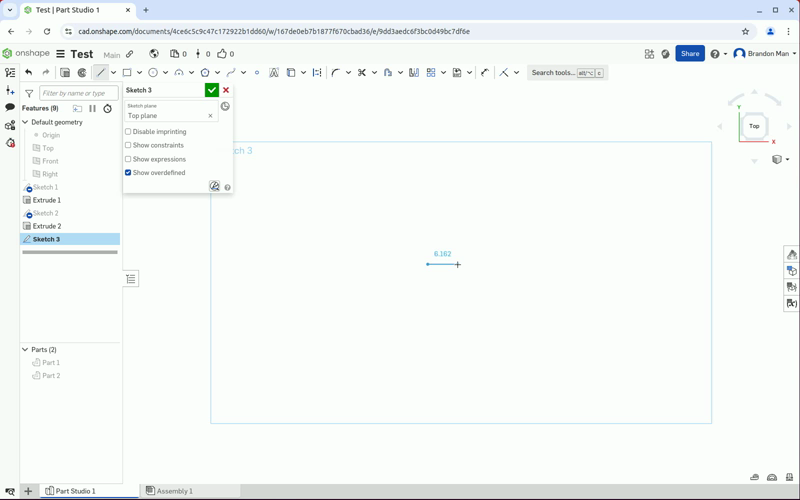
mouse_move(435, 264)
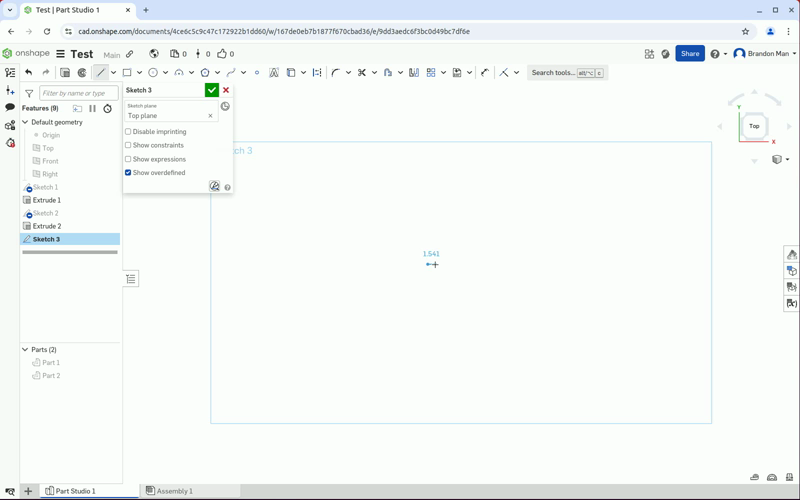
scroll(6)
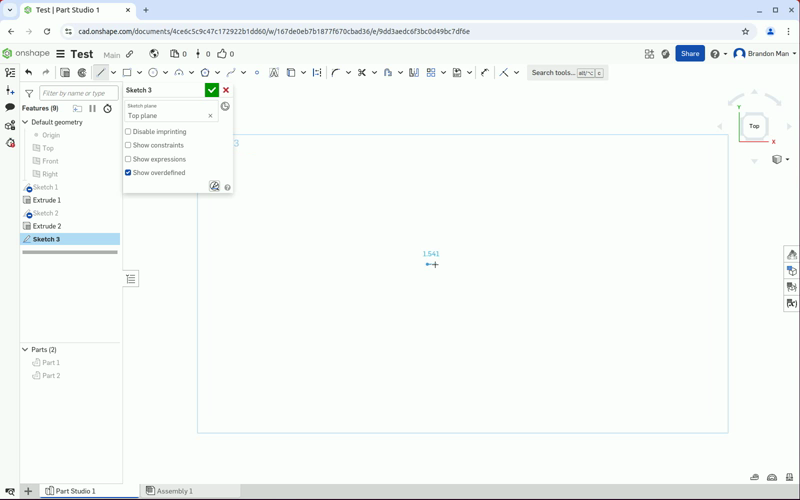
scroll(6)
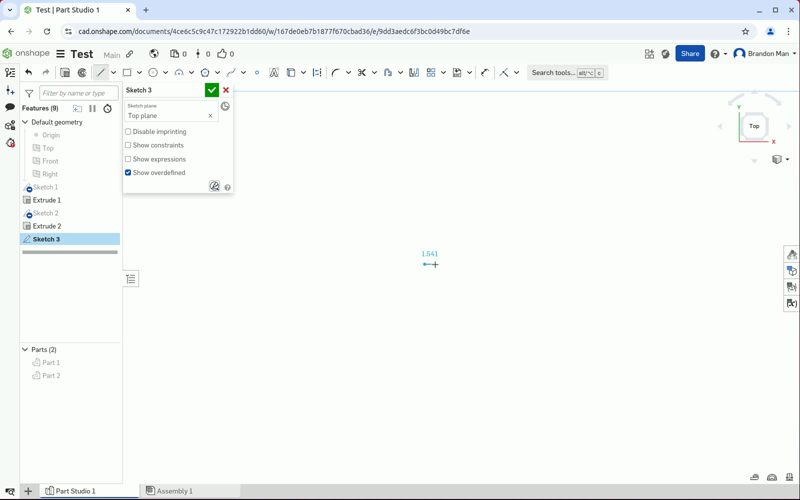
scroll(6)
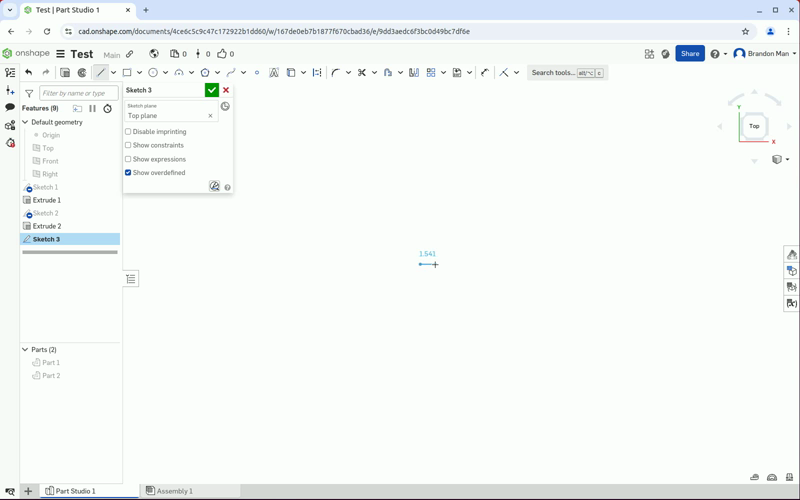
scroll(6)
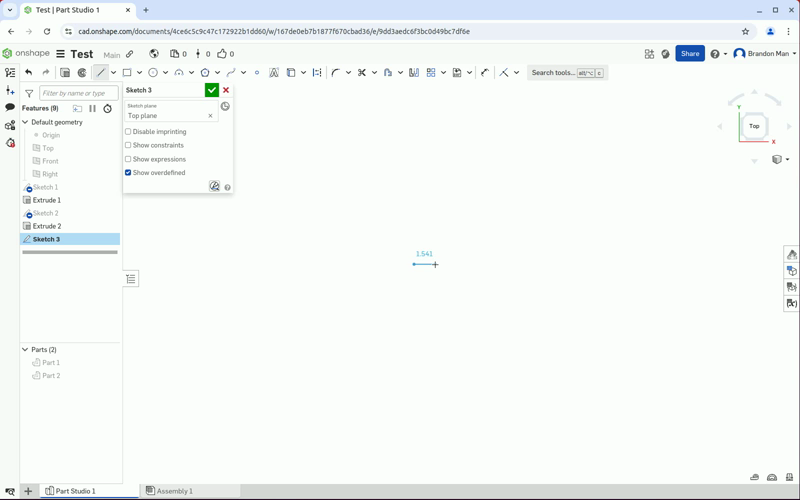
scroll(6)
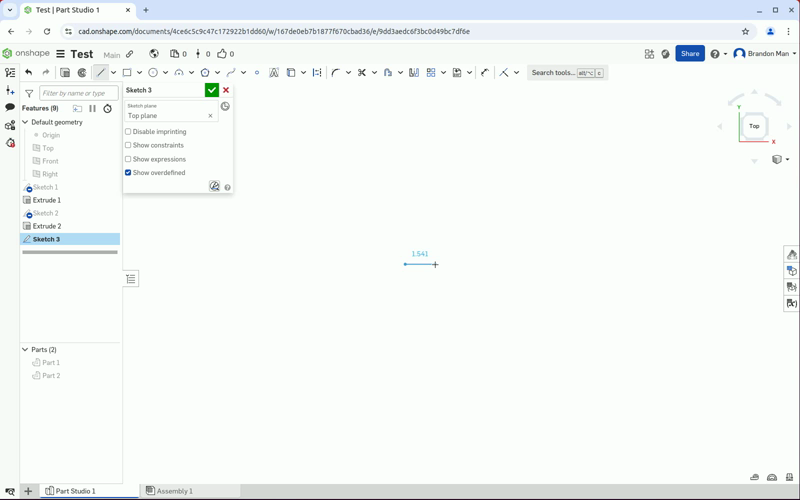
scroll(6)
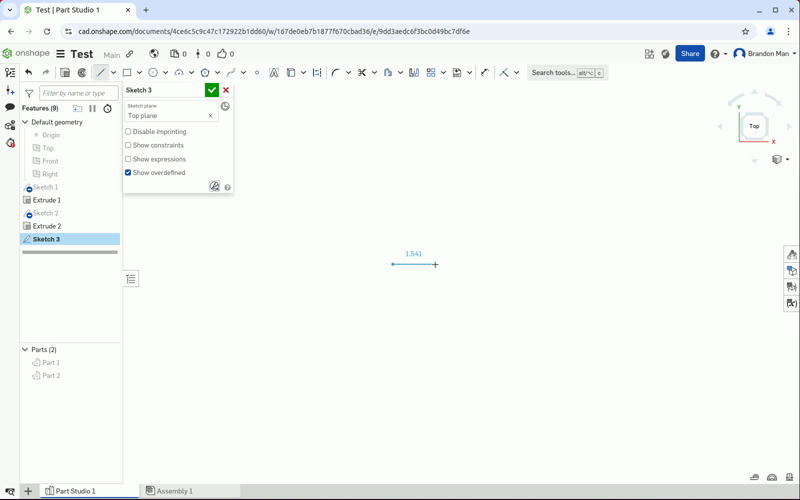
scroll(6)
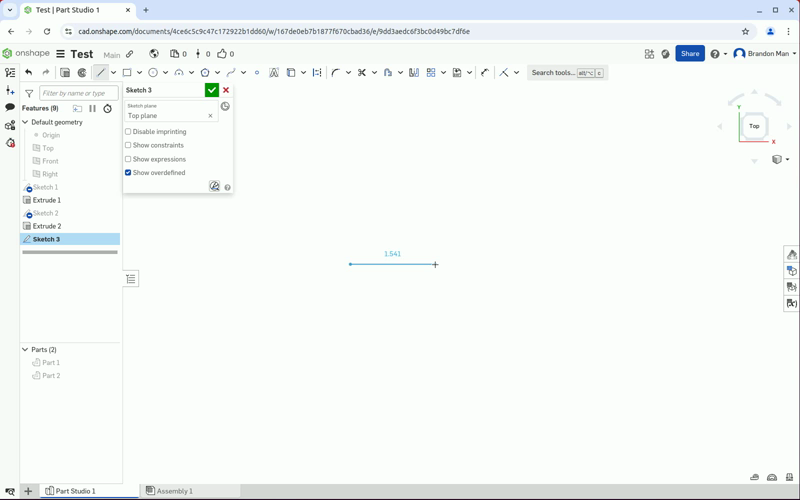
click(435, 264)
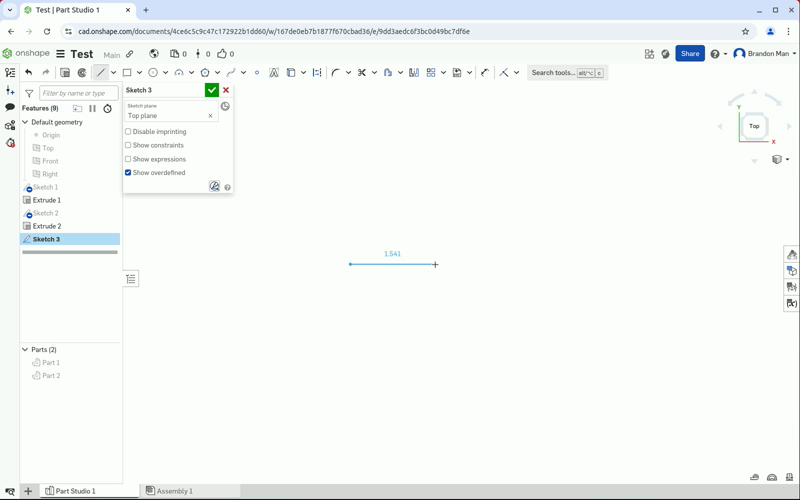
scroll(-6)
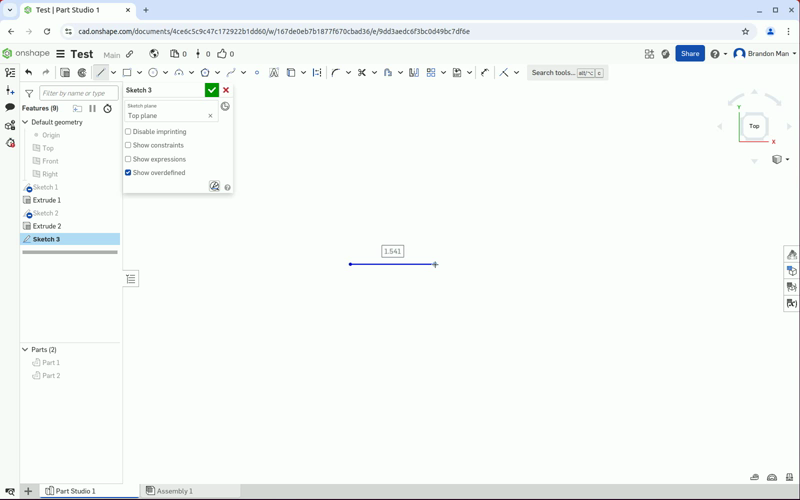
scroll(-6)
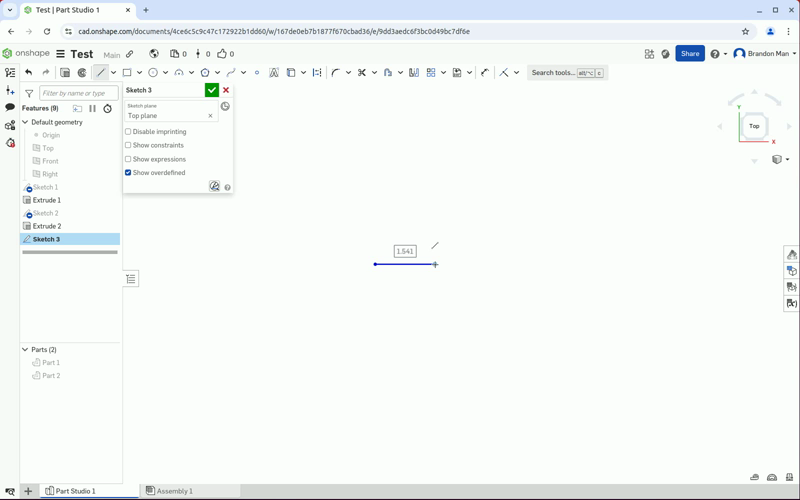
scroll(-6)
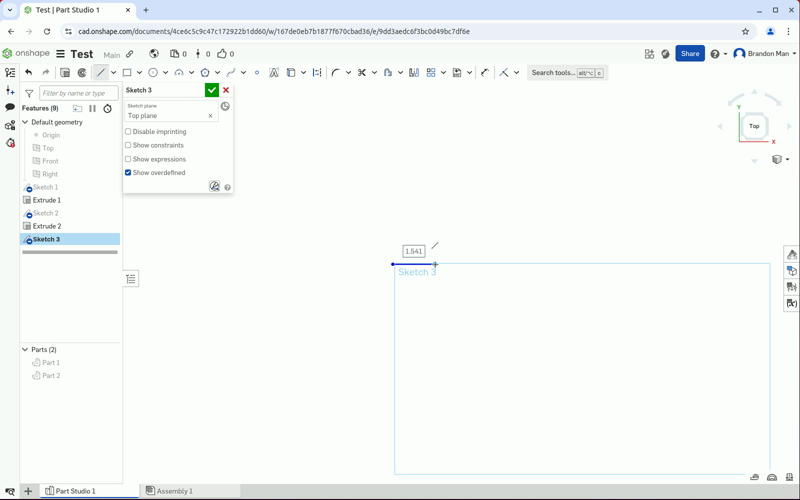
scroll(-6)
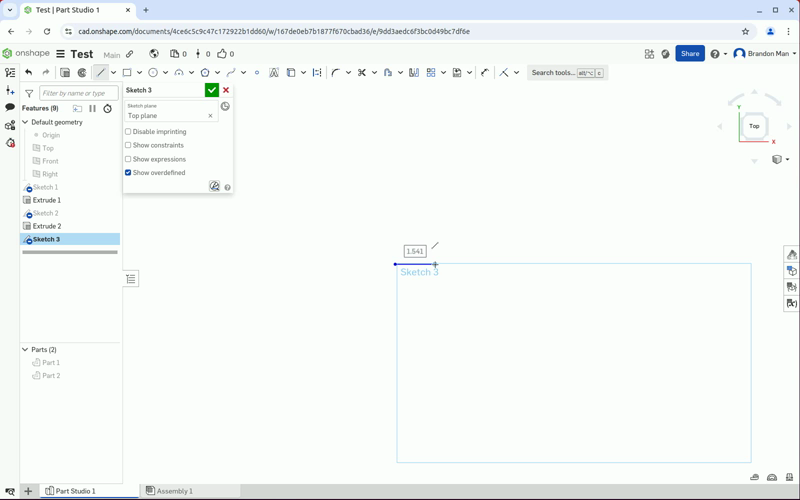
scroll(-6)
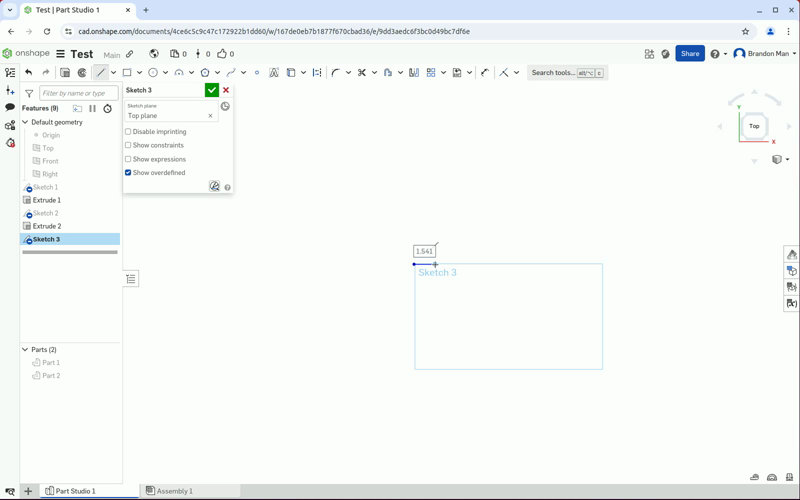
scroll(-6)
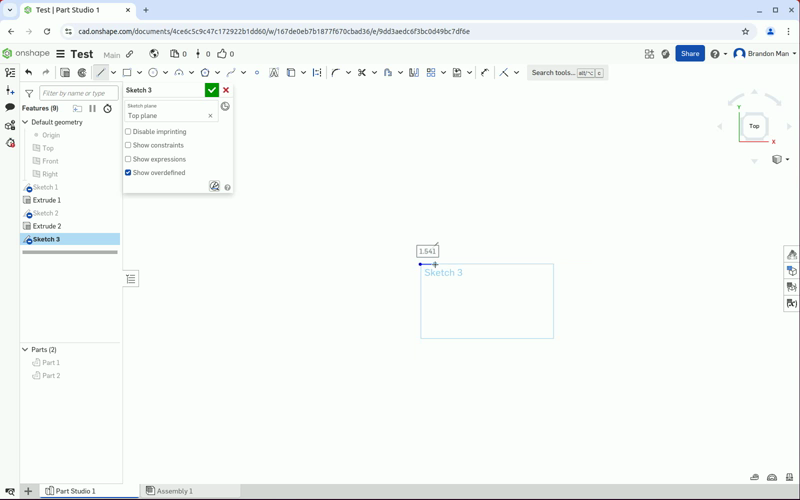
scroll(-6)
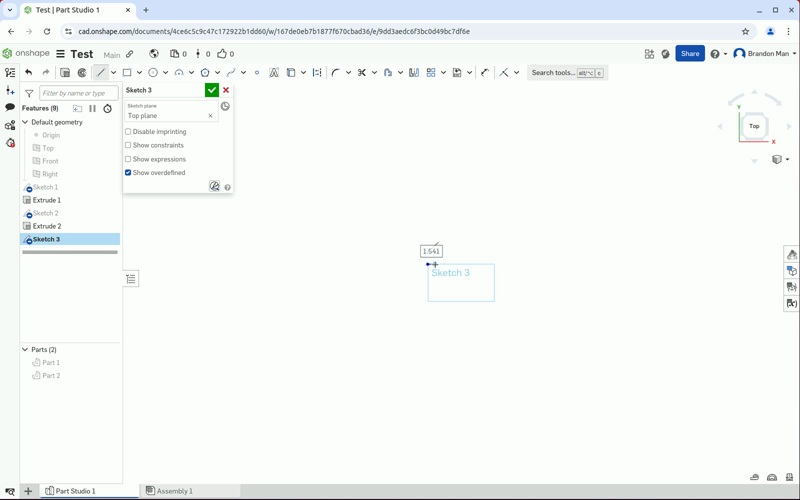
key_up(shift)
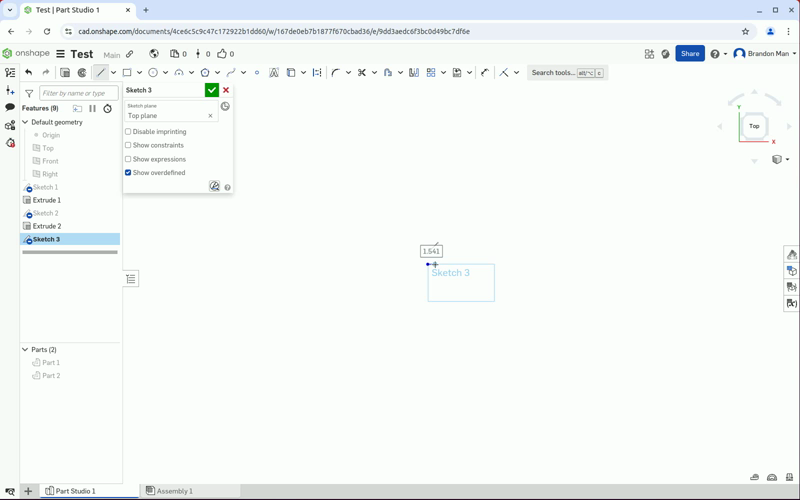
key(esc)
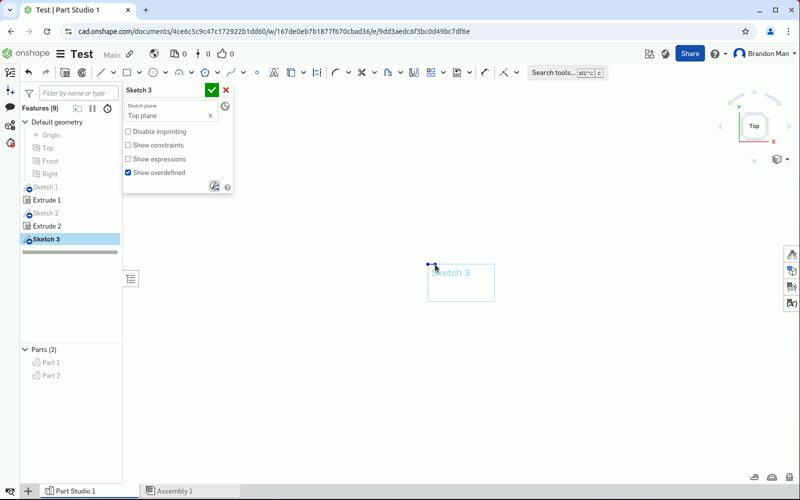
key(a)
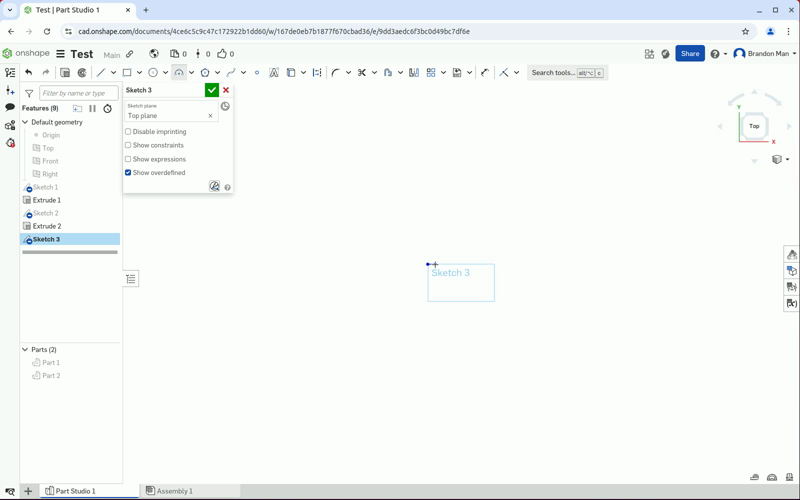
mouse_move(435, 264)
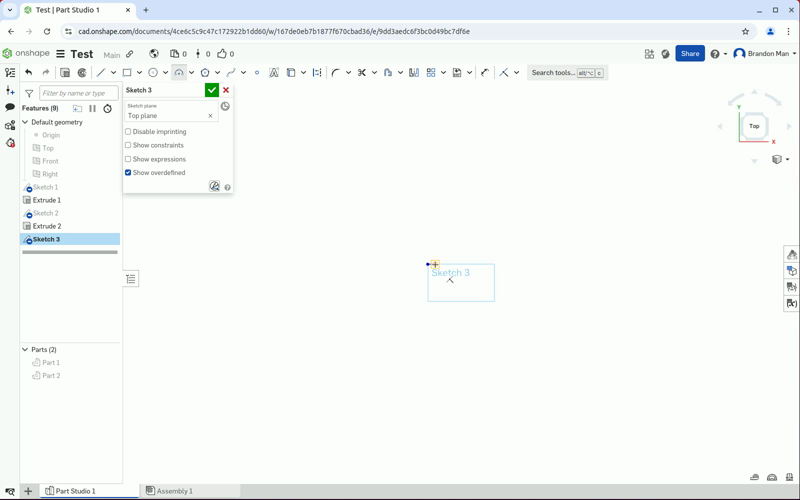
click(435, 264)
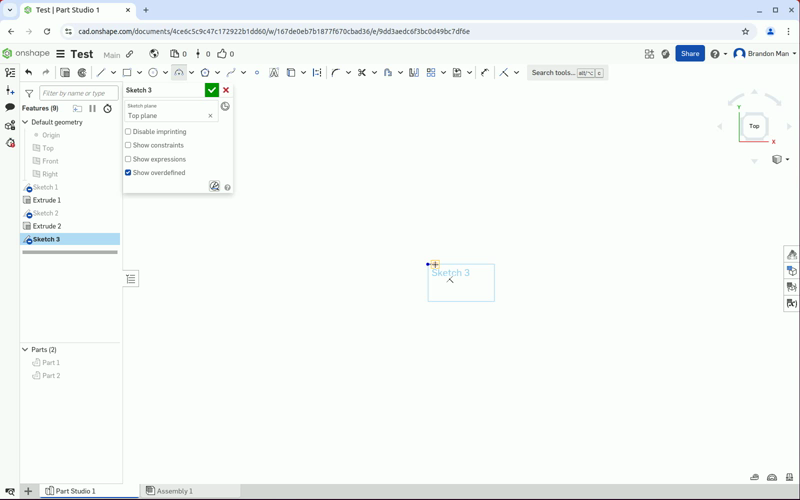
key_down(shift)
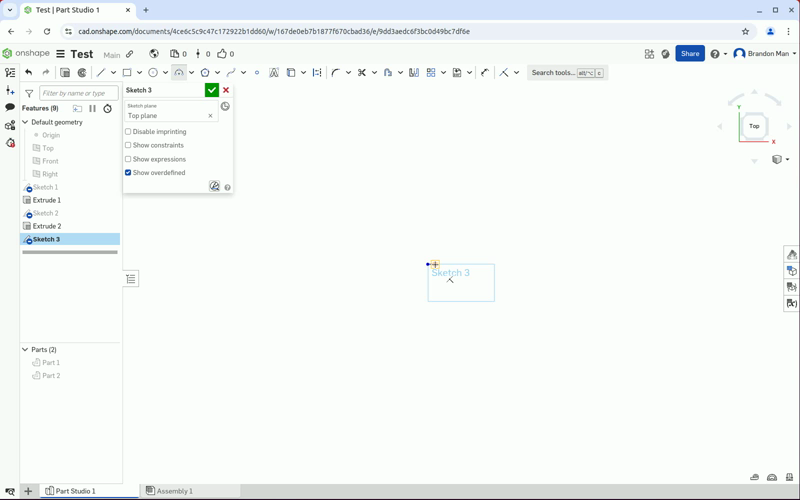
mouse_move(449, 247)
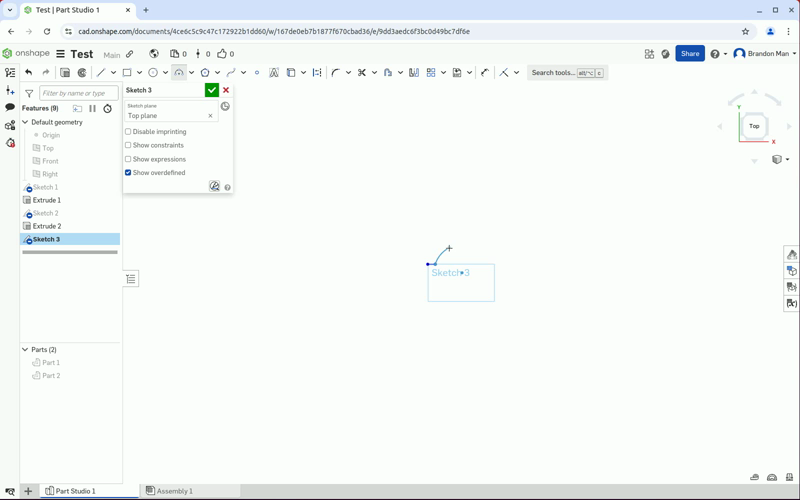
click(449, 247)
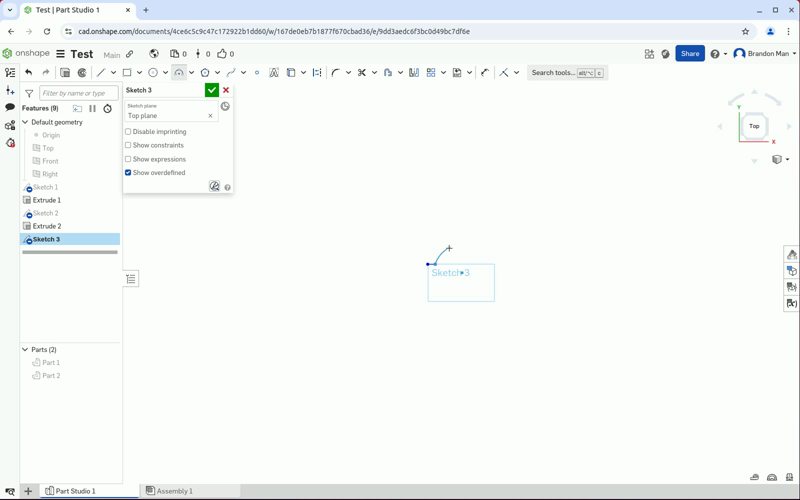
mouse_move(440, 254)
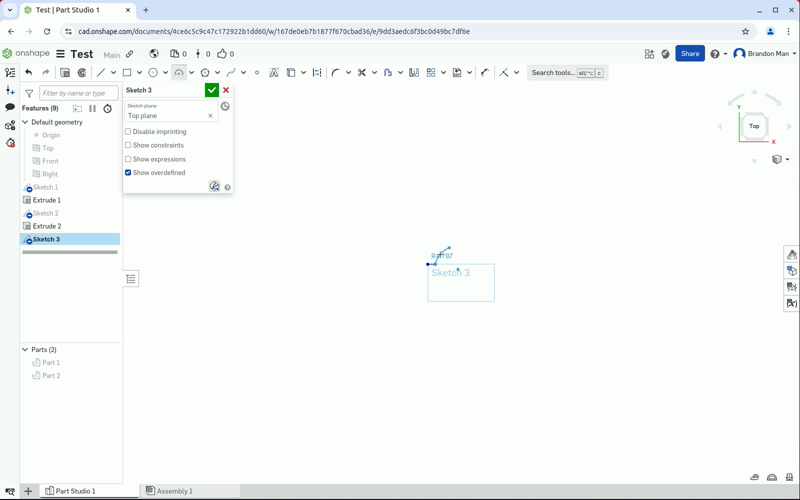
click(440, 254)
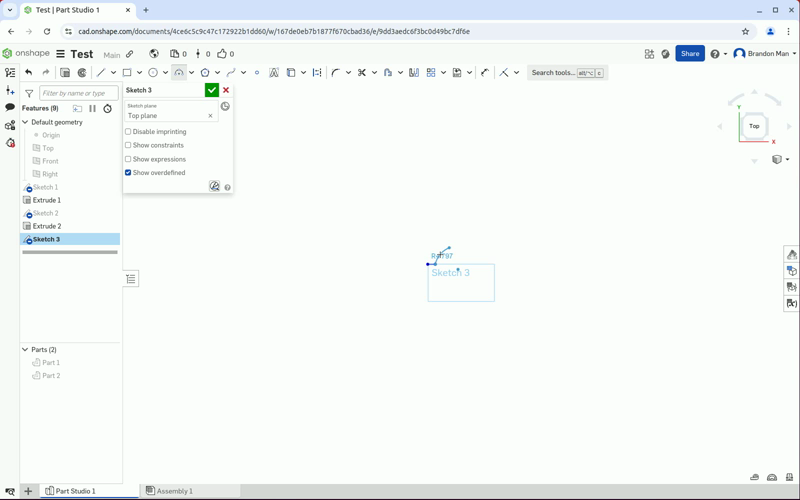
key_up(shift)
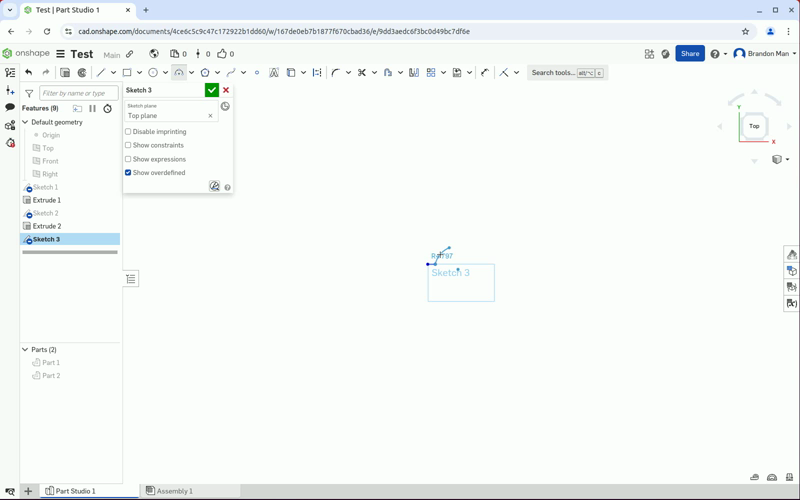
key(esc)
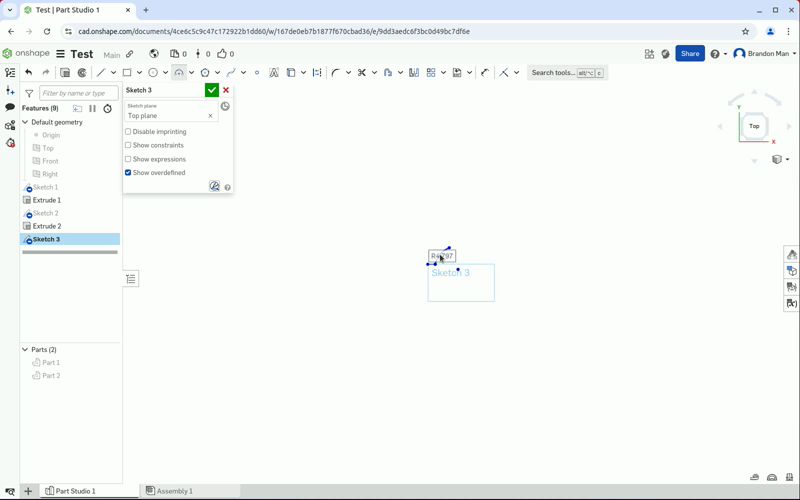
key(l)
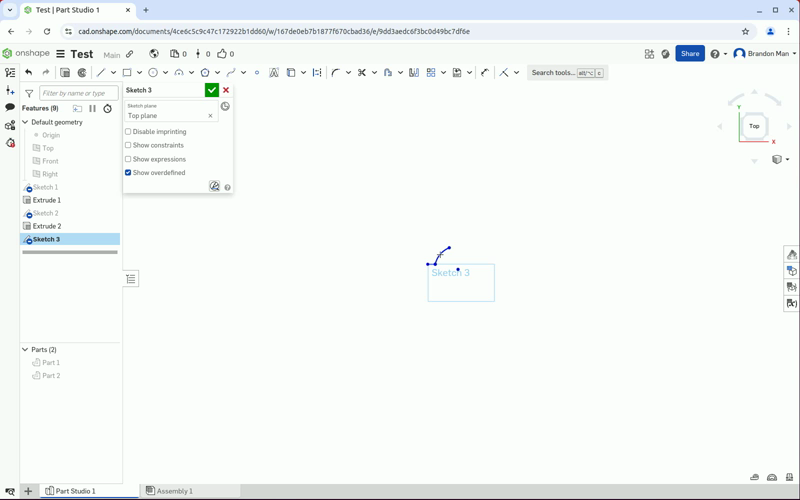
mouse_move(449, 247)
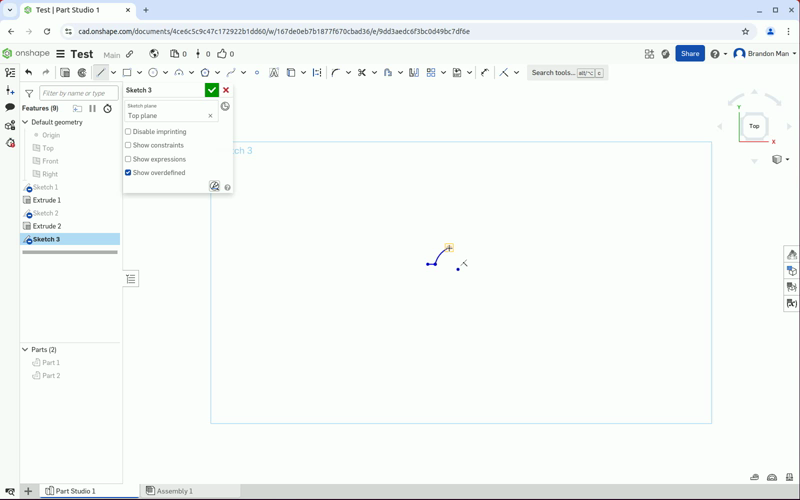
click(449, 247)
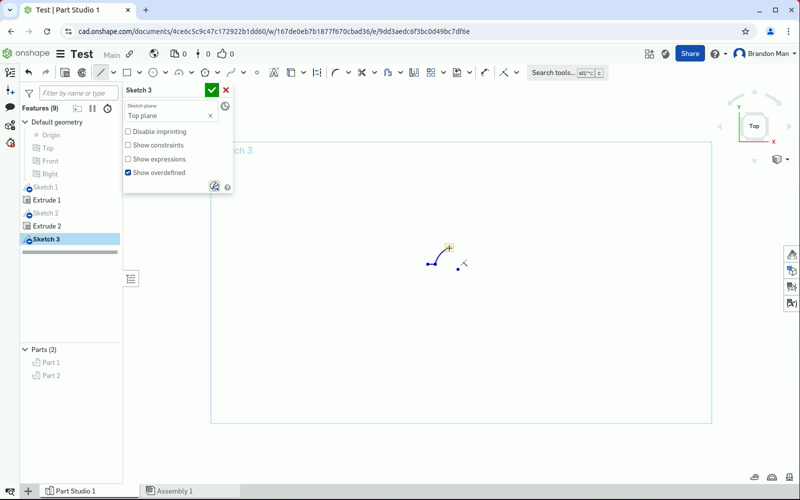
key_down(shift)
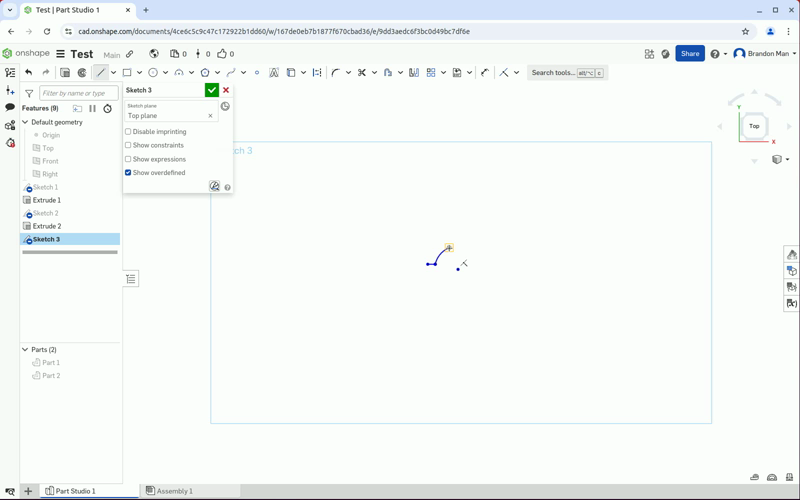
mouse_move(479, 247)
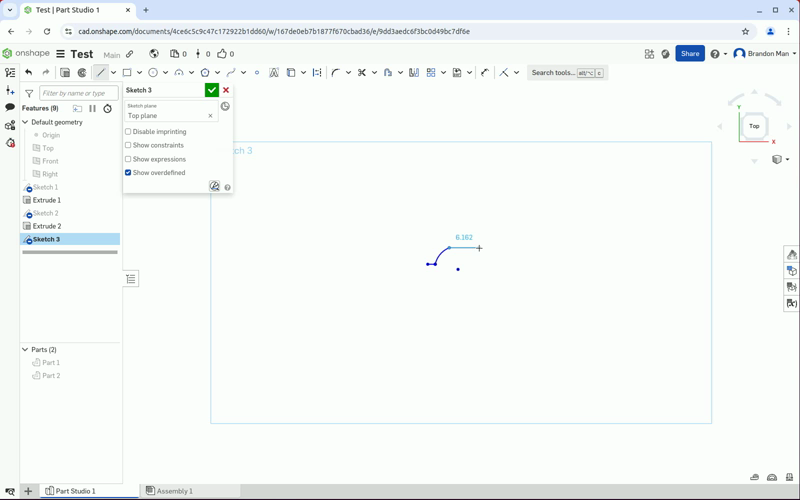
mouse_move(449, 220)
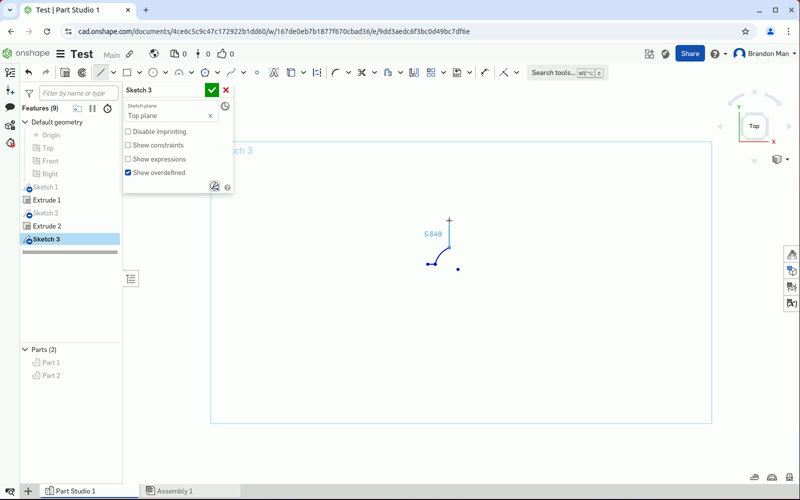
click(449, 220)
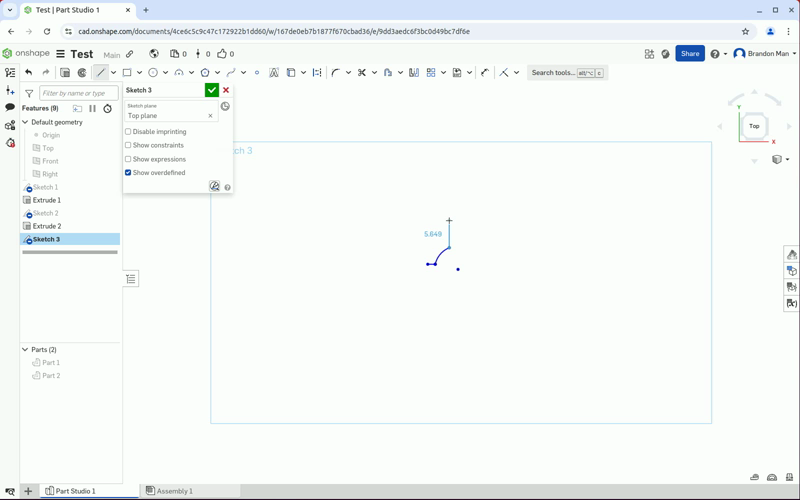
key_up(shift)
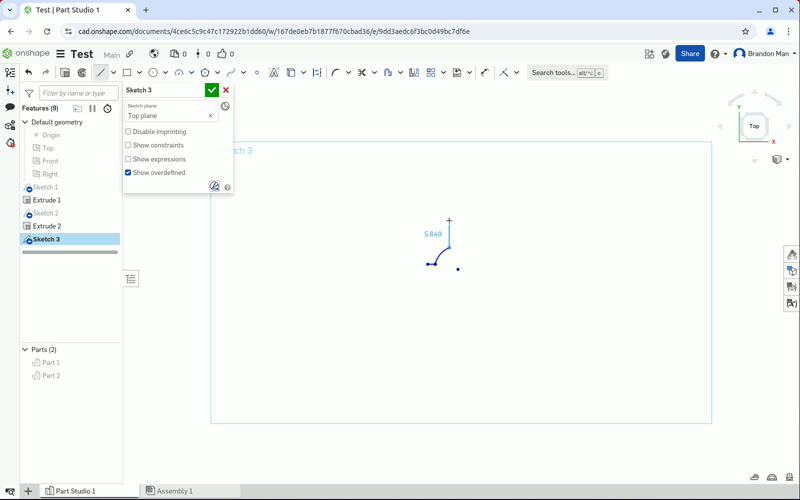
key_down(shift)
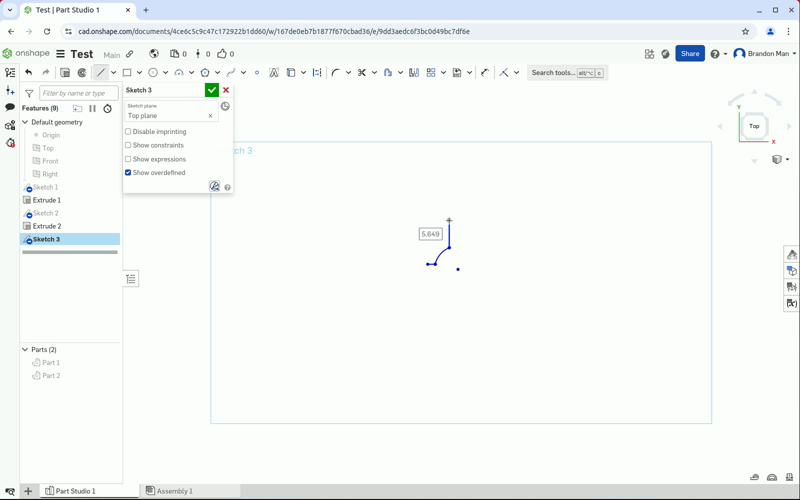
mouse_move(479, 220)
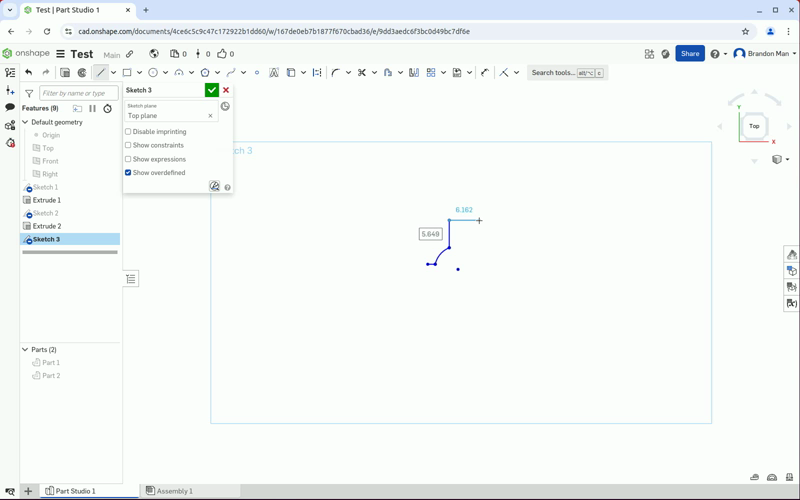
mouse_move(427, 220)
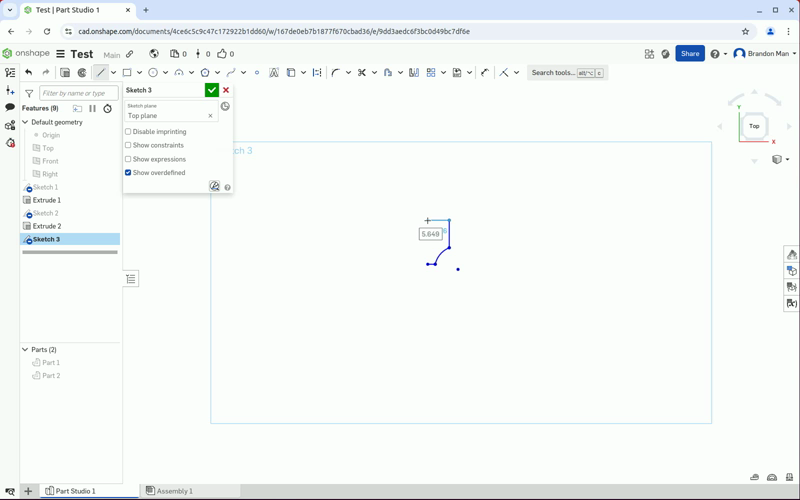
click(427, 220)
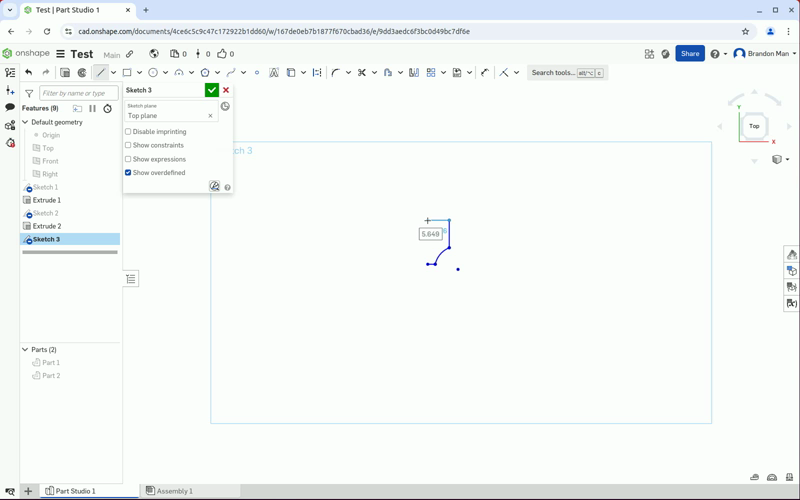
key_up(shift)
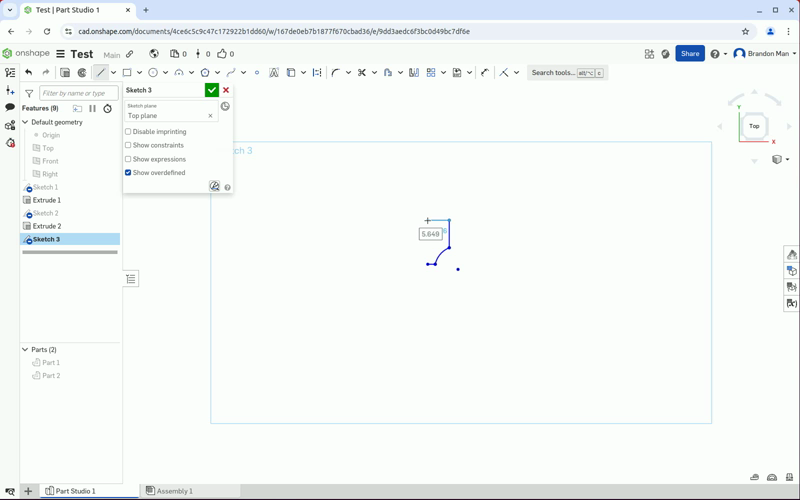
mouse_move(457, 220)
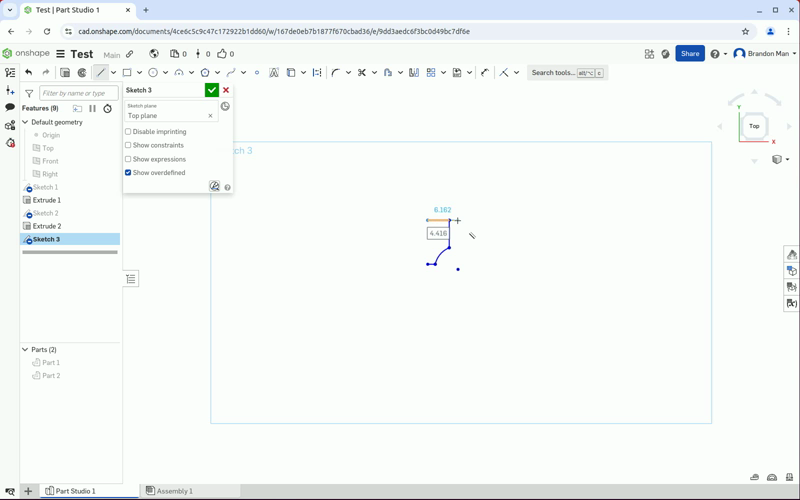
key_down(shift)
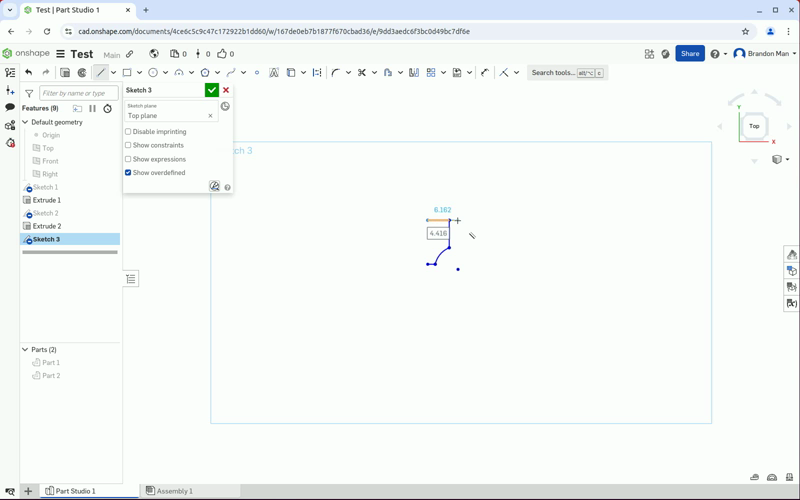
mouse_move(427, 264)
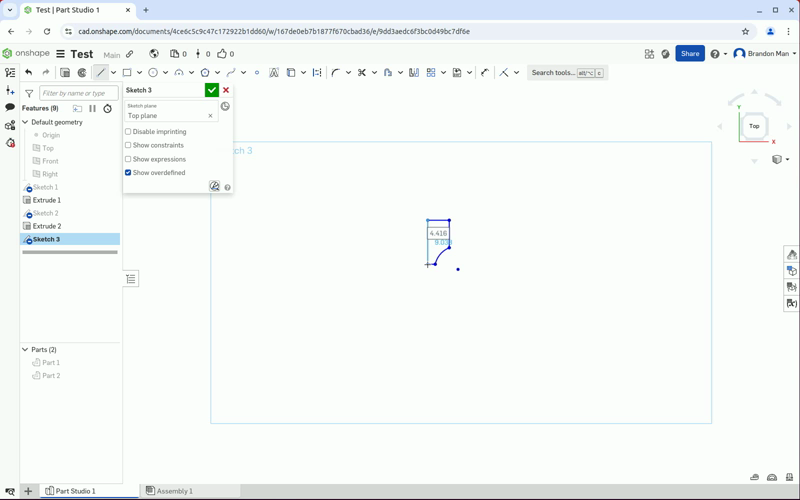
key_up(shift)
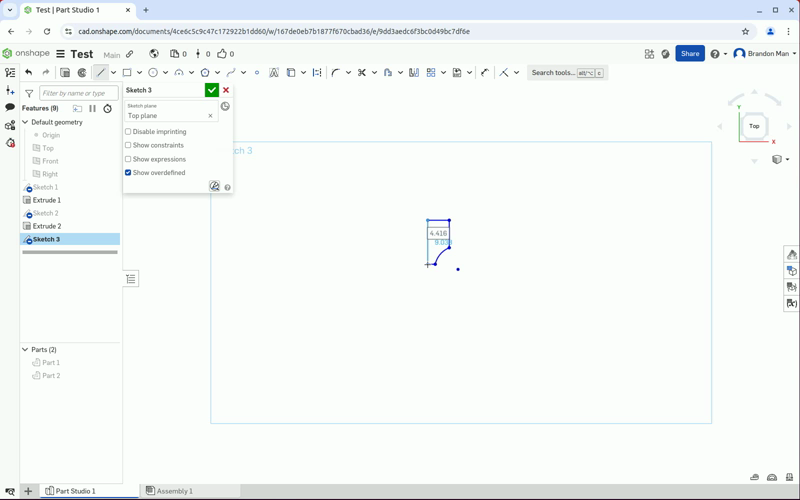
click(427, 264)
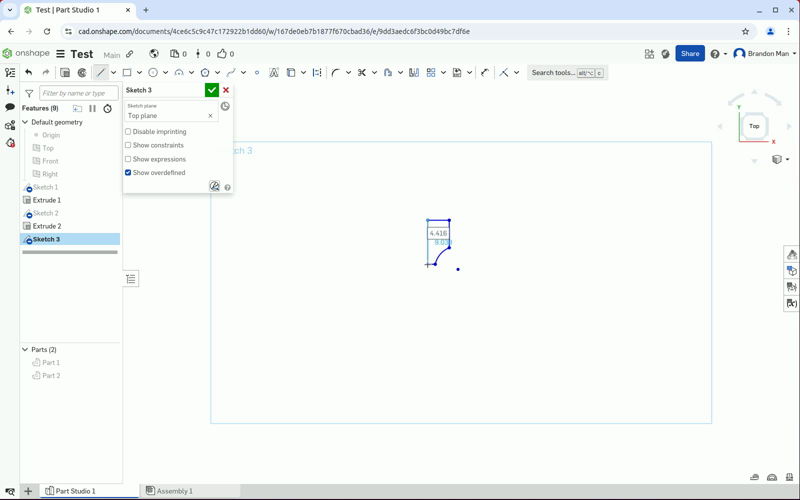
key(esc)
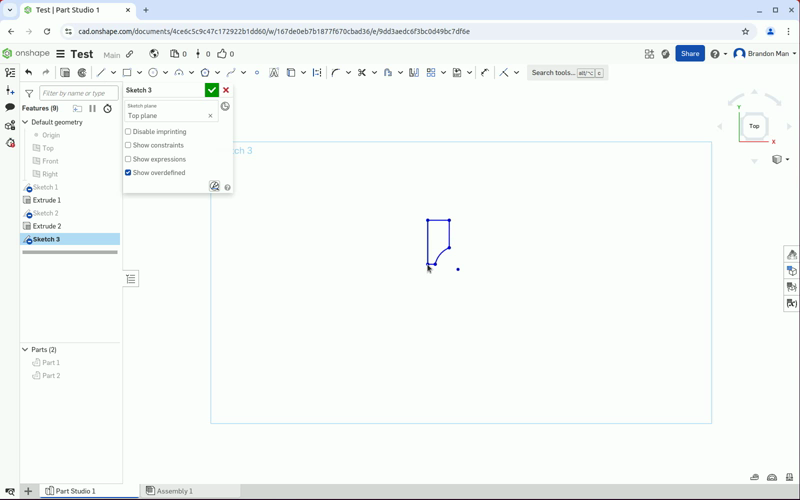
mouse_move(440, 224)
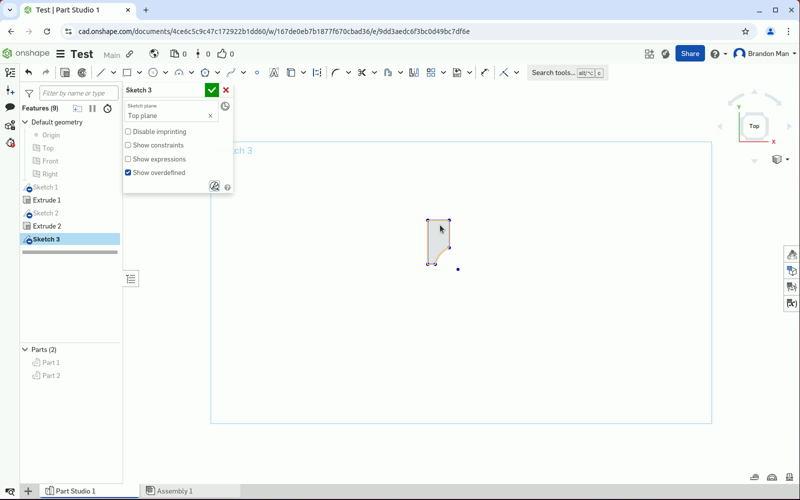
scroll(6)
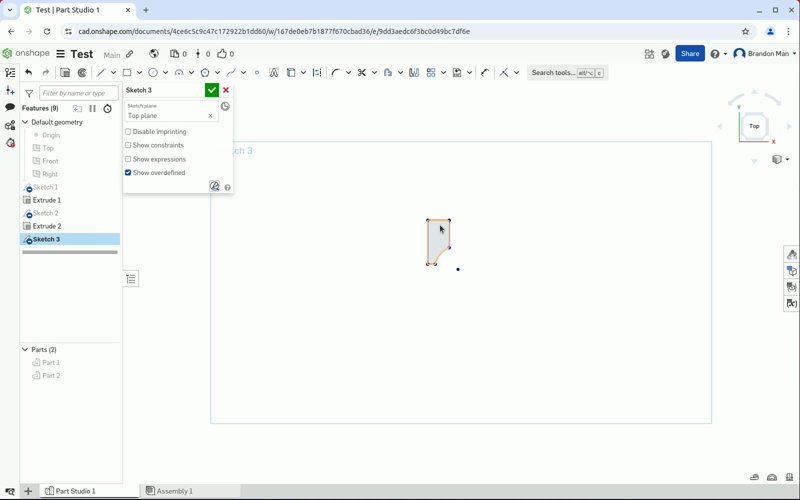
scroll(6)
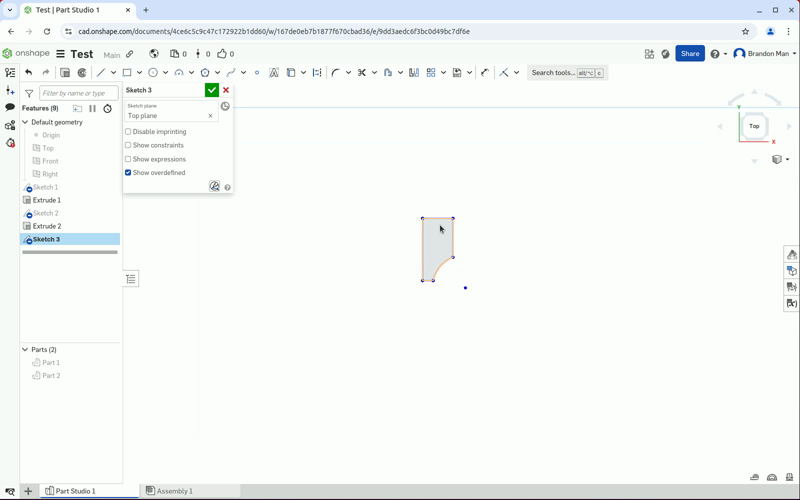
scroll(6)
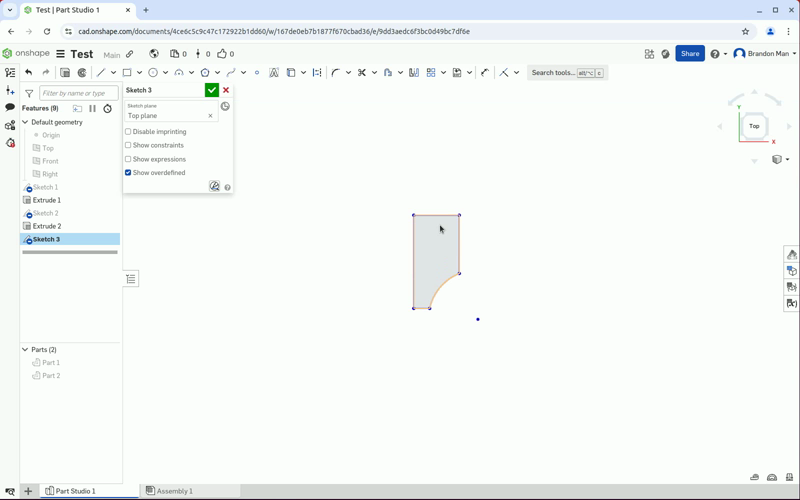
scroll(6)
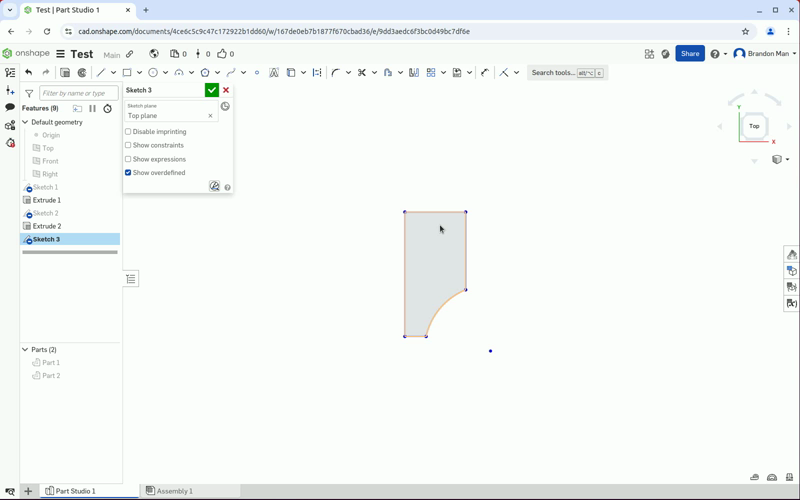
scroll(6)
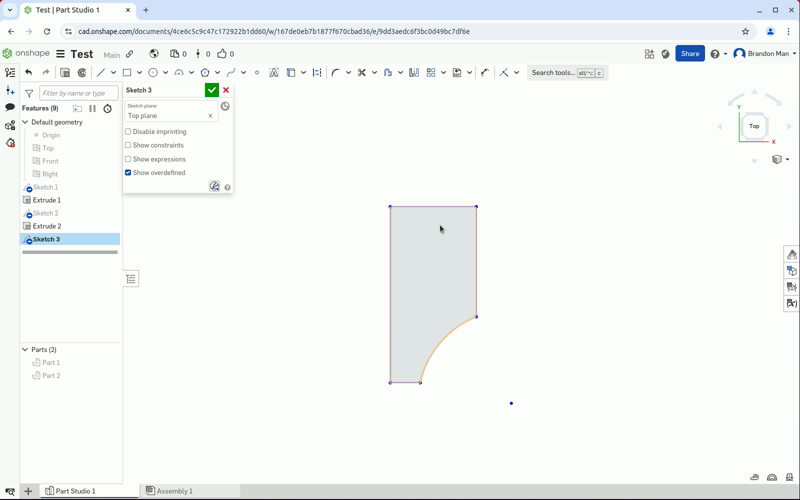
scroll(6)
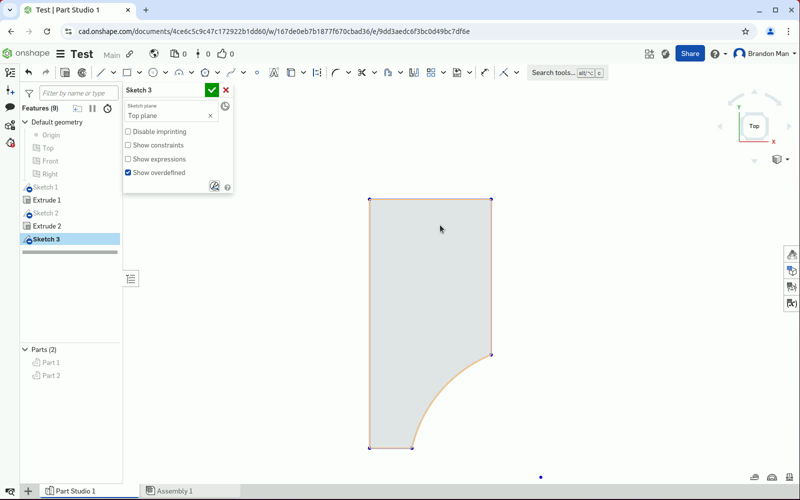
scroll(6)
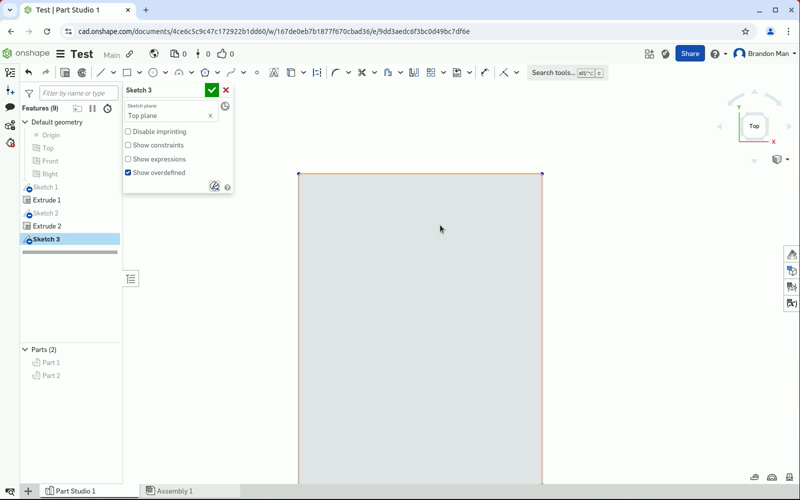
click(440, 224)
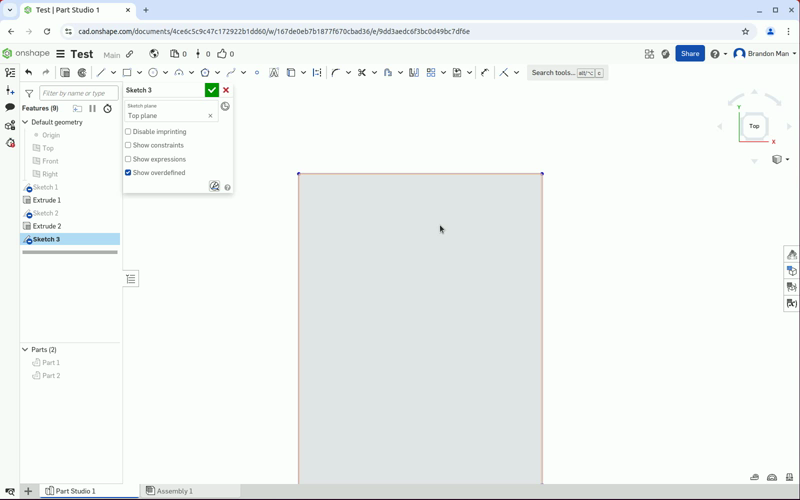
scroll(-6)
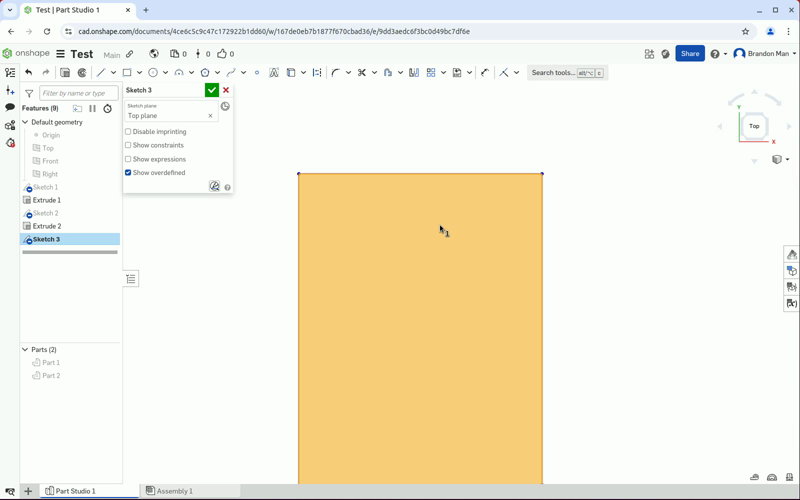
scroll(-6)
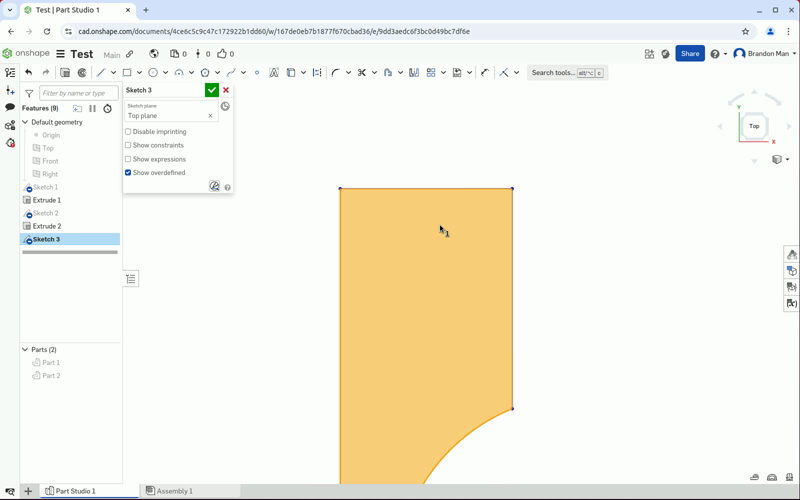
scroll(-6)
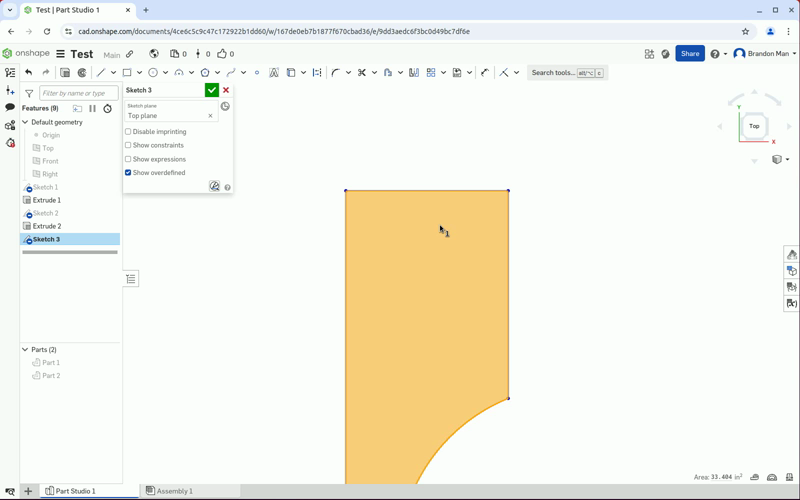
scroll(-6)
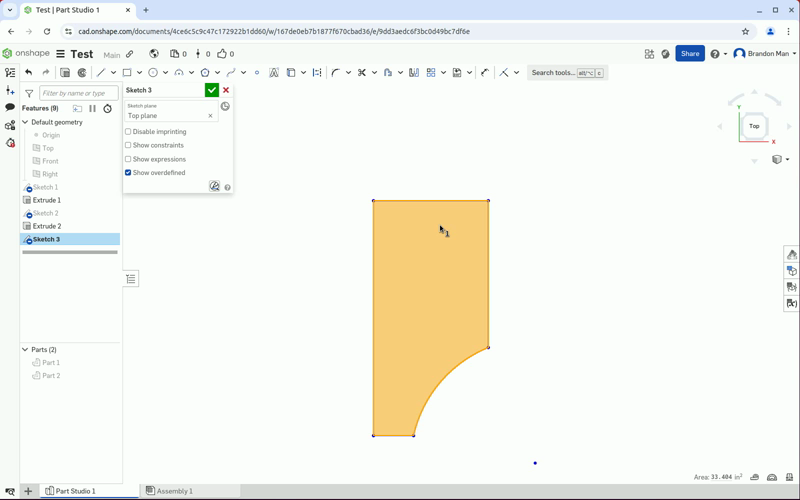
scroll(-6)
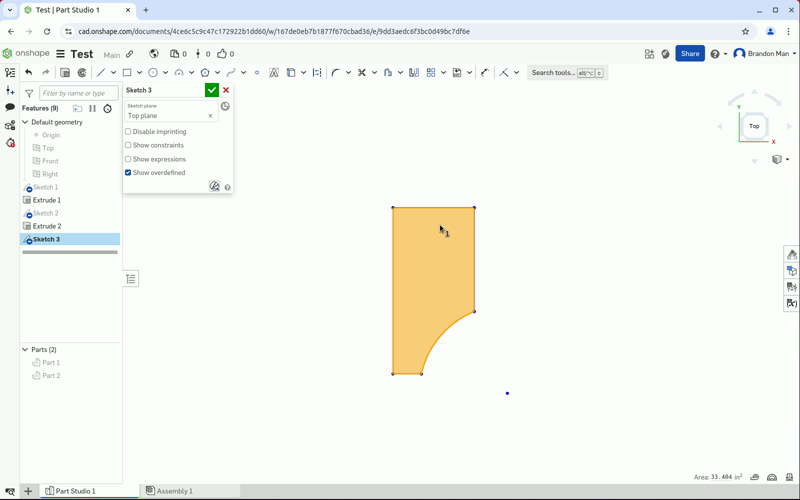
scroll(-6)
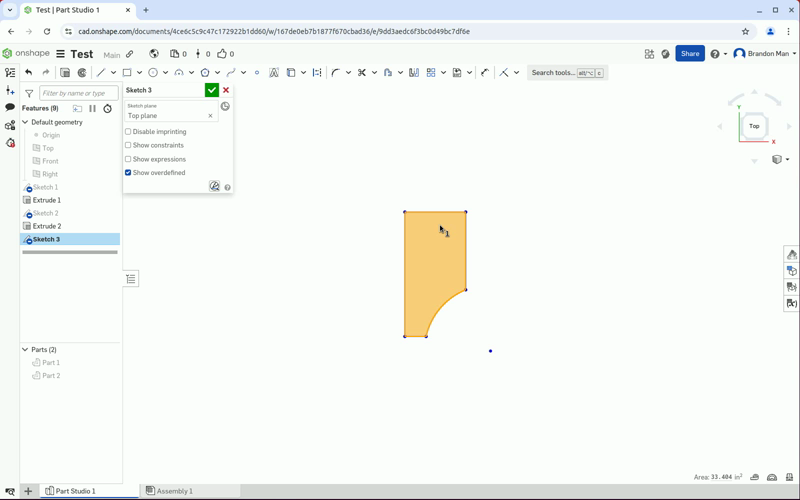
scroll(-6)
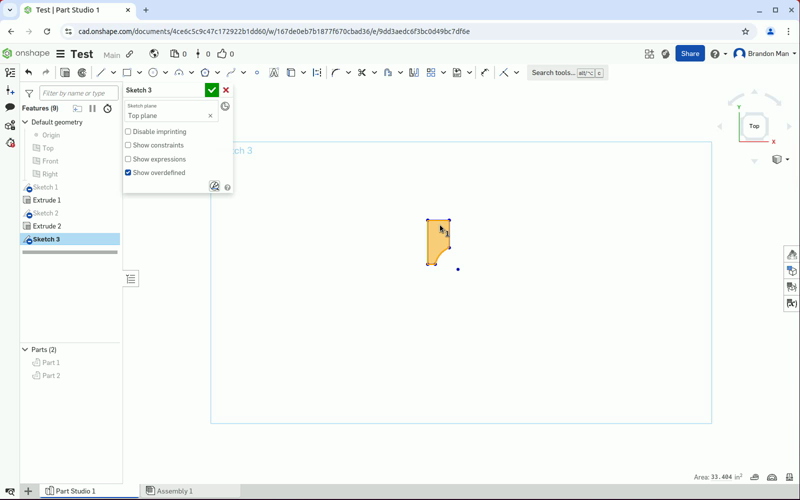
mouse_move(73, 352)
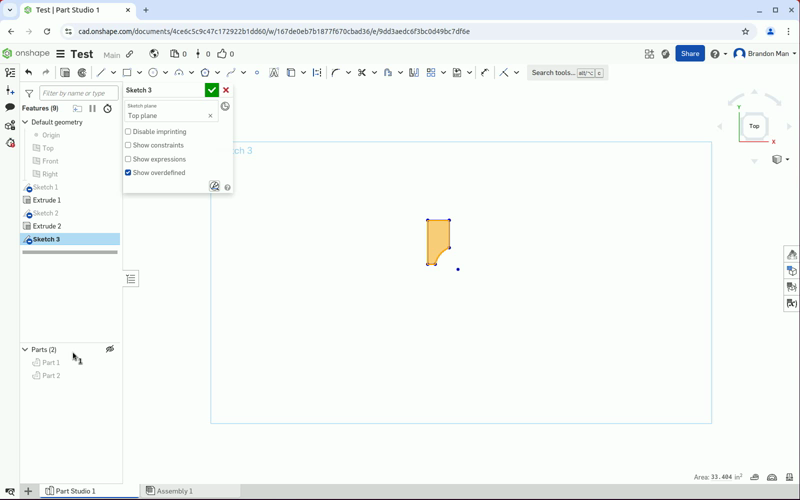
key(shift+y)
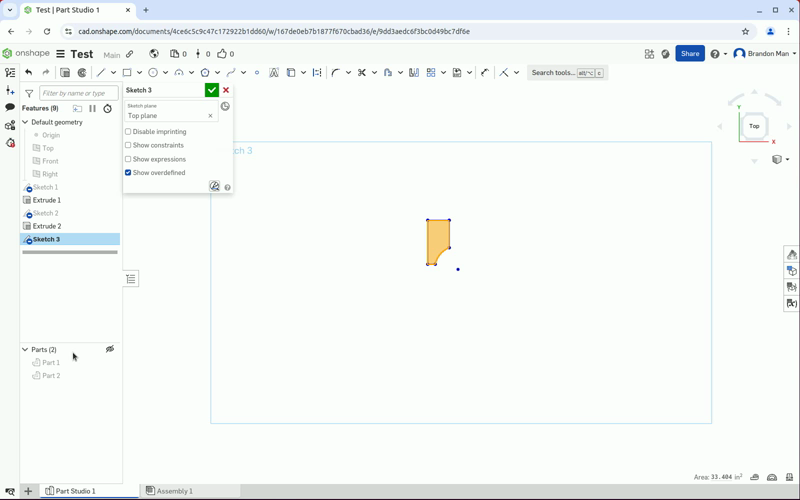
key(shift+e)
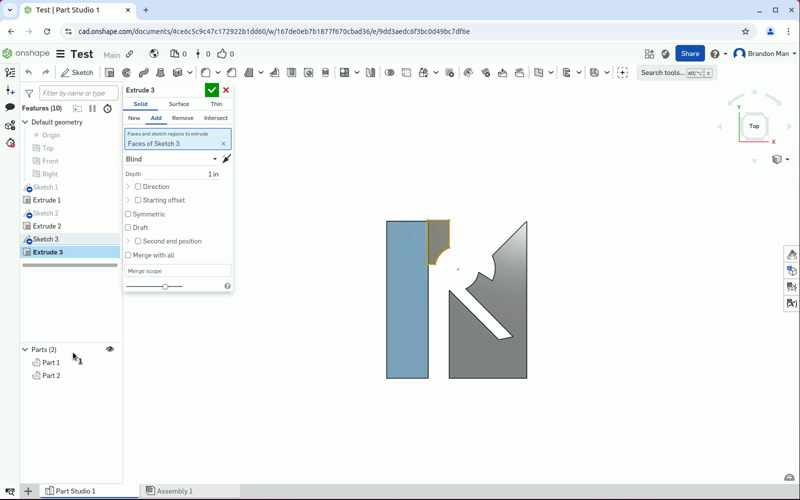
mouse_move(143, 106)
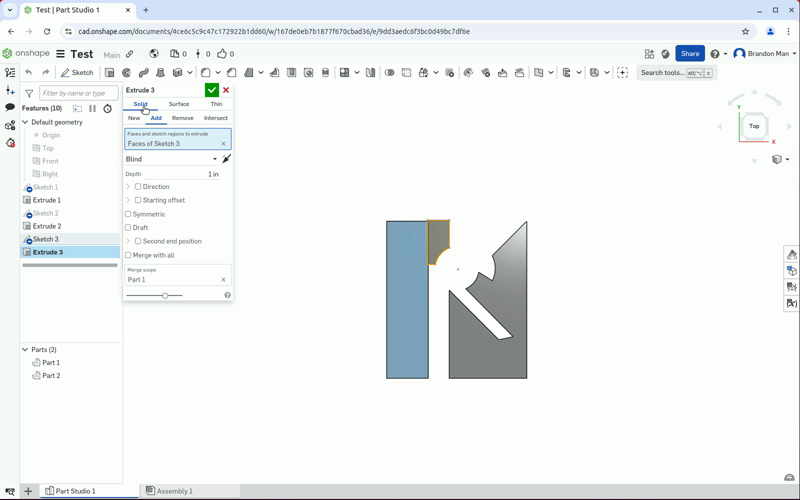
click(143, 106)
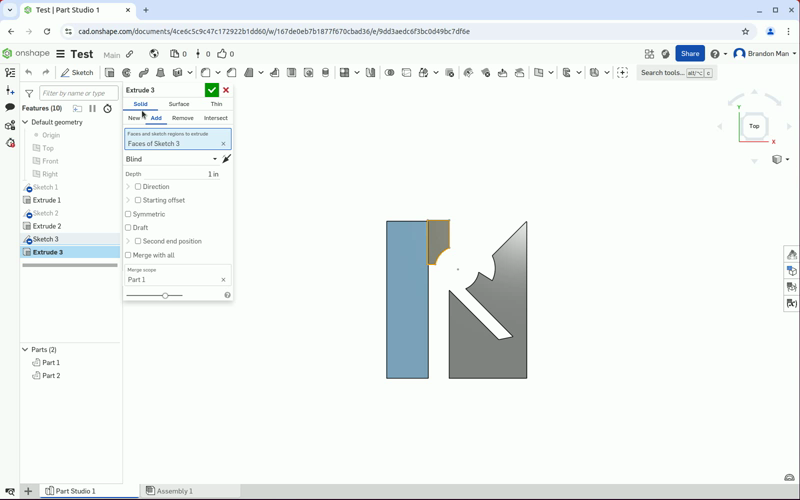
mouse_move(137, 120)
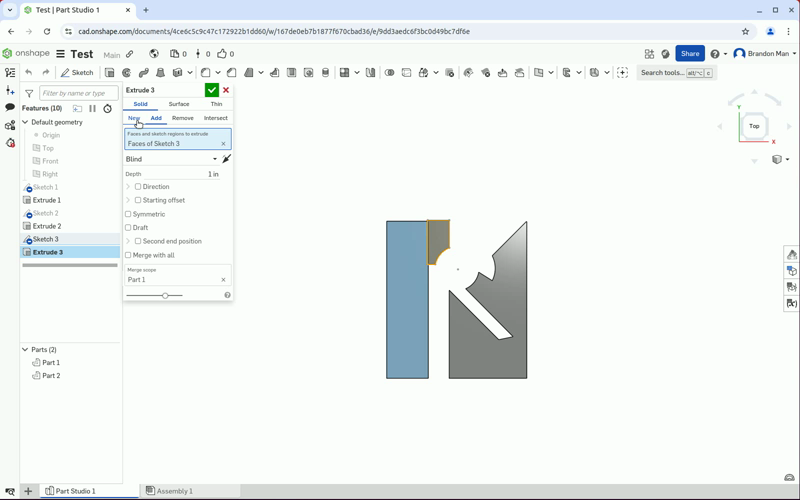
click(137, 120)
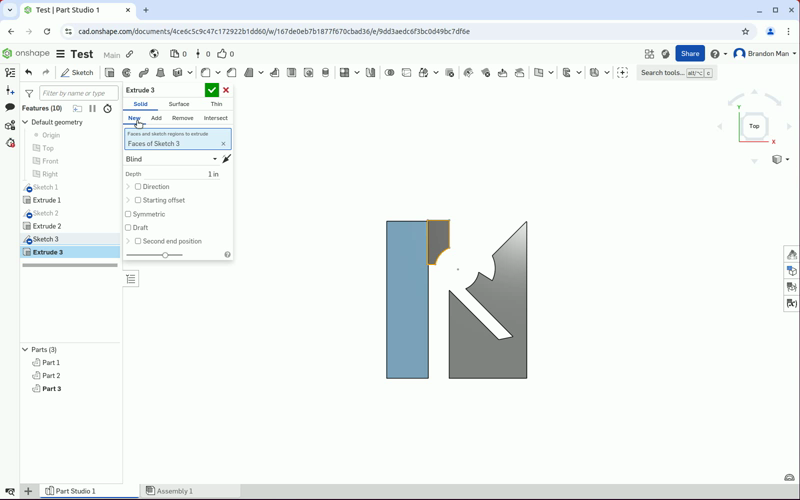
key(tab, 4)
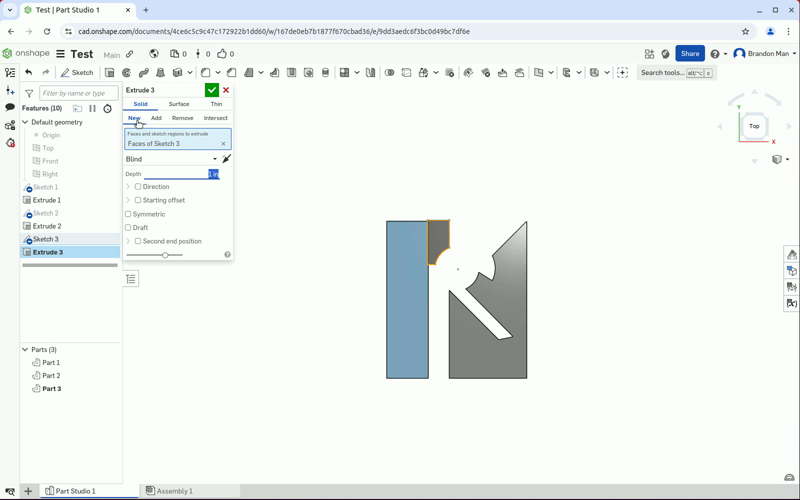
text(2.889)
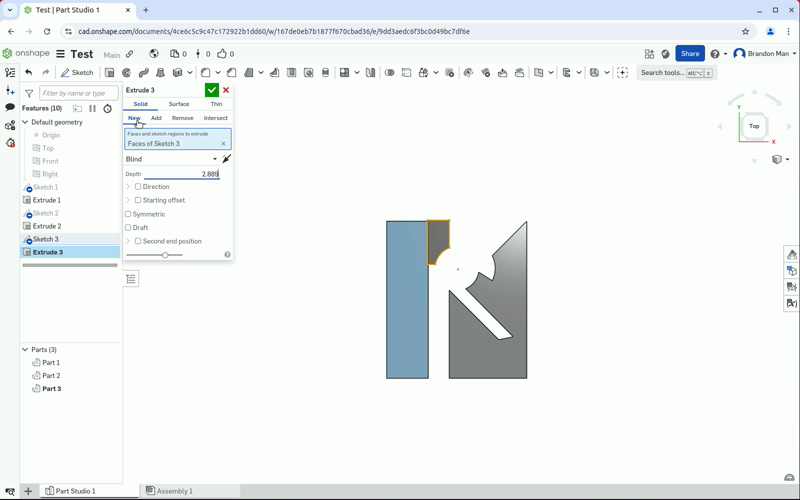
key(enter)
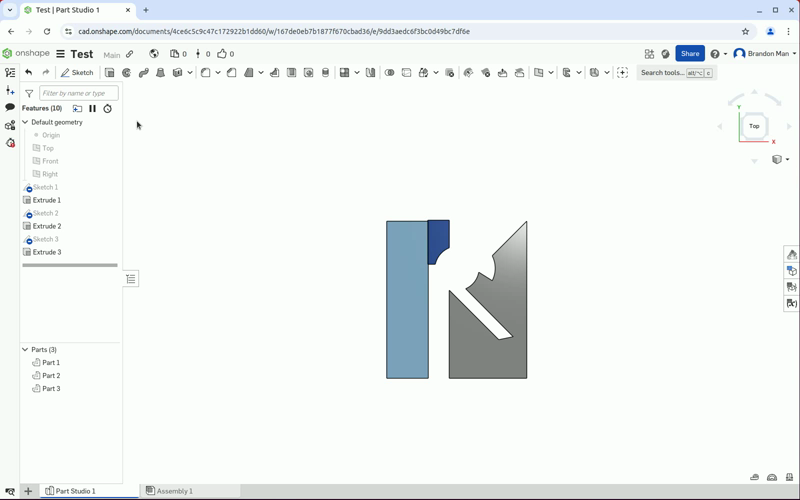
key(shift+h)
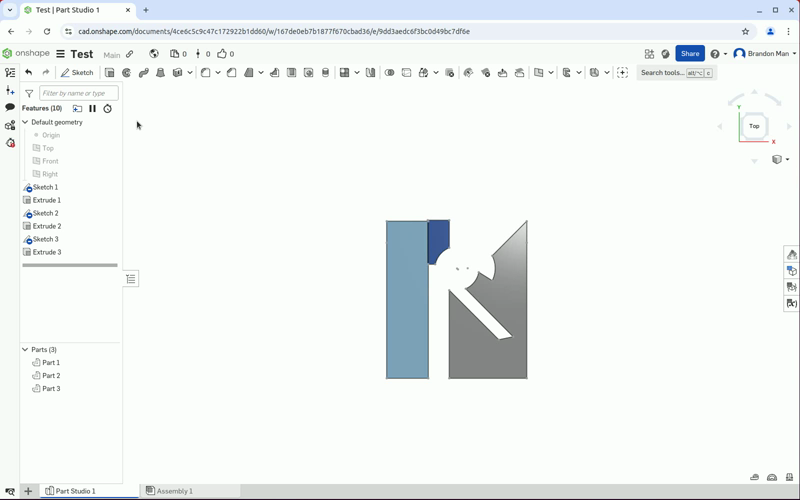
key(shift+h)
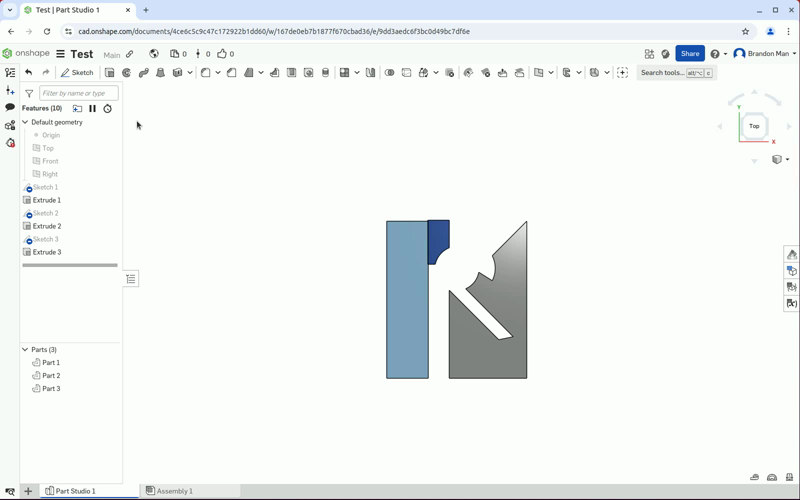
mouse_move(73, 189)
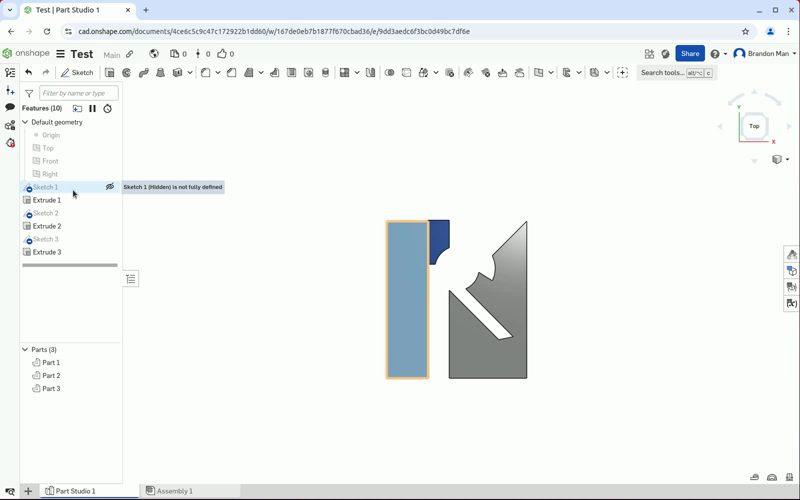
click(73, 189)
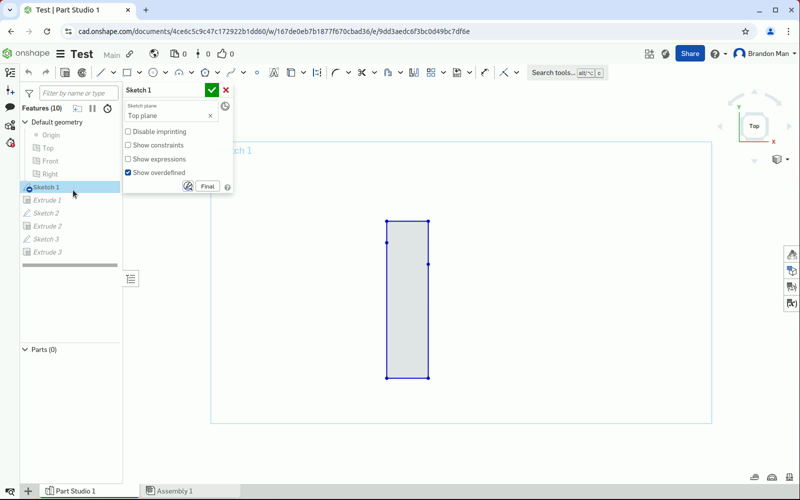
mouse_move(229, 92)
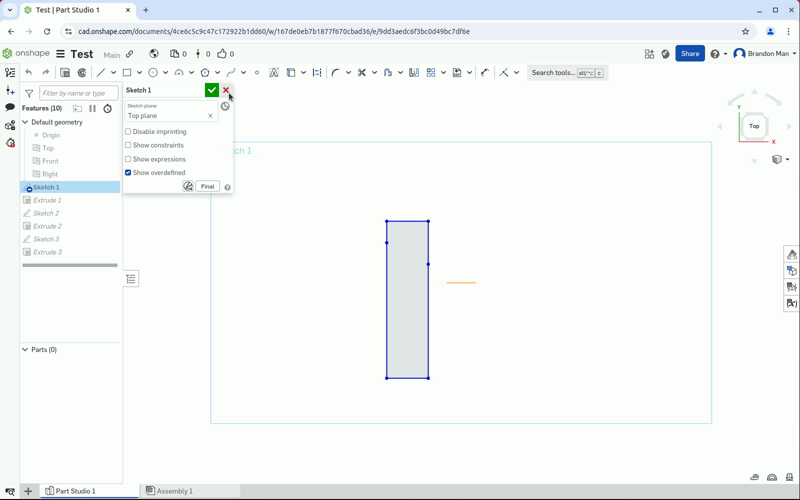
click(229, 92)
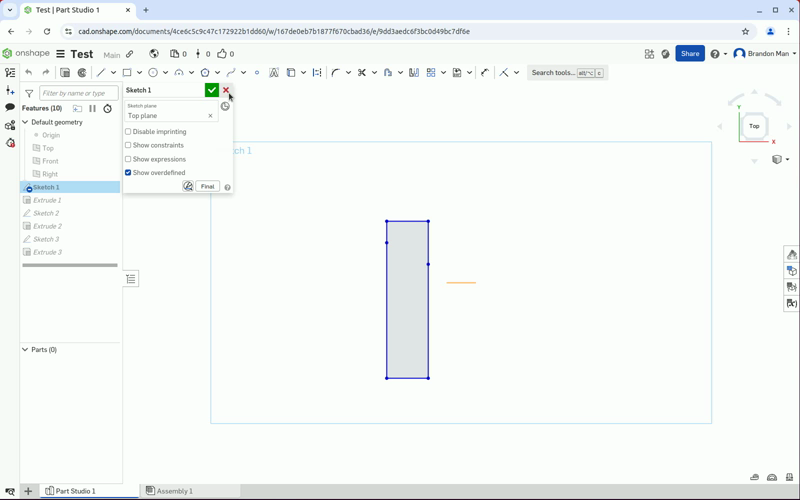
key(shift+s)
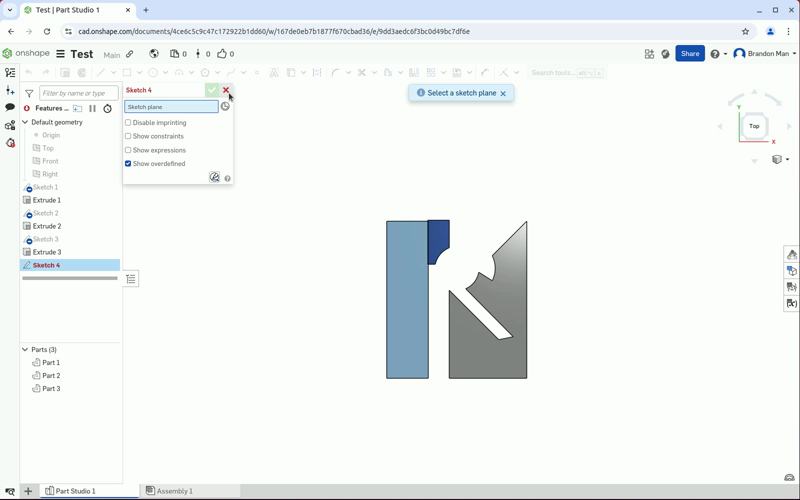
mouse_move(73, 150)
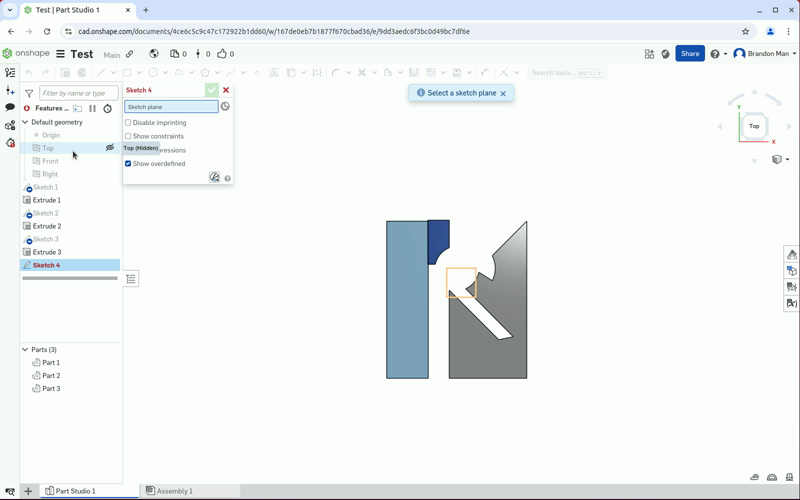
click(73, 150)
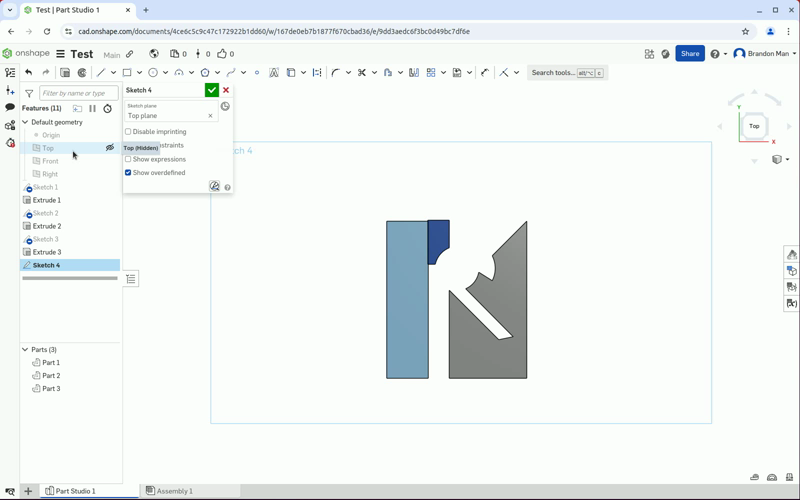
mouse_move(73, 352)
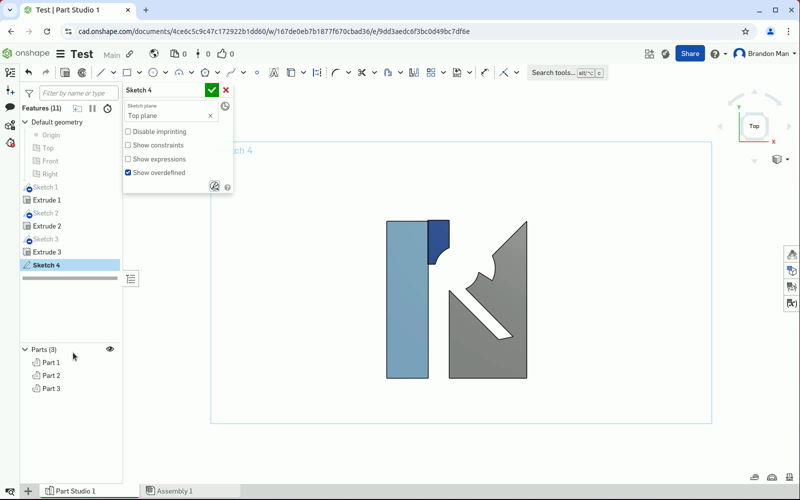
key(y)
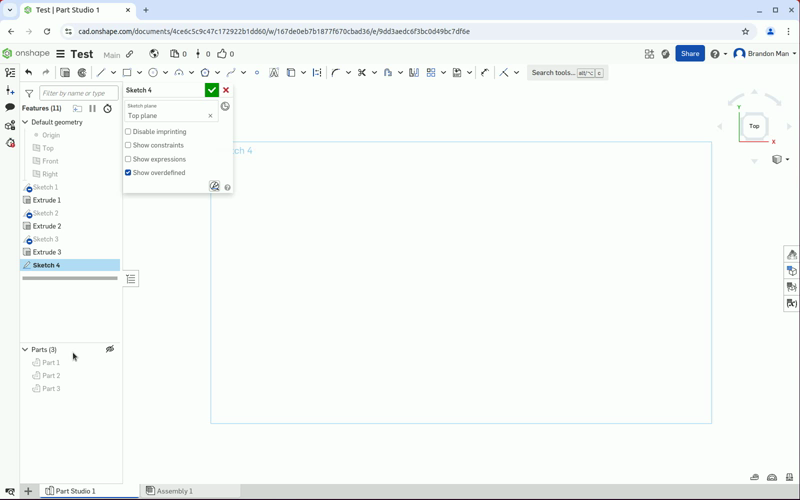
key(a)
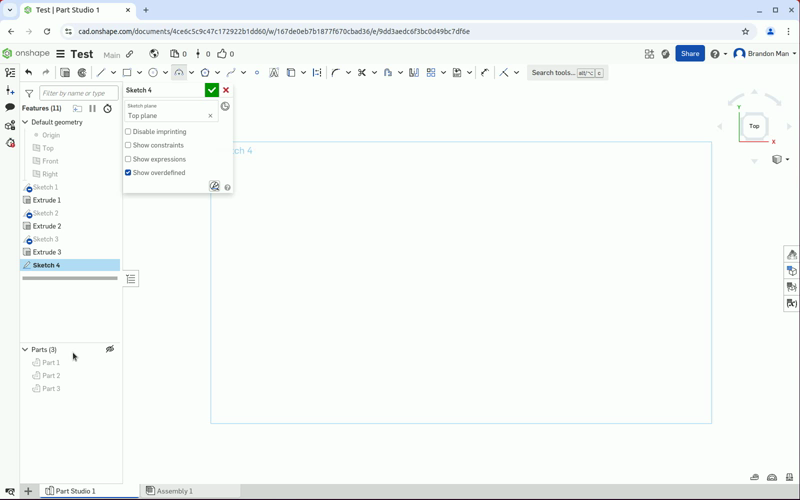
key_down(shift)
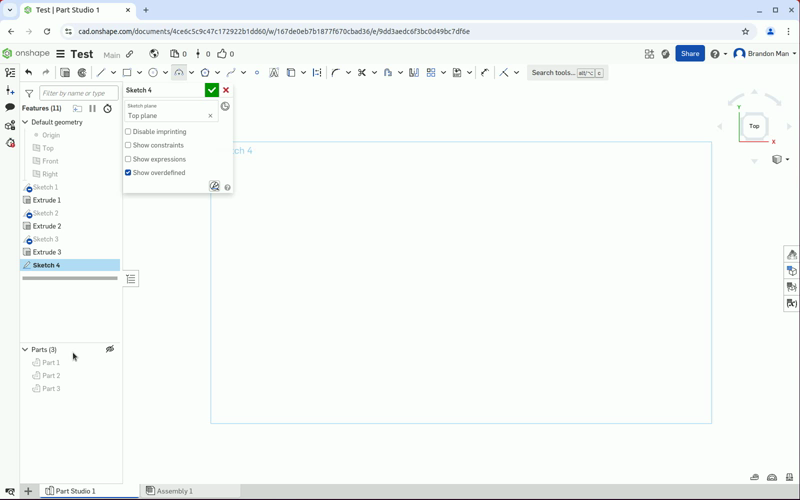
mouse_move(449, 247)
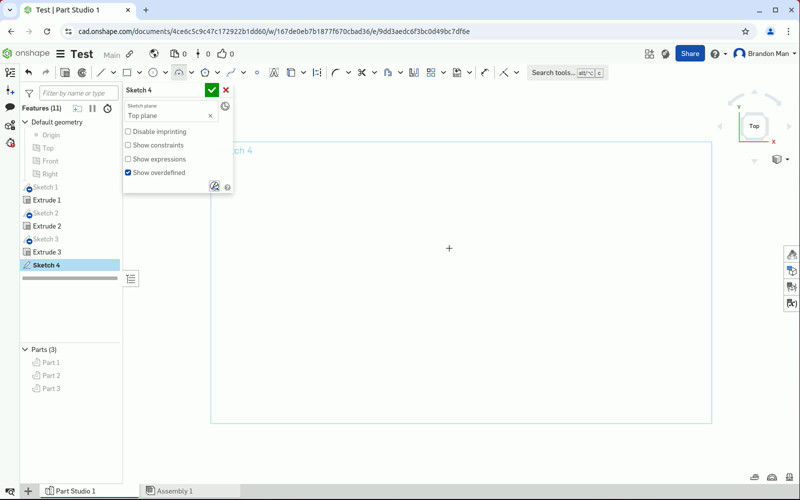
click(449, 247)
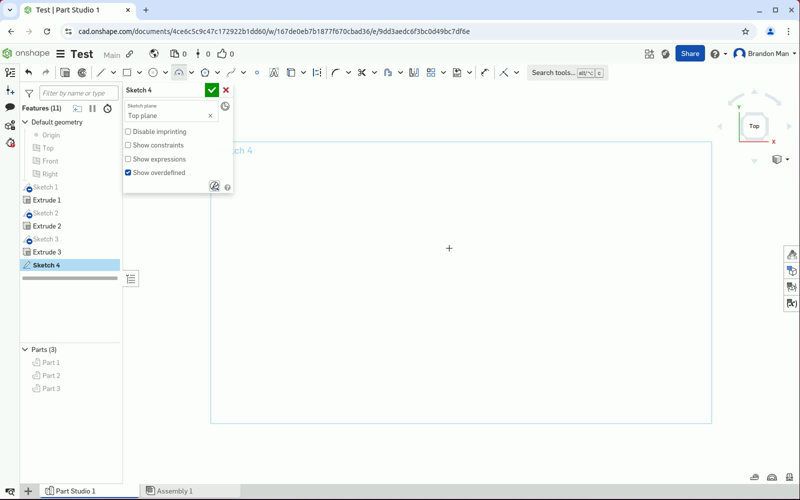
key_up(shift)
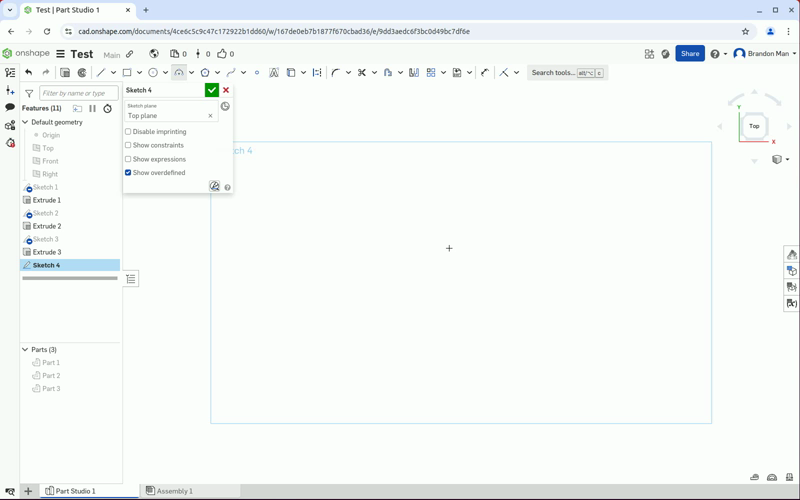
key_down(shift)
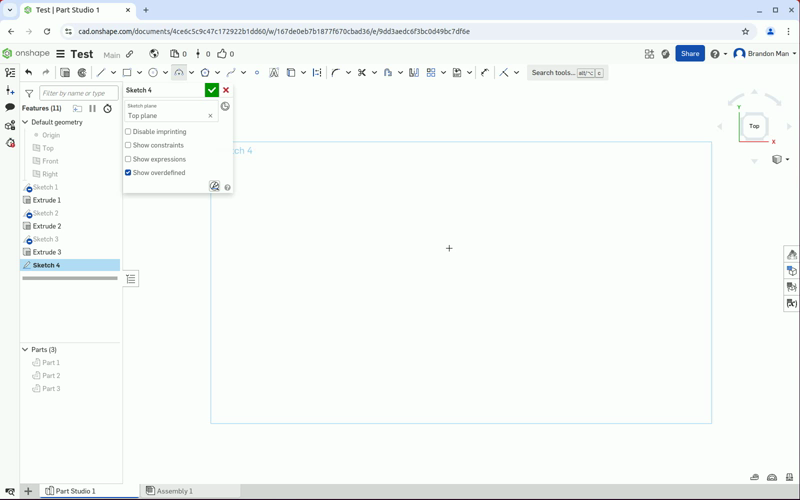
mouse_move(474, 254)
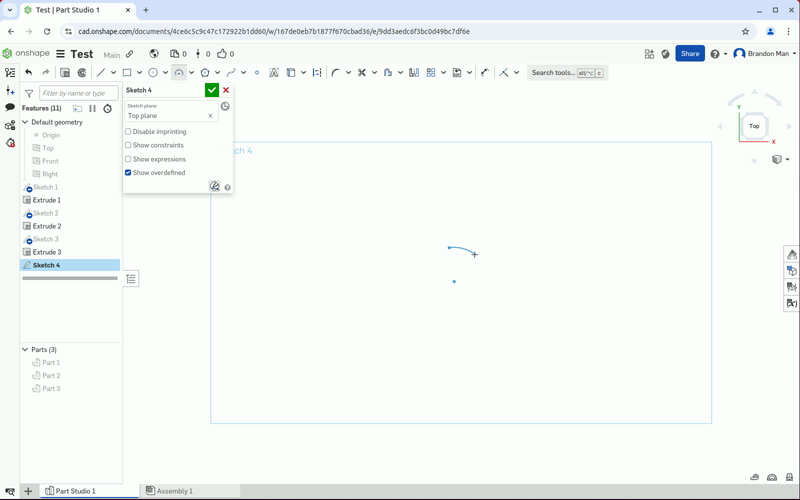
click(474, 254)
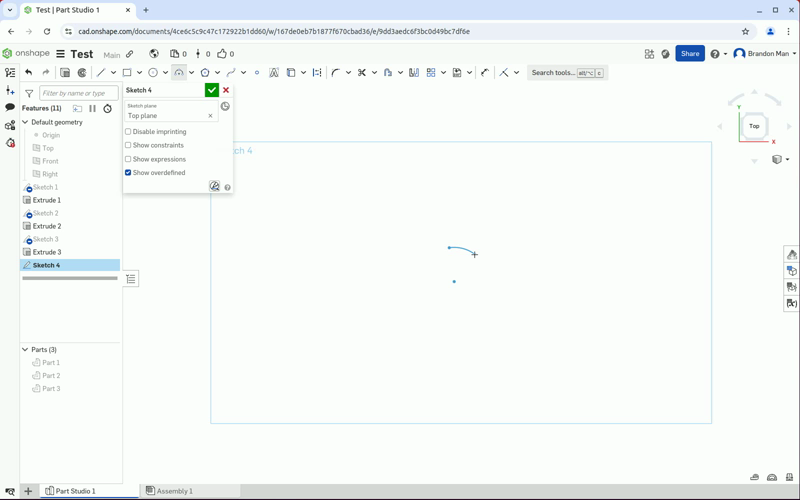
mouse_move(462, 246)
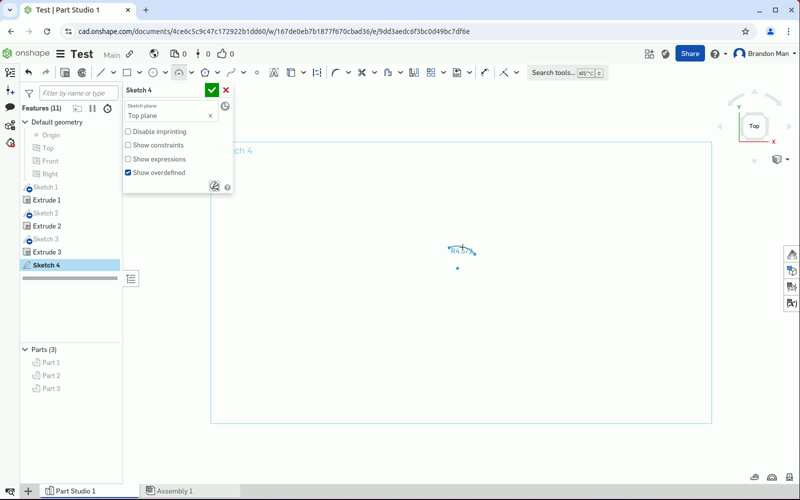
click(462, 246)
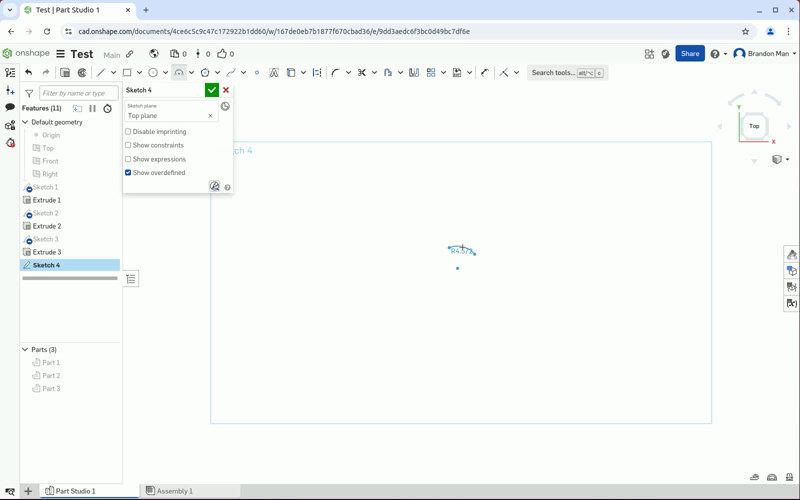
key_up(shift)
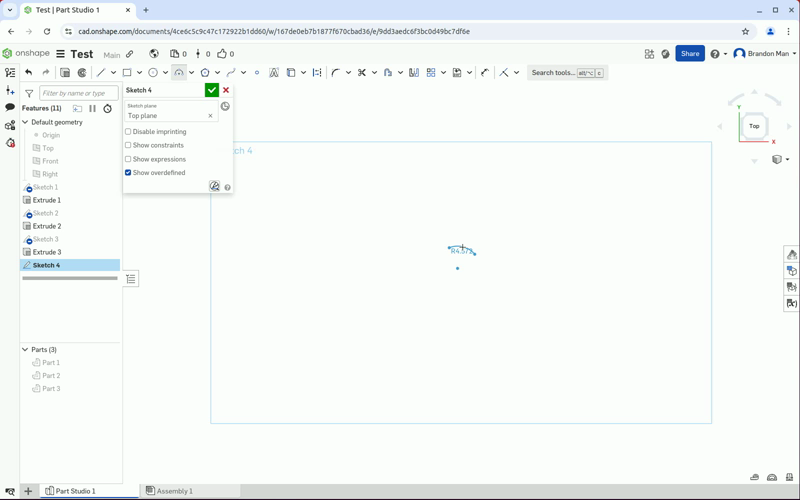
key(esc)
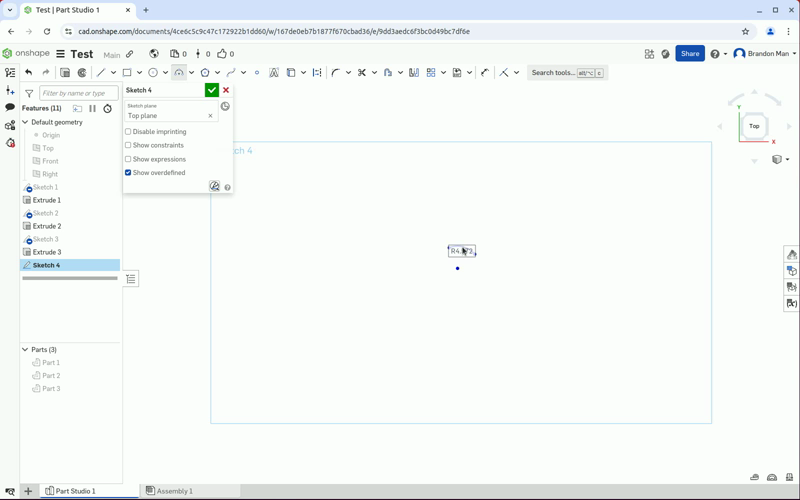
key(l)
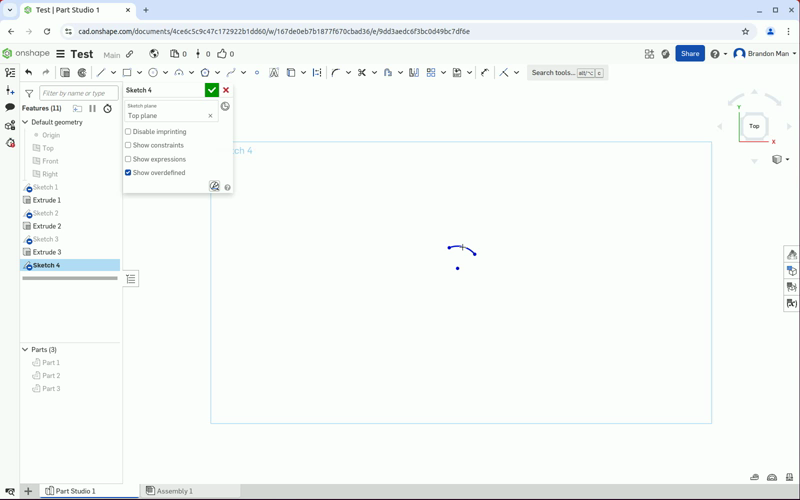
mouse_move(474, 254)
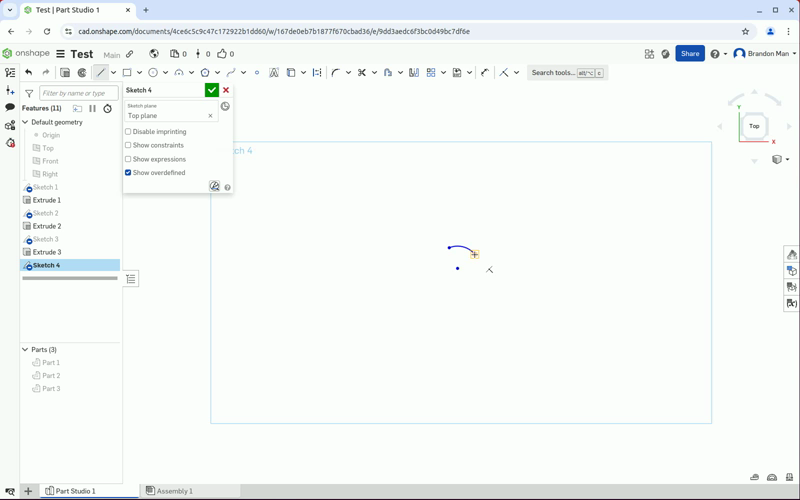
click(474, 254)
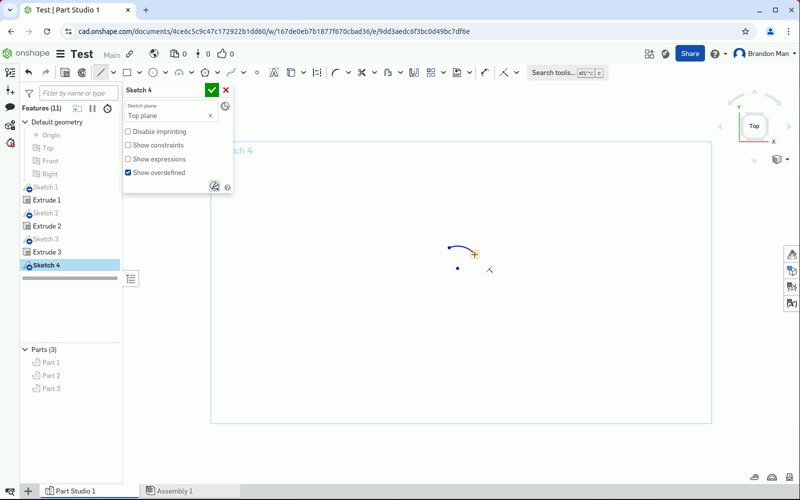
key_down(shift)
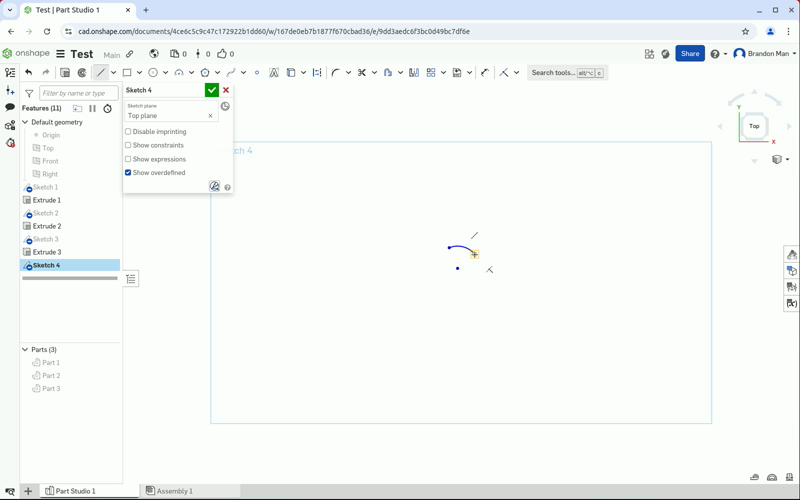
mouse_move(504, 254)
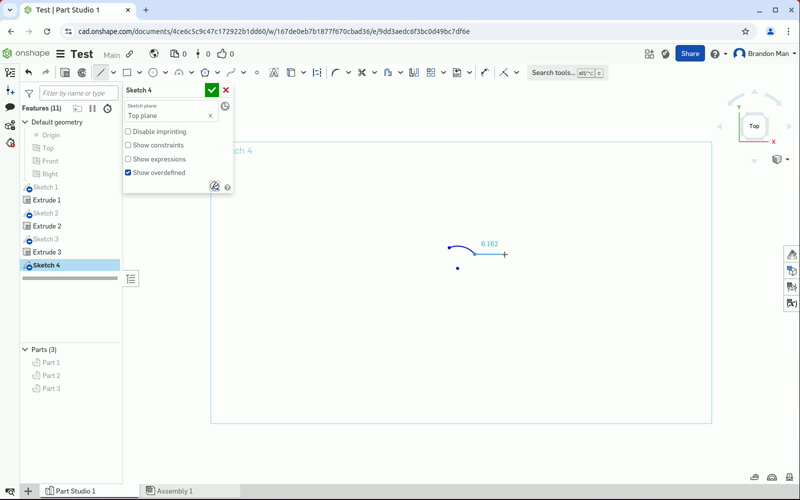
mouse_move(508, 219)
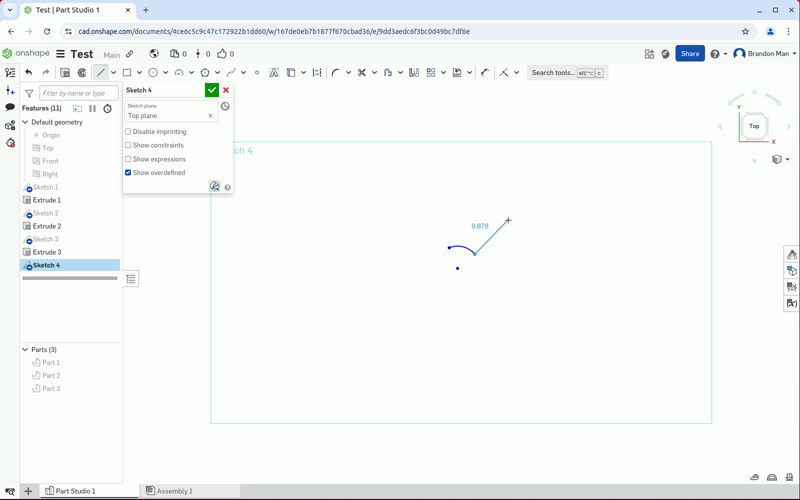
click(508, 219)
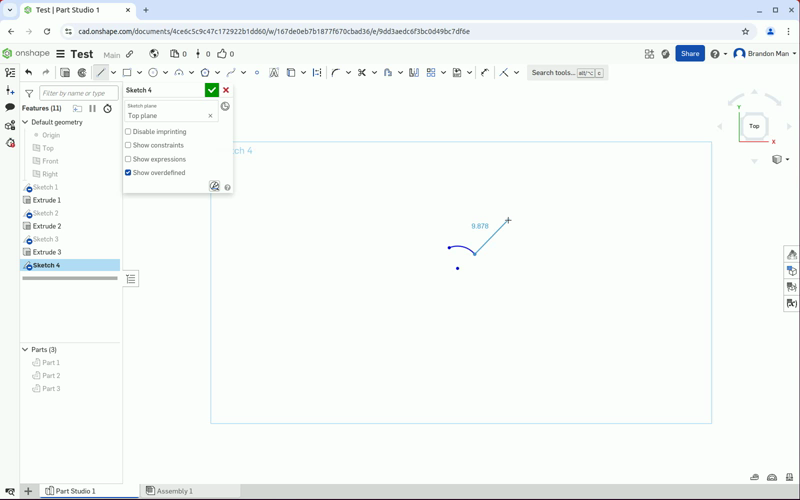
key_up(shift)
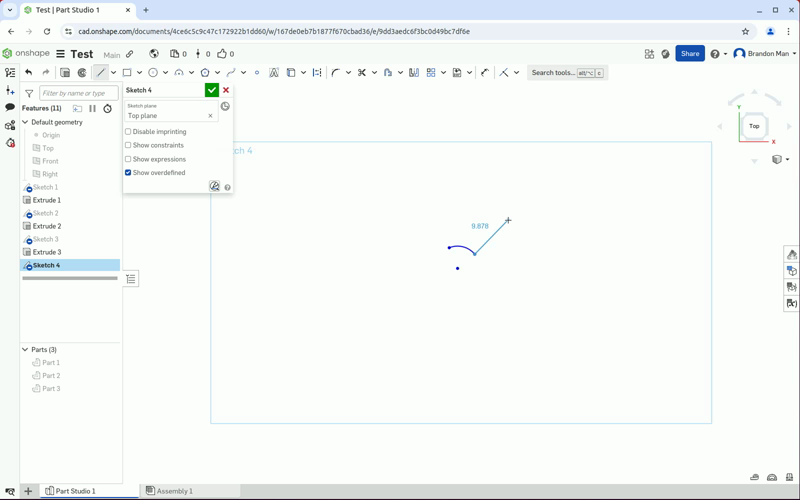
key_down(shift)
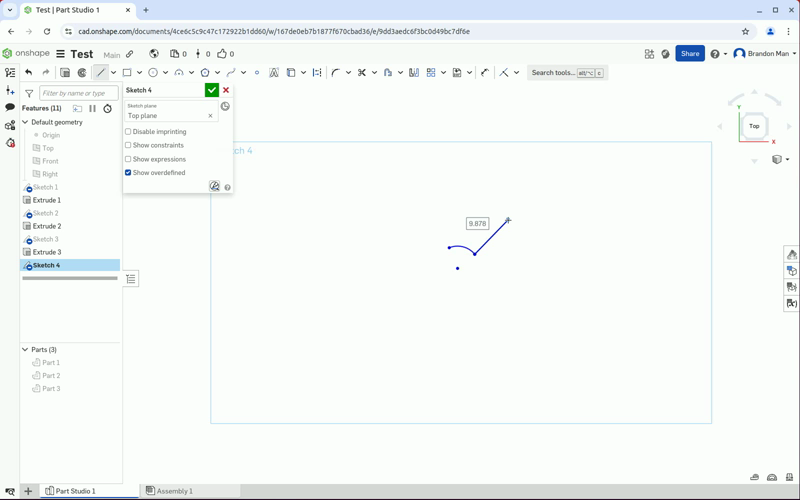
mouse_move(538, 219)
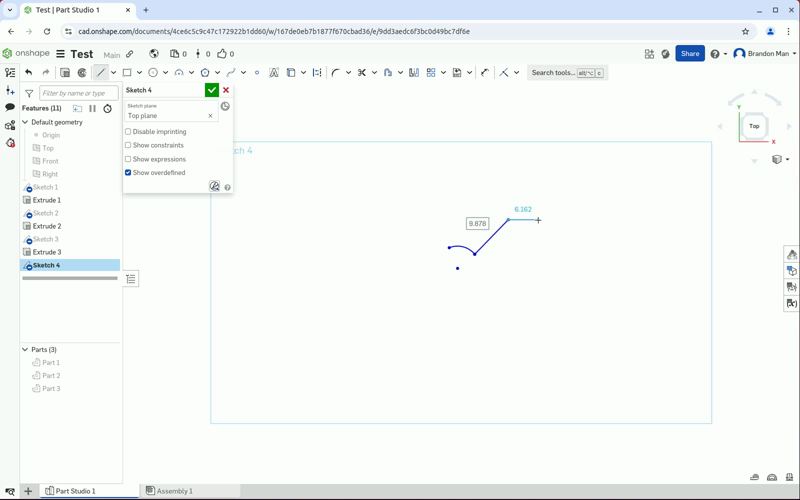
mouse_move(449, 219)
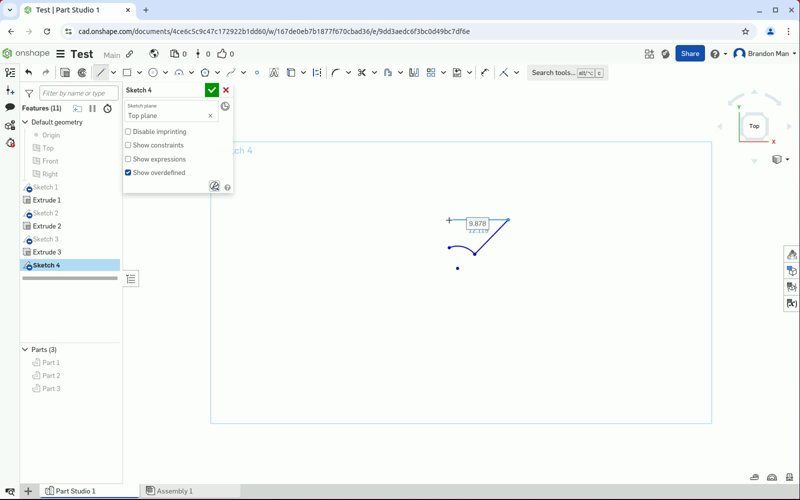
click(449, 219)
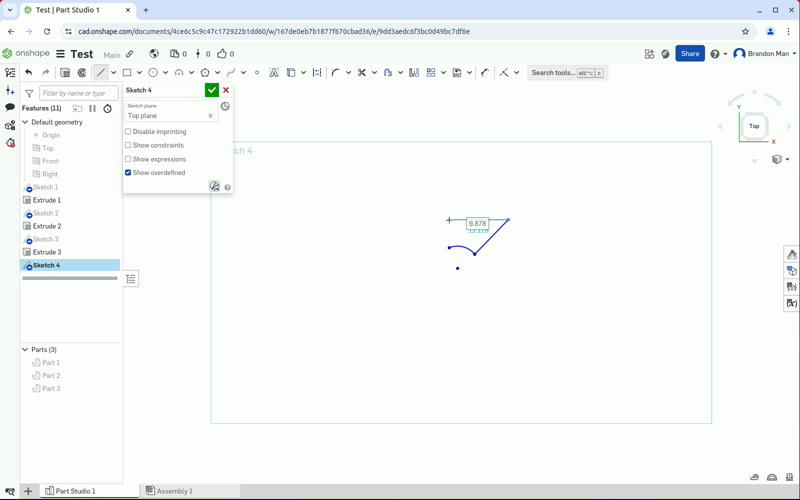
key_up(shift)
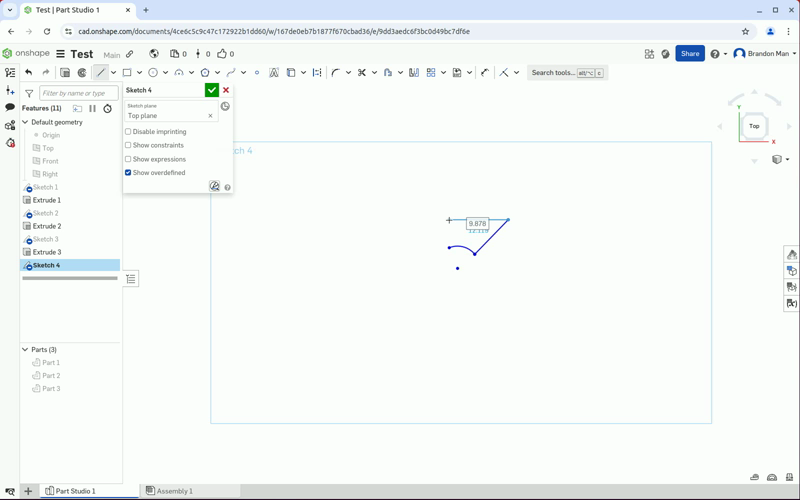
mouse_move(479, 219)
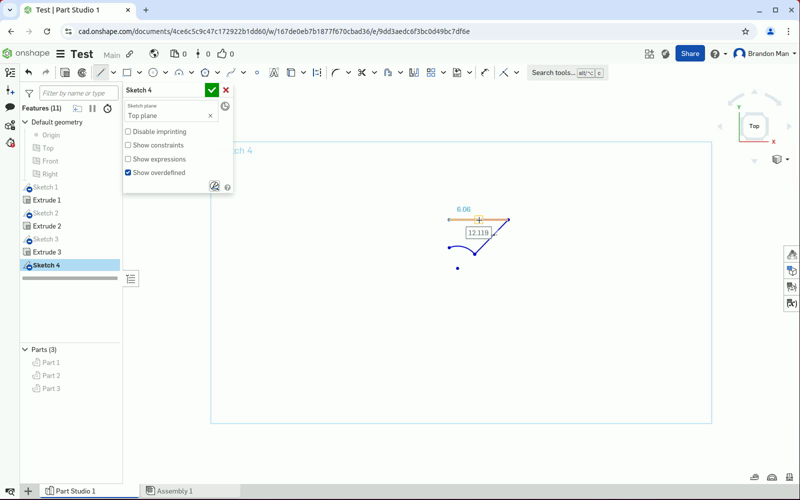
key_down(shift)
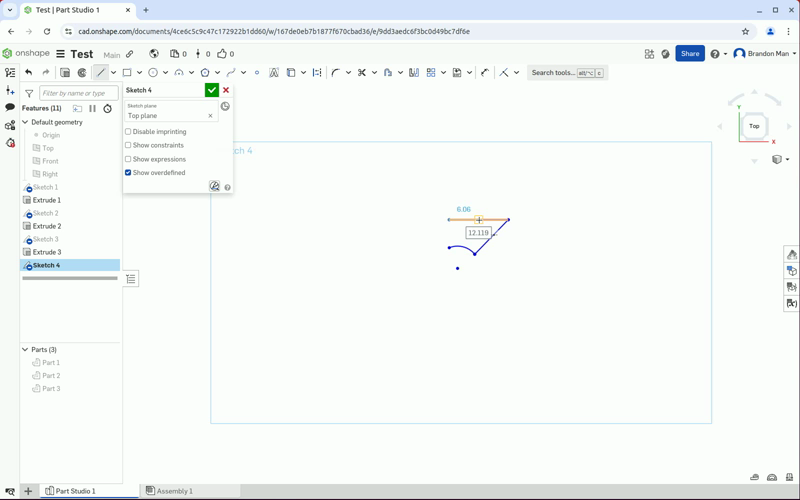
mouse_move(449, 247)
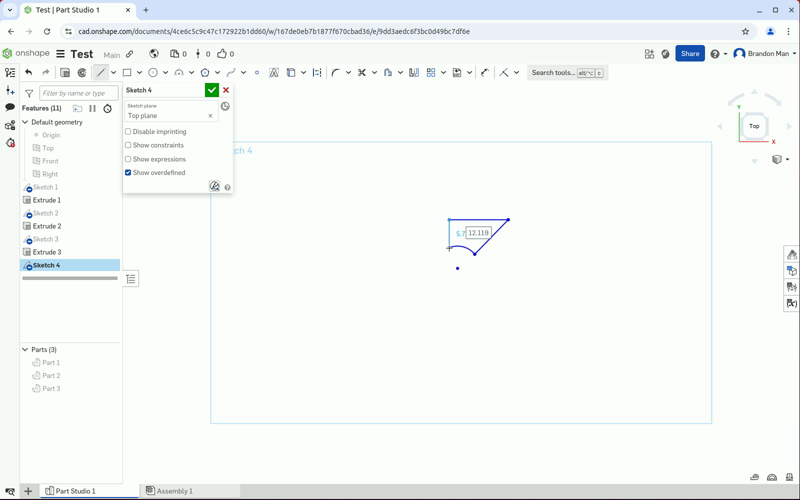
key_up(shift)
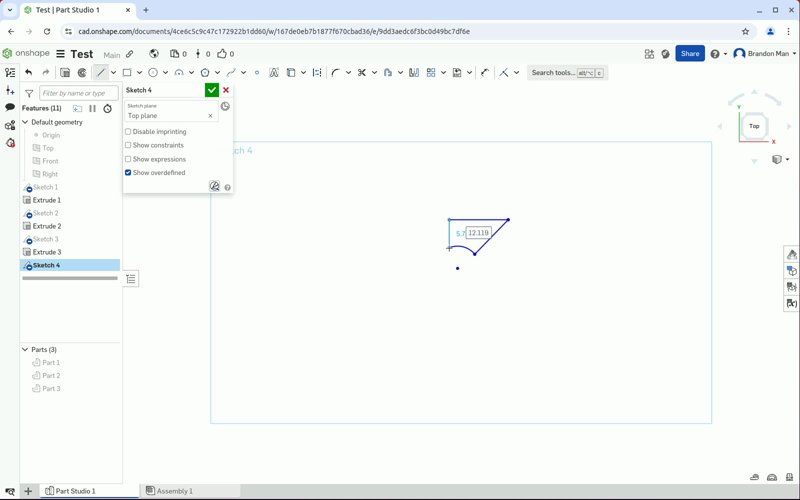
click(449, 247)
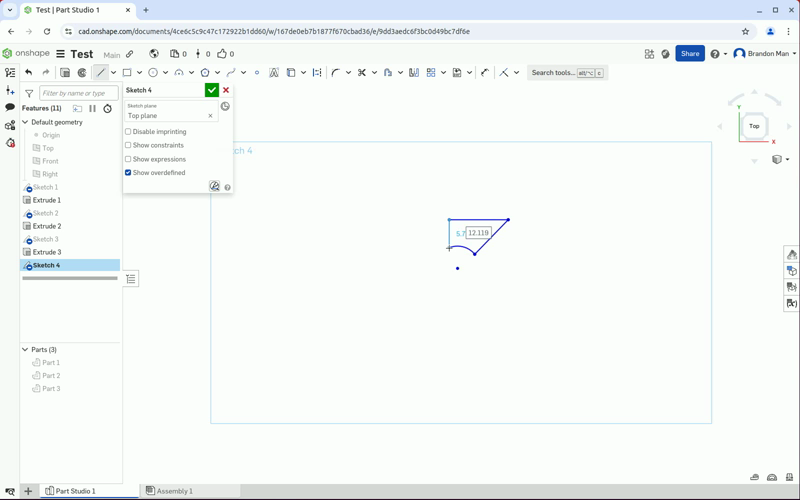
key(esc)
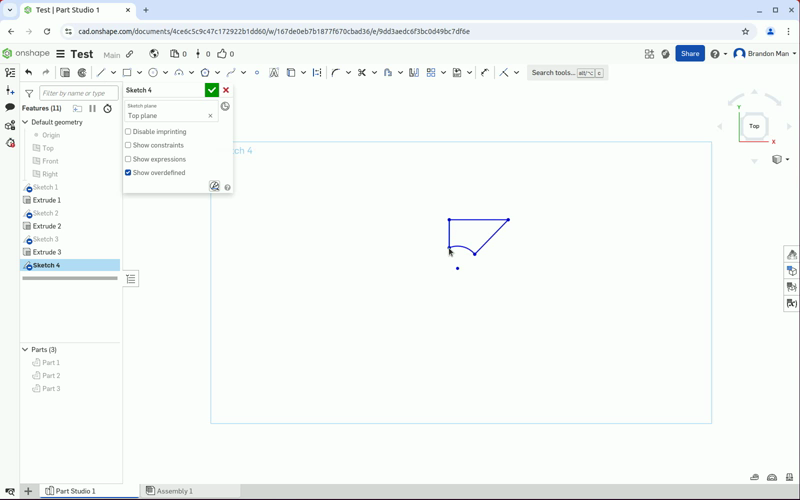
mouse_move(487, 239)
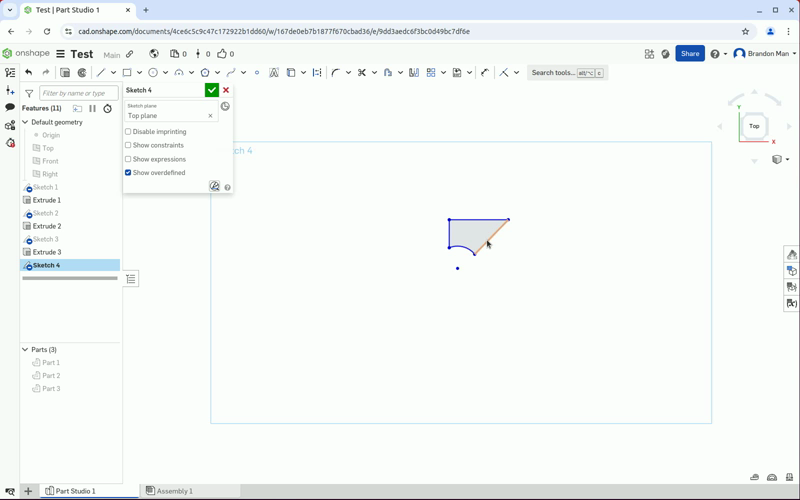
scroll(6)
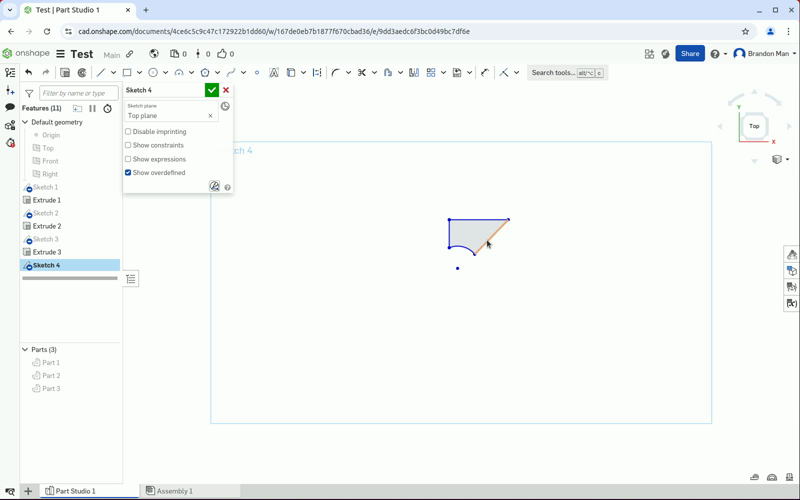
scroll(6)
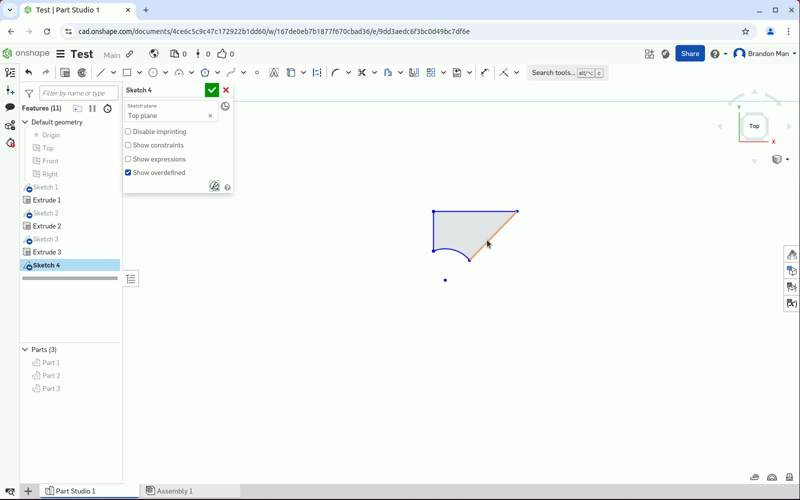
scroll(6)
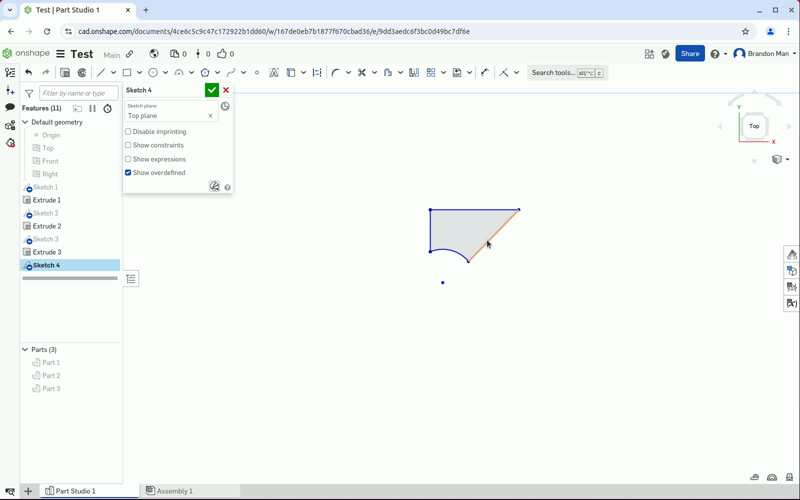
scroll(6)
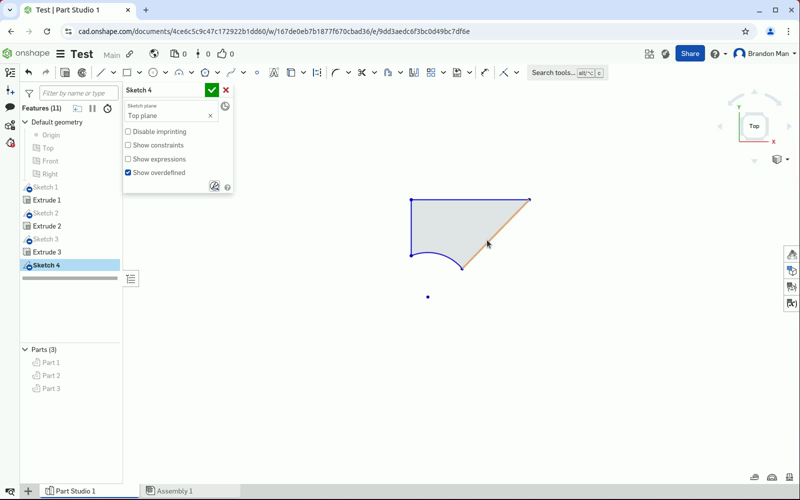
scroll(6)
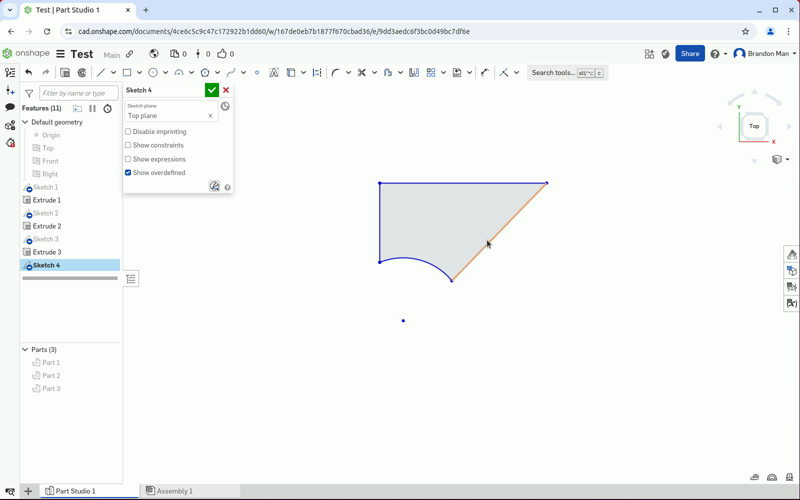
scroll(6)
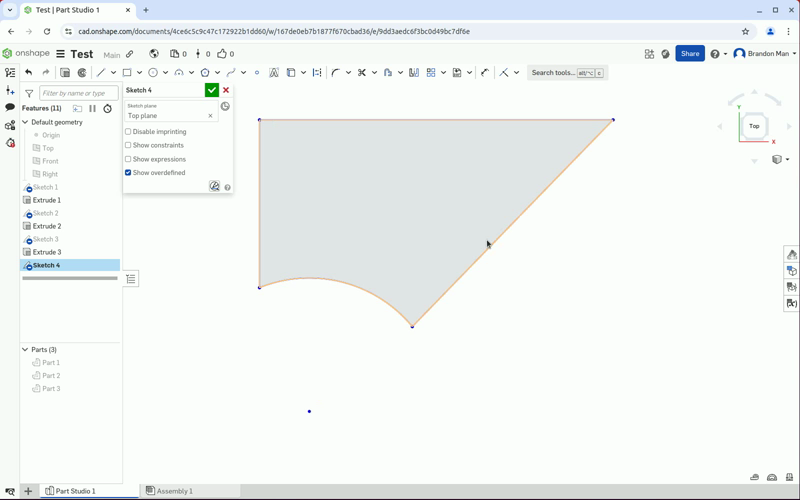
scroll(6)
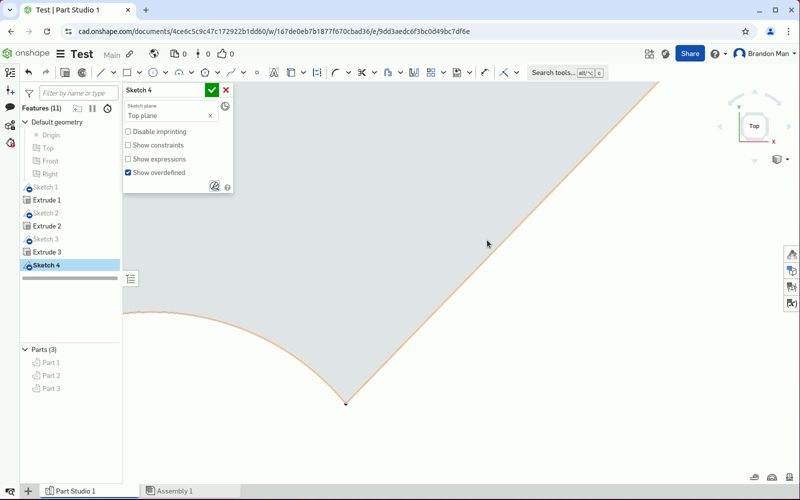
click(487, 239)
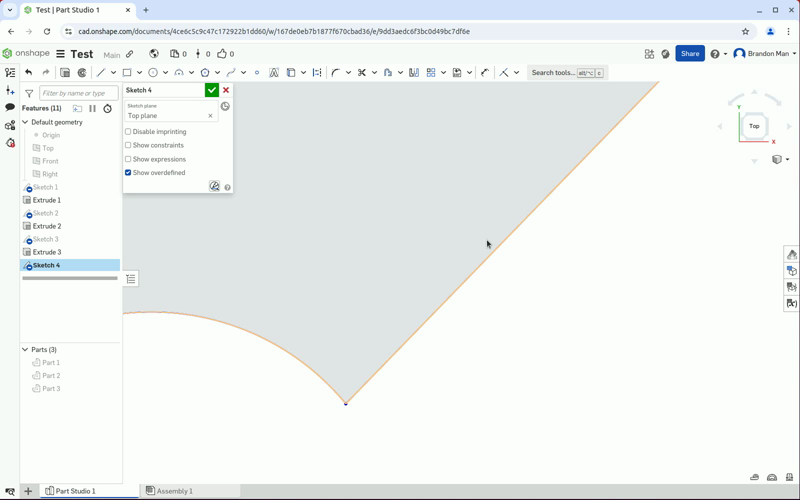
scroll(-6)
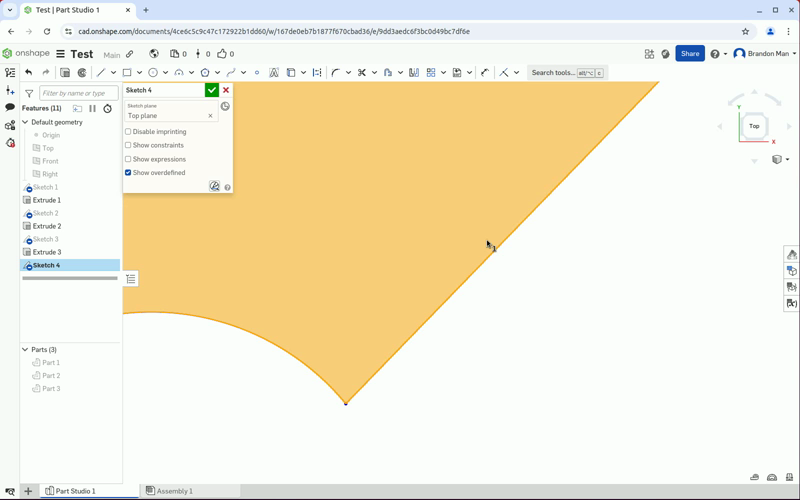
scroll(-6)
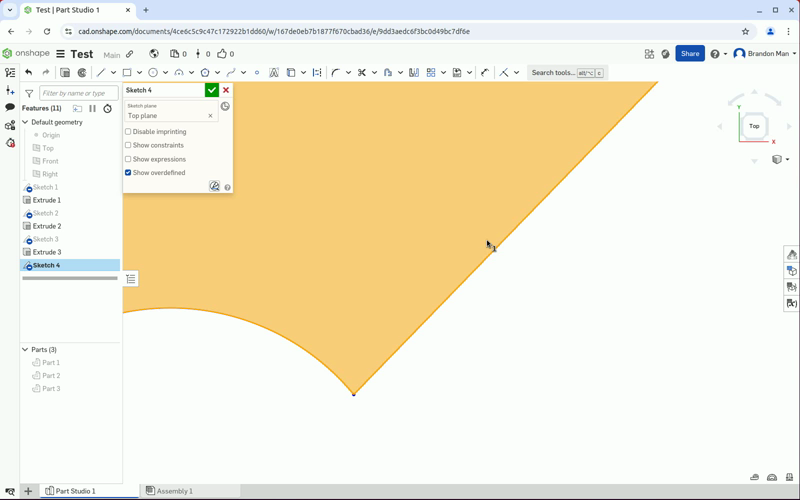
scroll(-6)
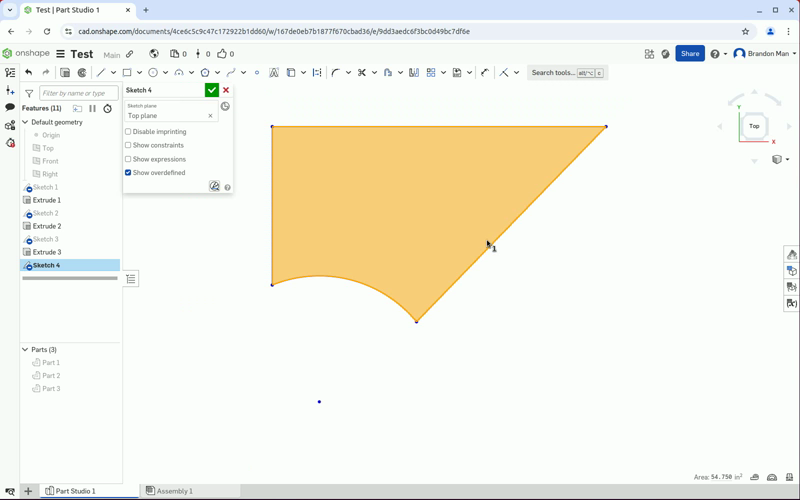
scroll(-6)
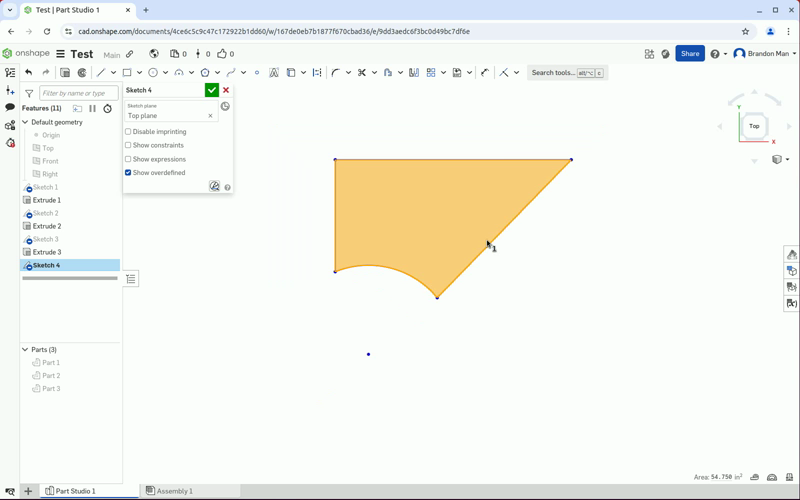
scroll(-6)
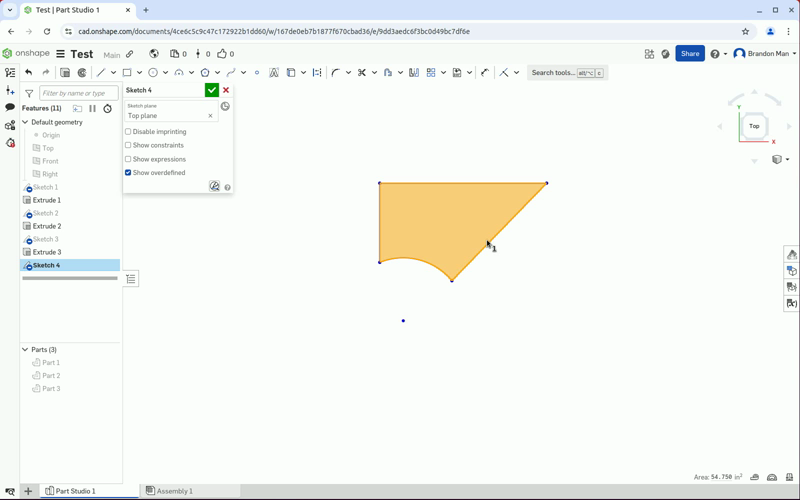
scroll(-6)
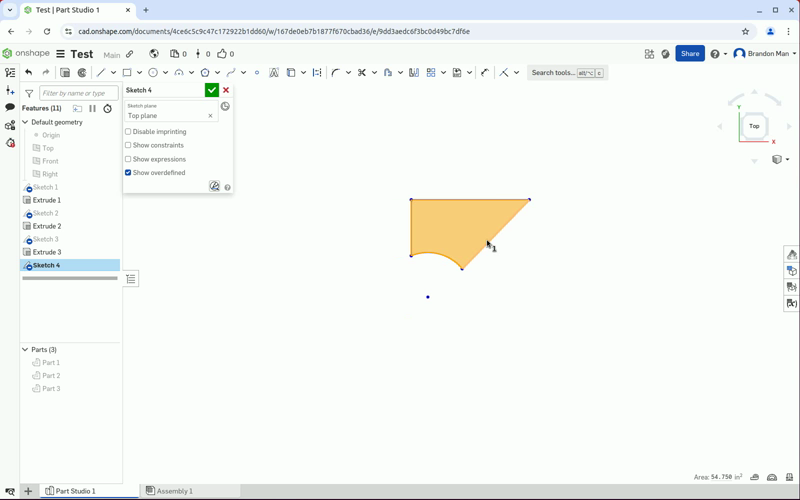
scroll(-6)
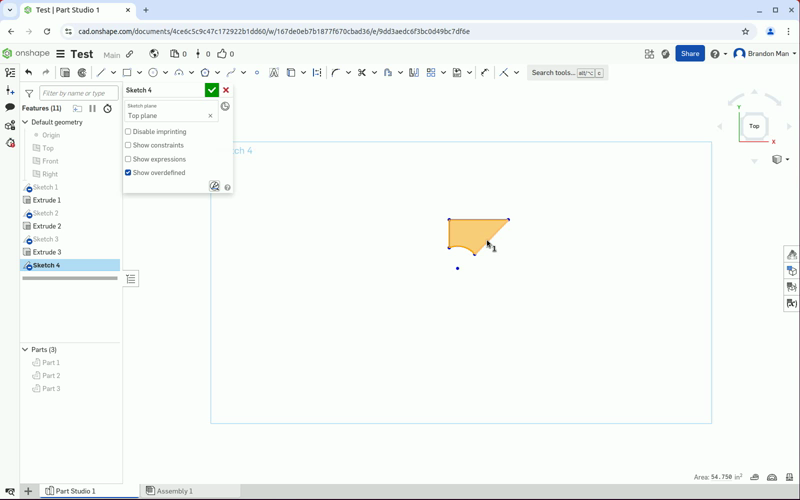
mouse_move(73, 352)
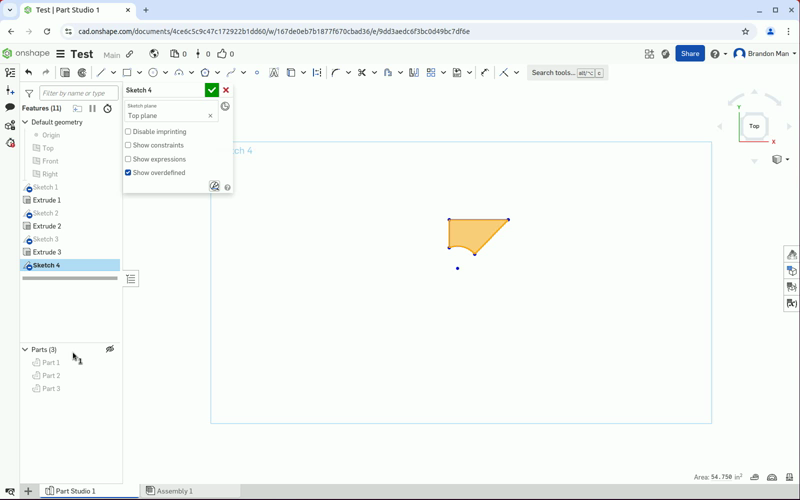
key(shift+y)
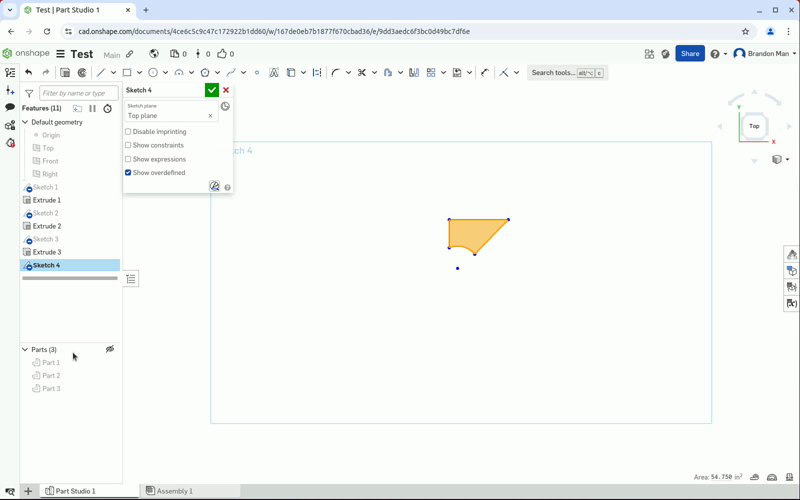
key(shift+e)
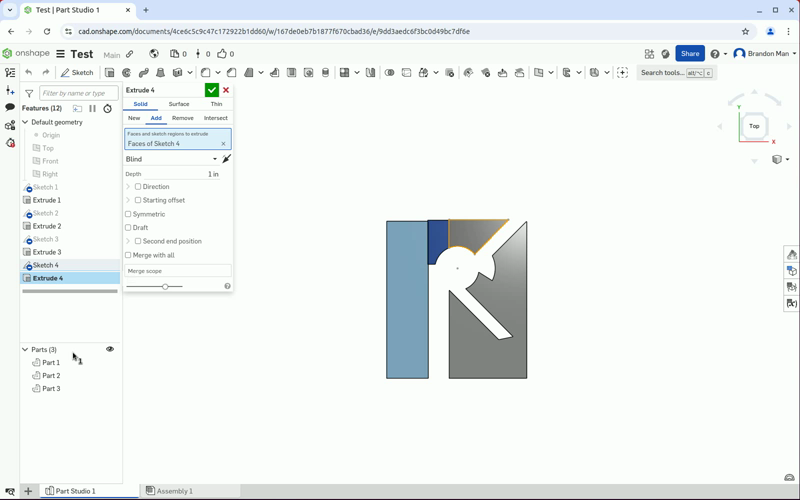
mouse_move(143, 106)
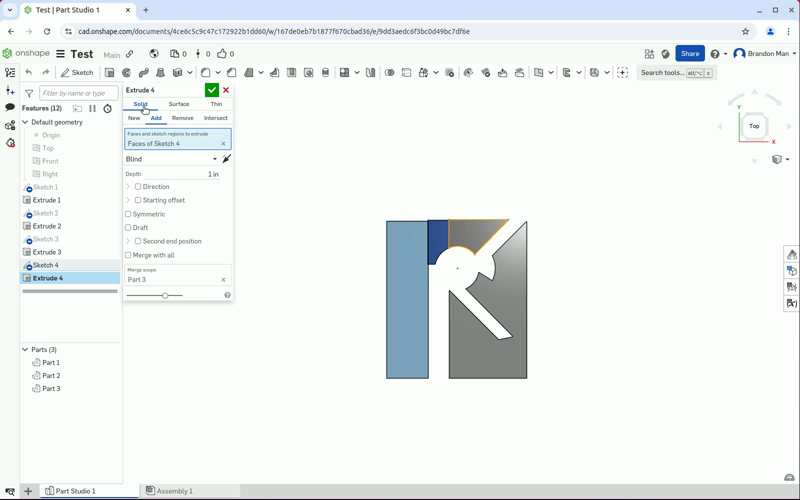
click(143, 106)
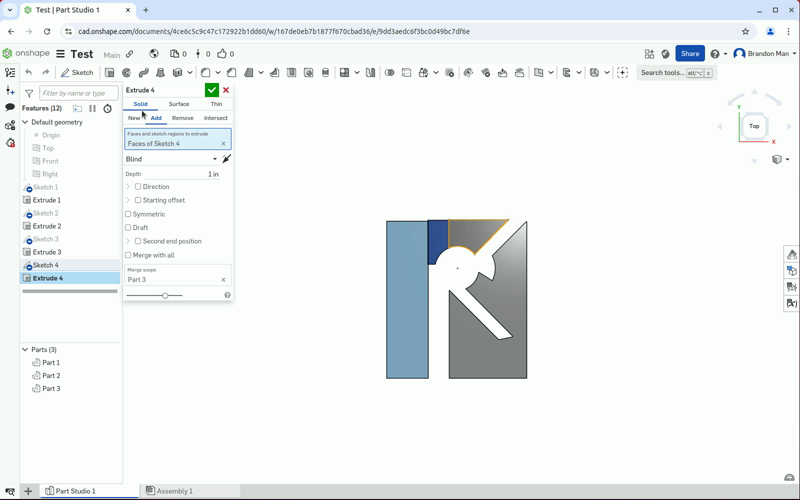
mouse_move(137, 120)
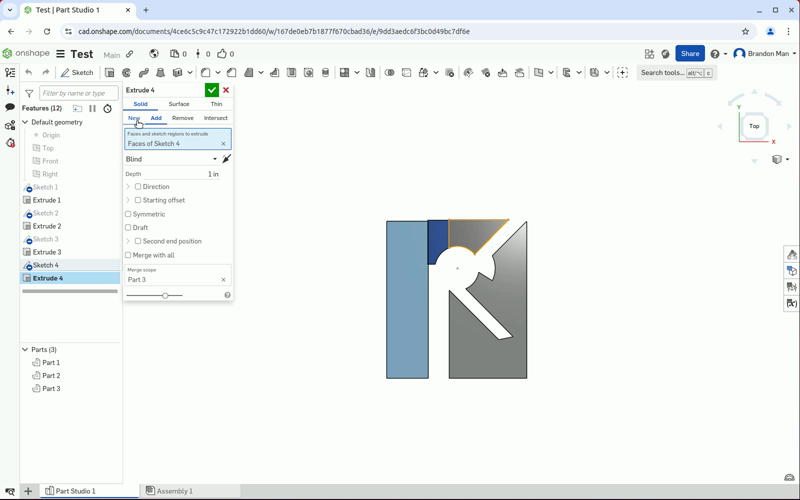
click(137, 120)
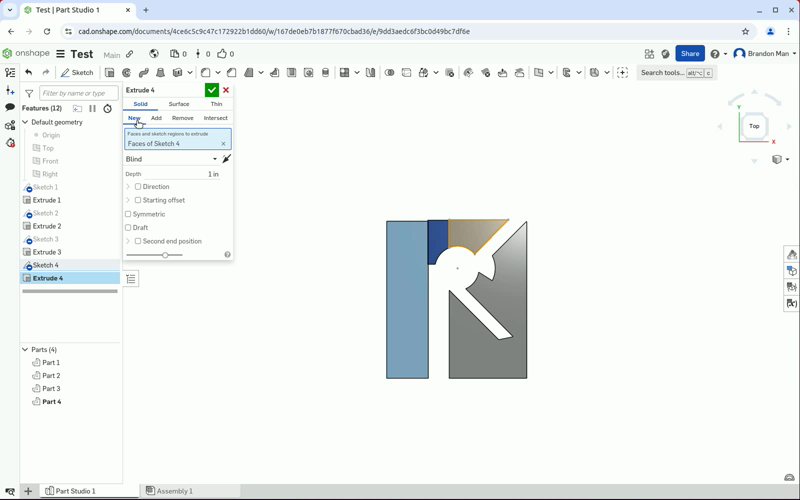
key(tab, 4)
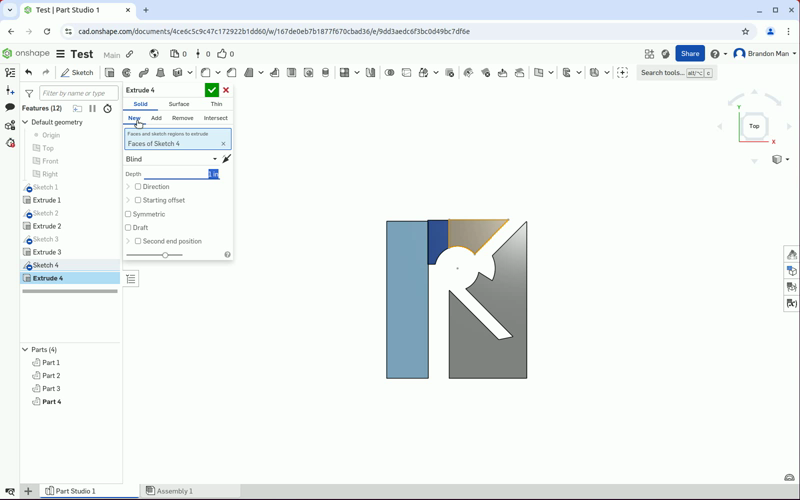
text(2.889)
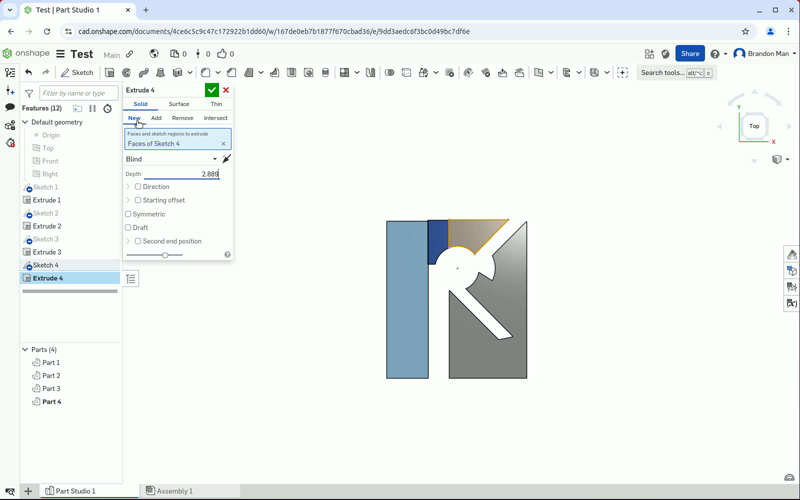
key(enter)
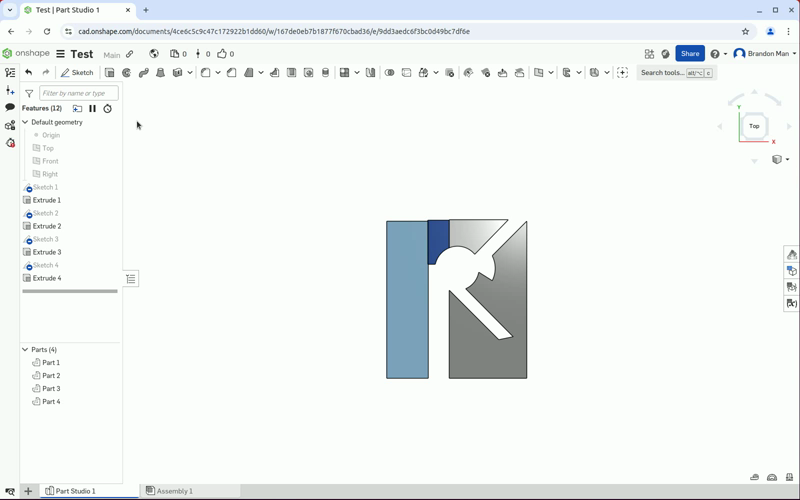
key(shift+h)
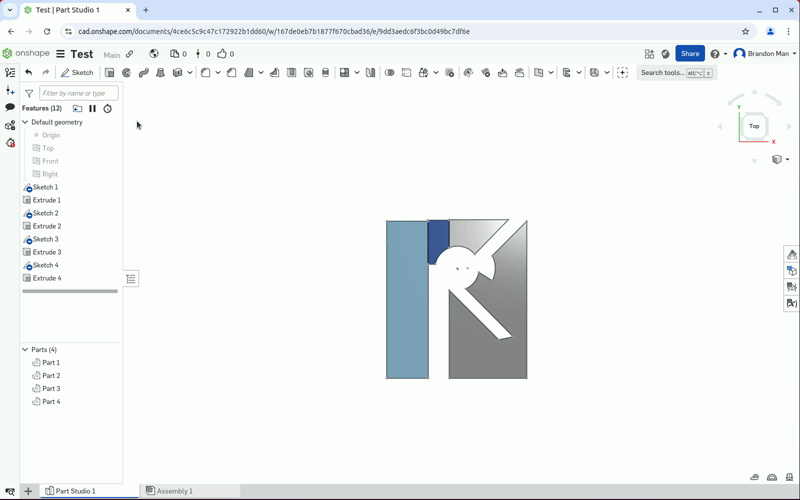
key(shift+h)
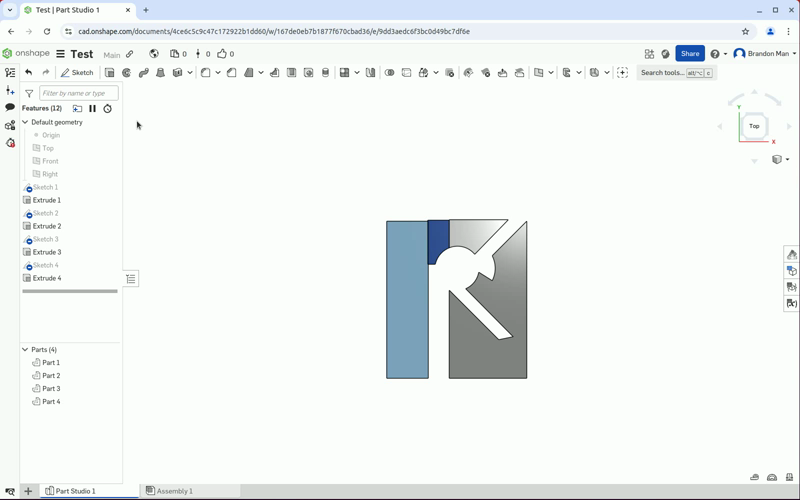
mouse_move(73, 189)
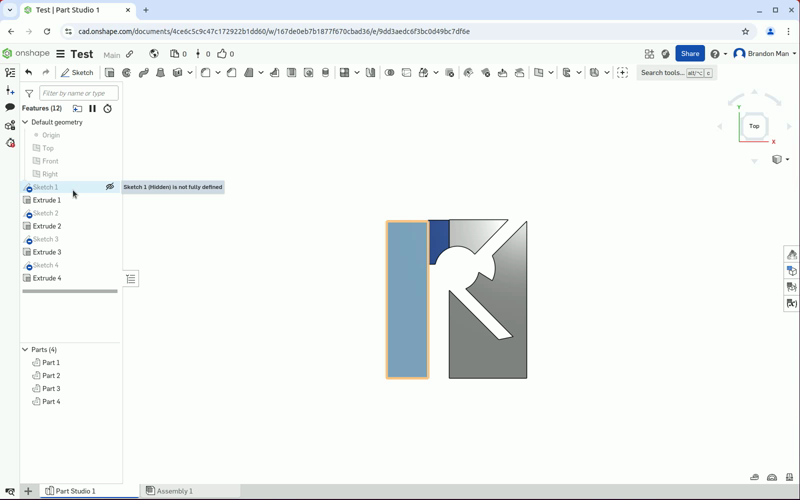
click(73, 189)
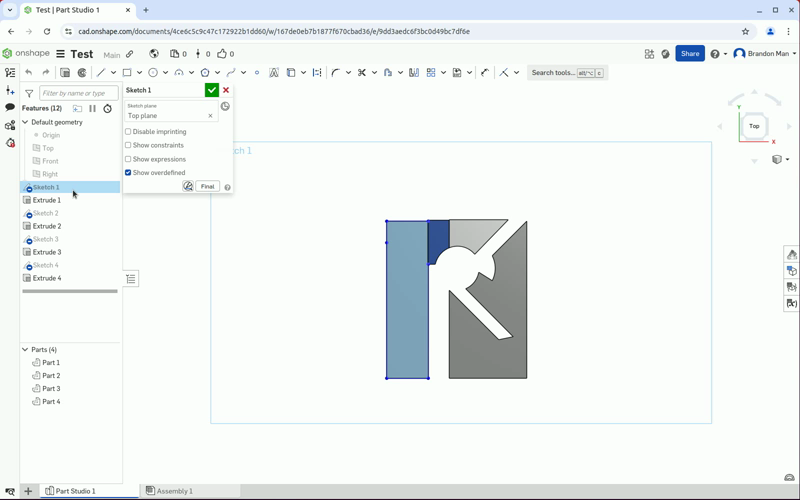
mouse_move(229, 92)
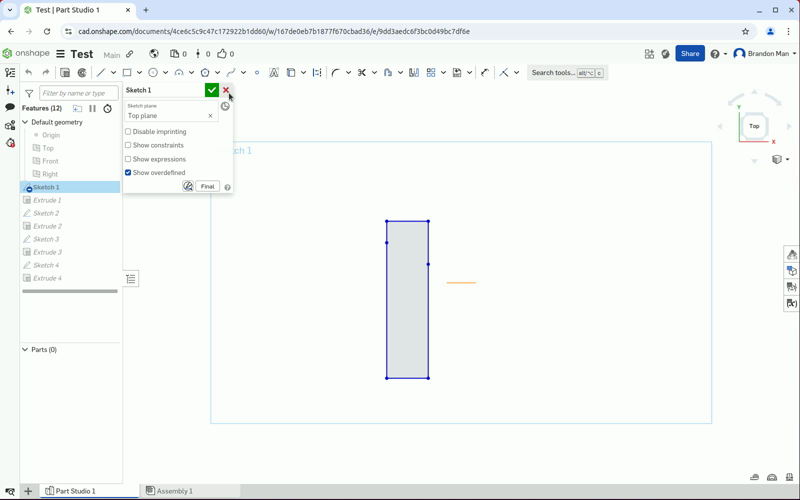
click(229, 92)
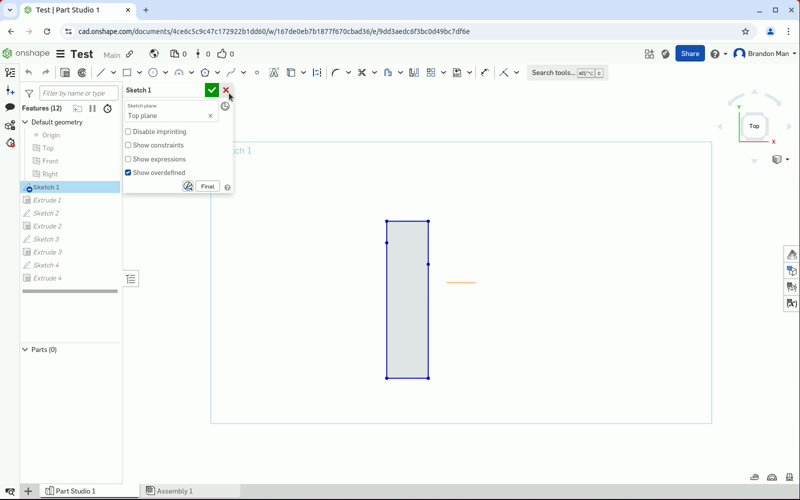
key(shift+s)
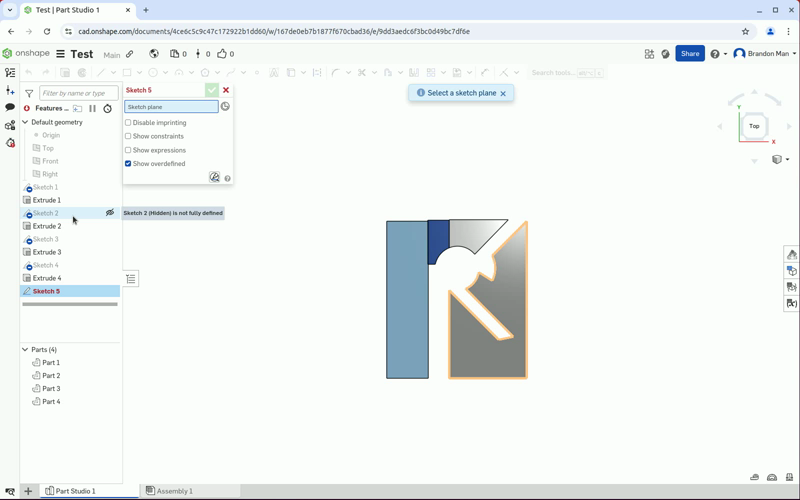
scroll(3)
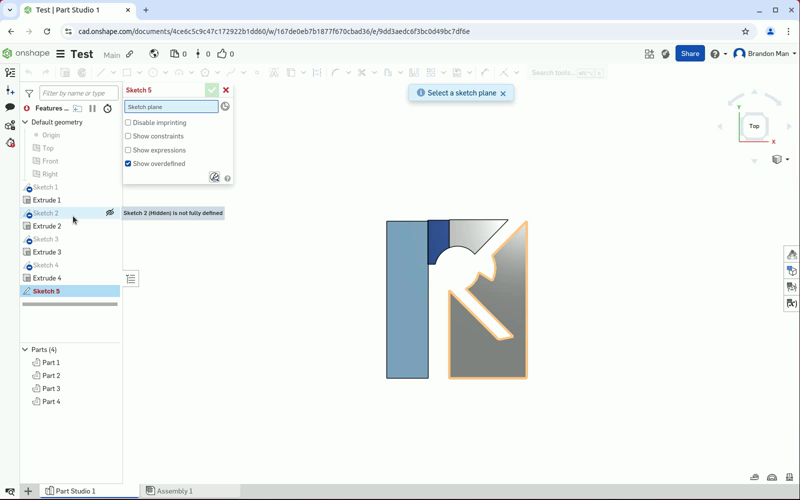
mouse_move(73, 150)
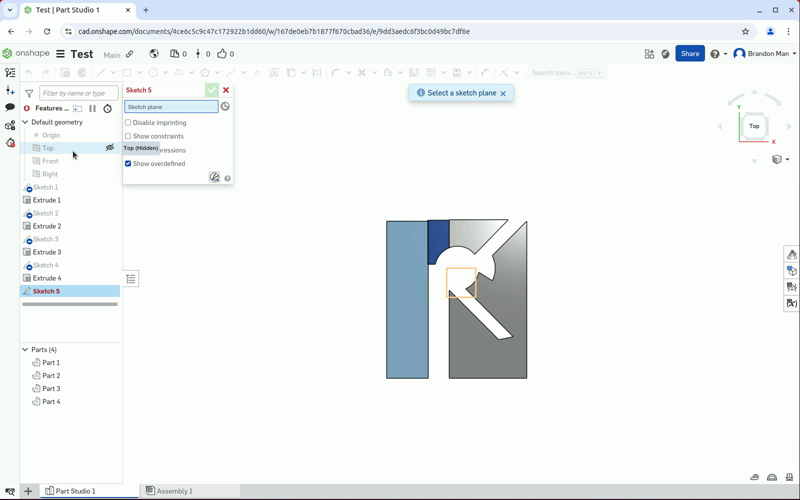
click(73, 150)
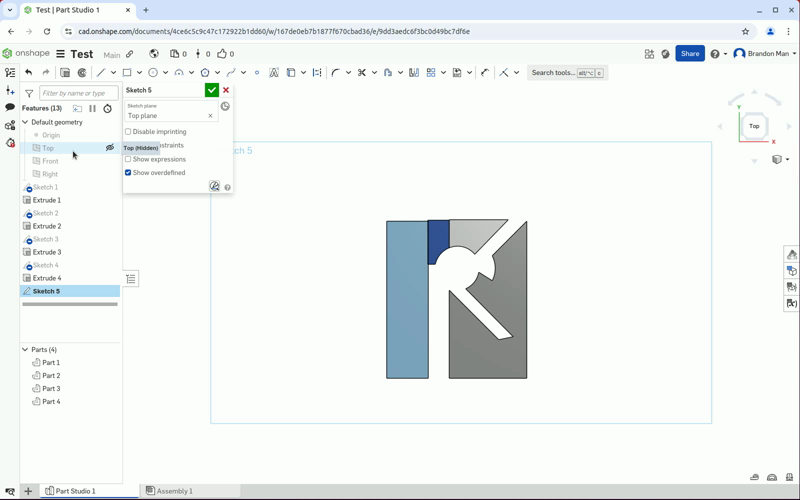
mouse_move(73, 352)
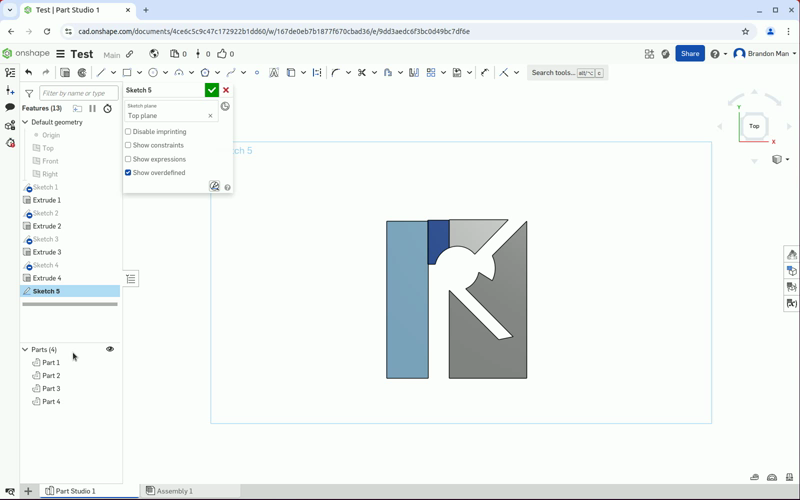
key(y)
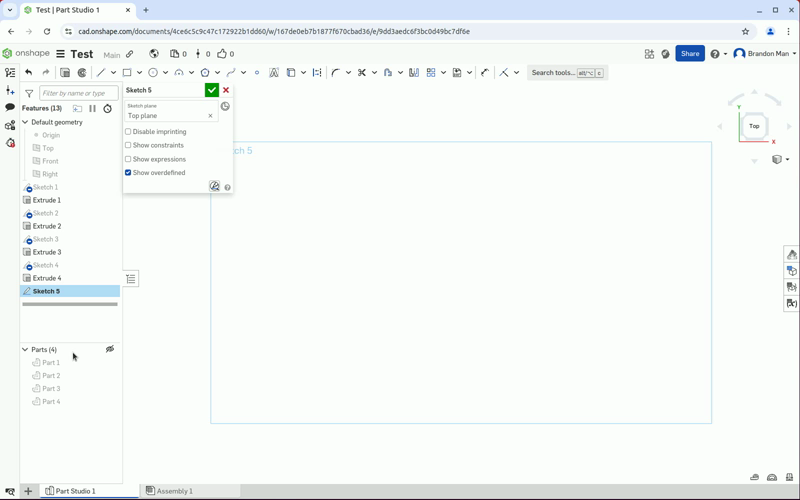
key(l)
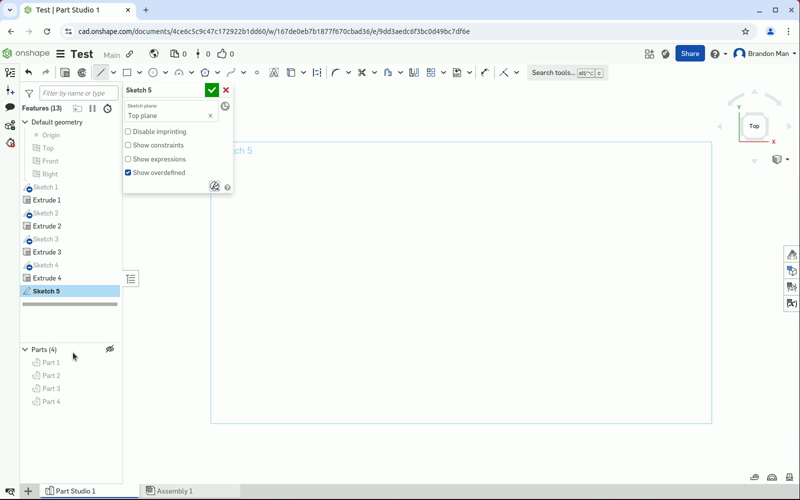
key_down(shift)
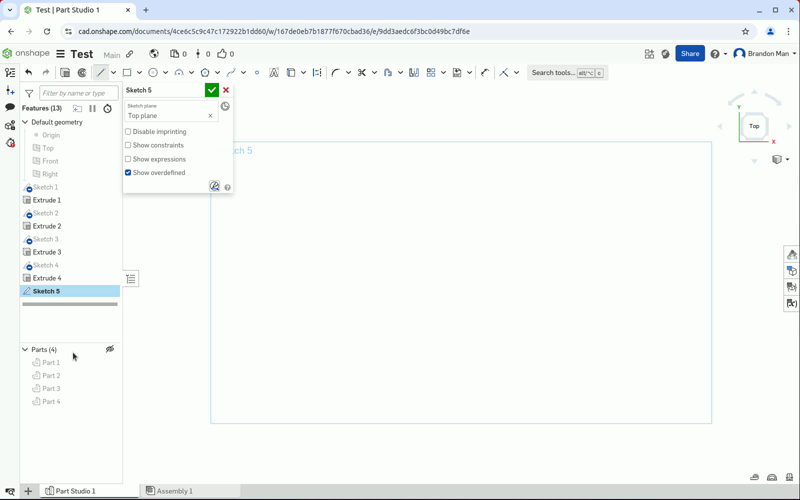
mouse_move(386, 395)
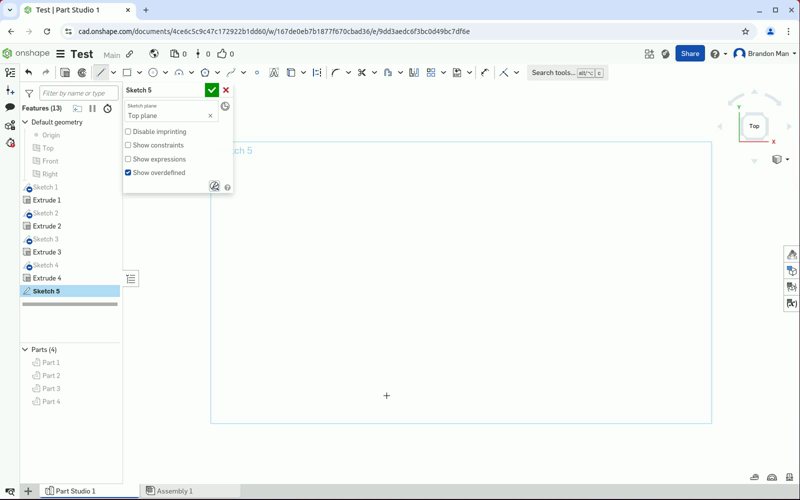
click(386, 395)
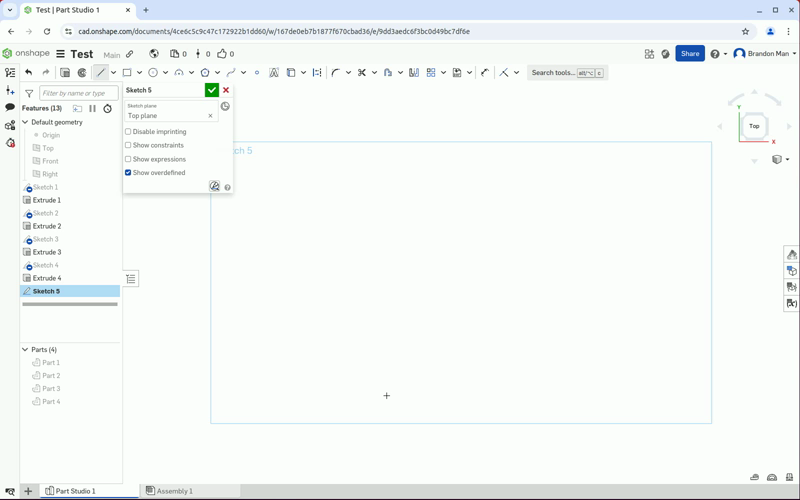
key_up(shift)
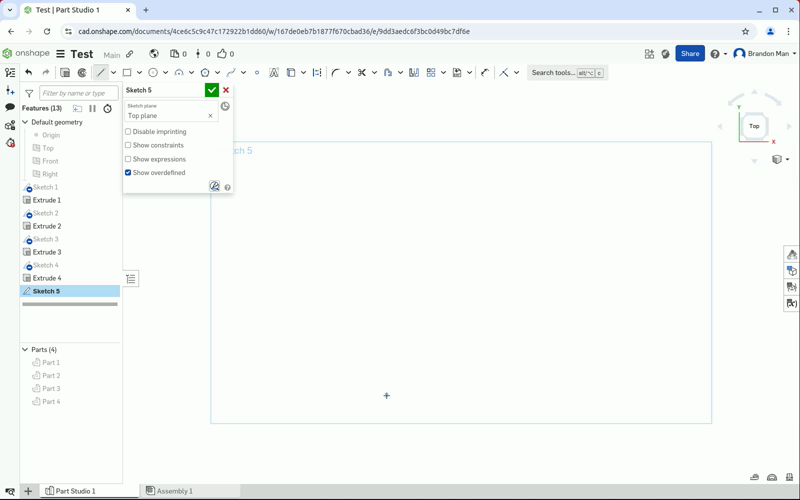
key_down(shift)
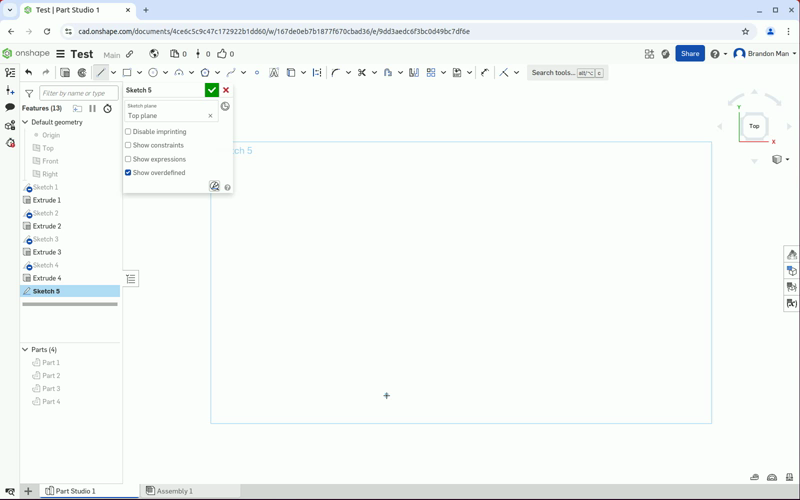
mouse_move(526, 395)
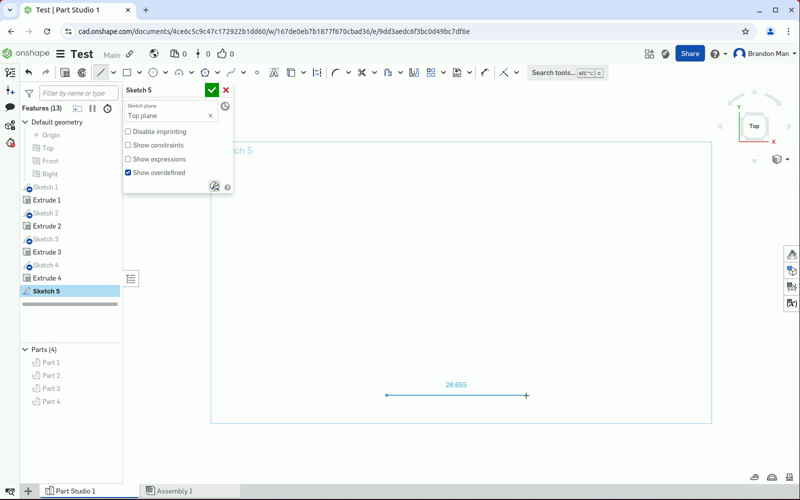
click(526, 395)
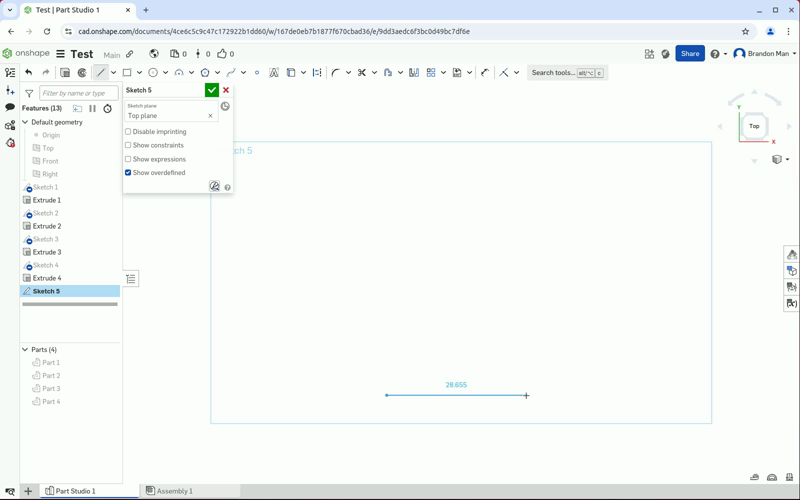
key_up(shift)
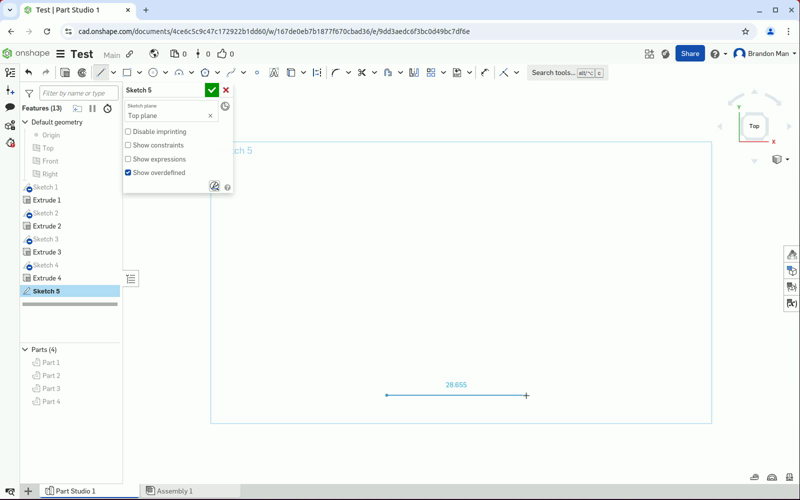
key_down(shift)
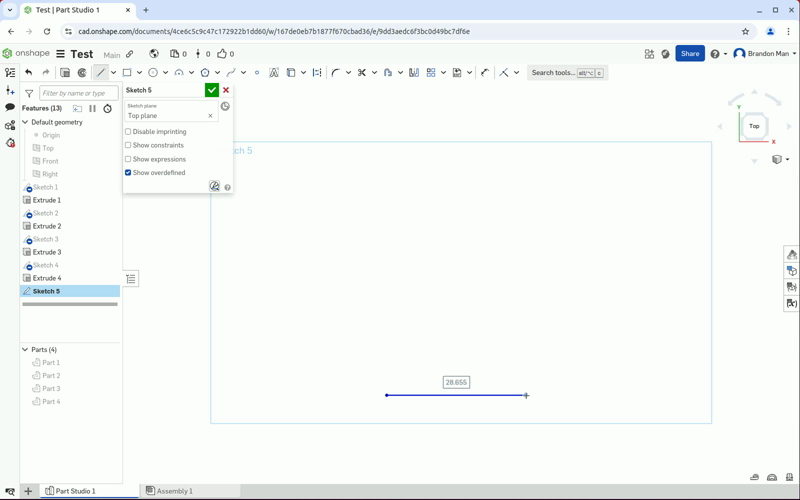
mouse_move(556, 395)
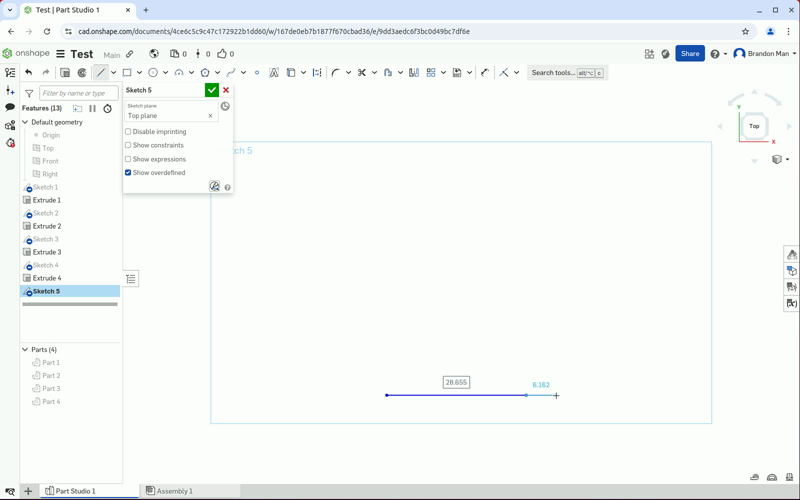
mouse_move(526, 377)
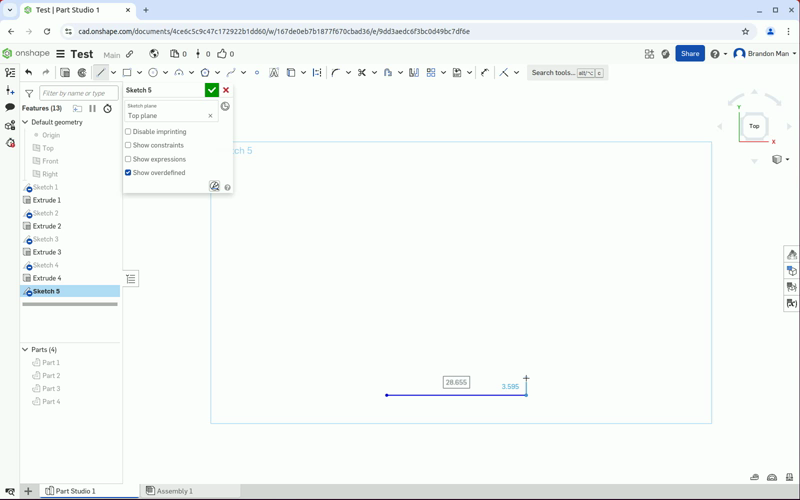
click(526, 377)
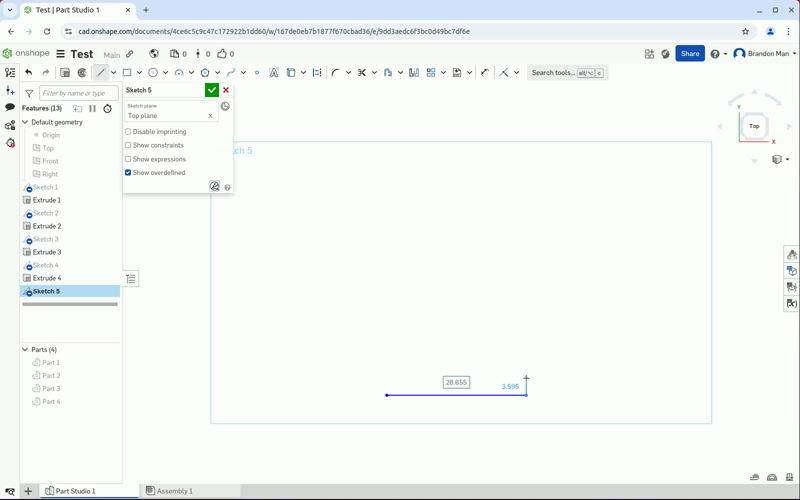
key_up(shift)
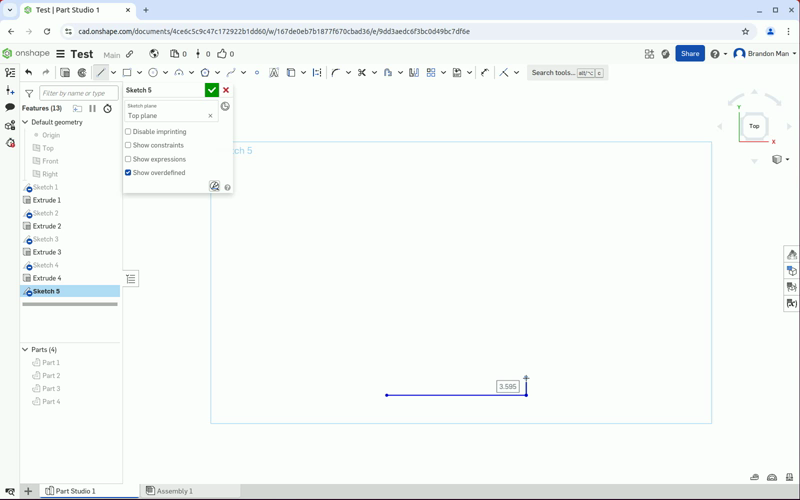
key_down(shift)
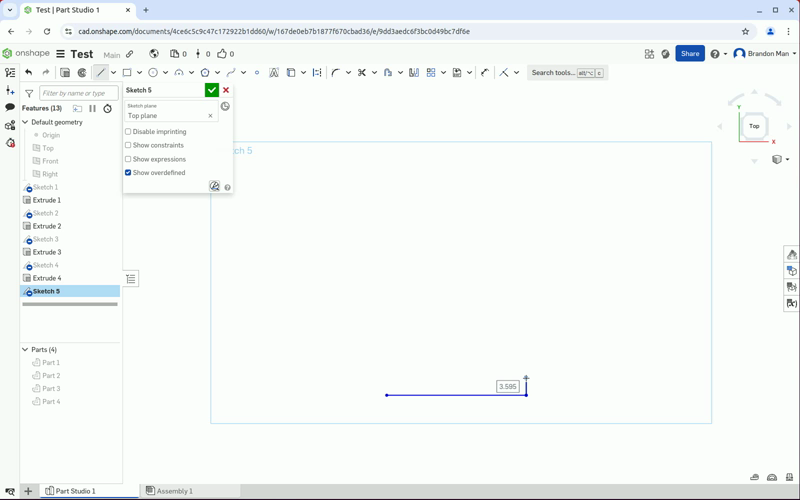
mouse_move(448, 377)
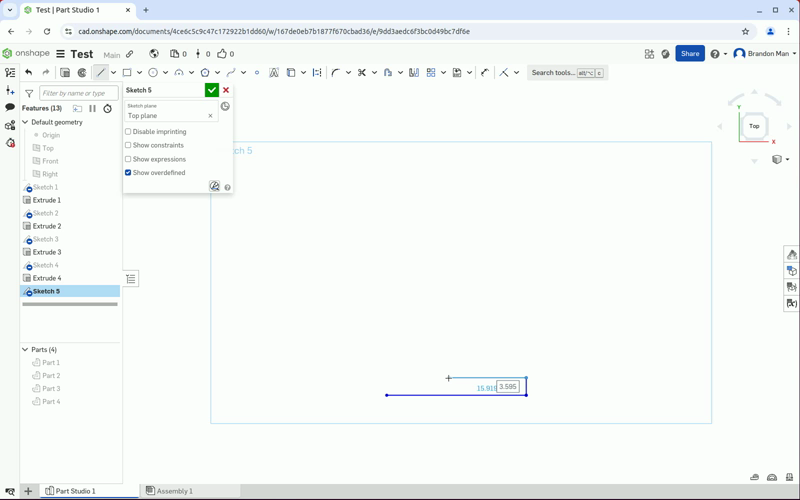
click(448, 377)
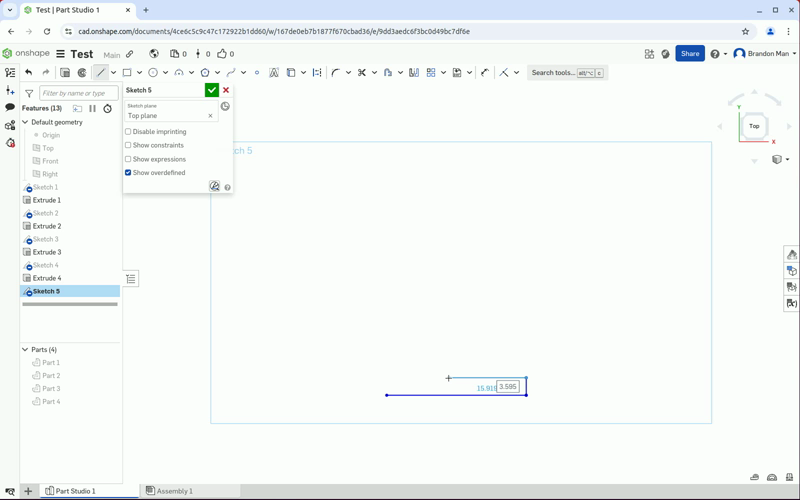
key_up(shift)
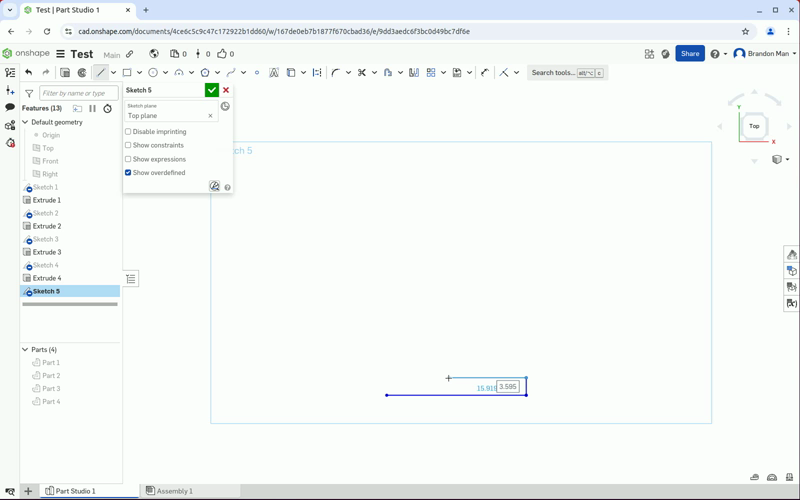
key_down(shift)
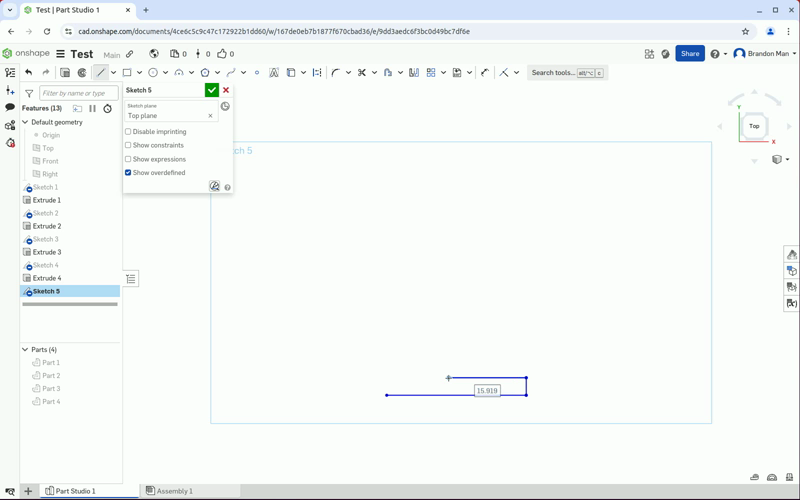
mouse_move(478, 377)
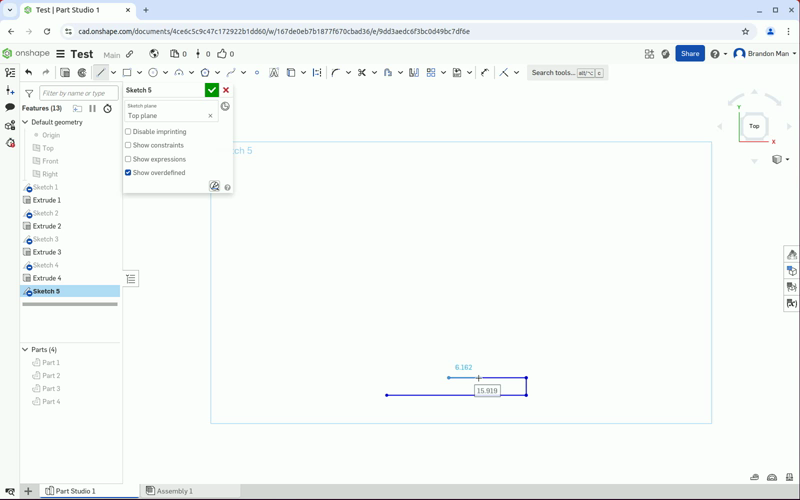
mouse_move(428, 377)
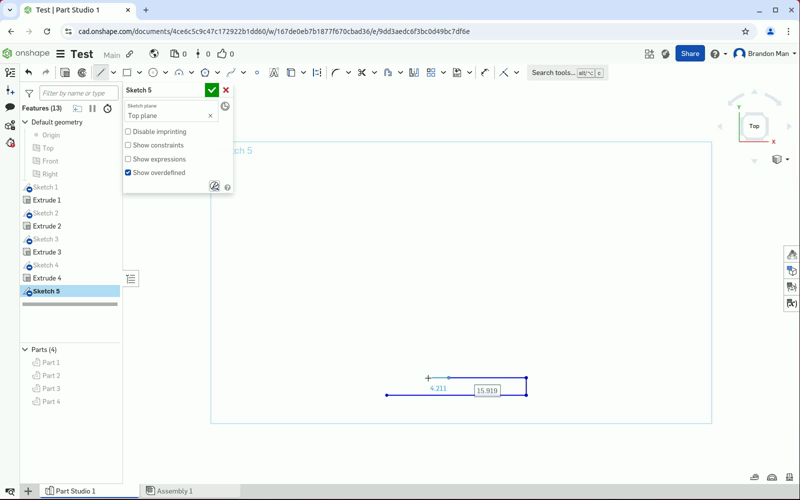
click(428, 377)
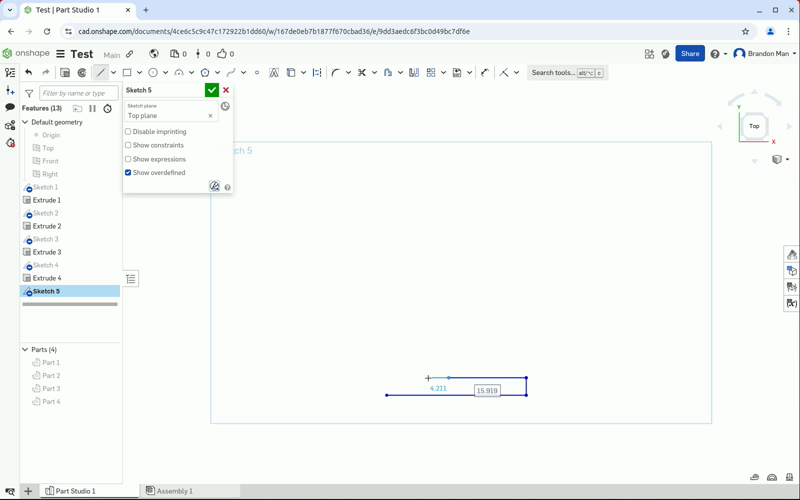
key_up(shift)
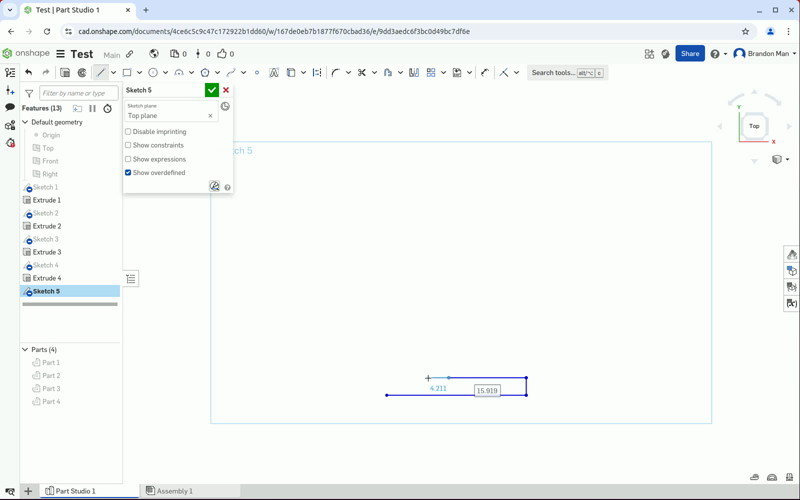
key_down(shift)
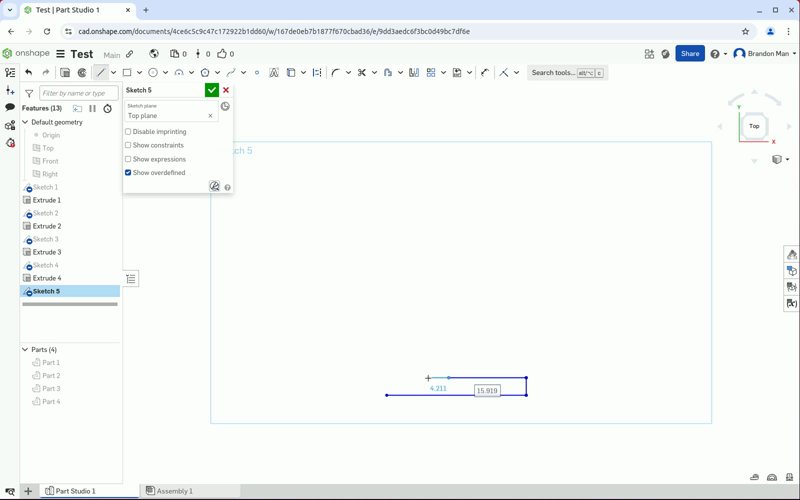
mouse_move(458, 377)
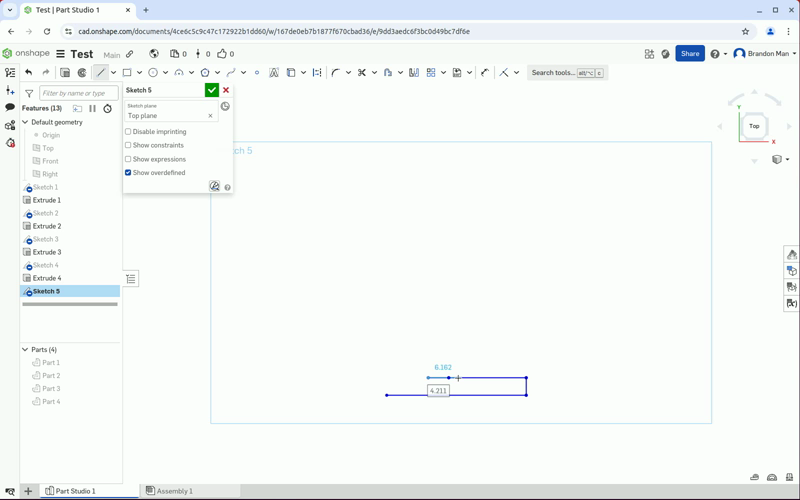
mouse_move(386, 377)
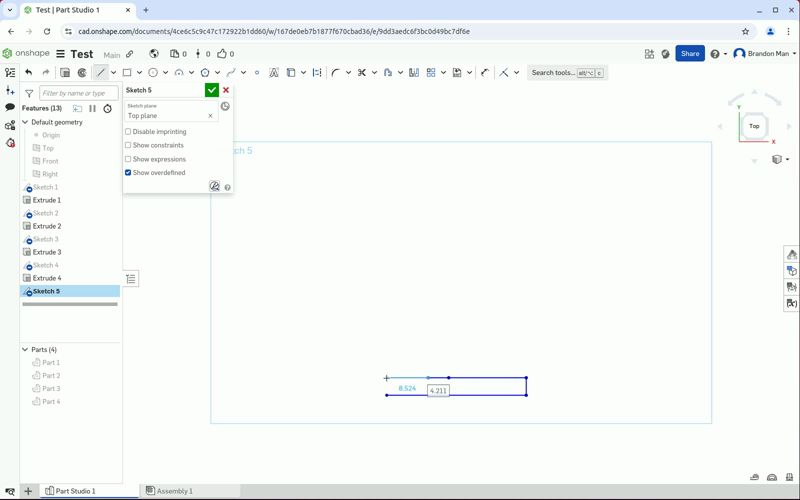
click(386, 377)
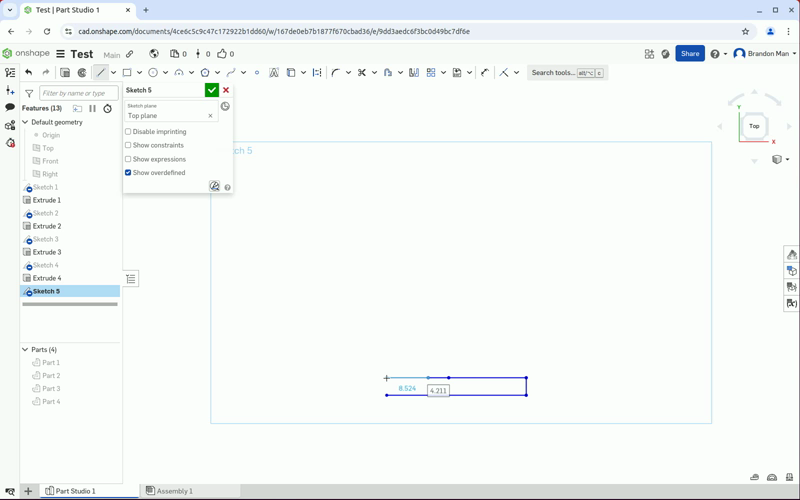
key_up(shift)
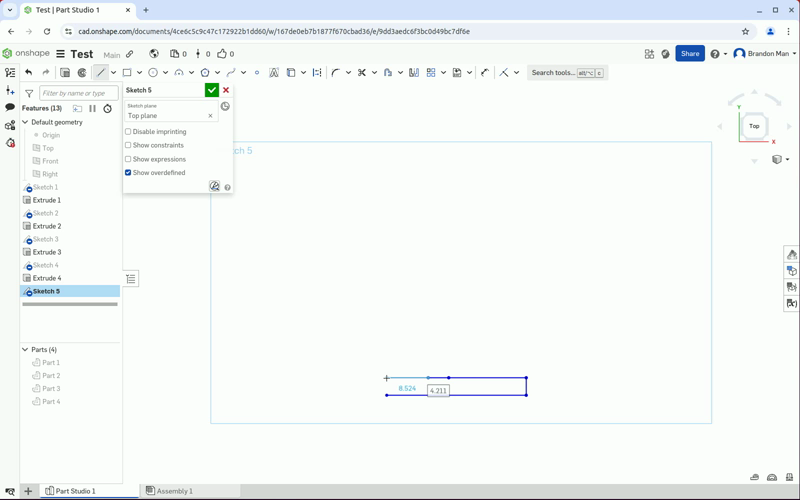
mouse_move(417, 377)
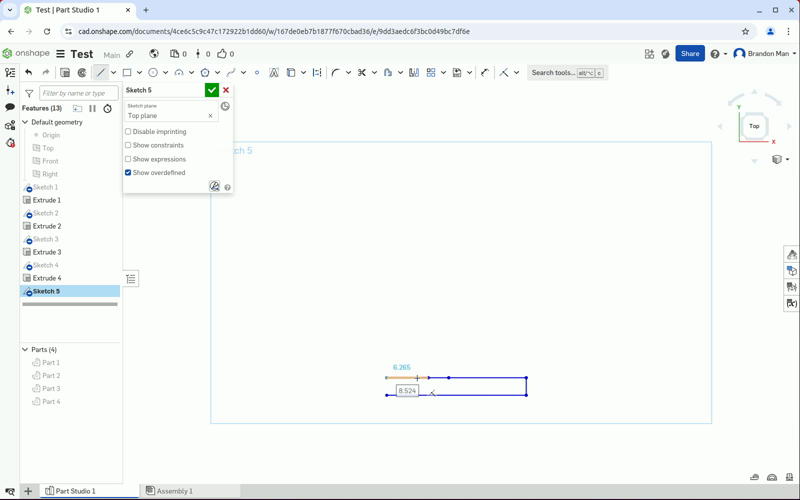
key_down(shift)
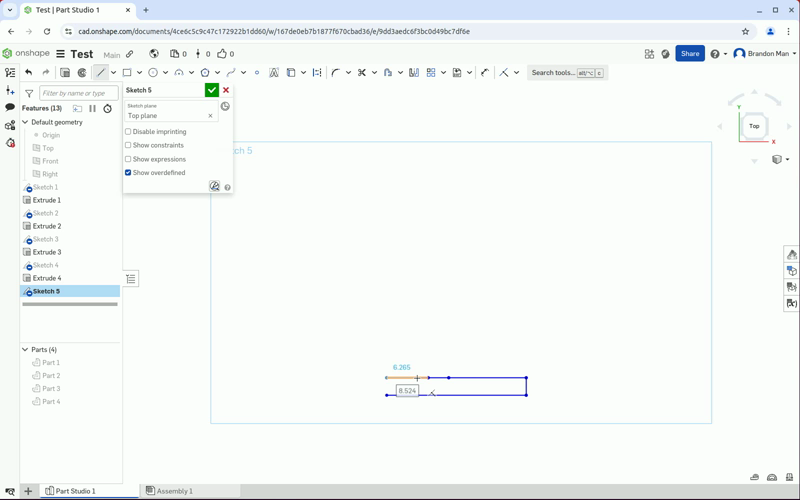
mouse_move(386, 395)
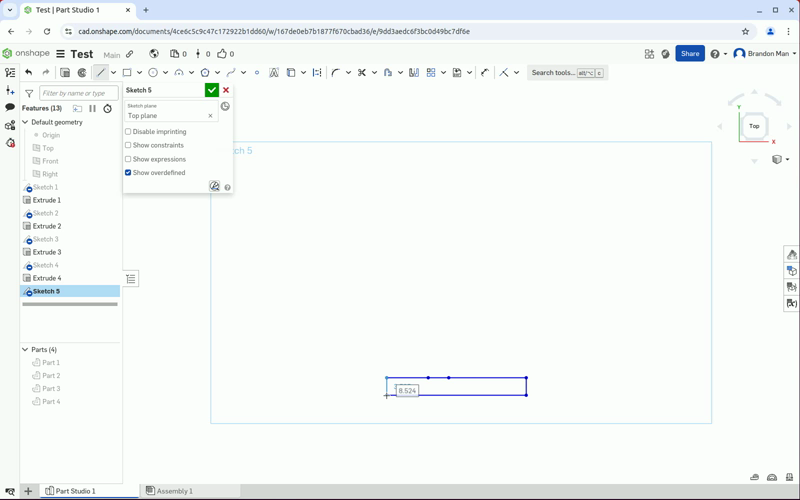
key_up(shift)
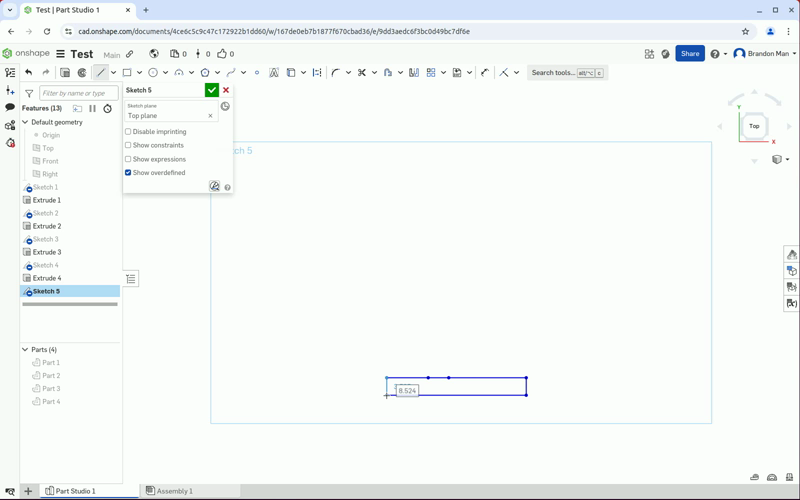
click(386, 395)
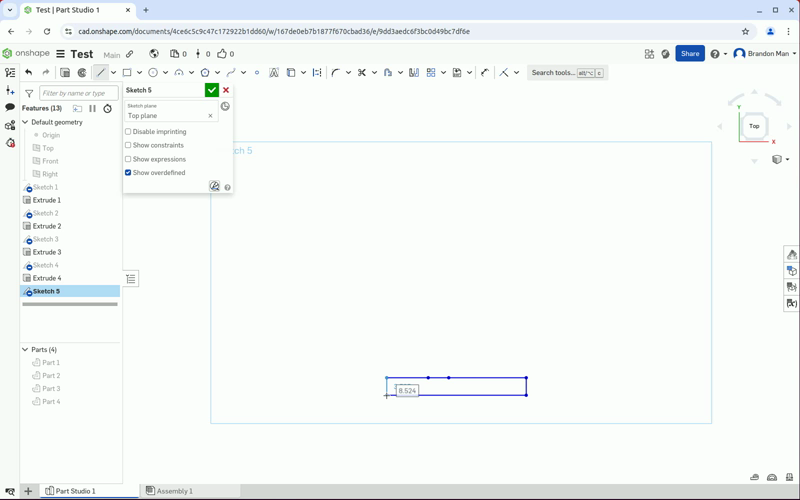
key(esc)
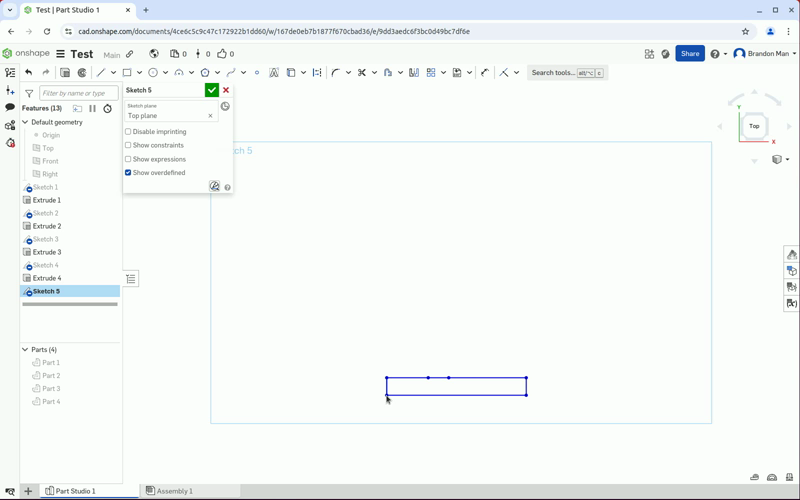
mouse_move(399, 388)
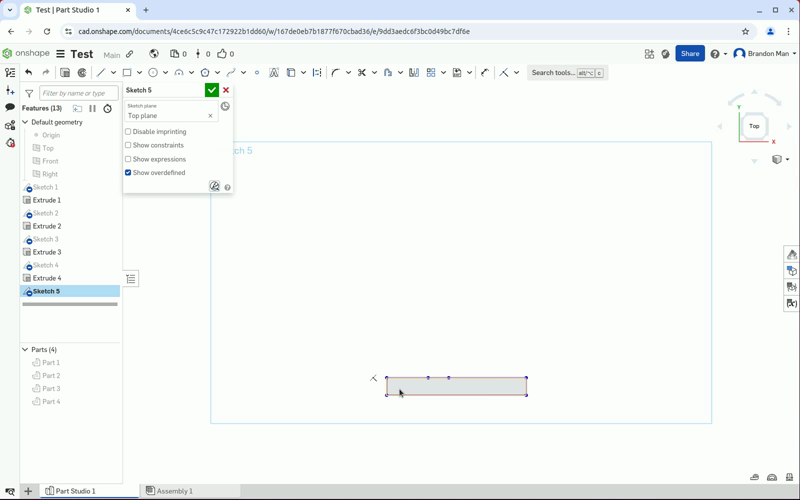
click(399, 388)
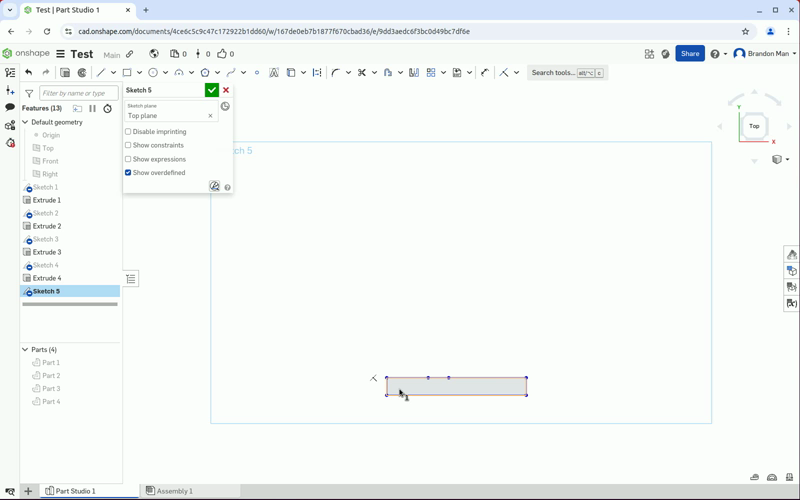
mouse_move(73, 352)
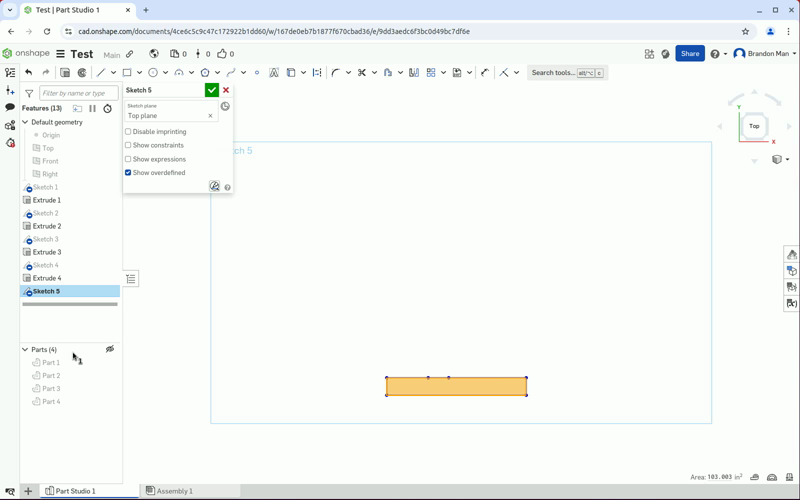
key(shift+y)
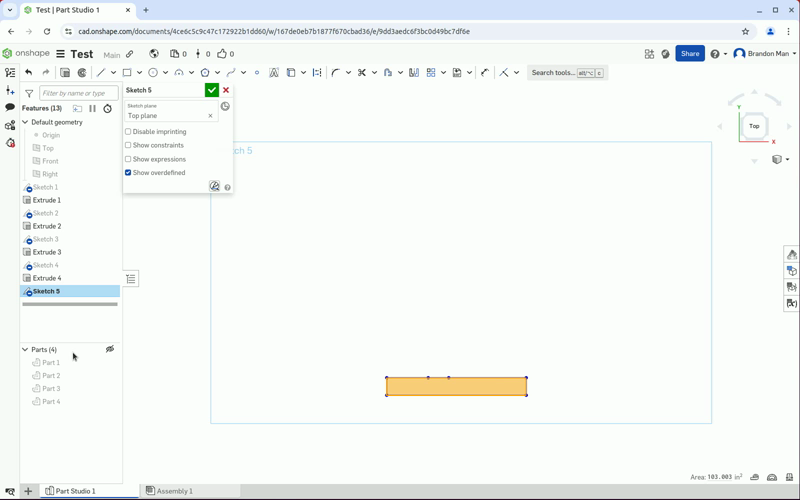
key(shift+e)
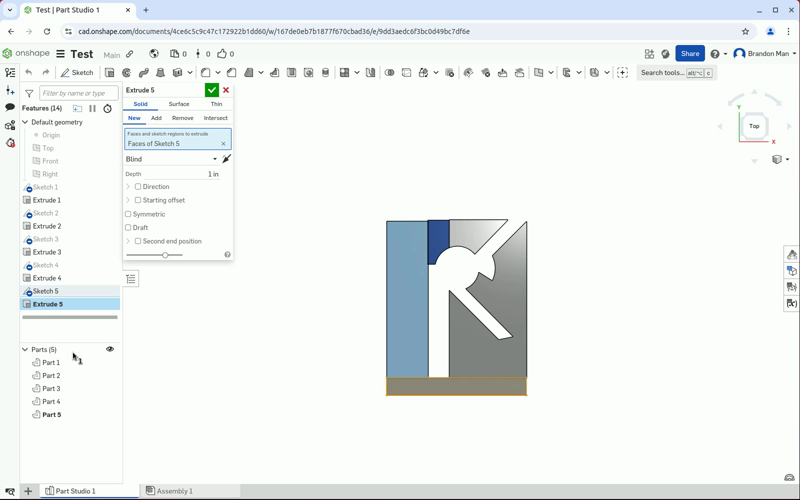
mouse_move(143, 106)
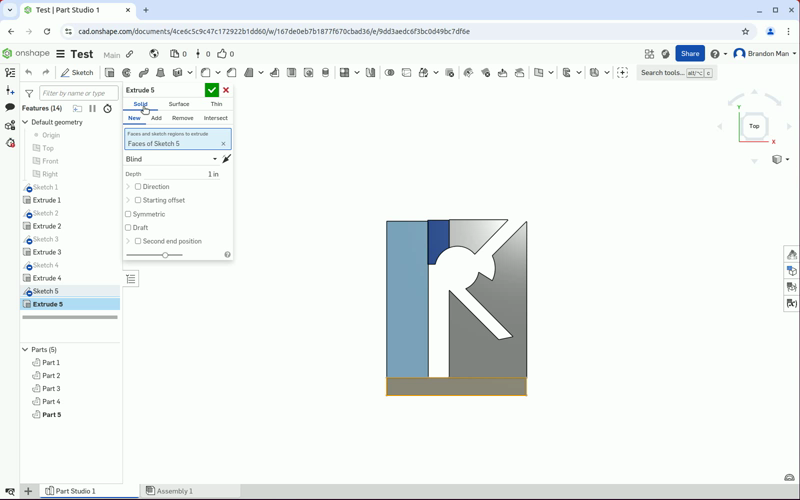
click(143, 106)
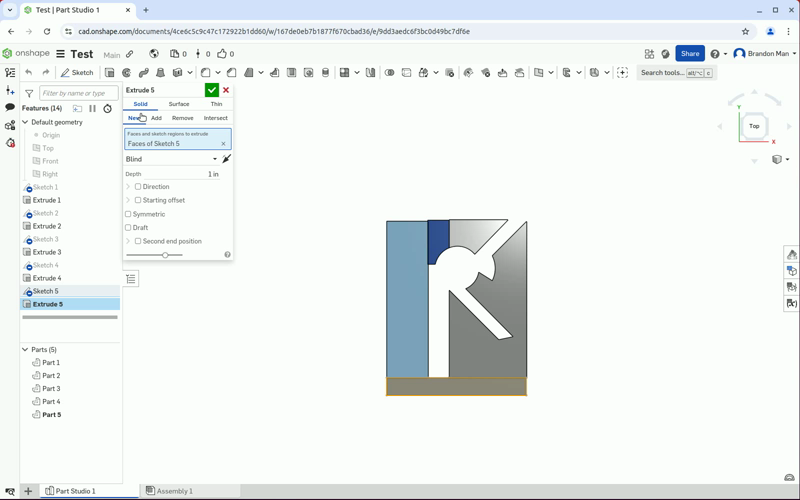
mouse_move(137, 120)
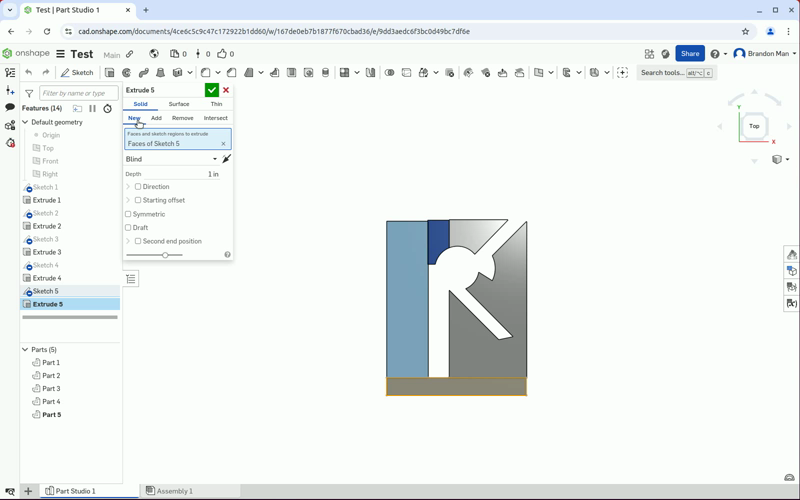
click(137, 120)
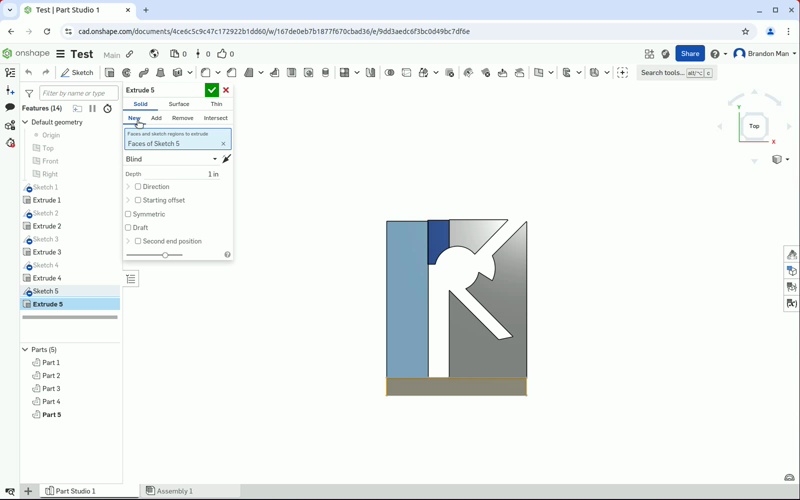
key(tab, 4)
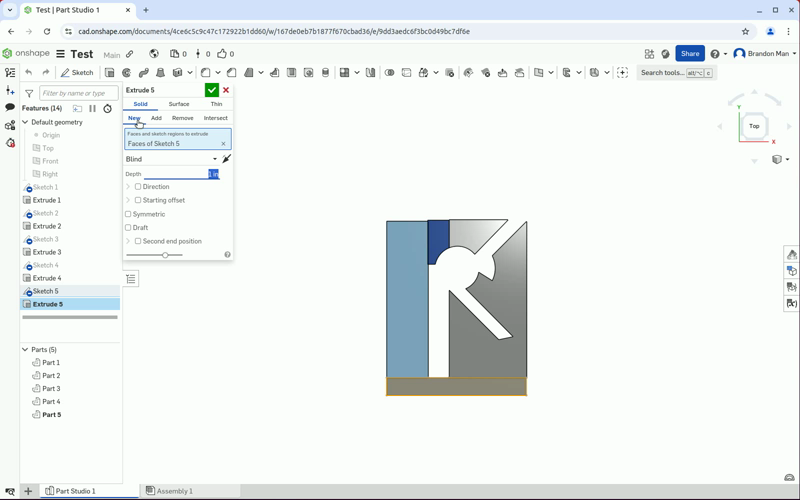
text(-5.777)
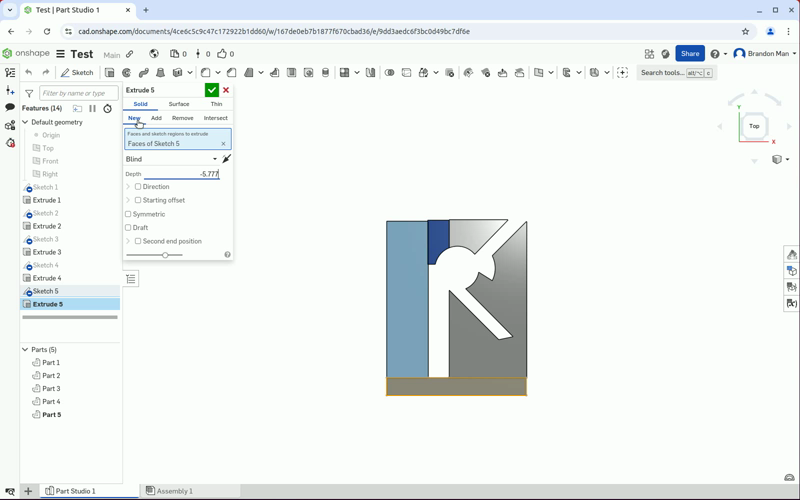
key(tab, 3)
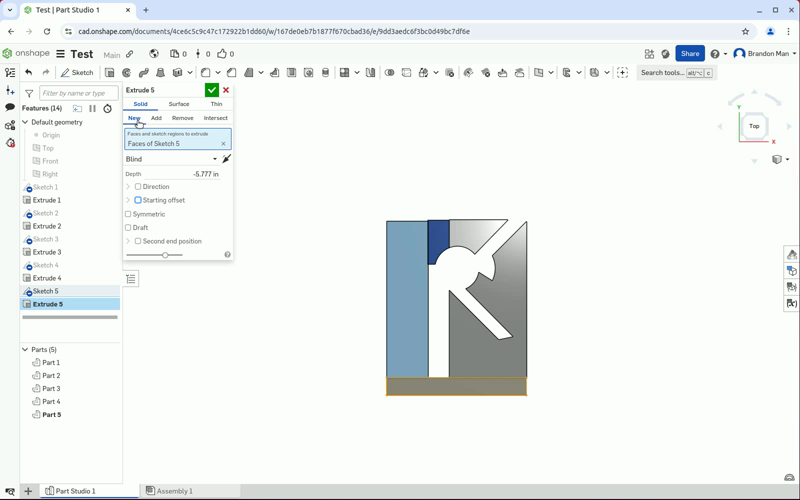
key(tab, 2)
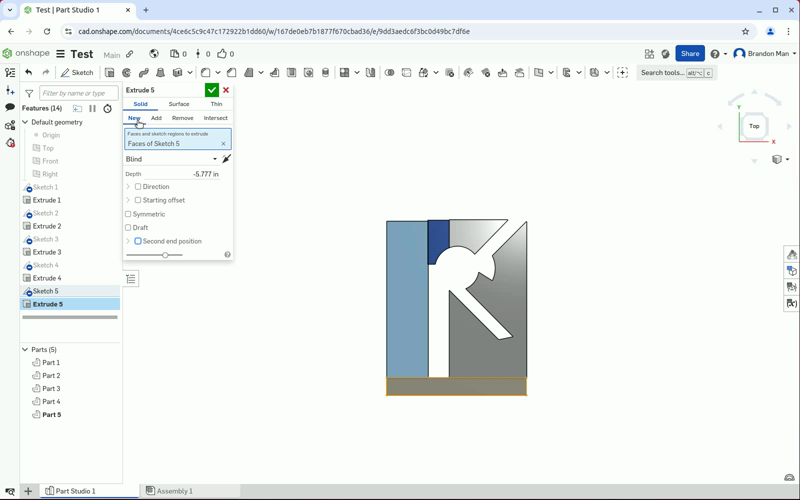
key(space)
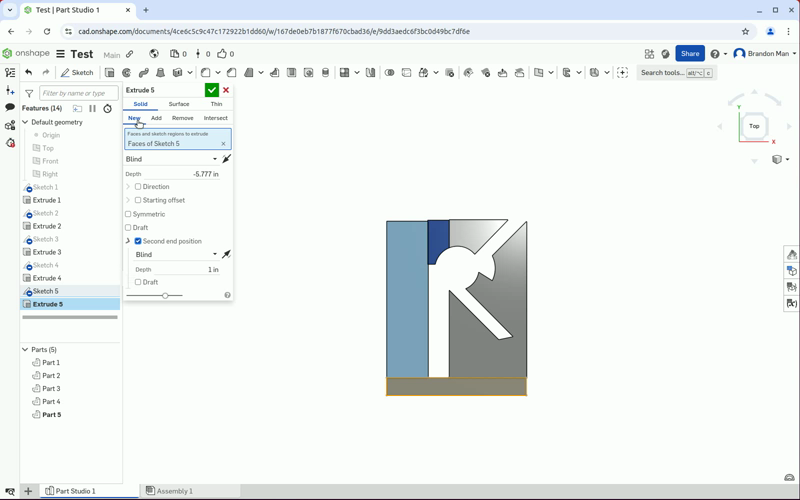
key(tab, 3)
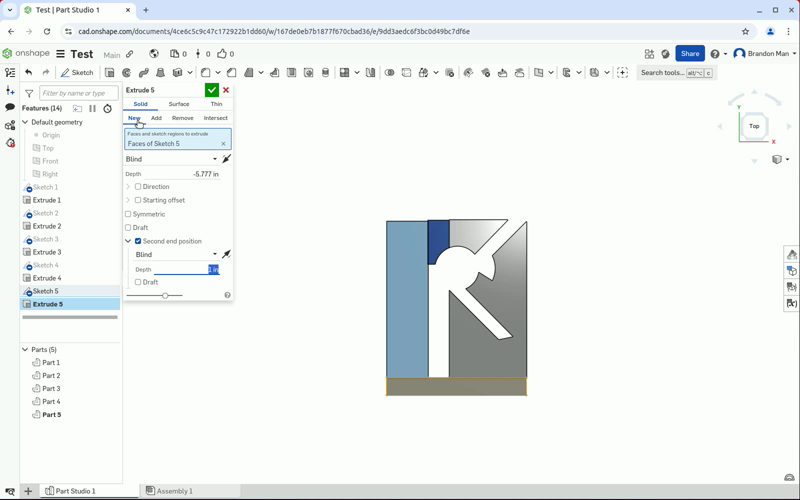
text(-2.889)
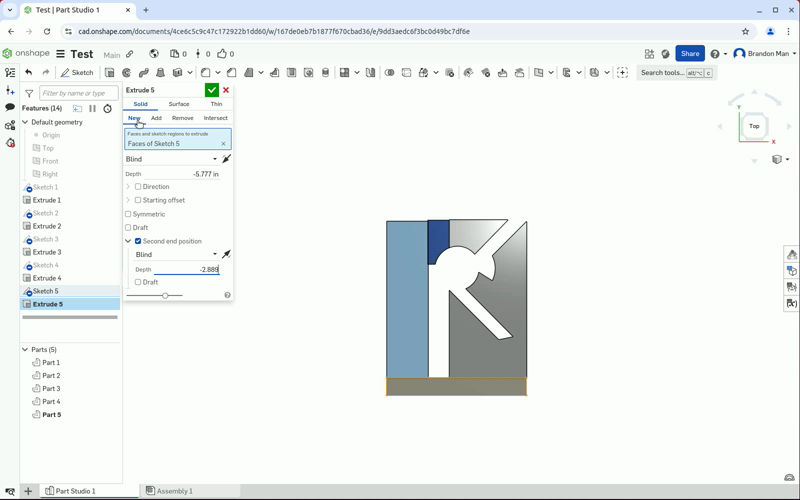
key(enter)
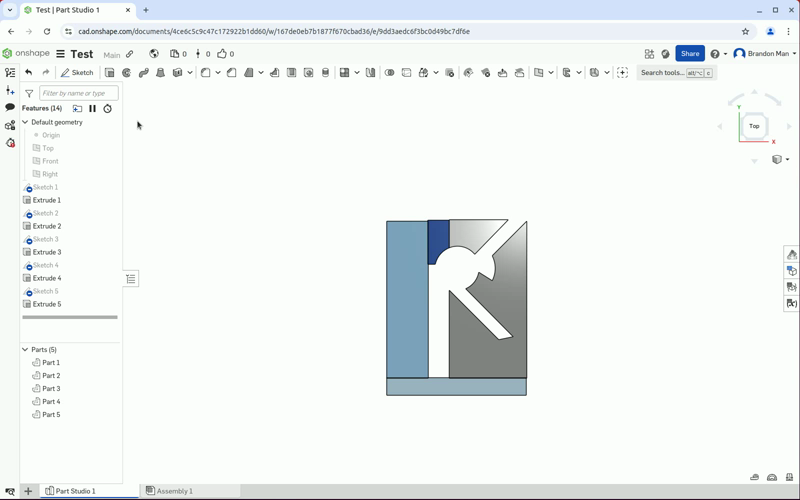
key(shift+h)
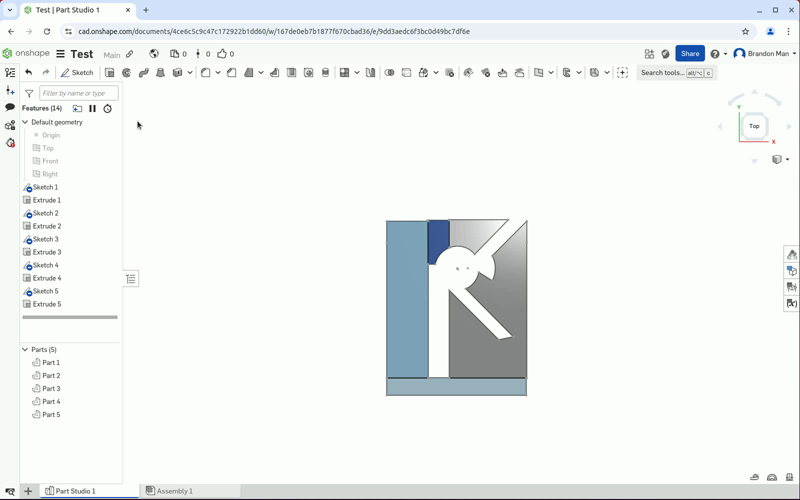
key(shift+h)
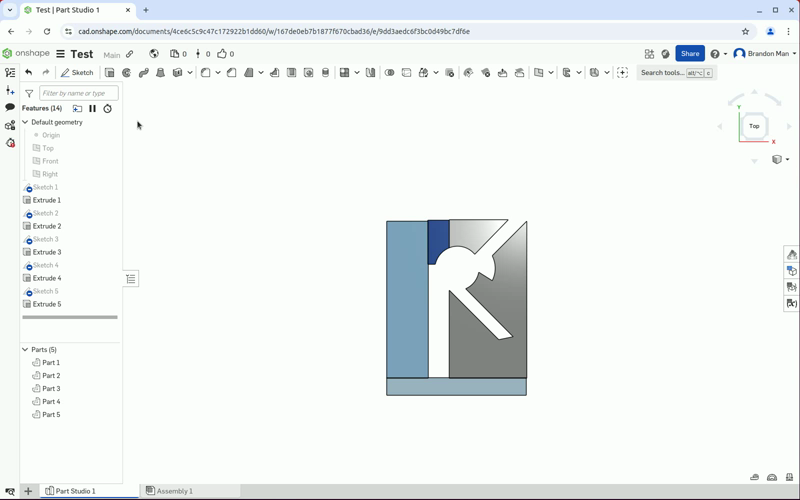
mouse_move(73, 189)
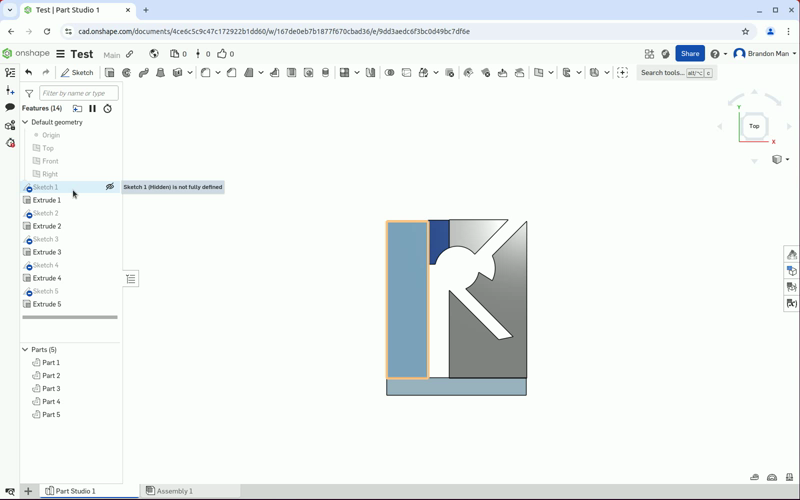
click(73, 189)
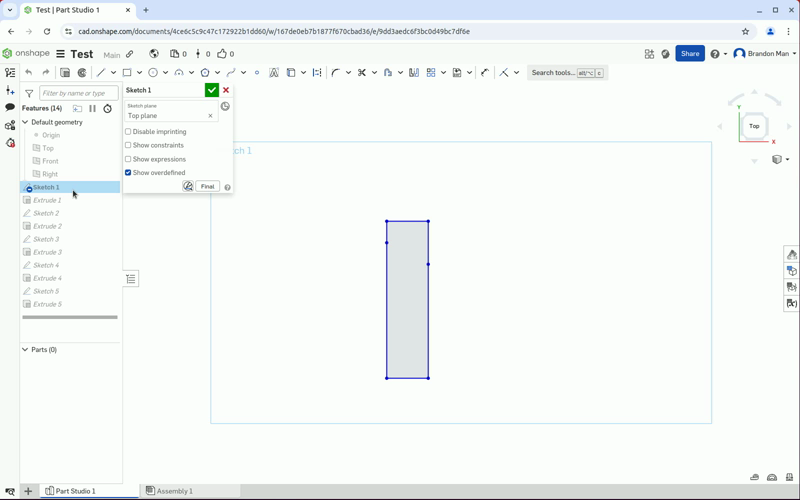
mouse_move(229, 92)
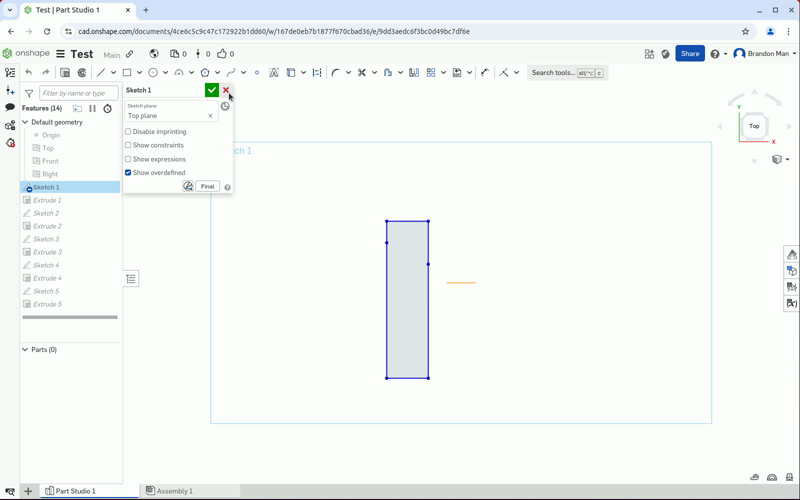
click(229, 92)
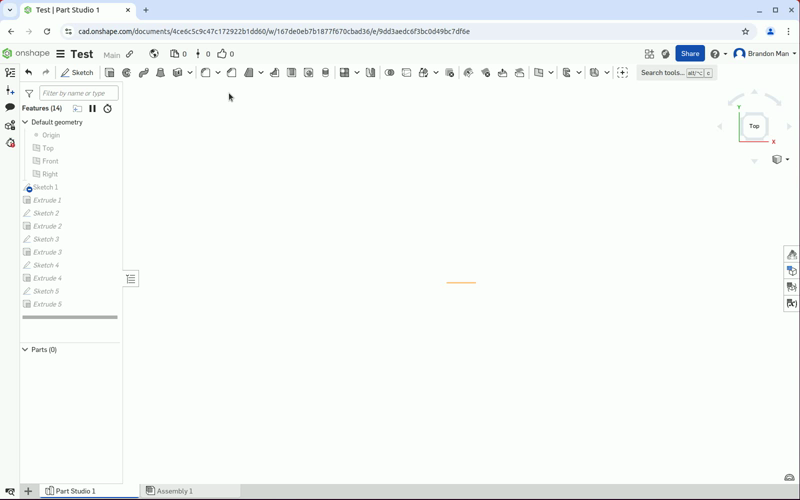
mouse_move(73, 352)
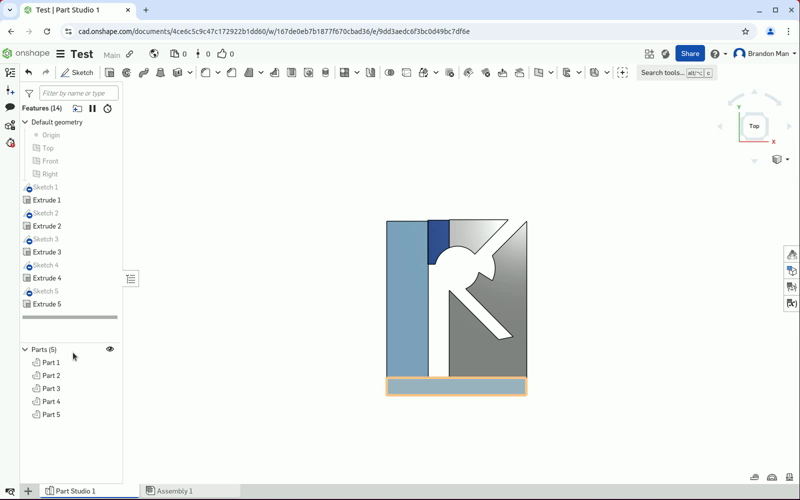
key(y)
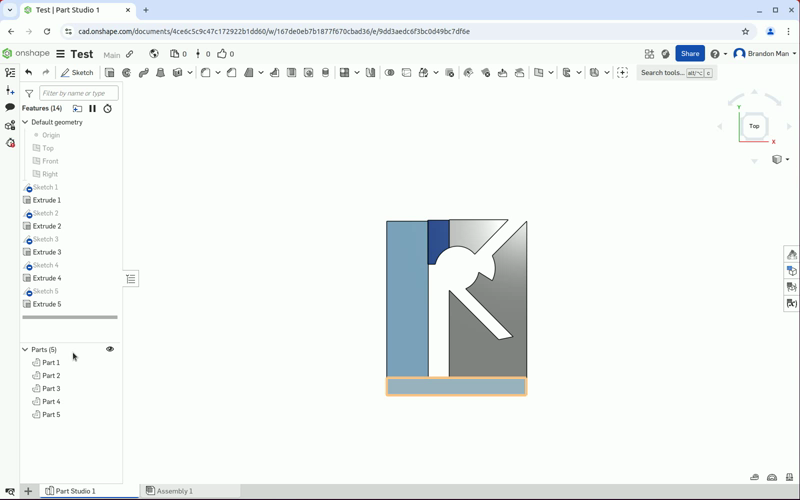
key(shift+p)
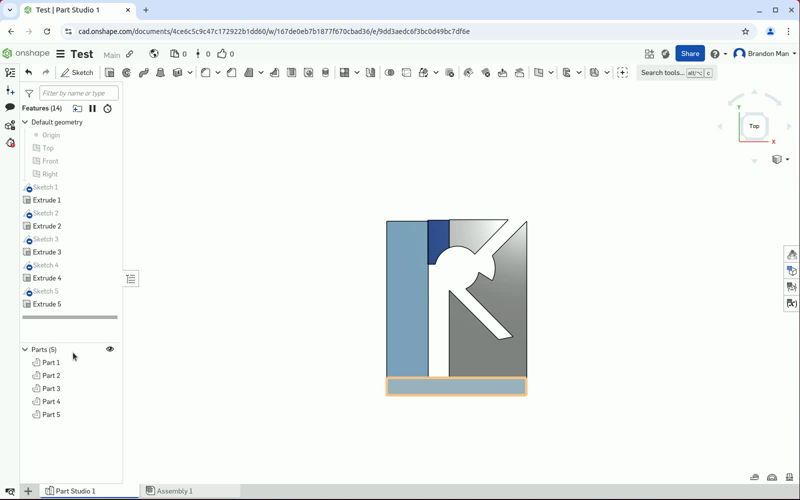
key(space)
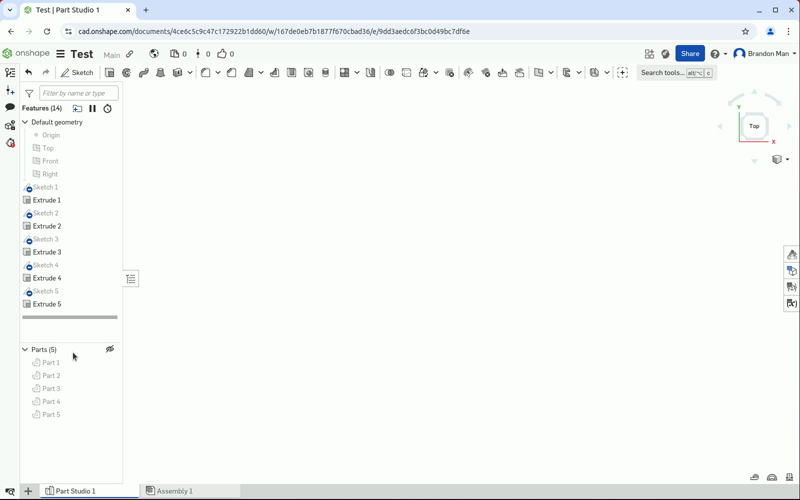
key_down(shift)
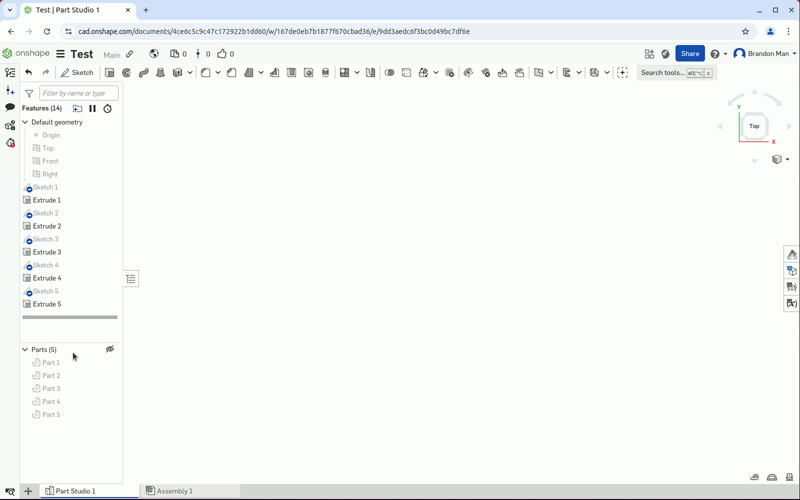
key(up)
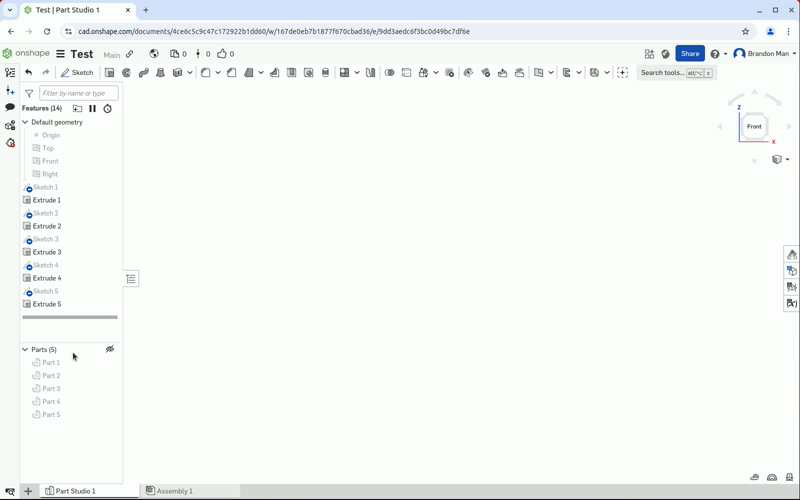
key_up(shift)
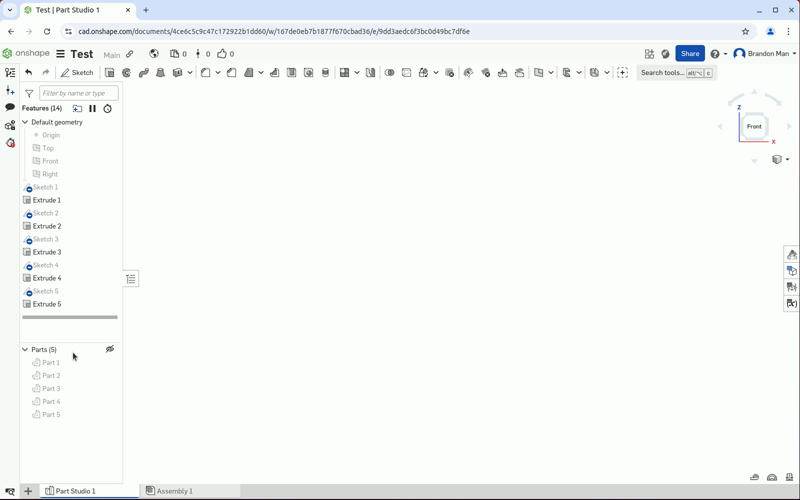
mouse_move(73, 352)
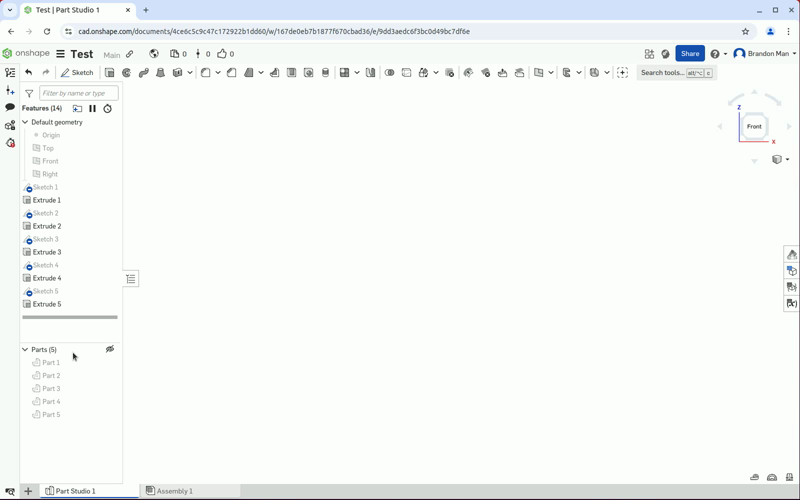
key(shift+y)
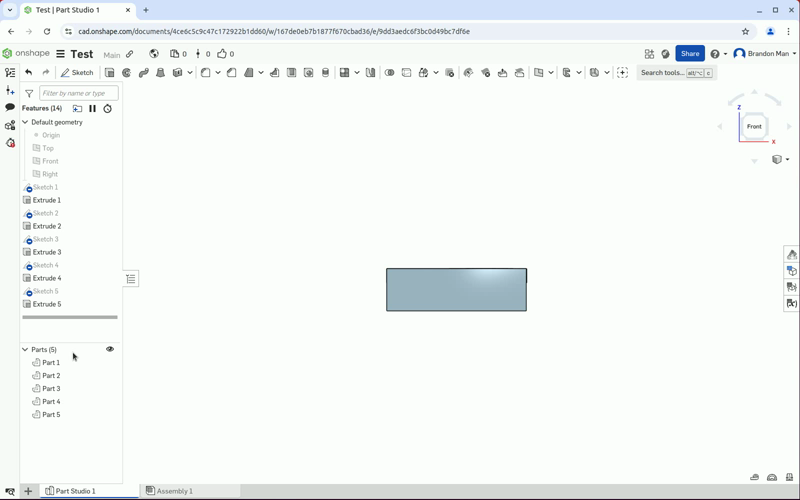
mouse_move(541, 75)
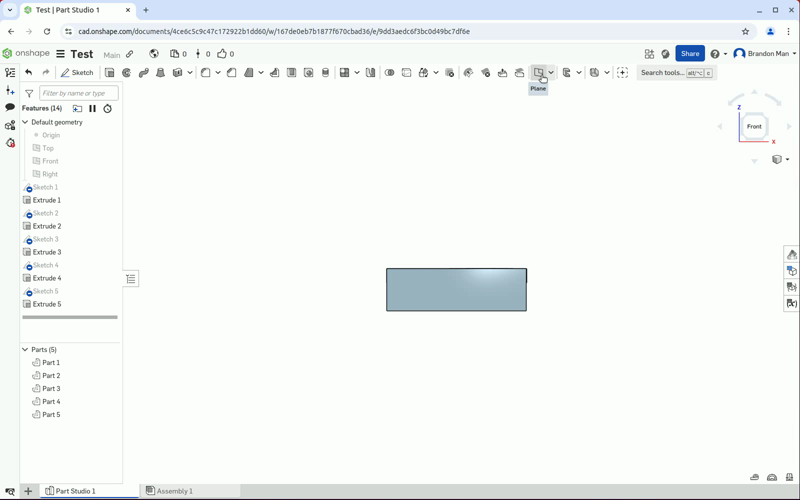
click(541, 75)
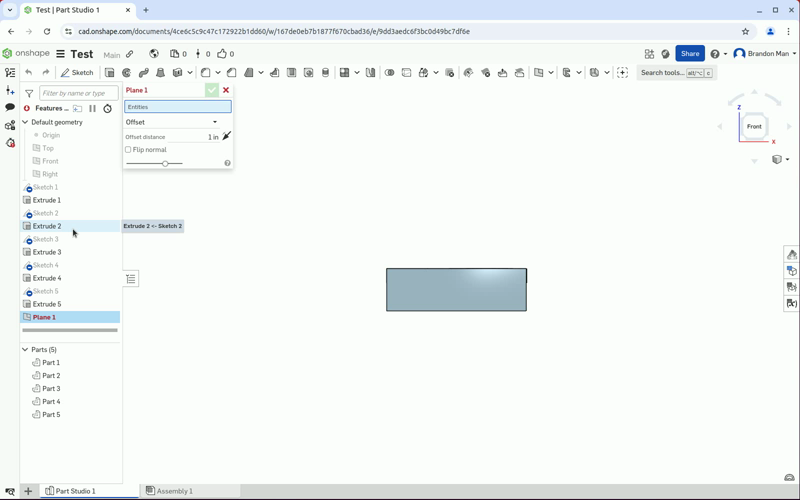
scroll(3)
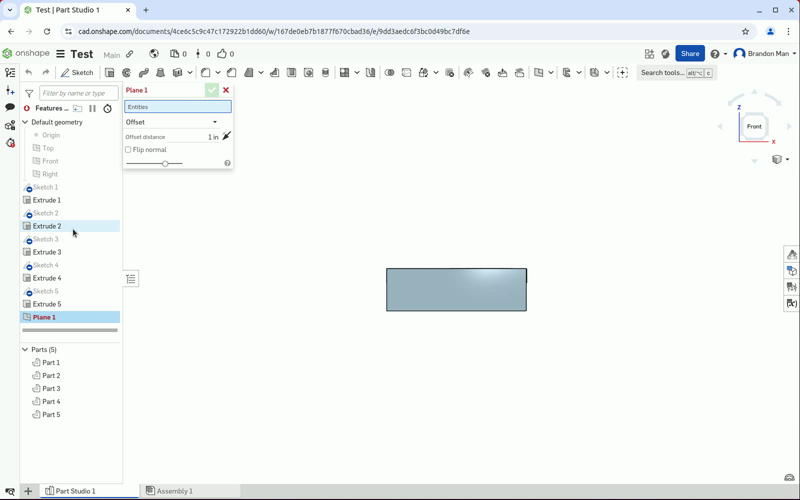
mouse_move(73, 163)
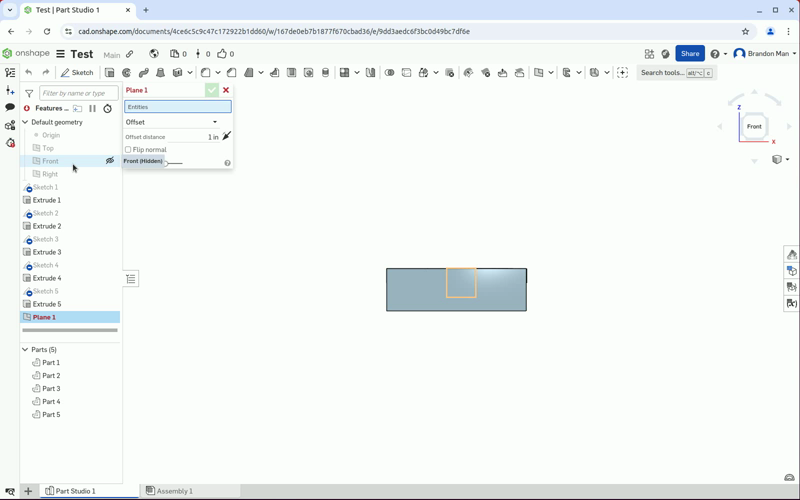
click(73, 163)
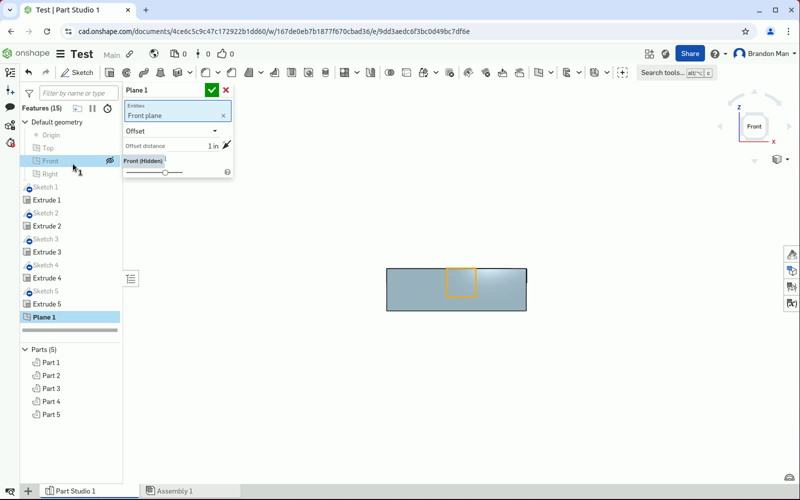
key(tab, 2)
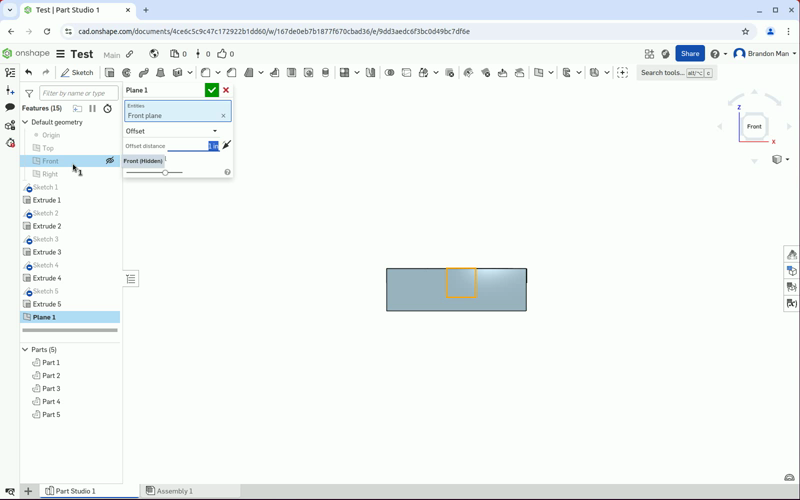
text(23.108)
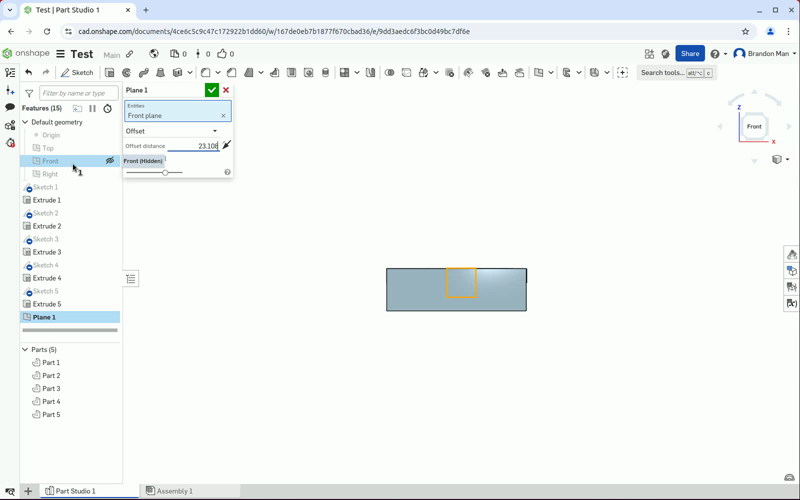
key(enter, 2)
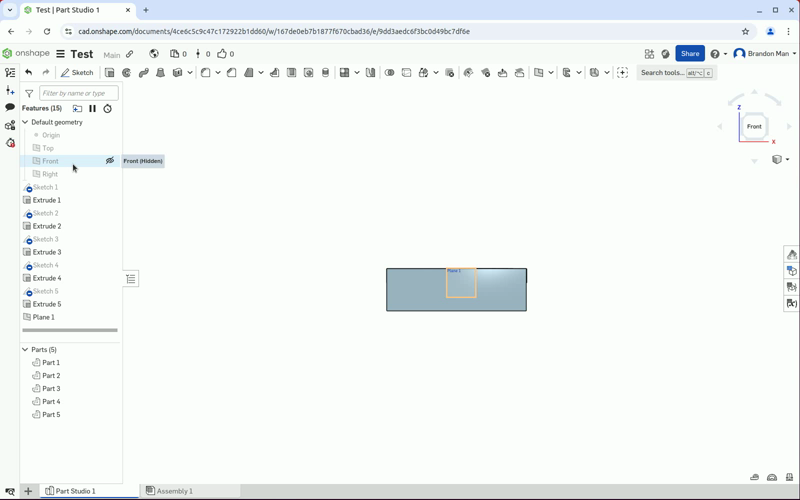
key(shift+s)
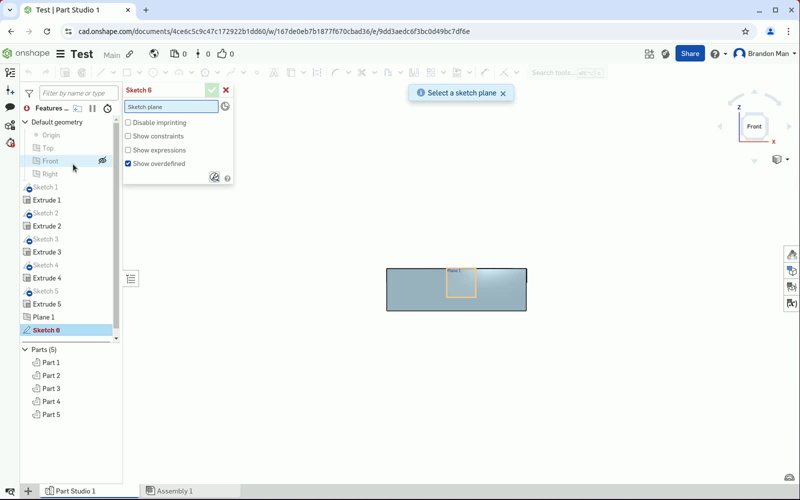
mouse_move(69, 319)
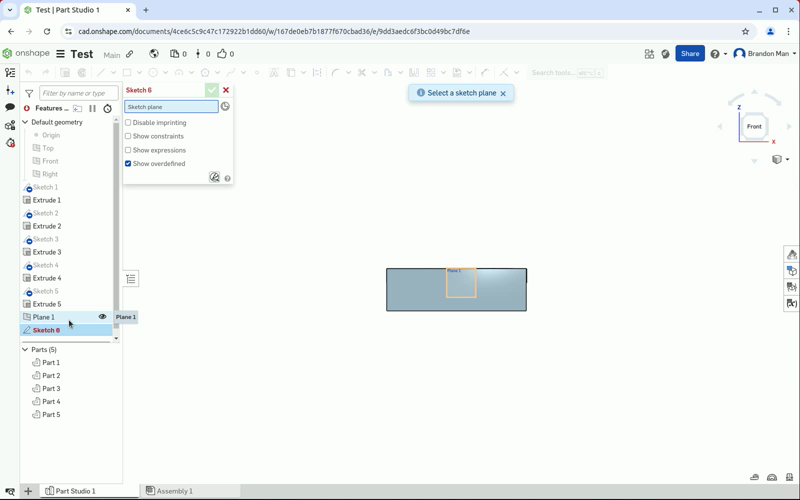
click(69, 319)
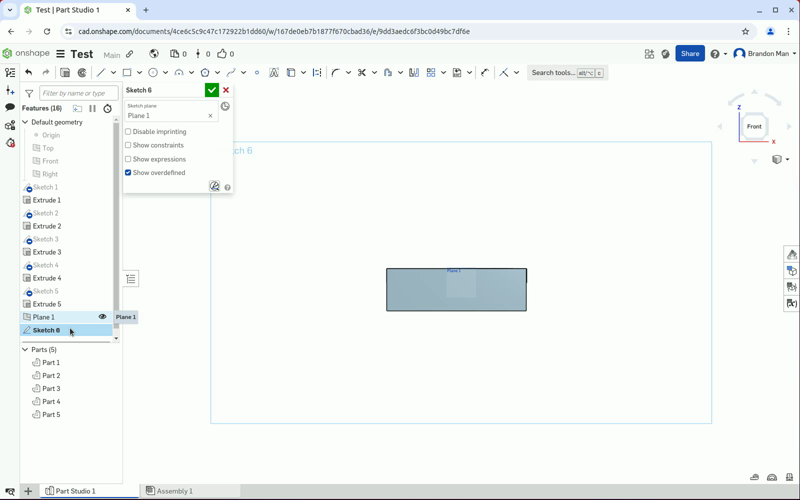
mouse_move(73, 352)
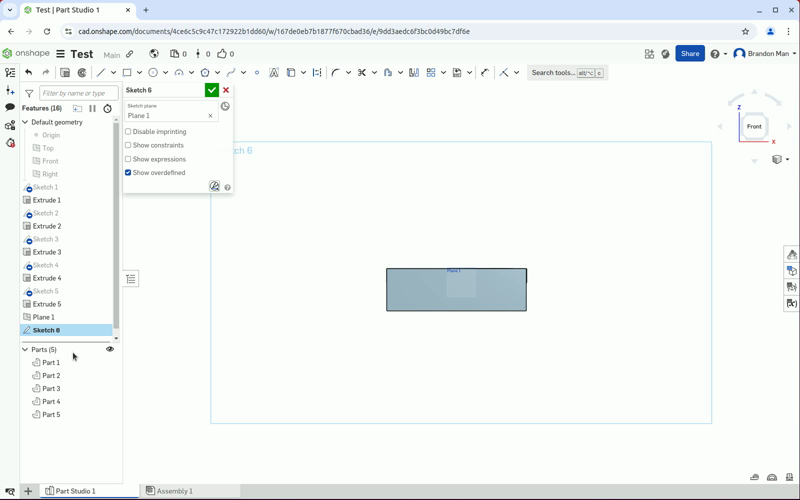
key(y)
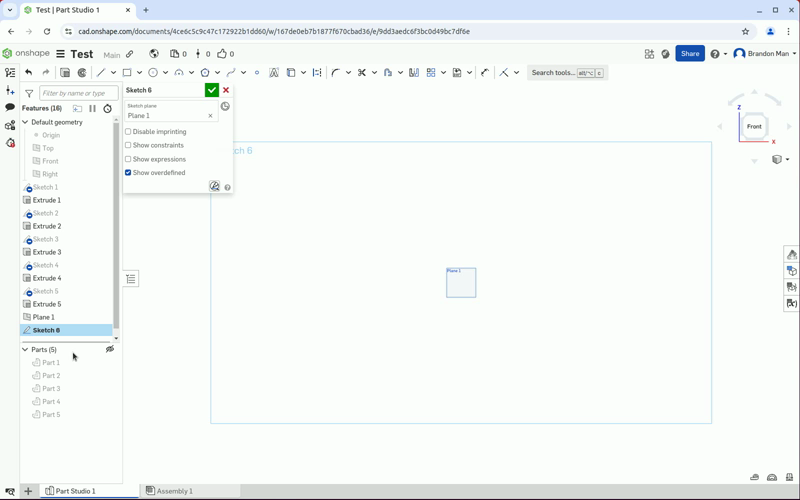
key(c)
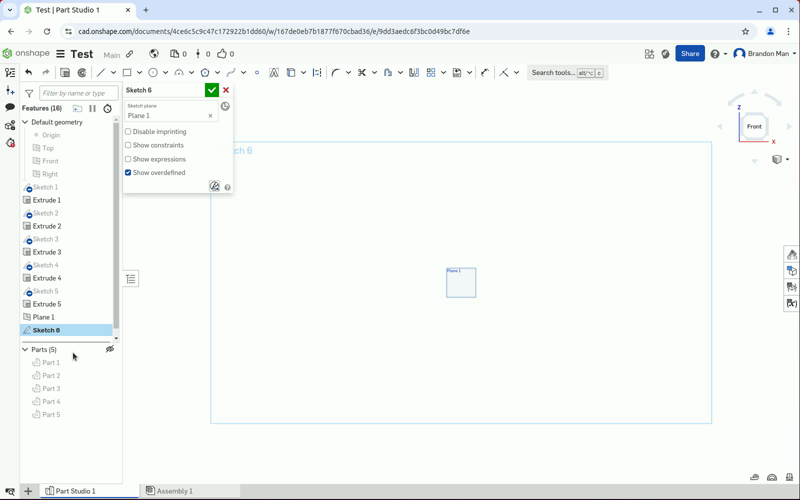
key_down(shift)
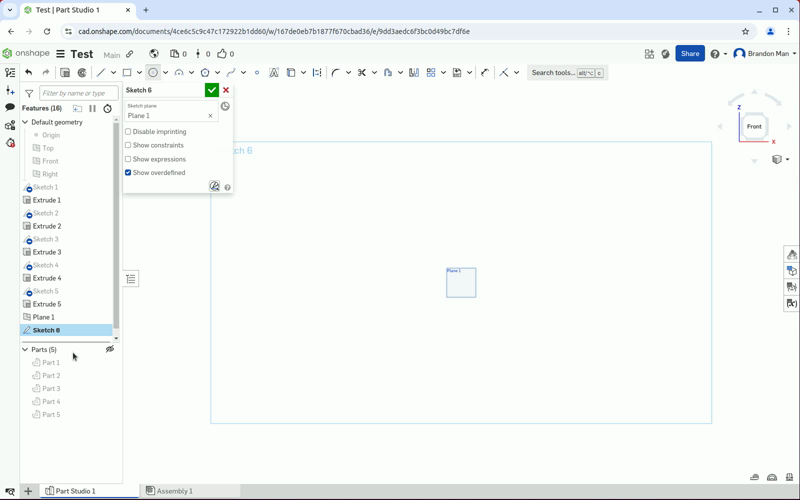
mouse_move(412, 297)
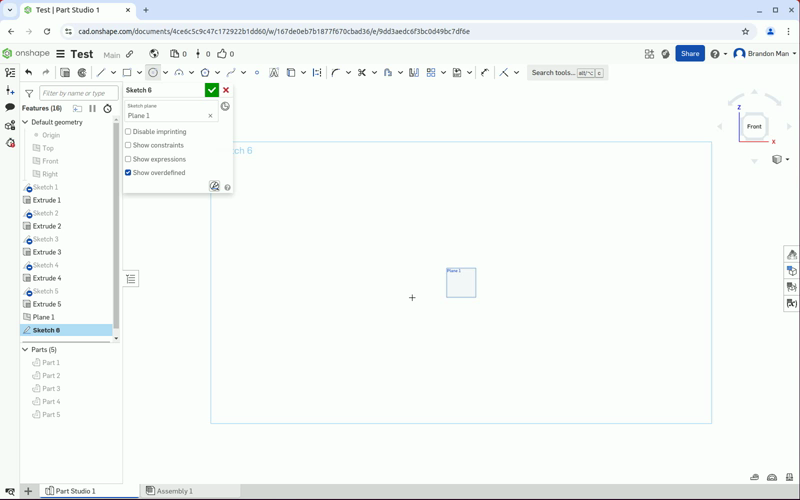
click(412, 297)
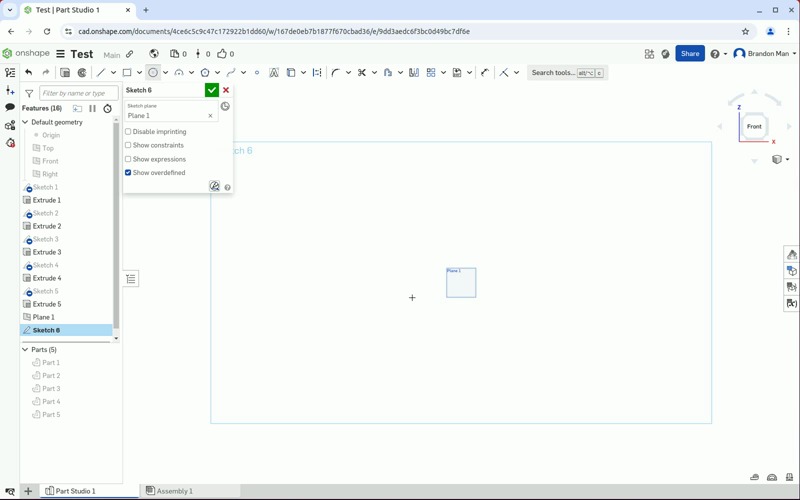
key_up(shift)
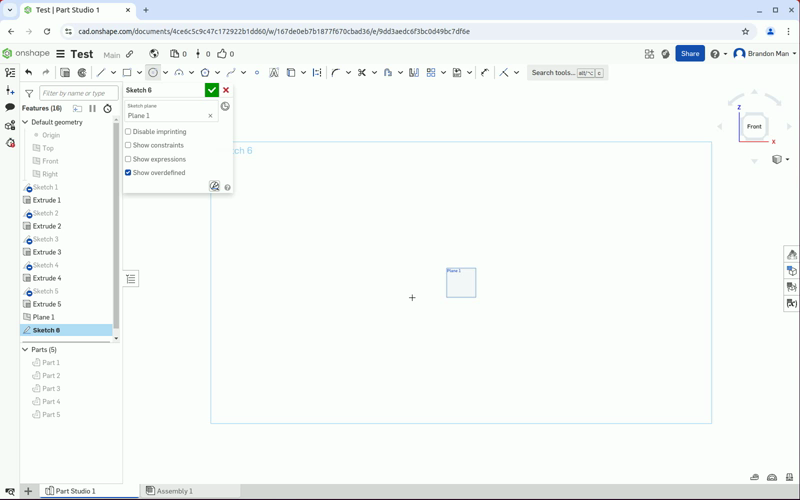
mouse_move(419, 297)
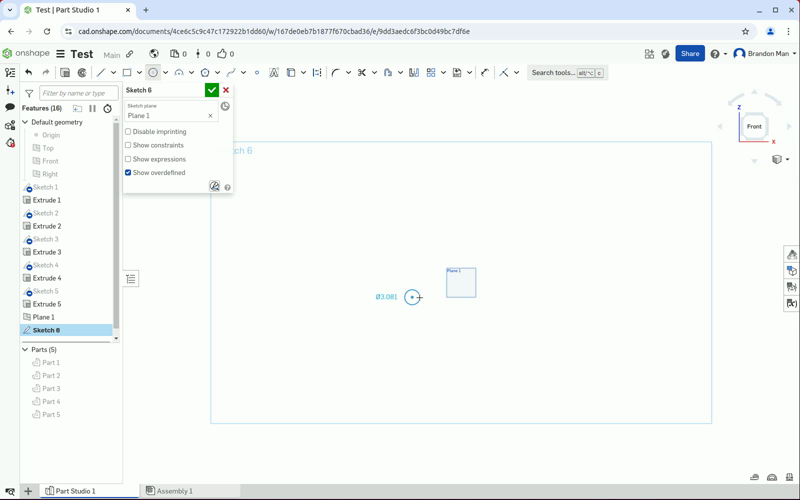
click(419, 297)
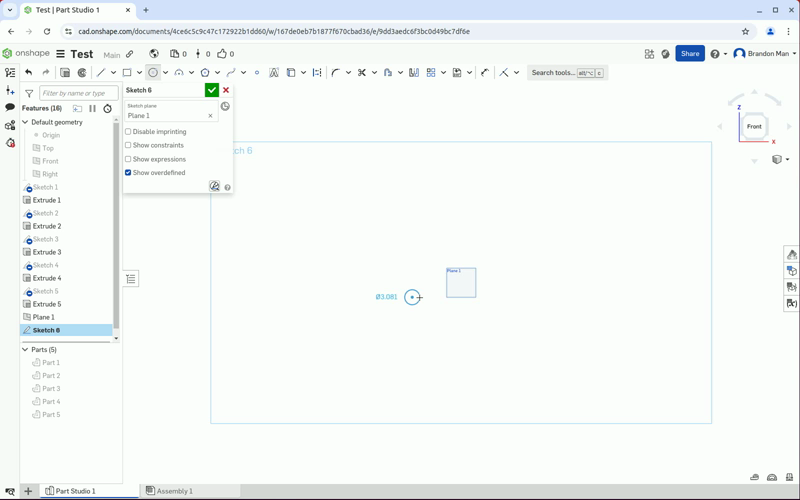
key(esc)
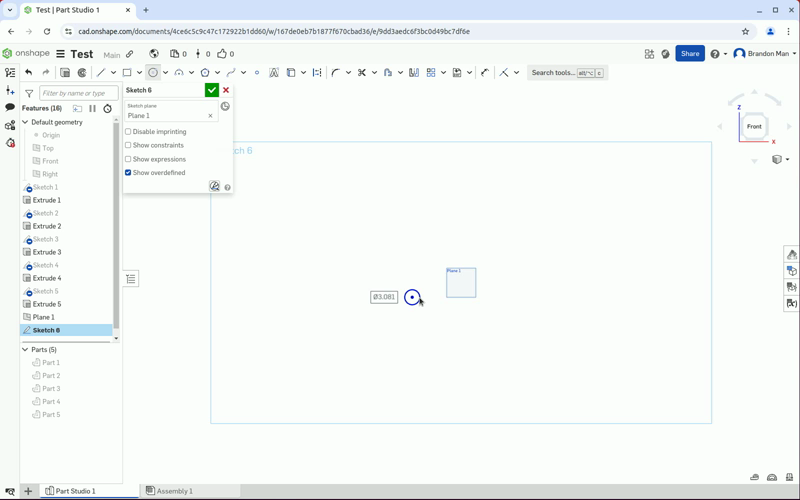
mouse_move(416, 294)
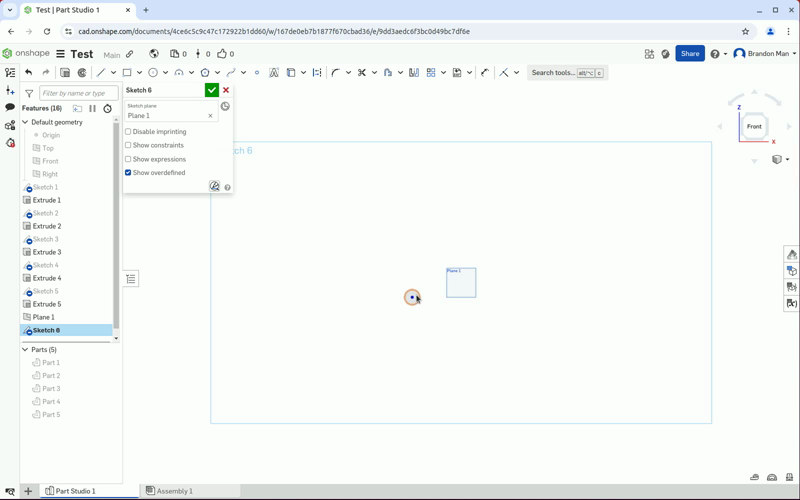
scroll(6)
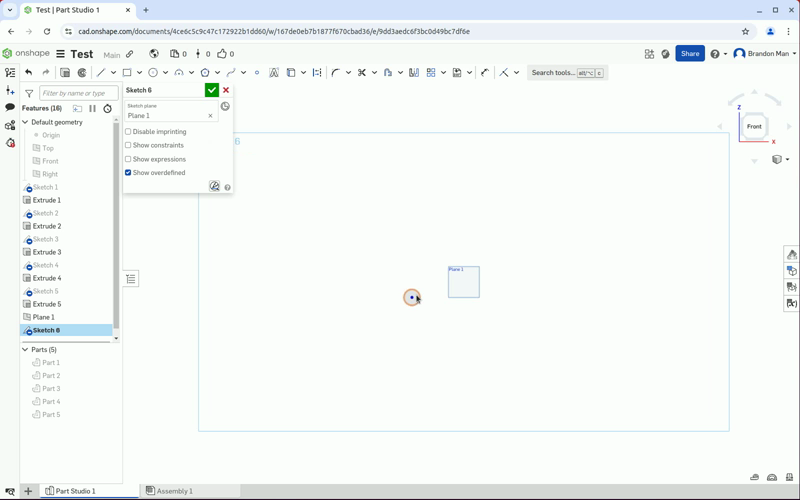
scroll(6)
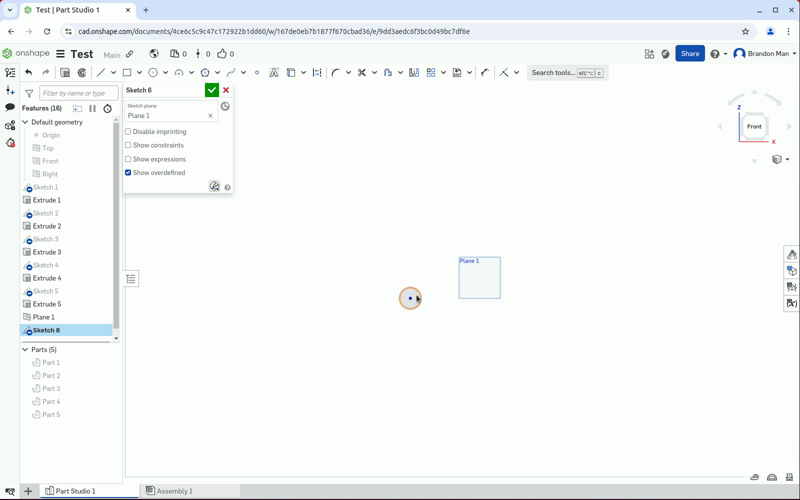
scroll(6)
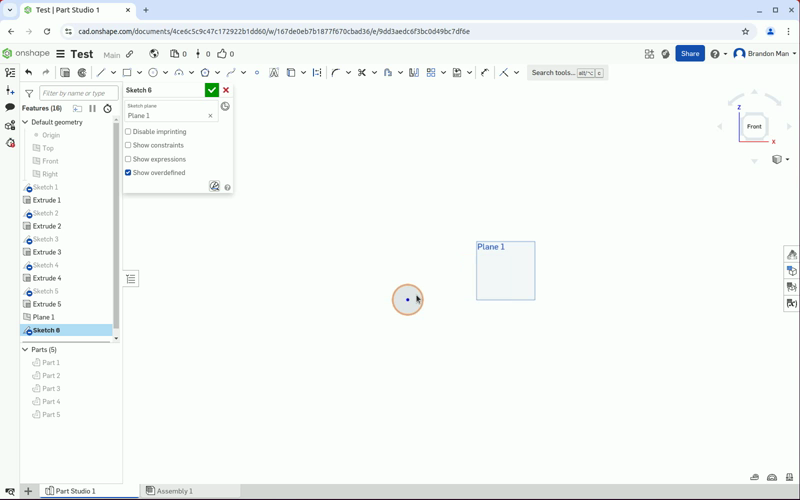
scroll(6)
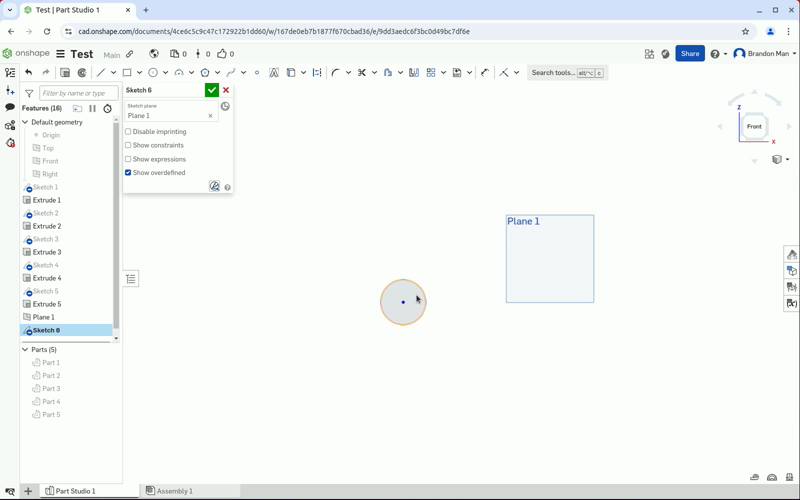
scroll(6)
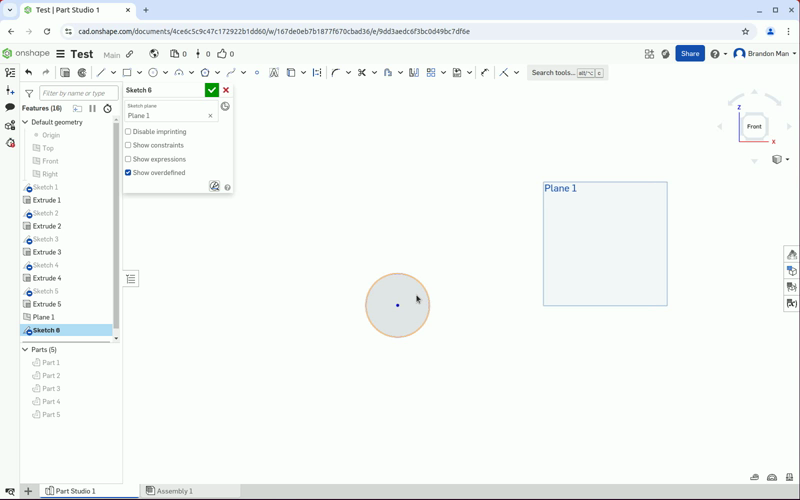
scroll(6)
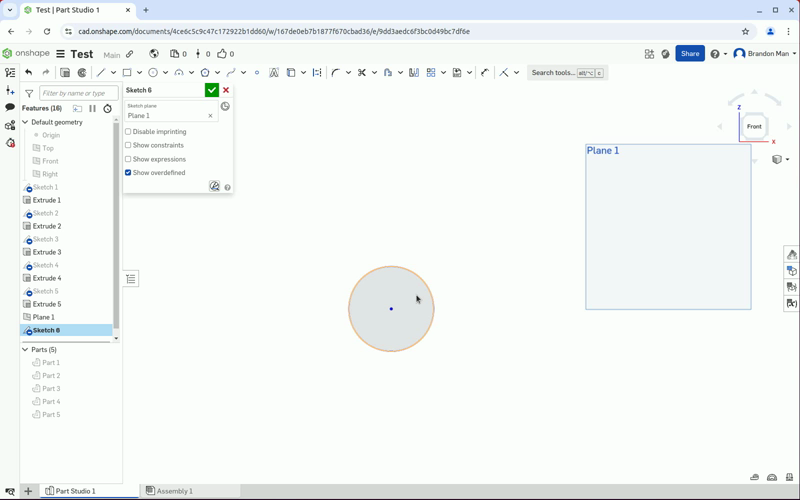
scroll(6)
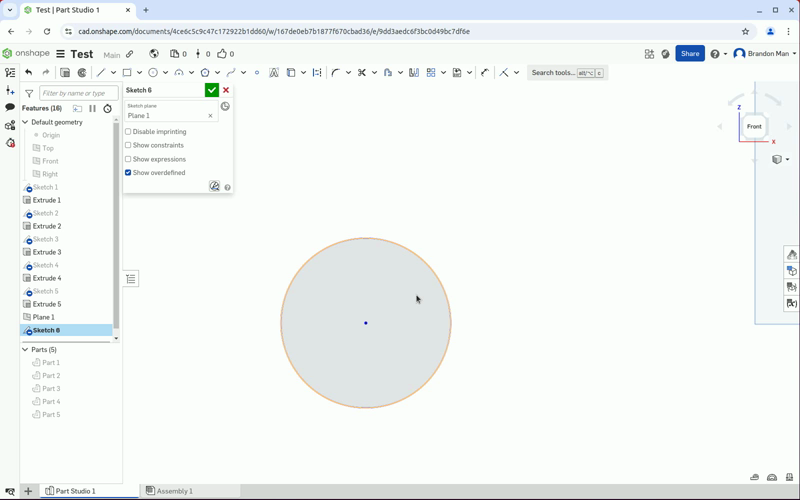
click(416, 294)
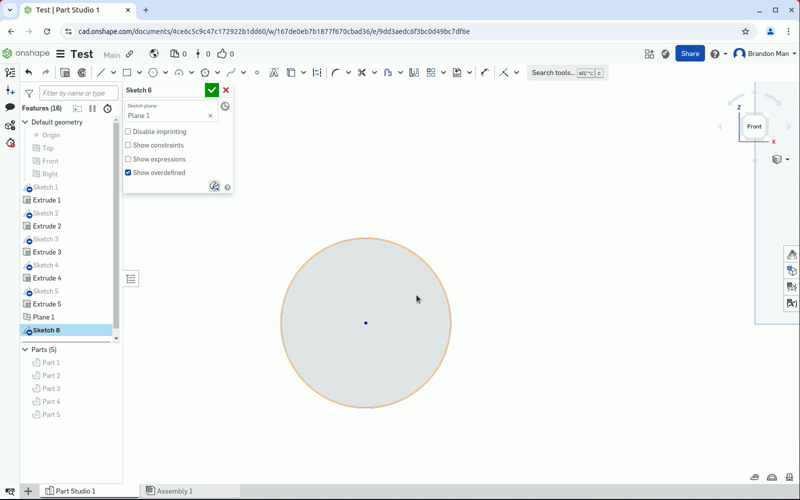
scroll(-6)
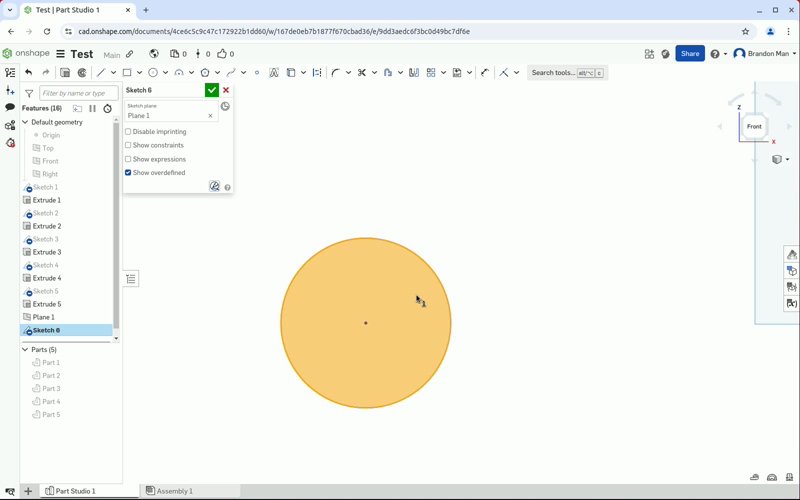
scroll(-6)
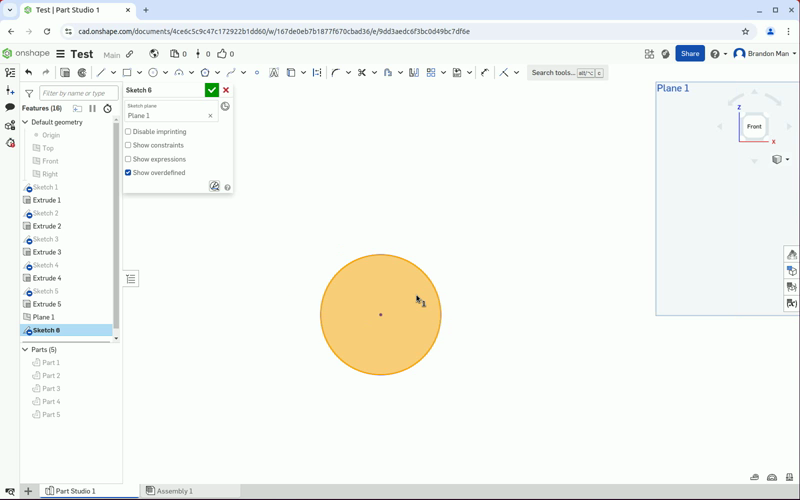
scroll(-6)
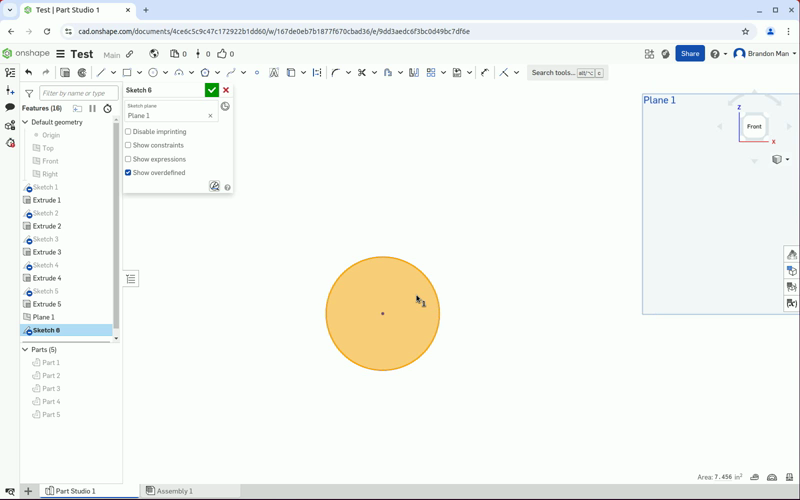
scroll(-6)
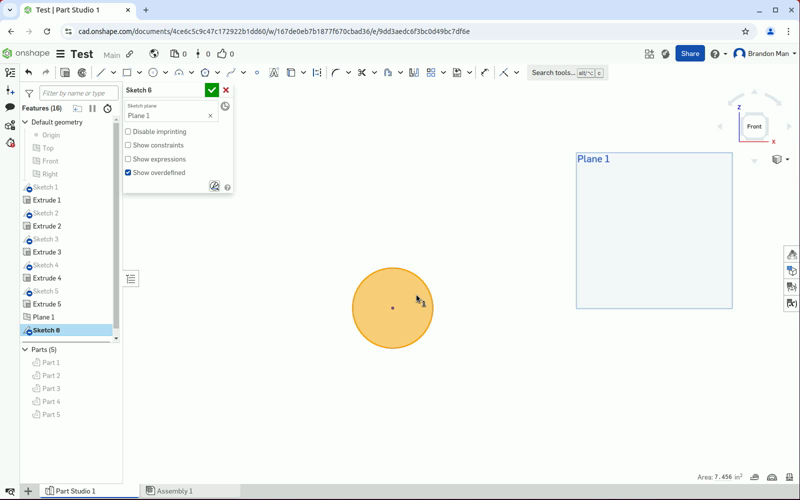
scroll(-6)
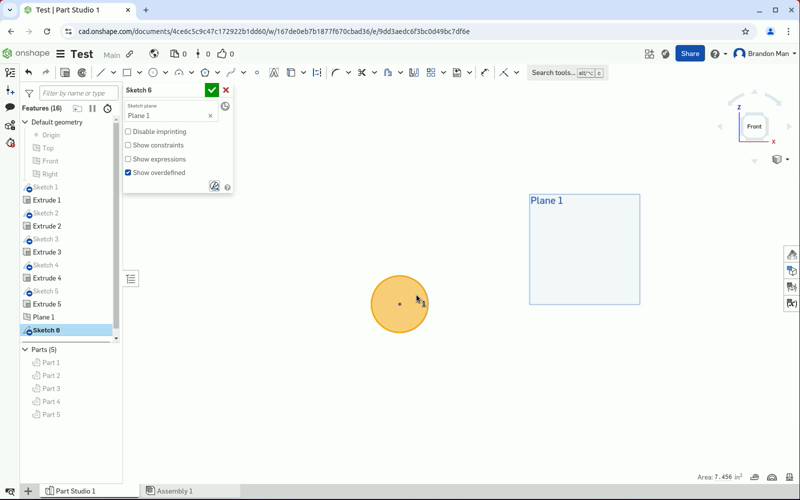
scroll(-6)
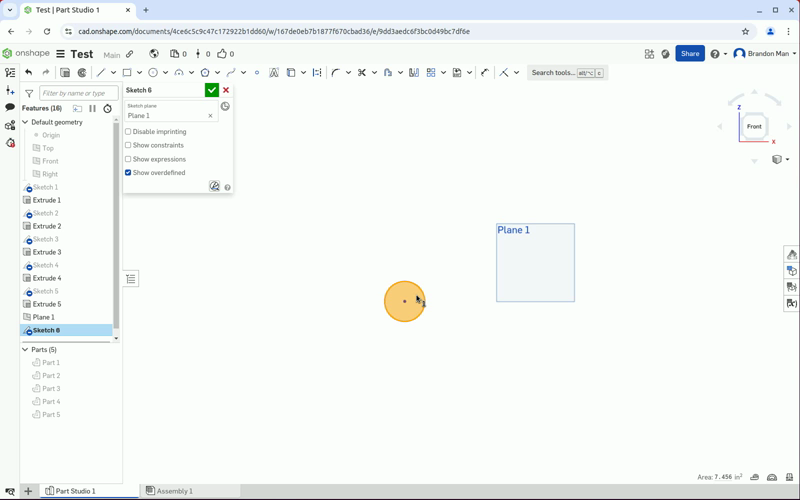
scroll(-6)
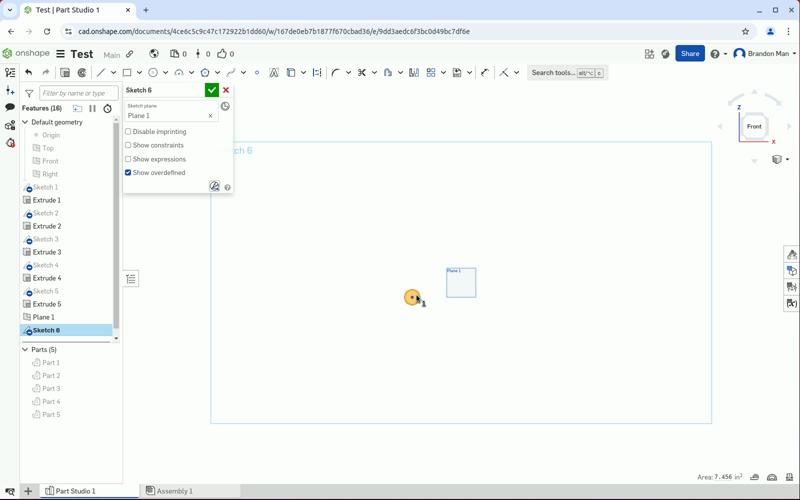
mouse_move(73, 352)
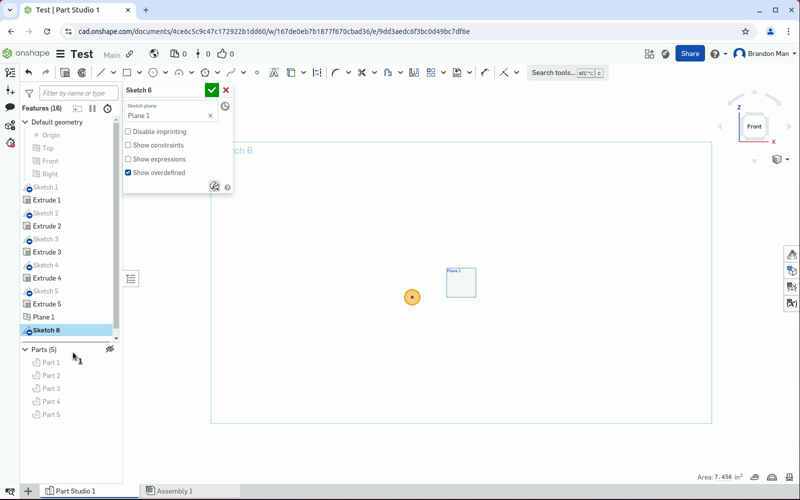
key(shift+y)
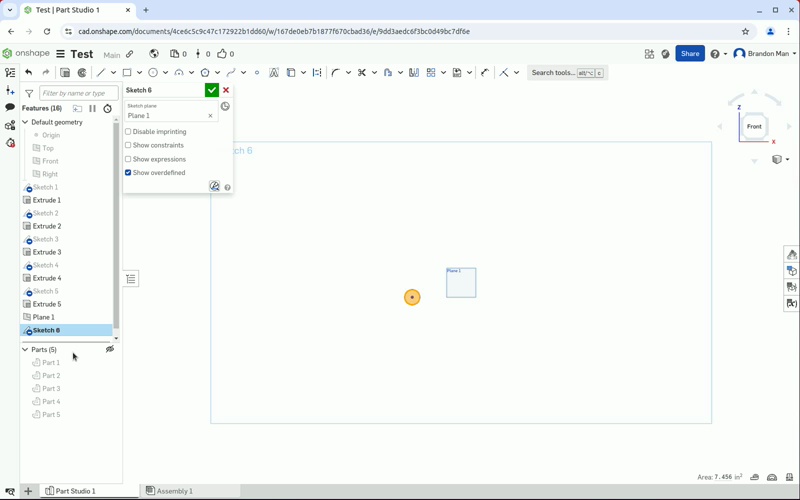
key(shift+e)
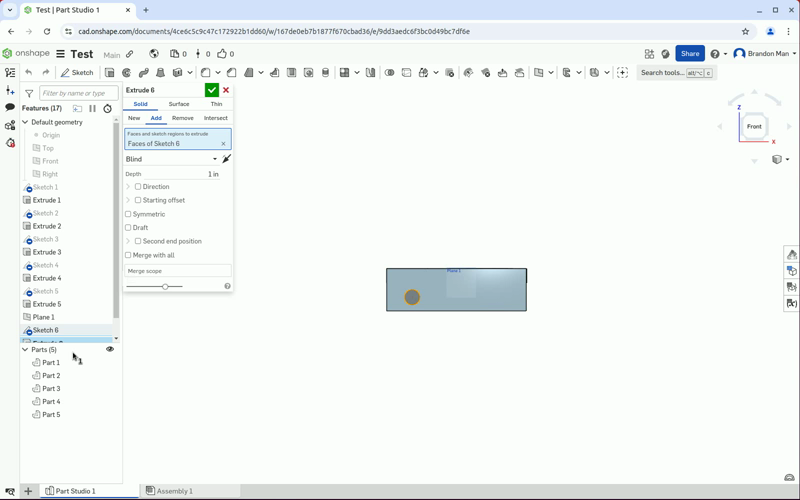
mouse_move(143, 106)
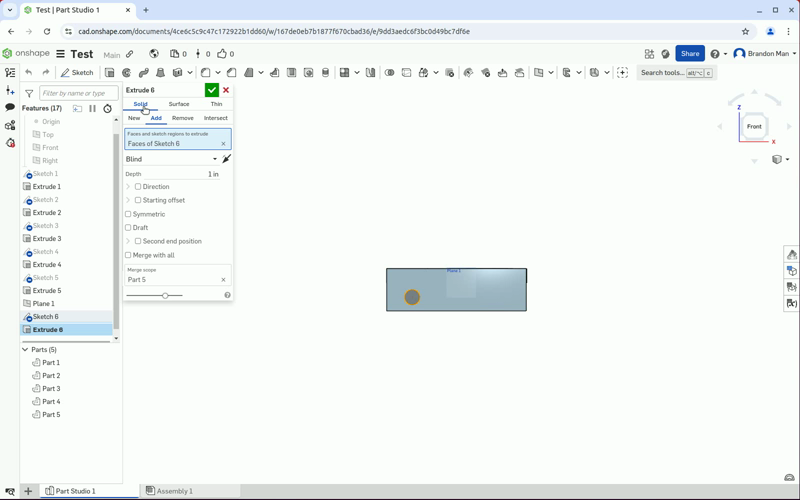
click(143, 106)
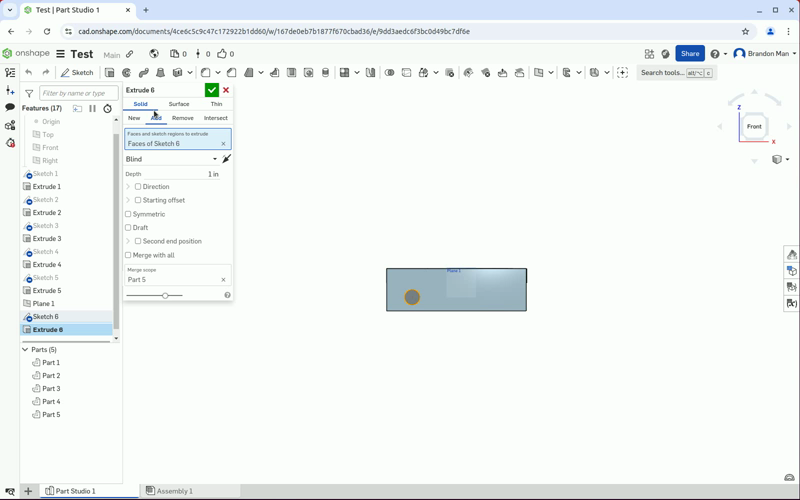
mouse_move(186, 120)
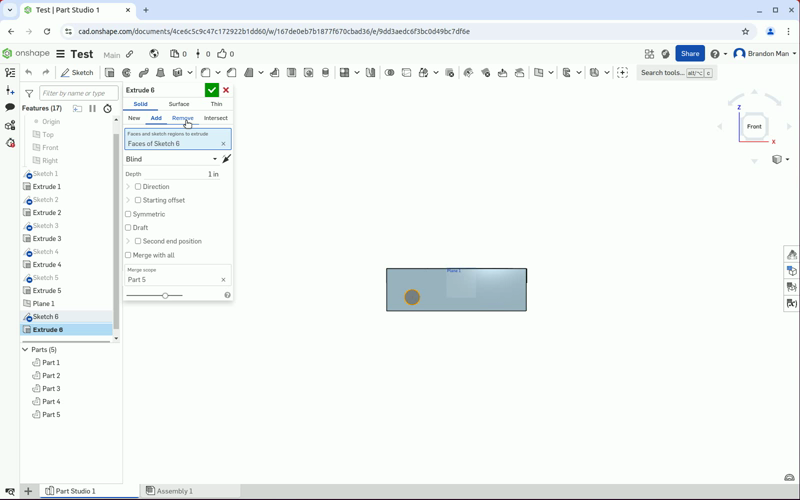
click(186, 120)
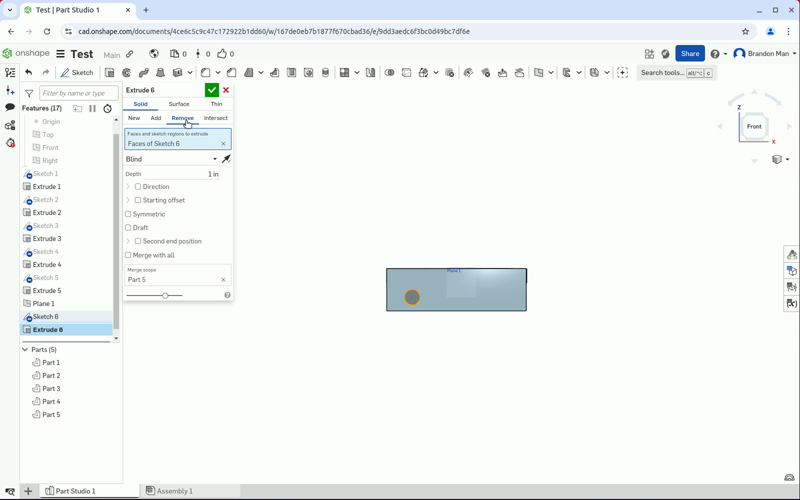
key(tab, 4)
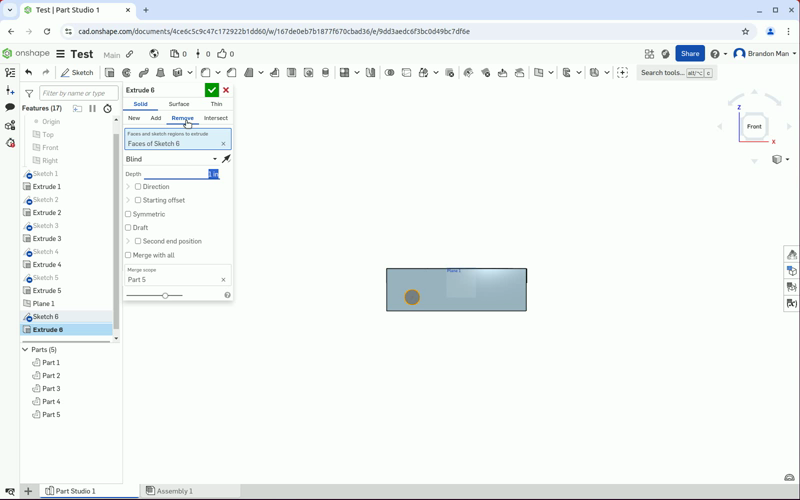
text(4.333)
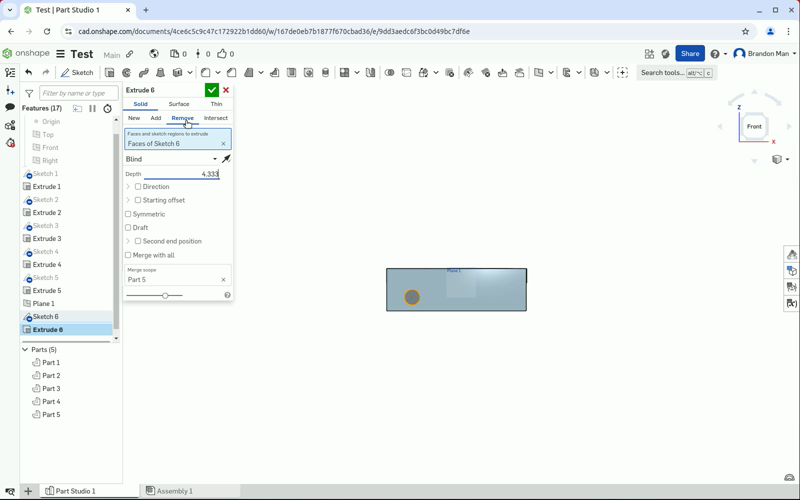
key(tab, 6)
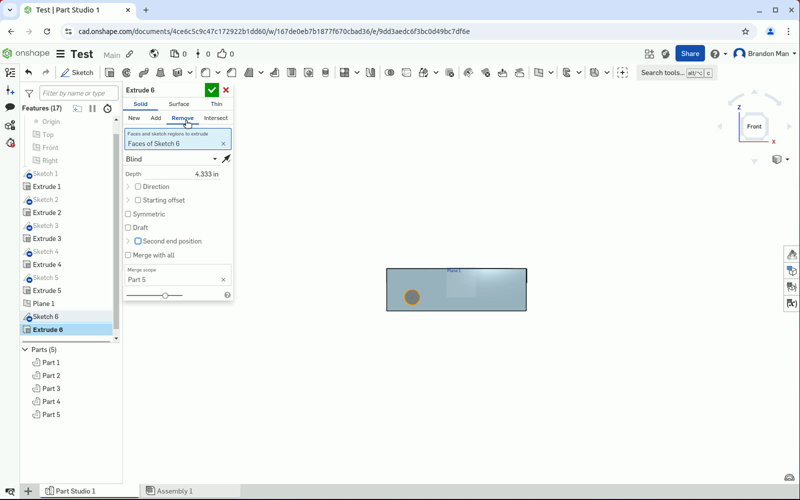
key(space)
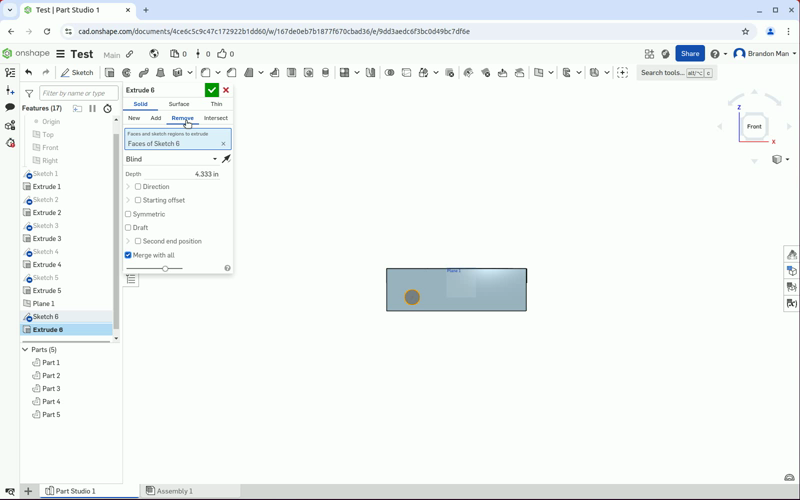
key(enter)
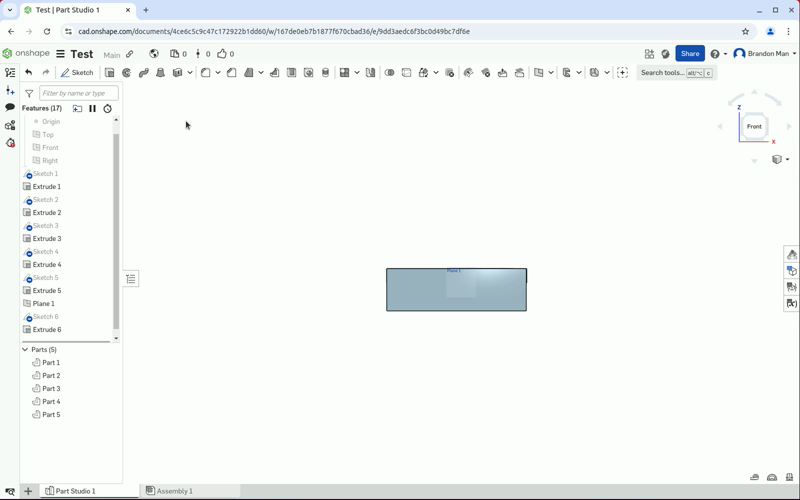
key(shift+h)
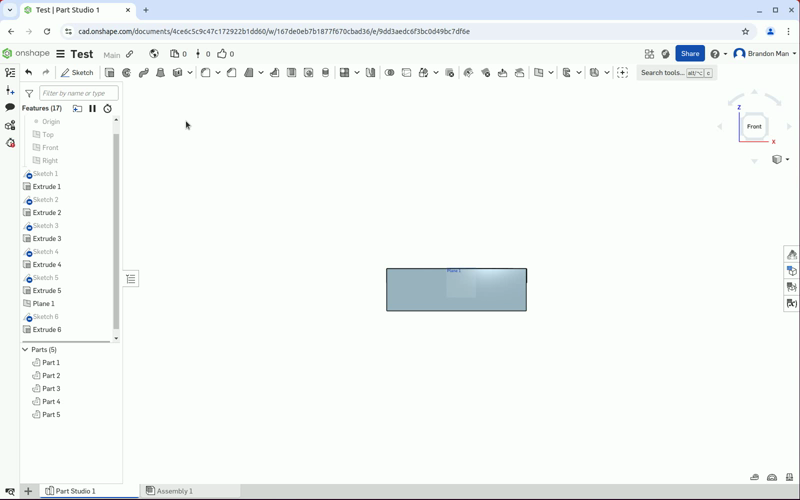
key(shift+h)
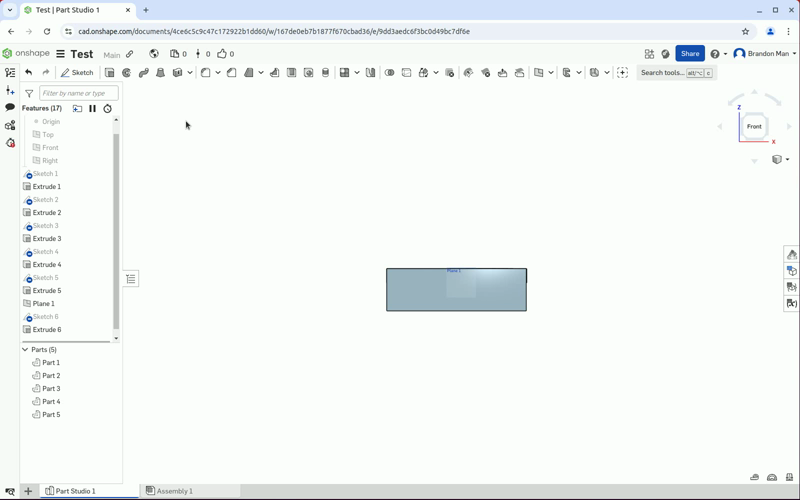
mouse_move(69, 176)
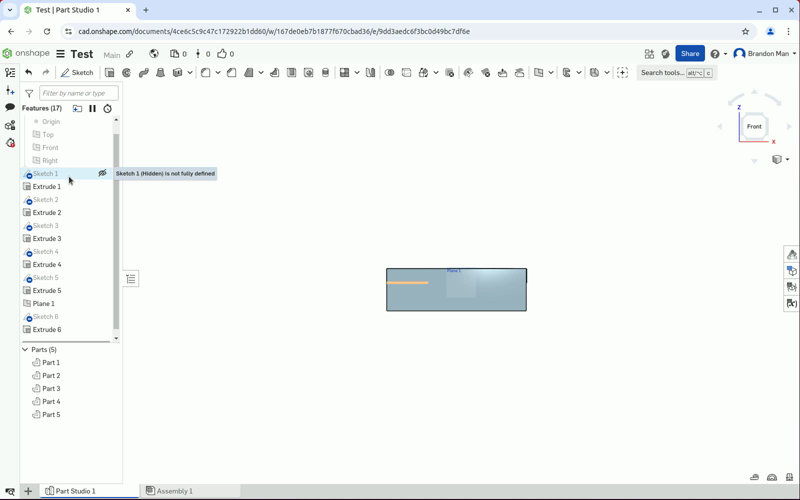
click(69, 176)
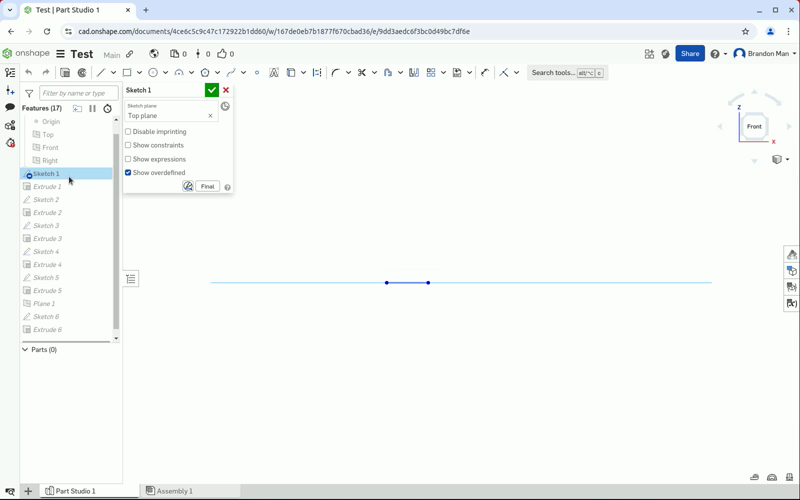
mouse_move(229, 92)
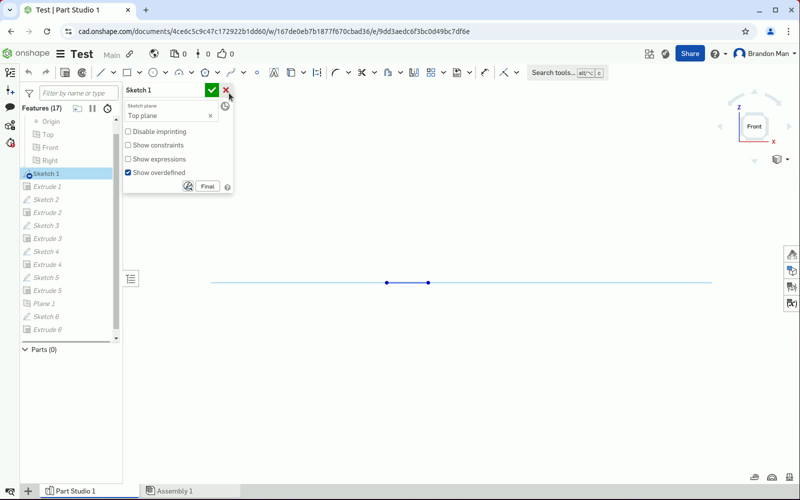
click(229, 92)
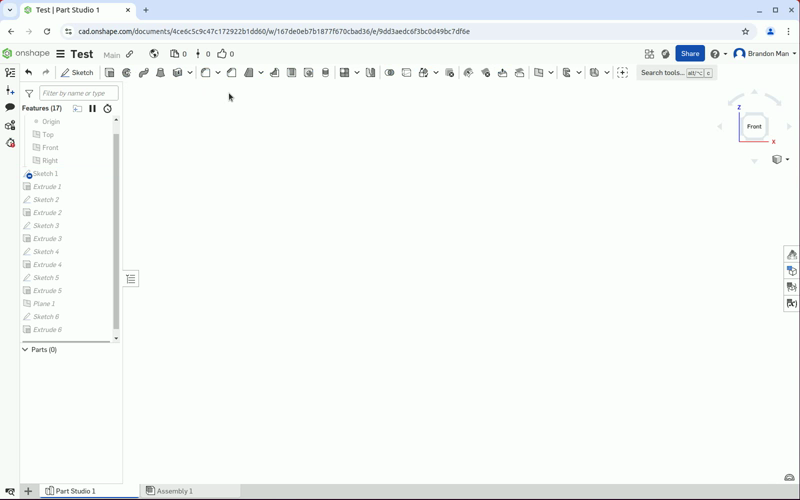
key(shift+s)
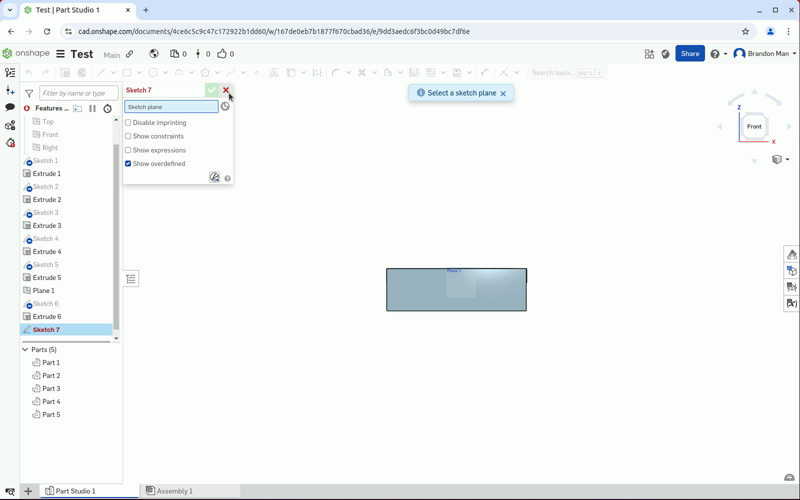
mouse_move(69, 293)
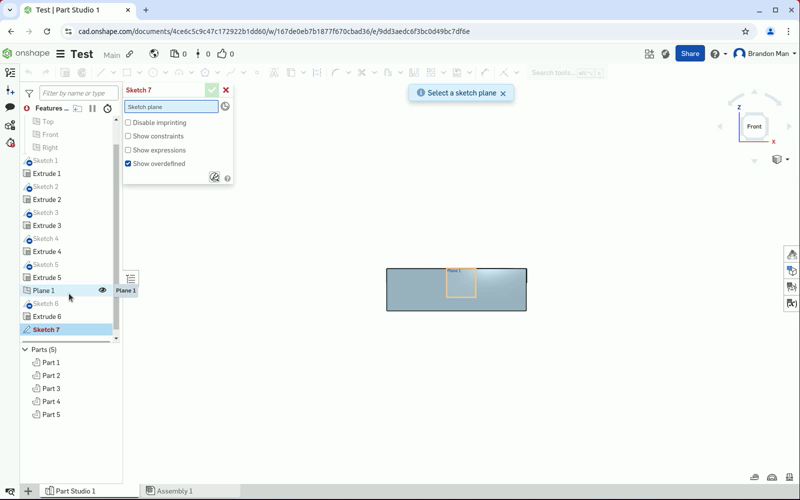
click(69, 293)
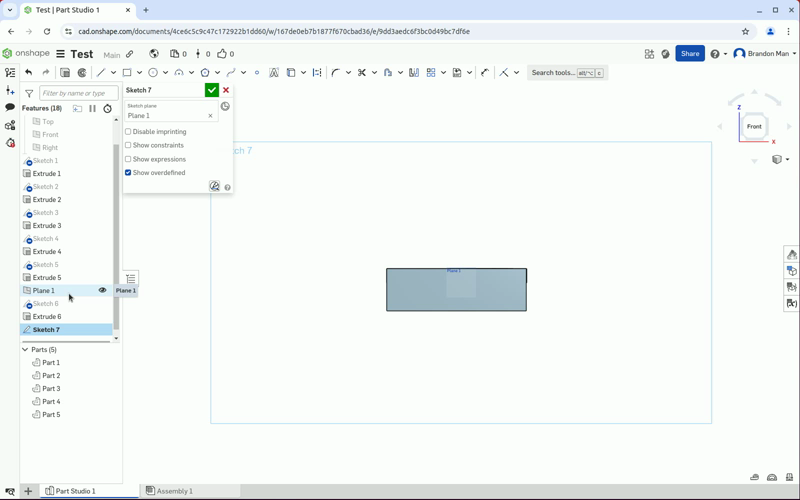
mouse_move(73, 352)
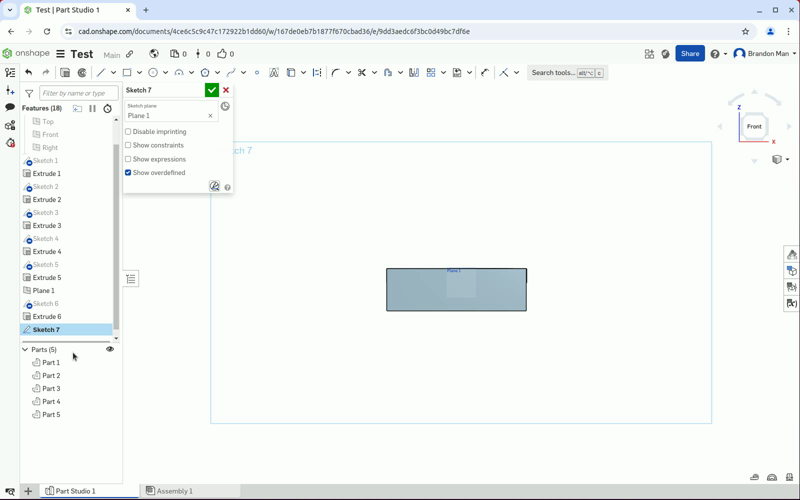
key(y)
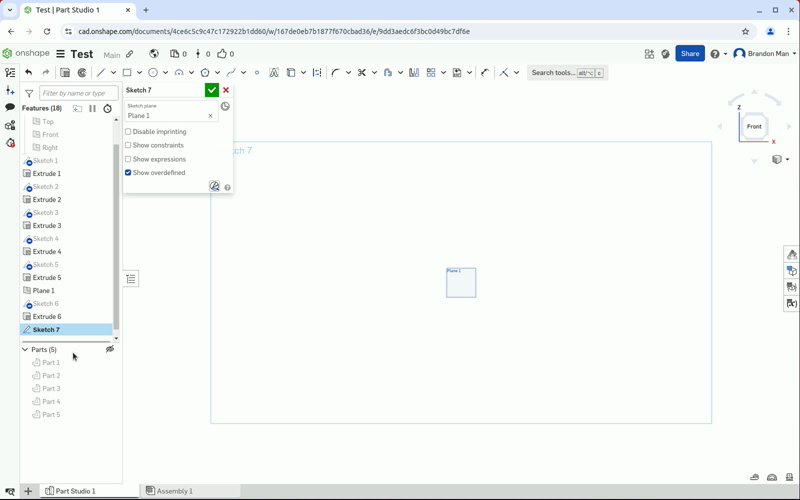
key(c)
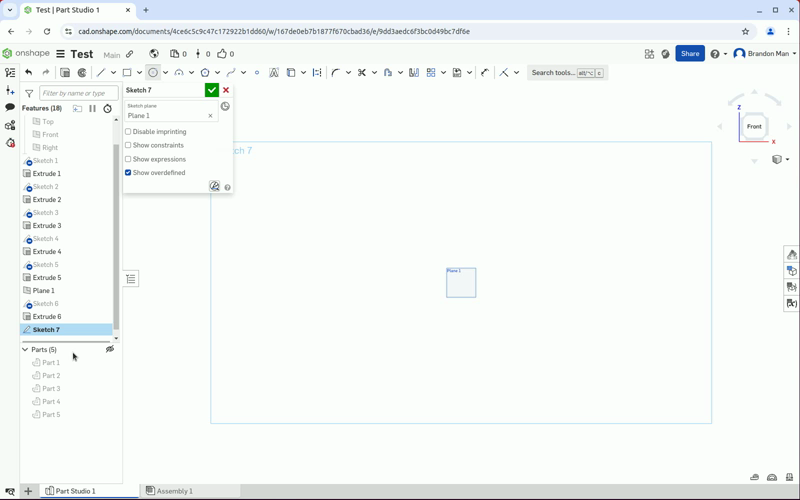
key_down(shift)
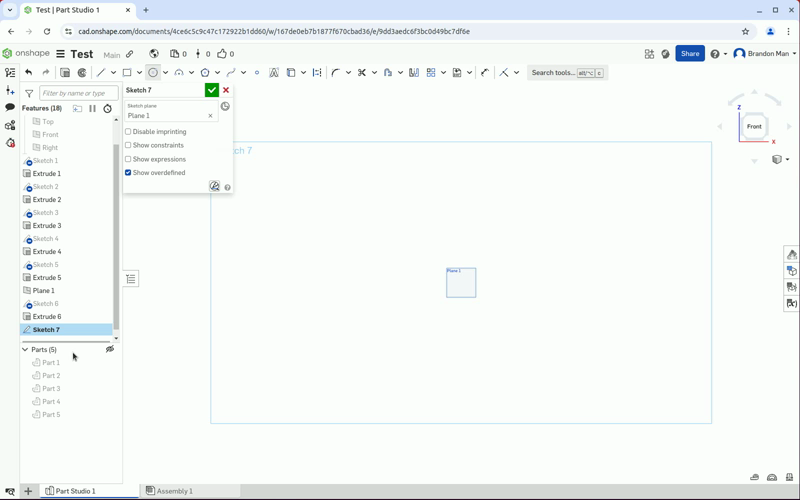
mouse_move(500, 297)
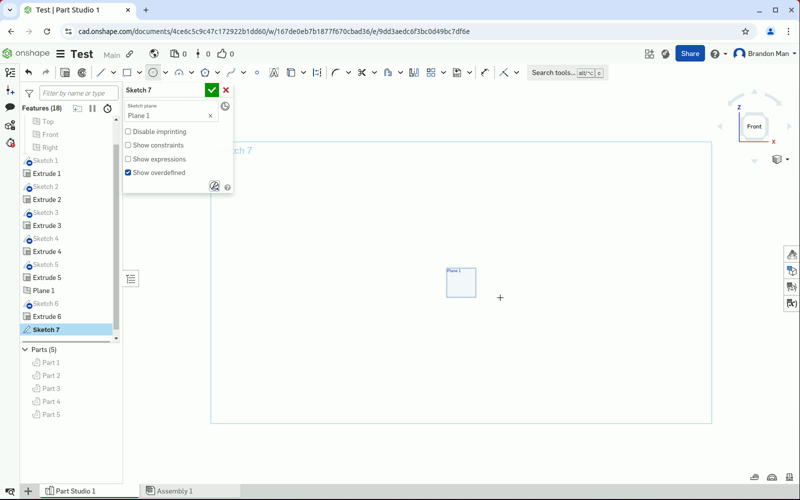
click(500, 297)
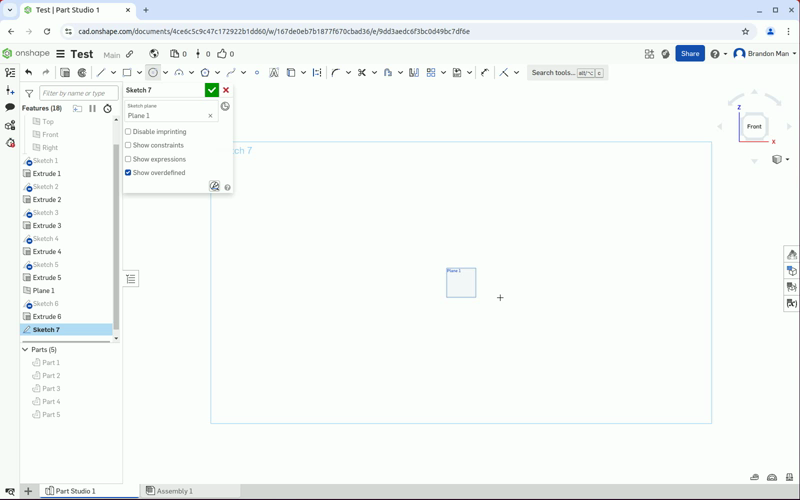
key_up(shift)
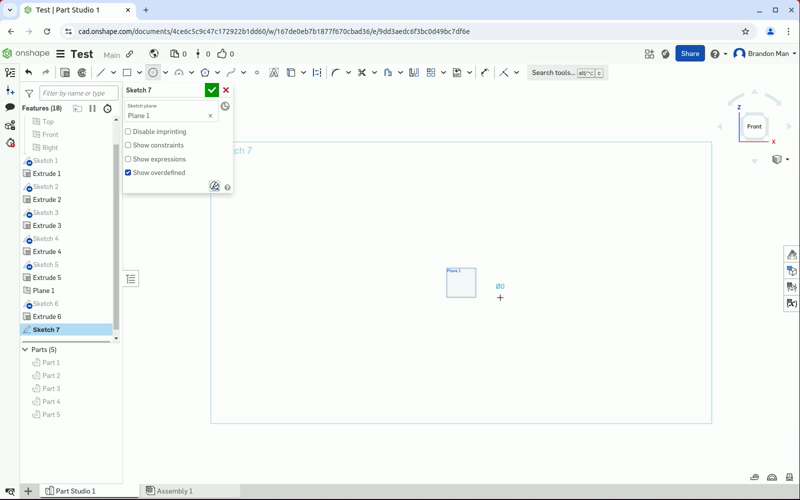
mouse_move(507, 297)
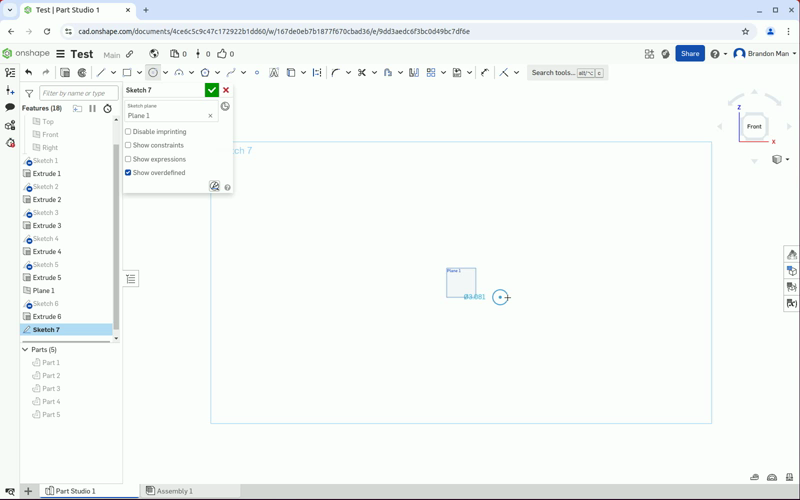
click(507, 297)
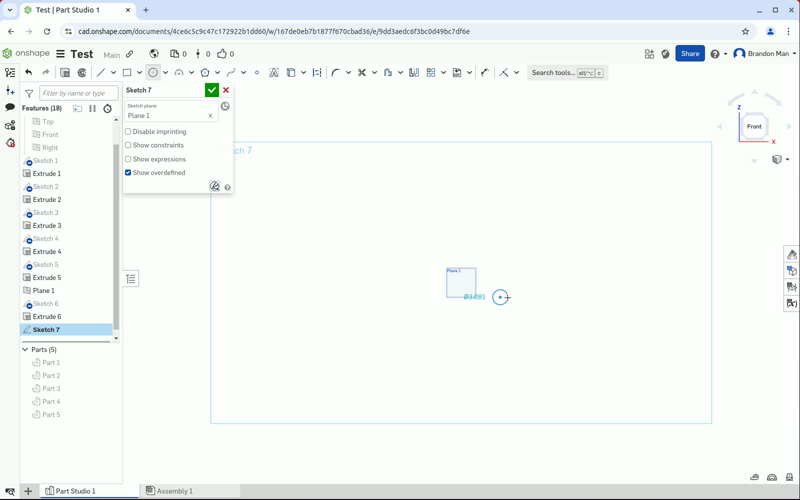
key(esc)
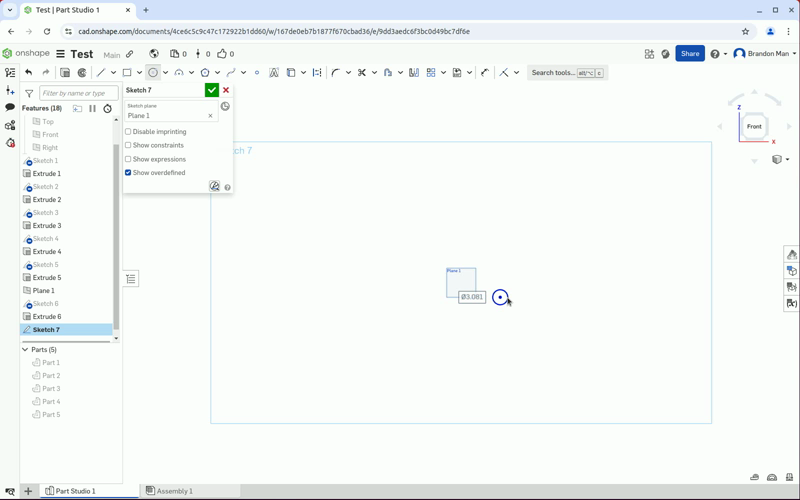
mouse_move(494, 297)
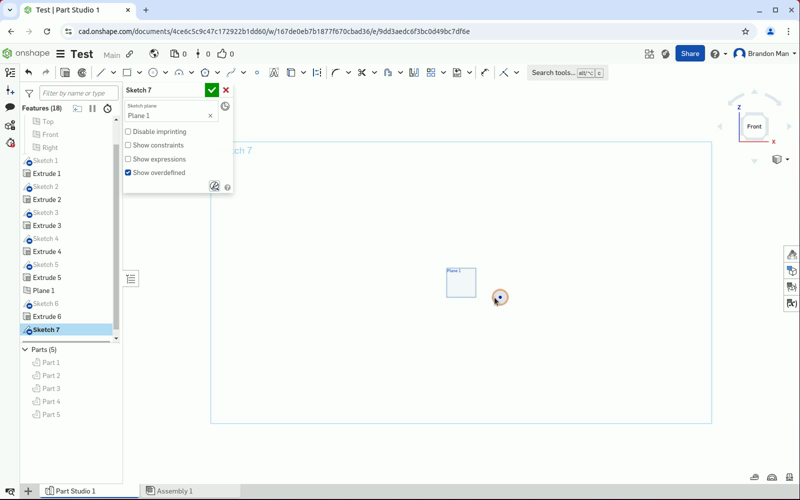
scroll(6)
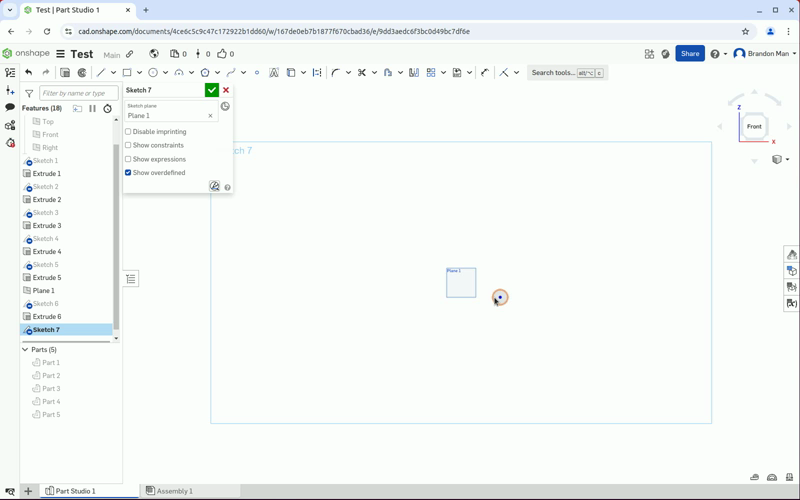
scroll(6)
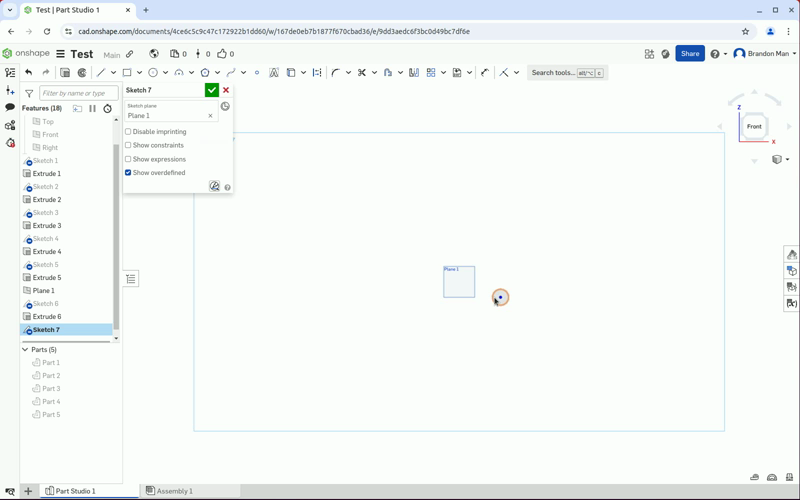
scroll(6)
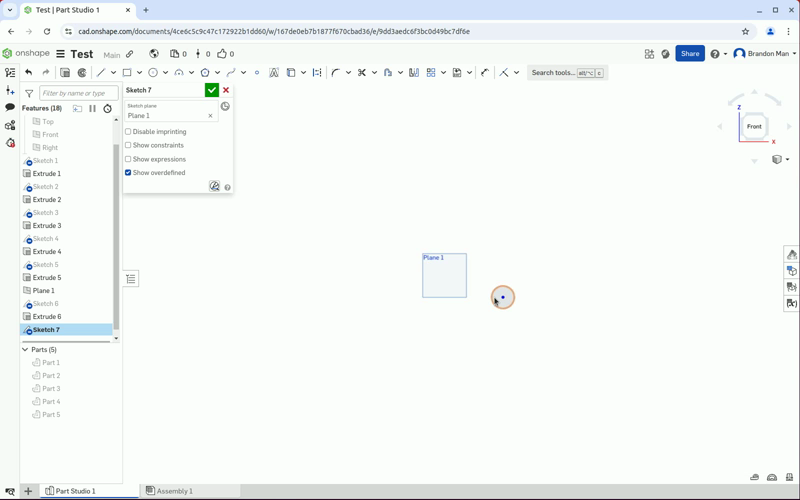
scroll(6)
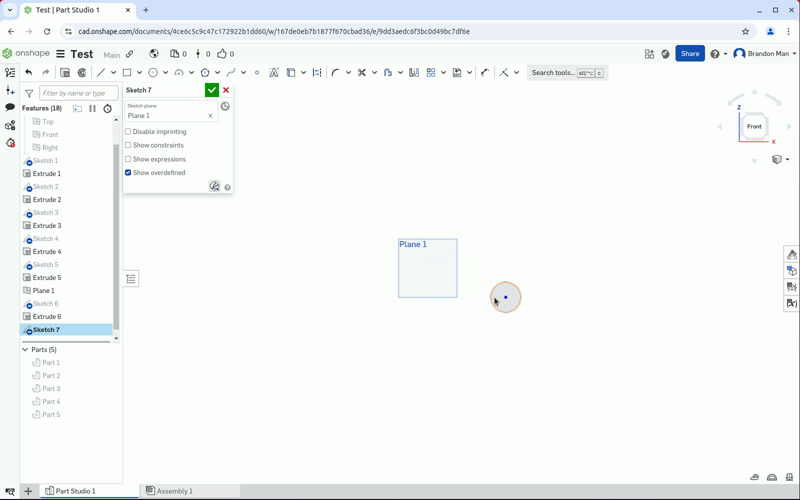
scroll(6)
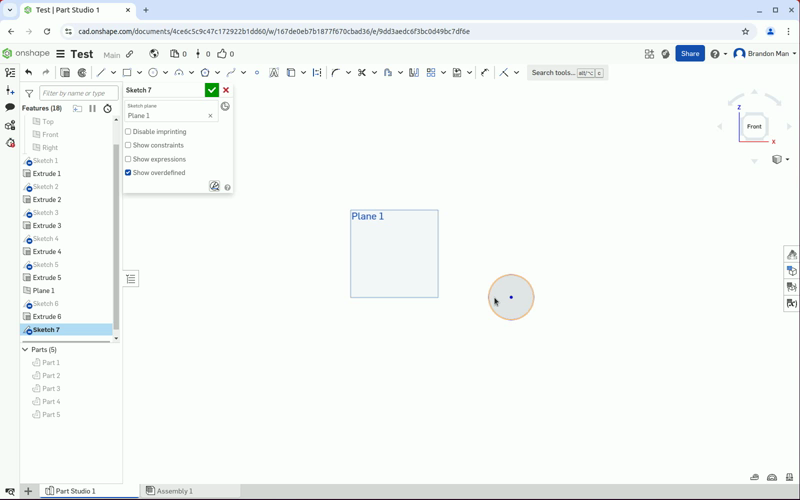
scroll(6)
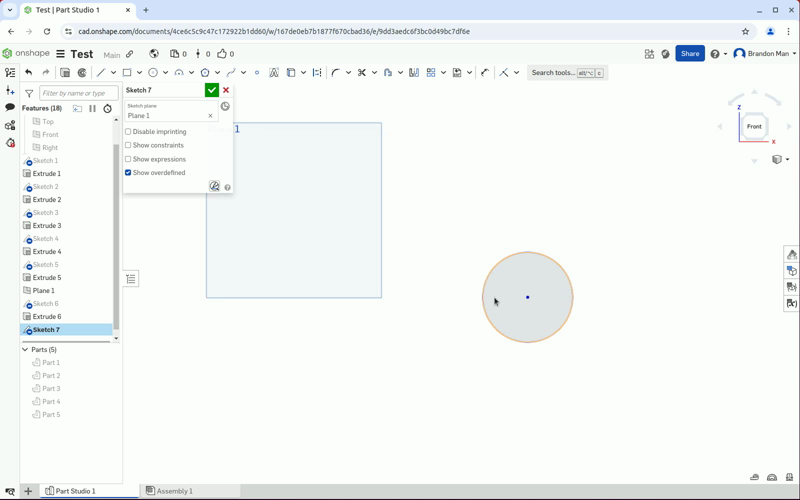
scroll(6)
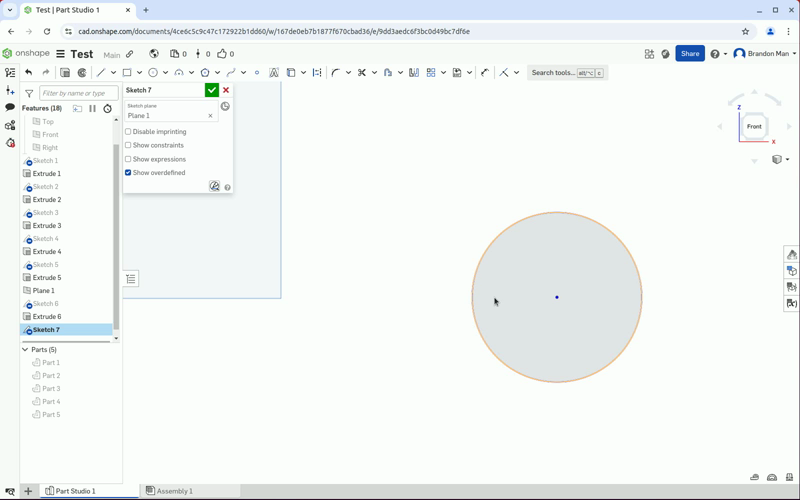
click(494, 297)
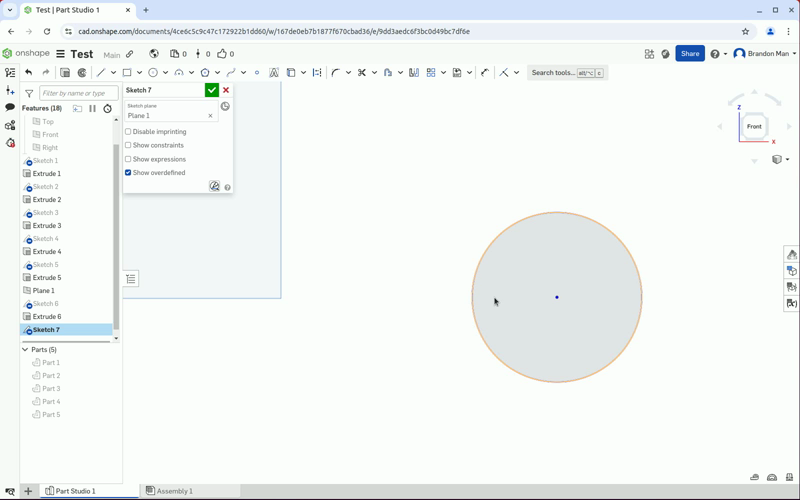
scroll(-6)
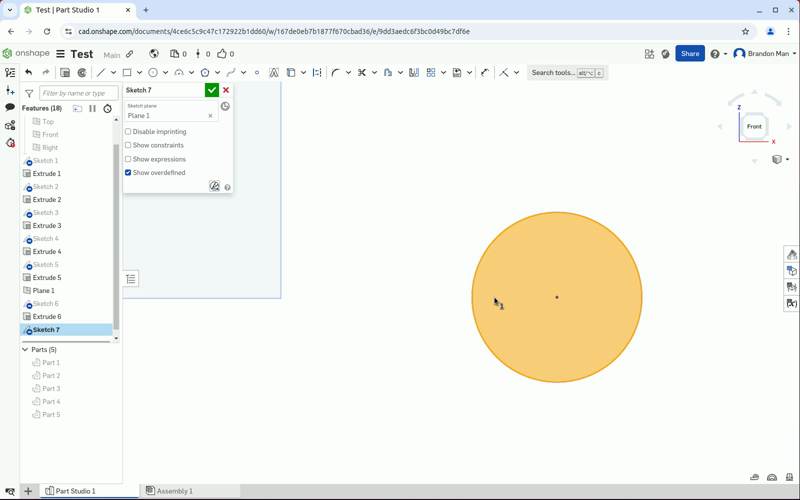
scroll(-6)
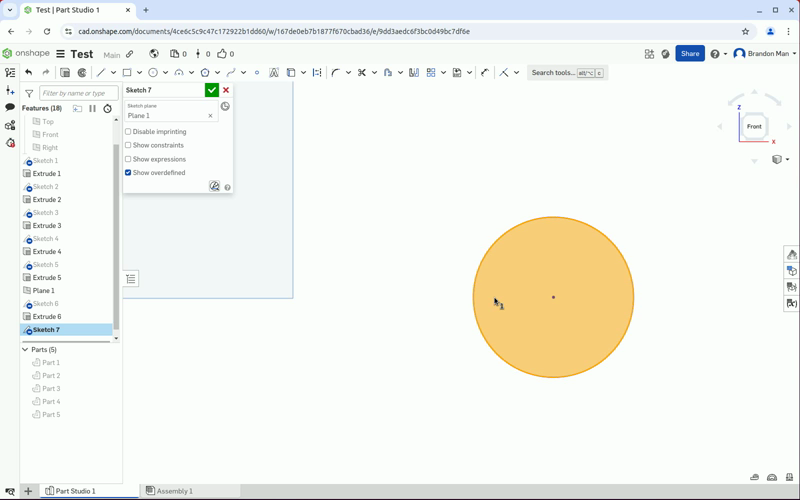
scroll(-6)
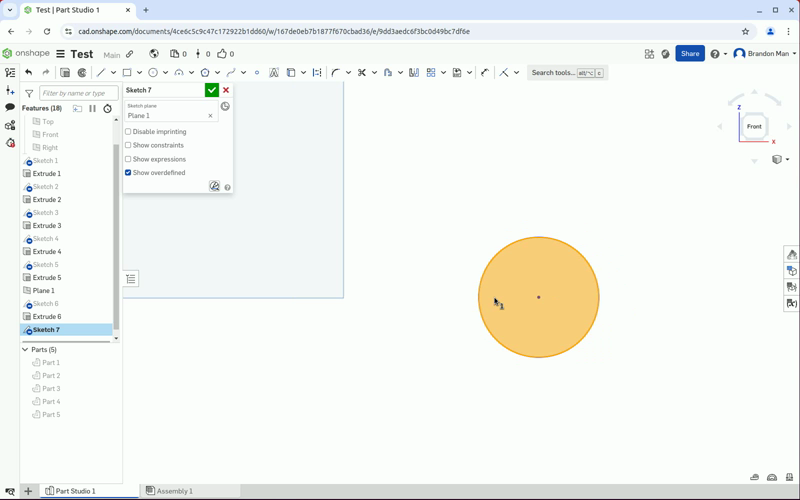
scroll(-6)
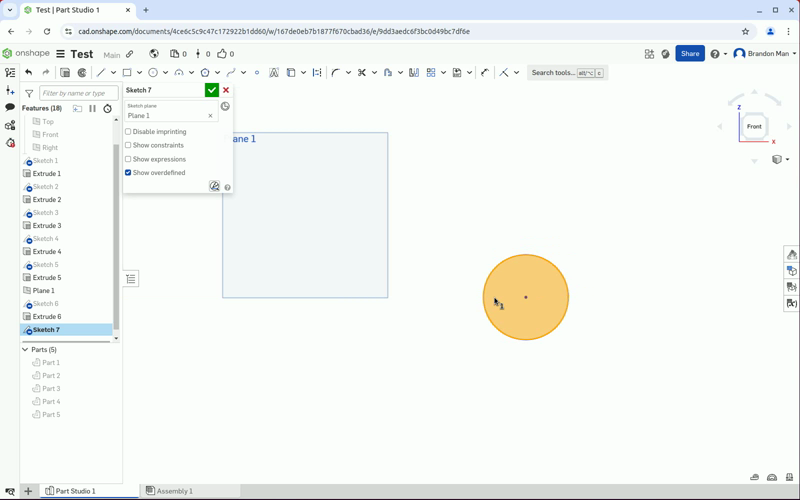
scroll(-6)
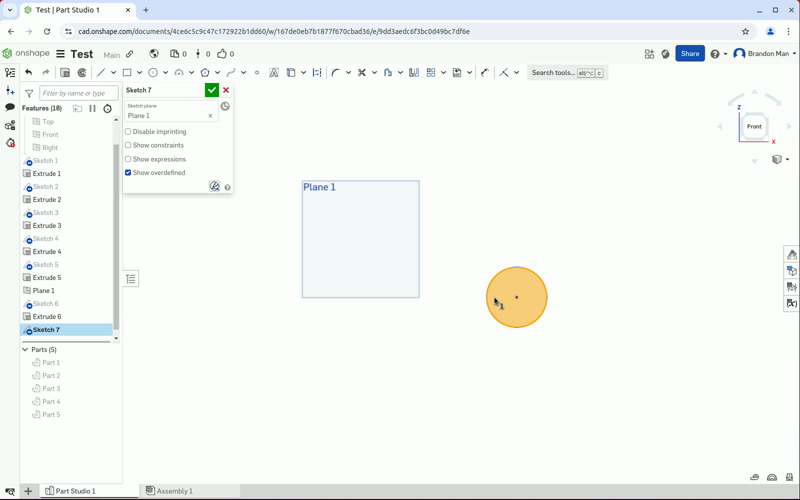
scroll(-6)
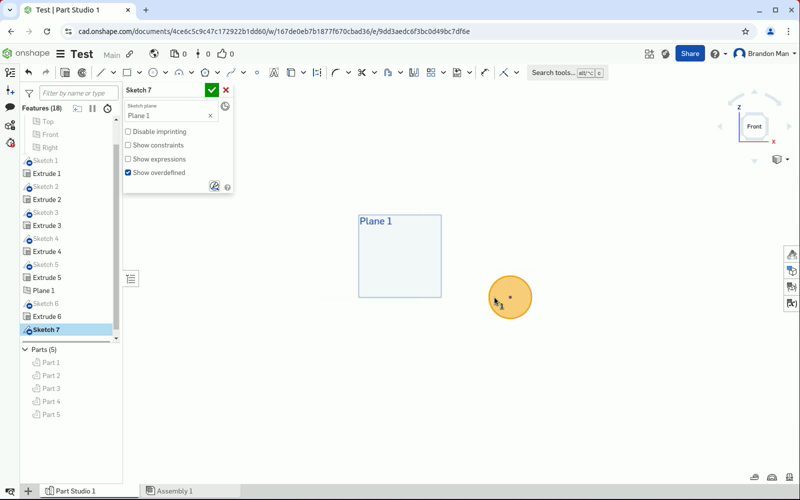
scroll(-6)
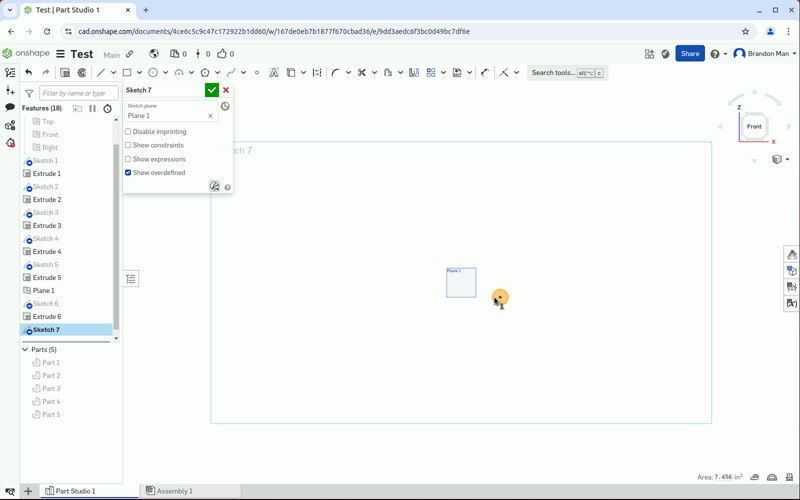
mouse_move(73, 352)
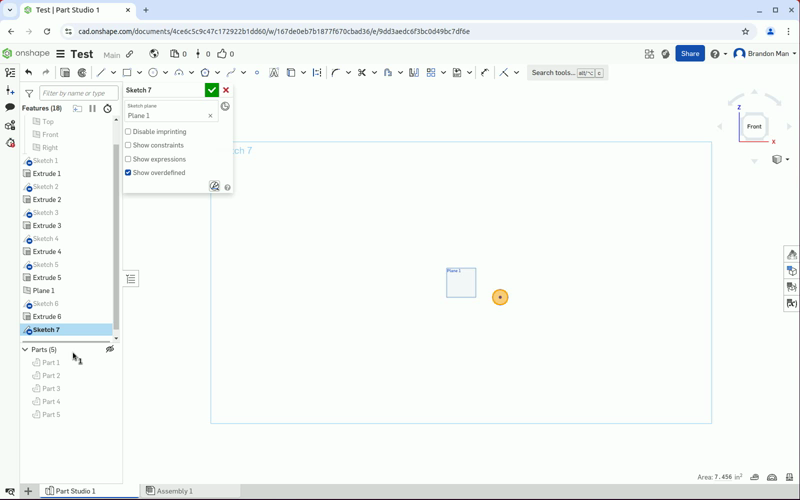
key(shift+y)
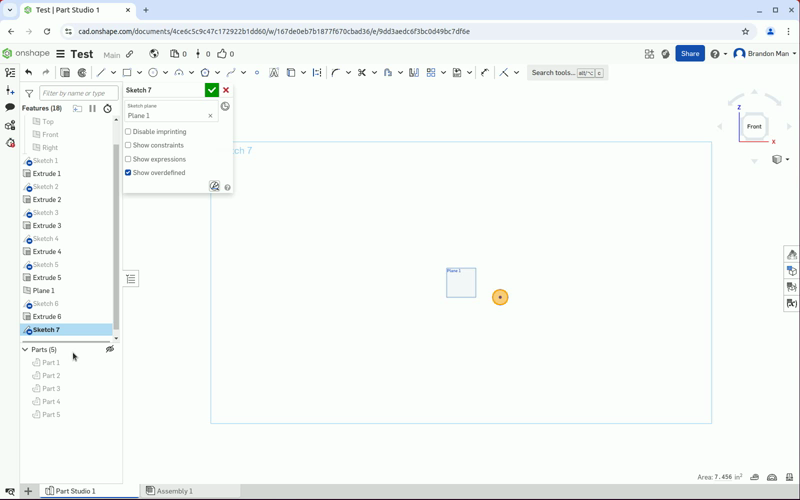
key(shift+e)
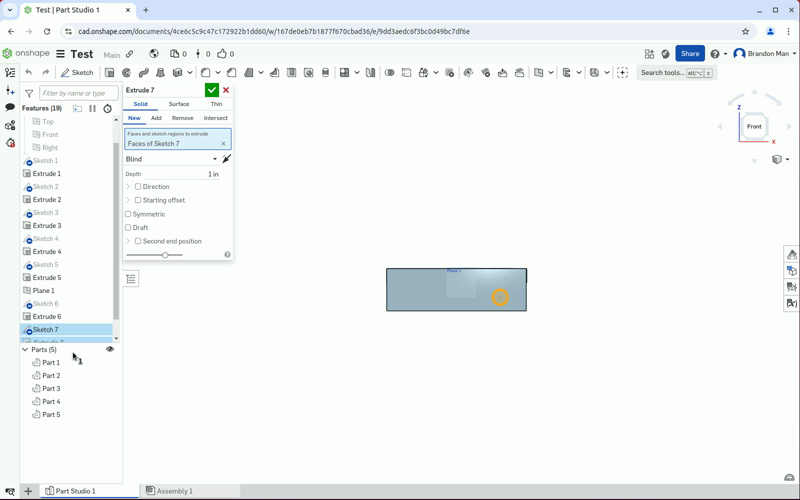
mouse_move(143, 106)
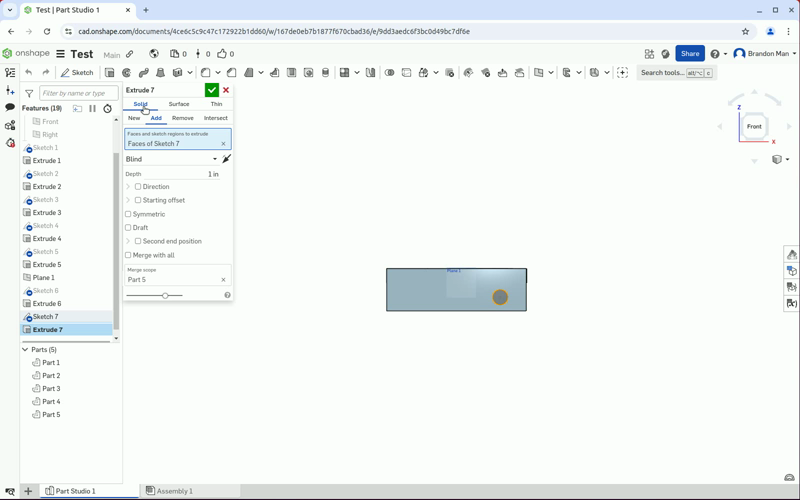
click(143, 106)
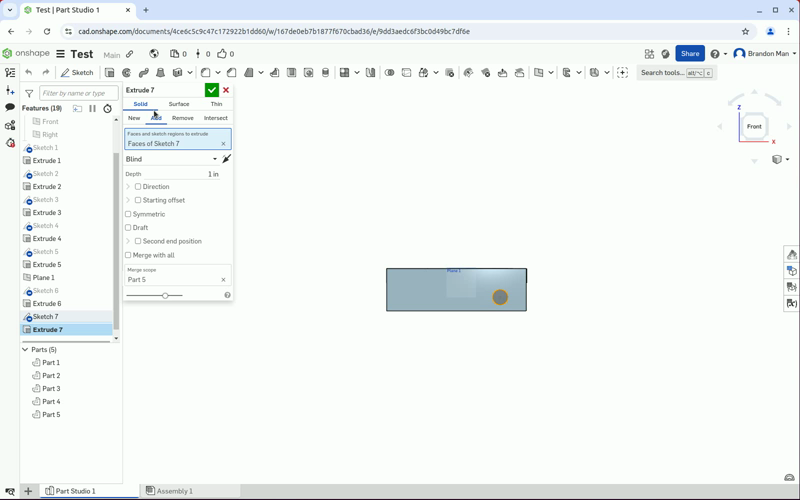
mouse_move(186, 120)
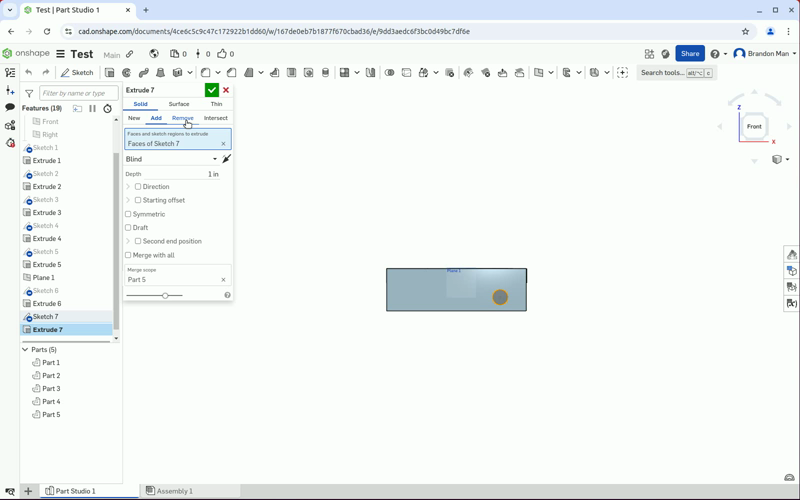
click(186, 120)
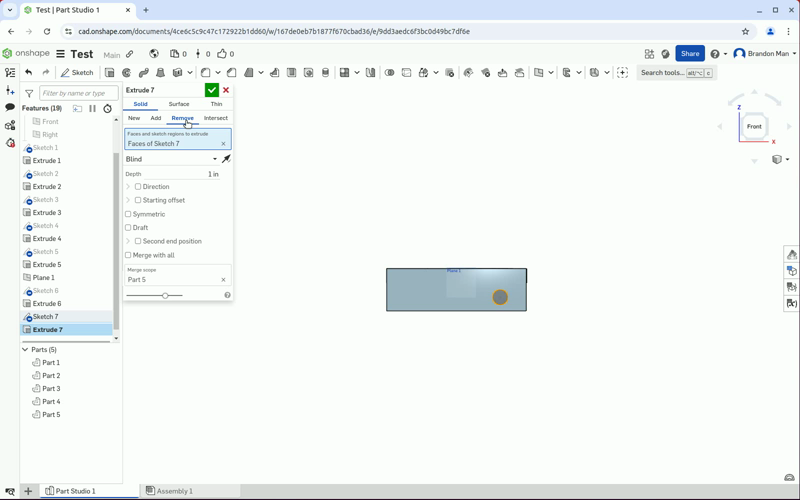
key(tab, 4)
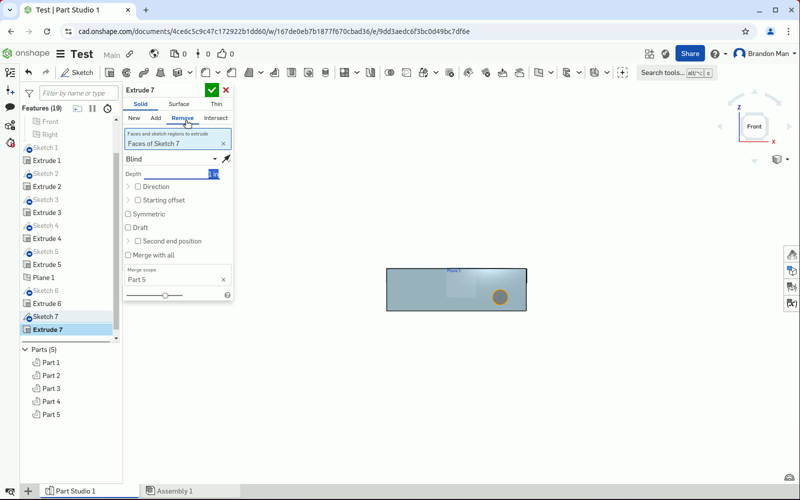
text(4.333)
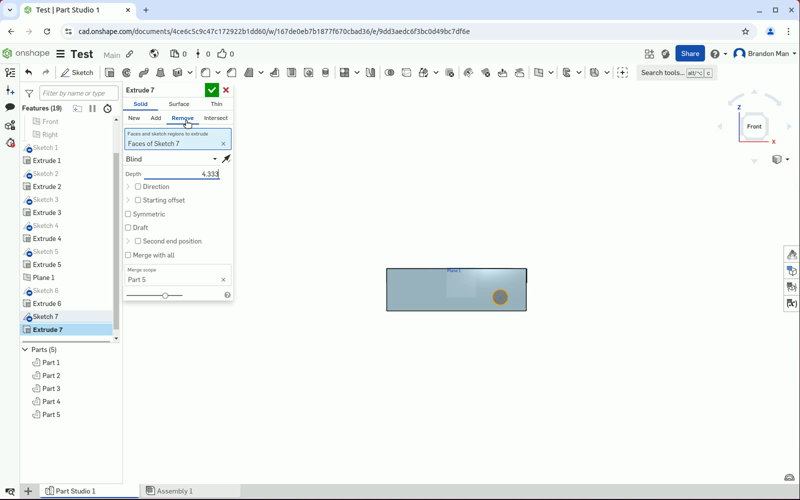
key(tab, 6)
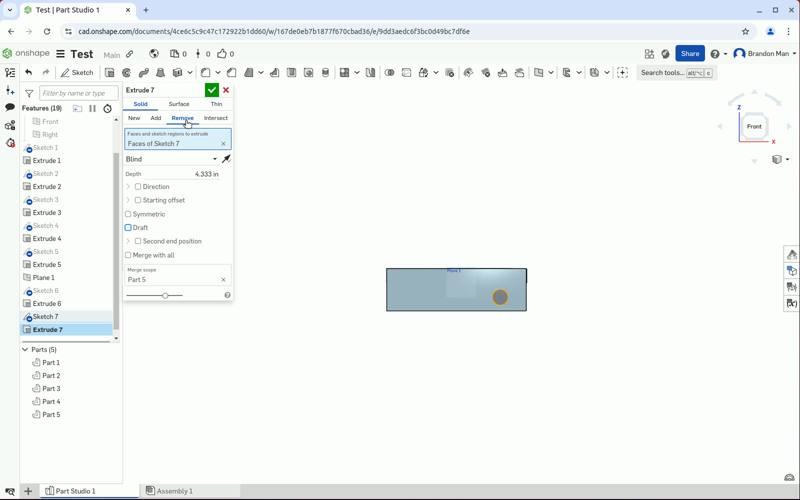
key(space)
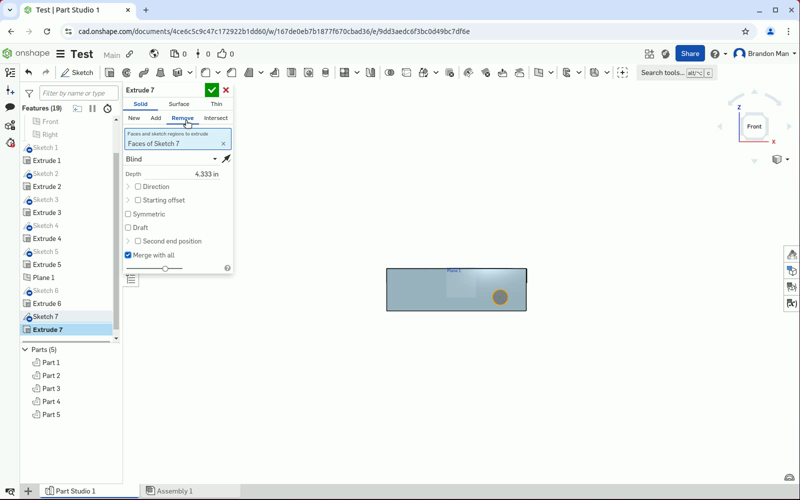
key(enter)
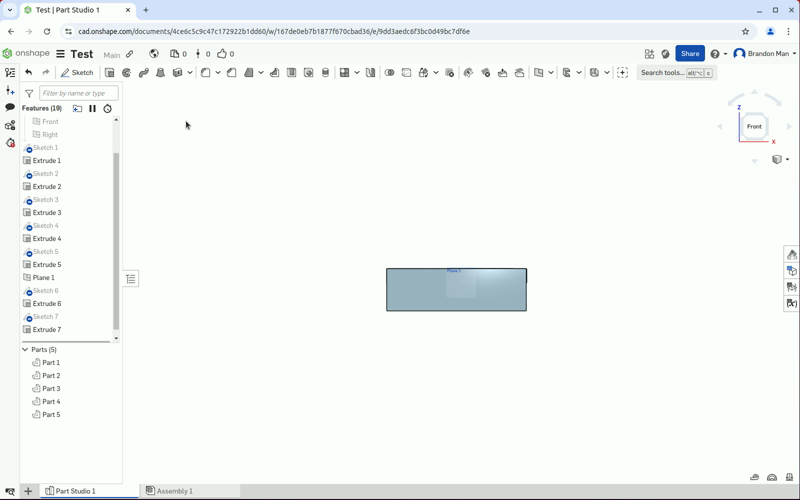
key(shift+h)
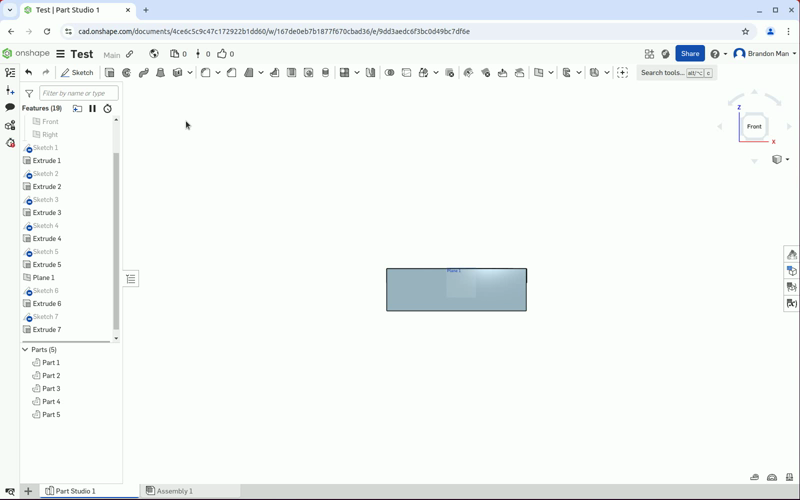
key(shift+h)
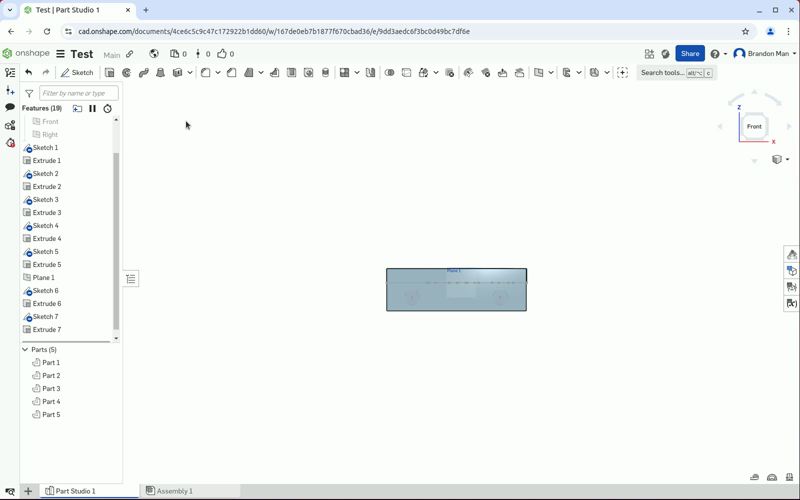
key(shift+7)
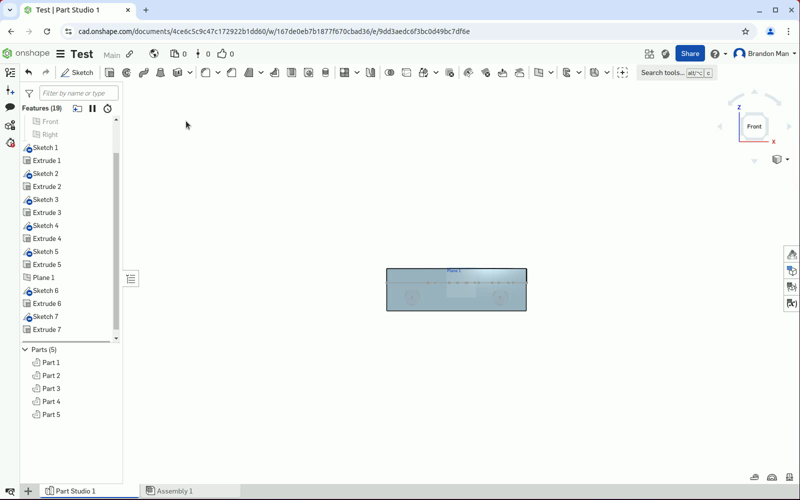
key(left, 2)
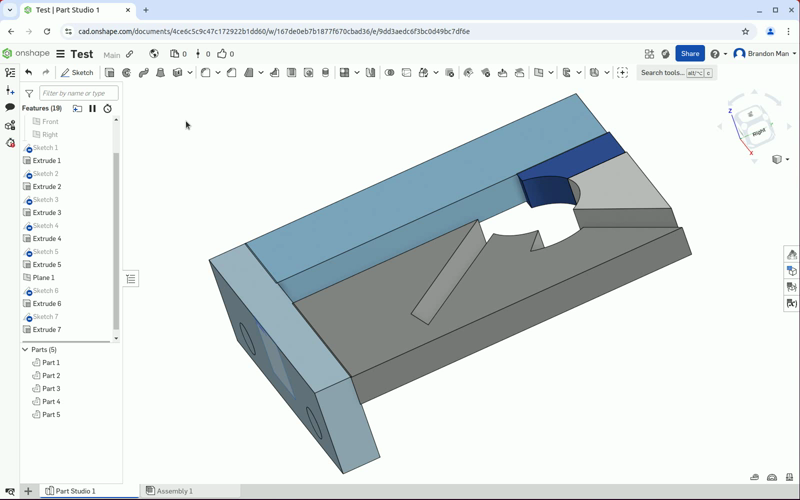
key(down, 2)
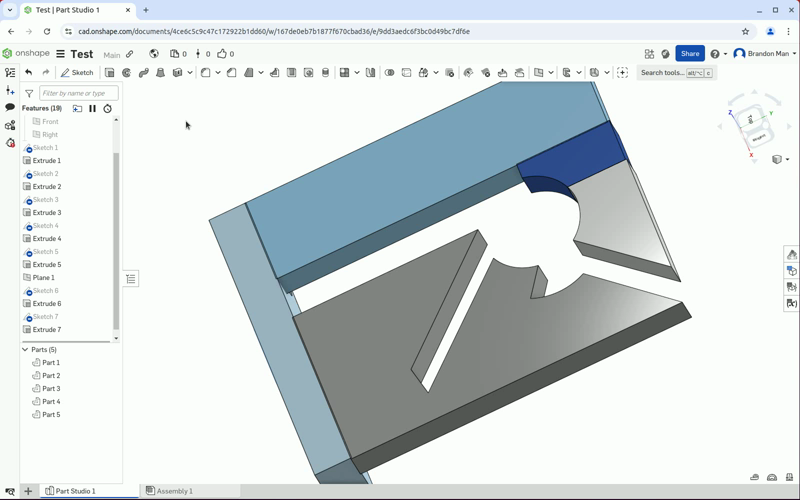
key(up, 2)
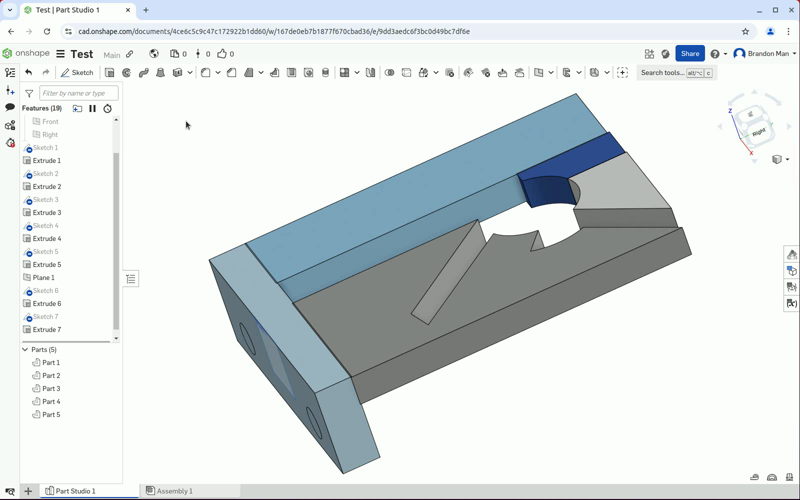
key(right, 2)
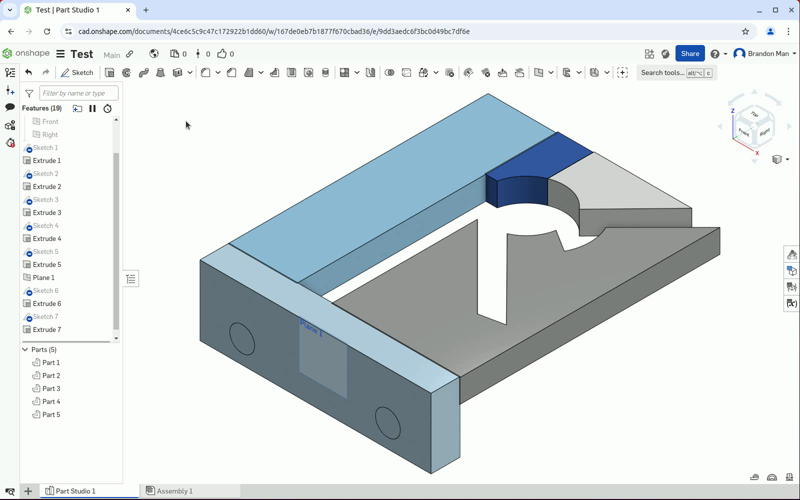
mouse_move(69, 150)
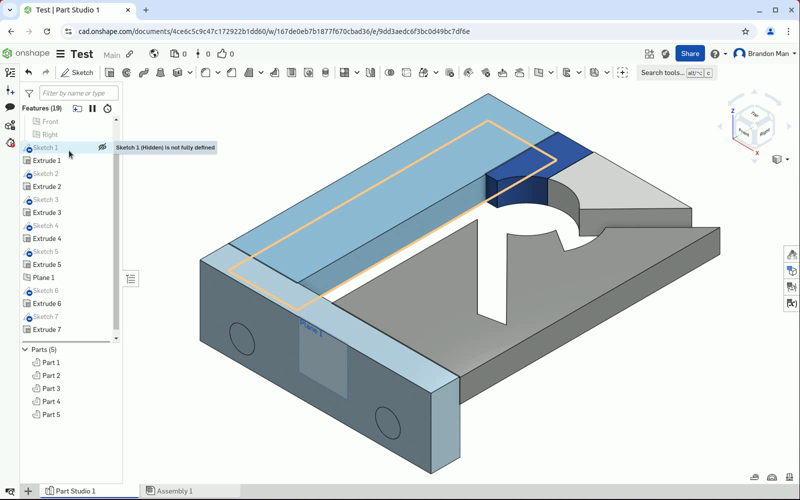
click(69, 150)